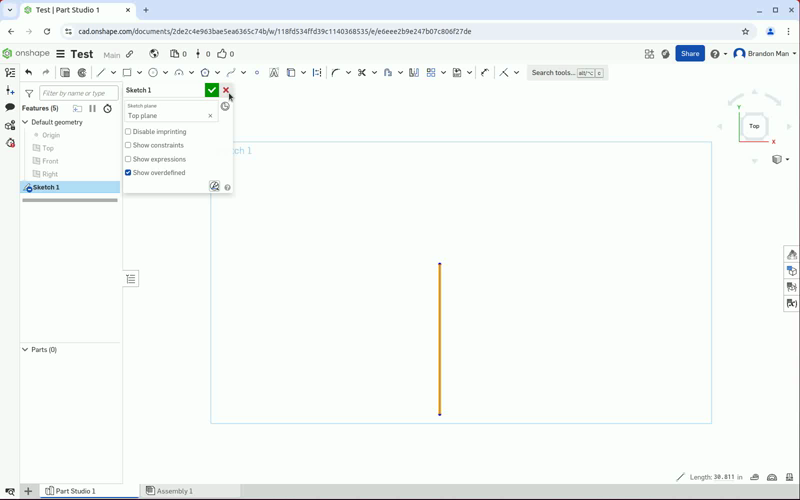
key(shift+h)
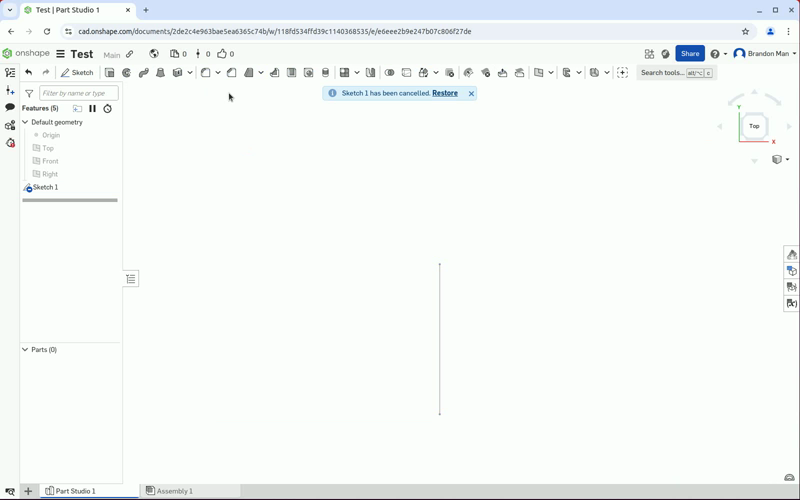
key(shift+s)
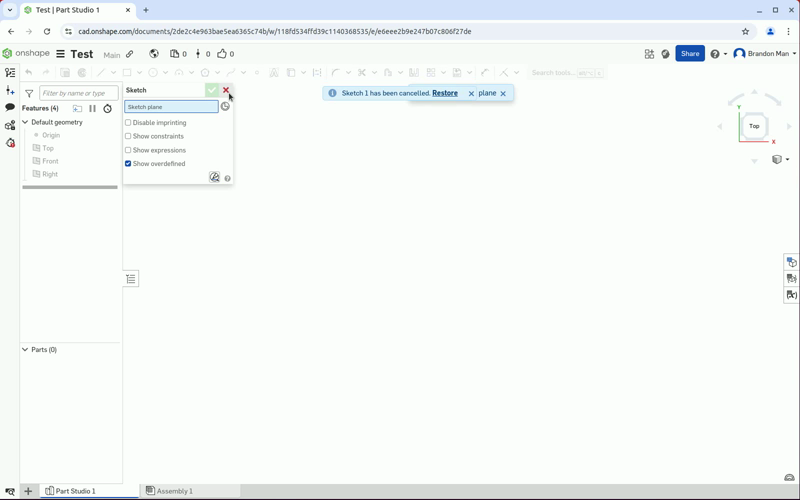
mouse_move(73, 150)
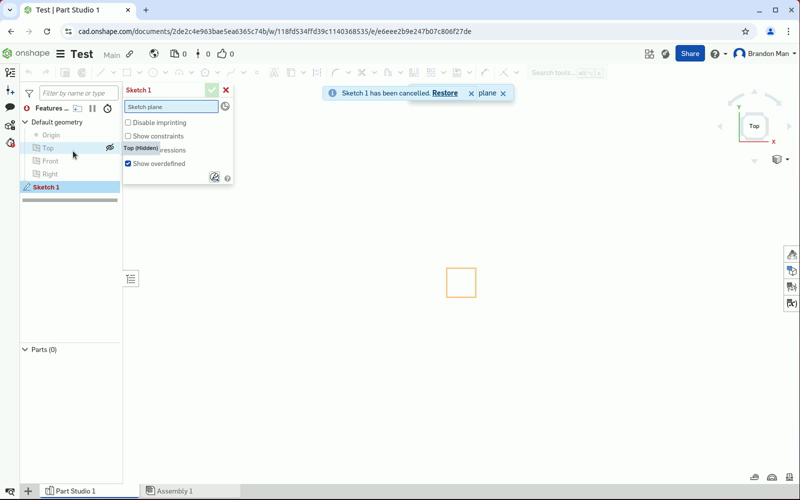
click(73, 150)
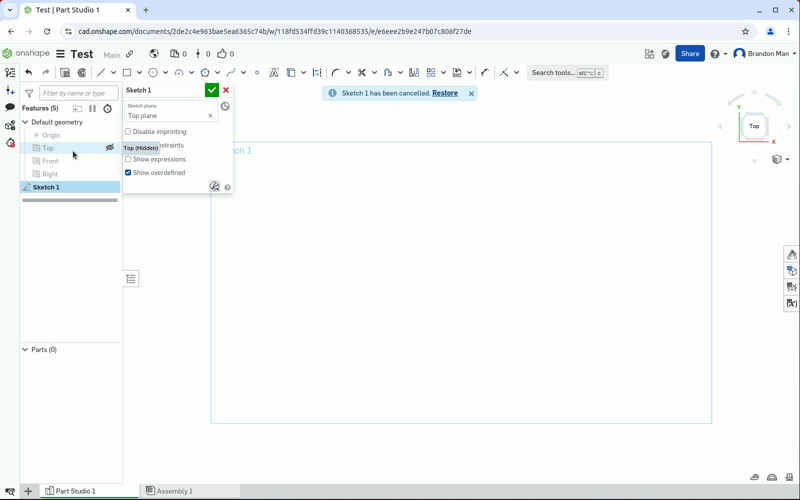
mouse_move(73, 352)
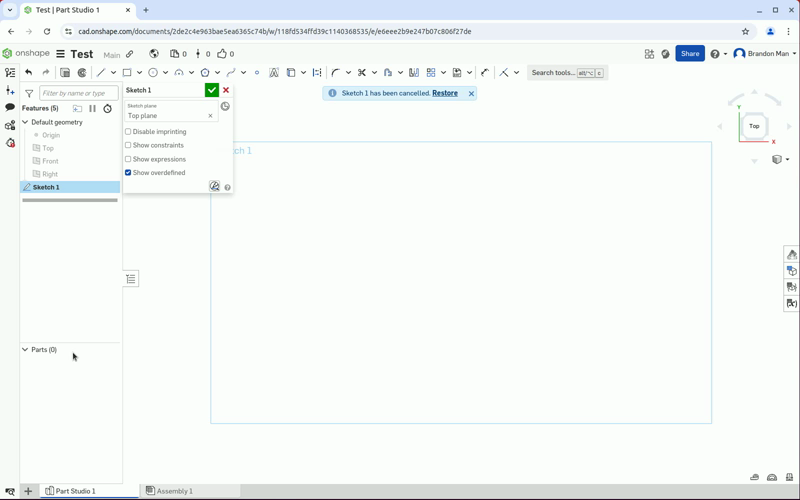
key(y)
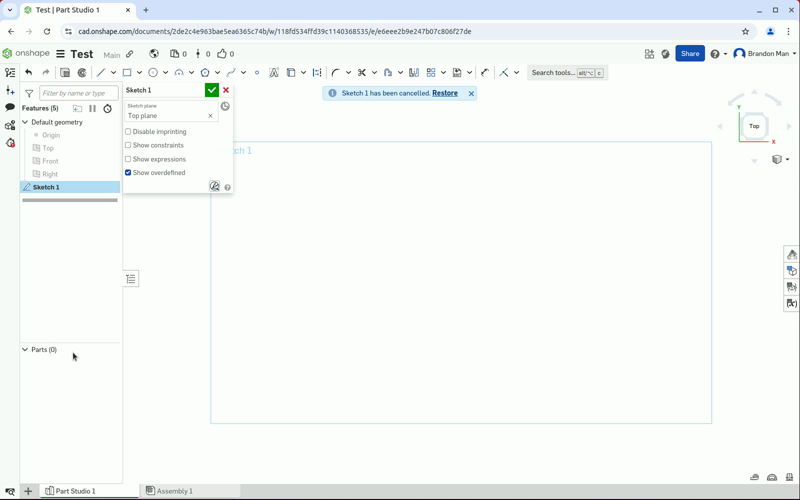
key(l)
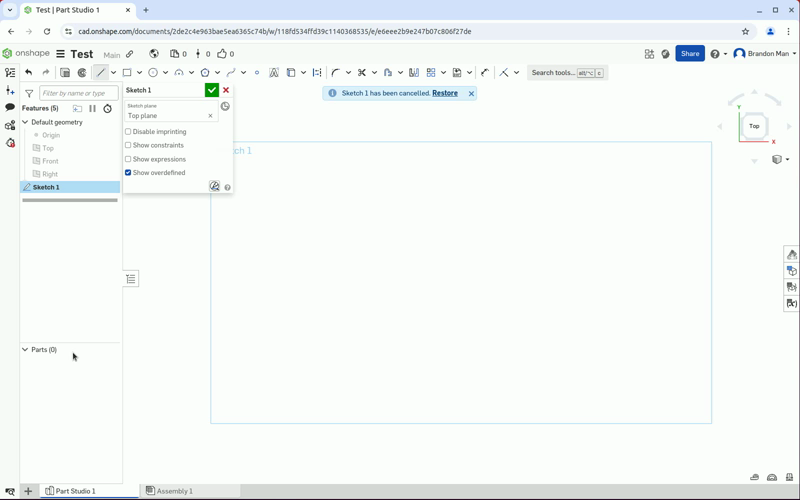
key_down(shift)
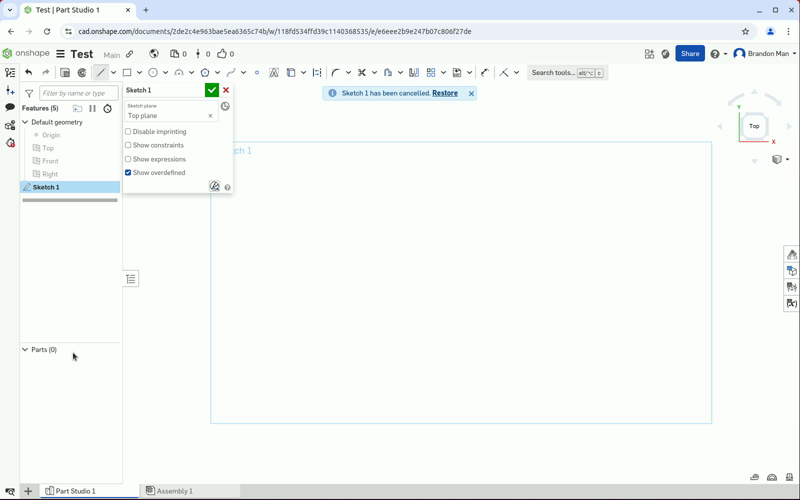
mouse_move(348, 326)
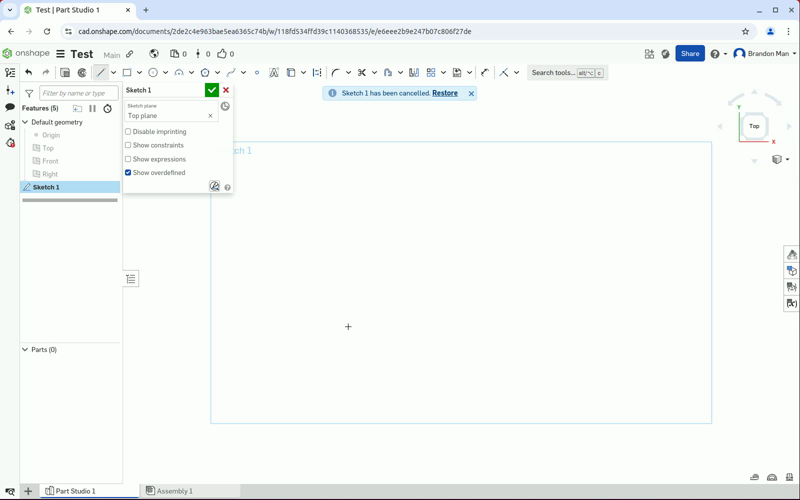
click(348, 326)
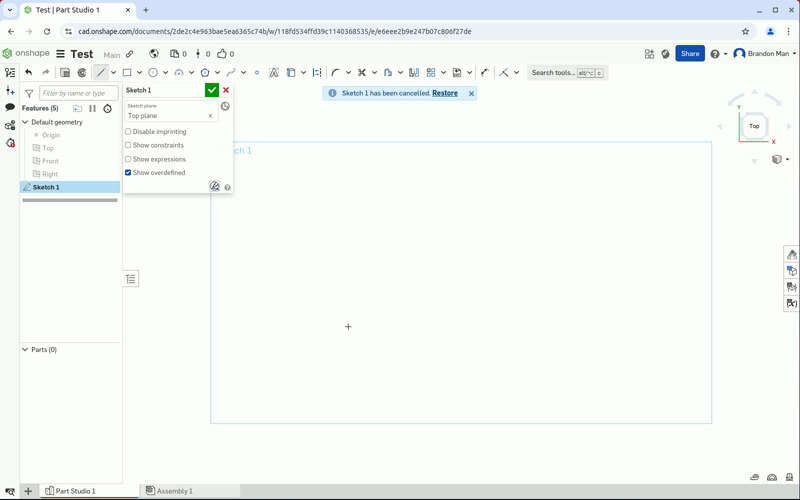
key_up(shift)
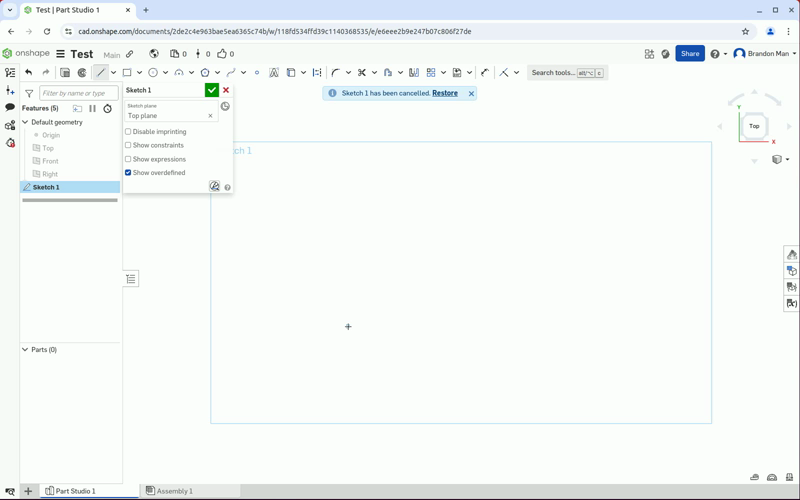
key_down(shift)
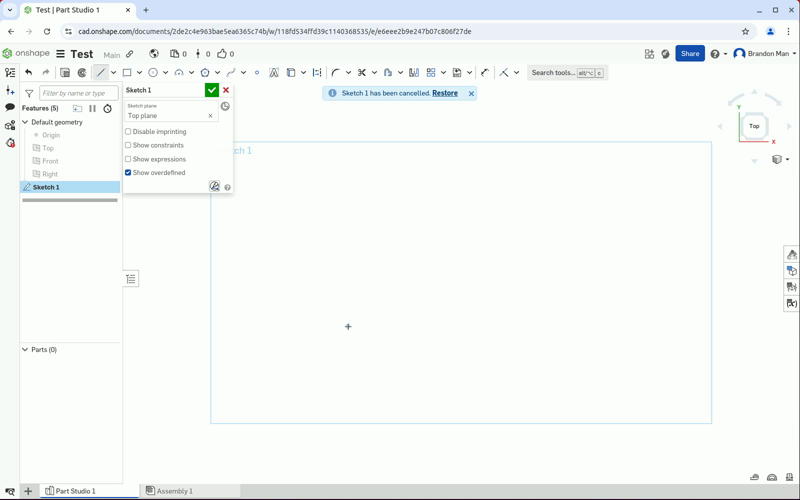
mouse_move(531, 326)
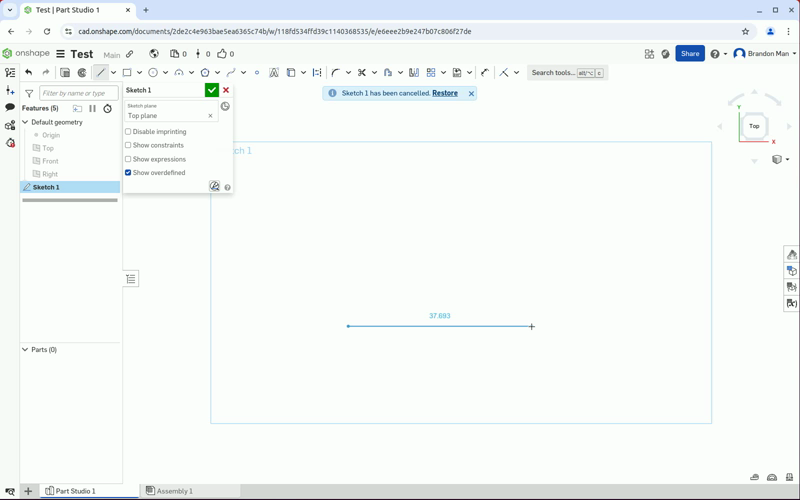
click(531, 326)
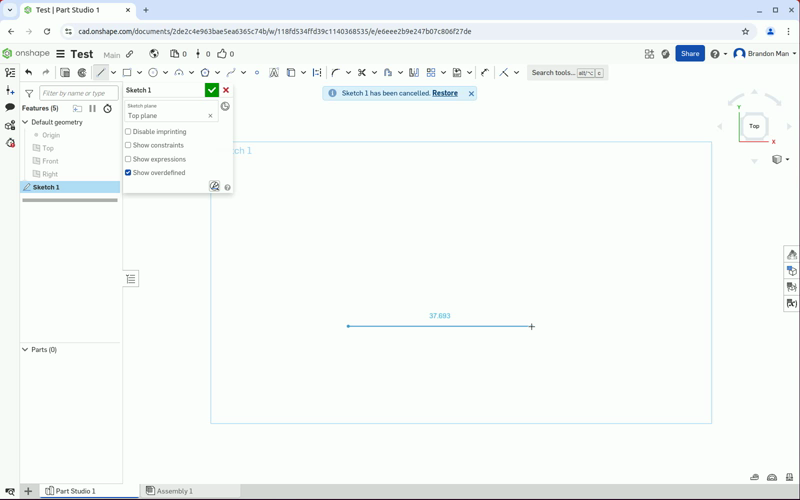
key_up(shift)
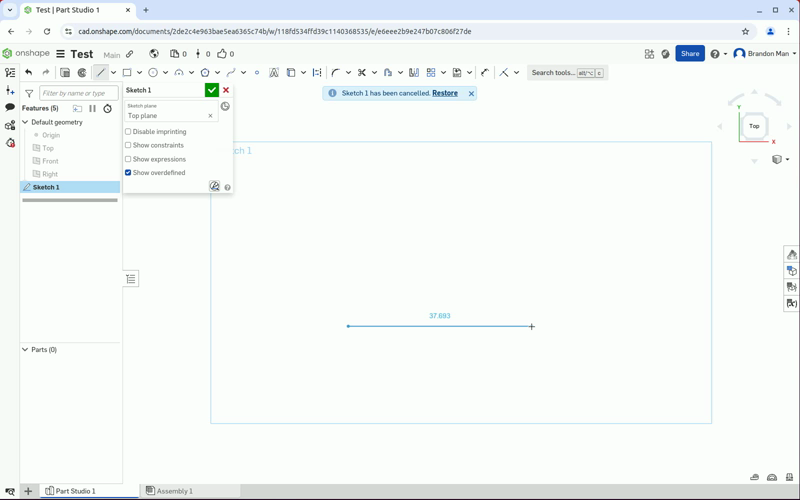
key_down(shift)
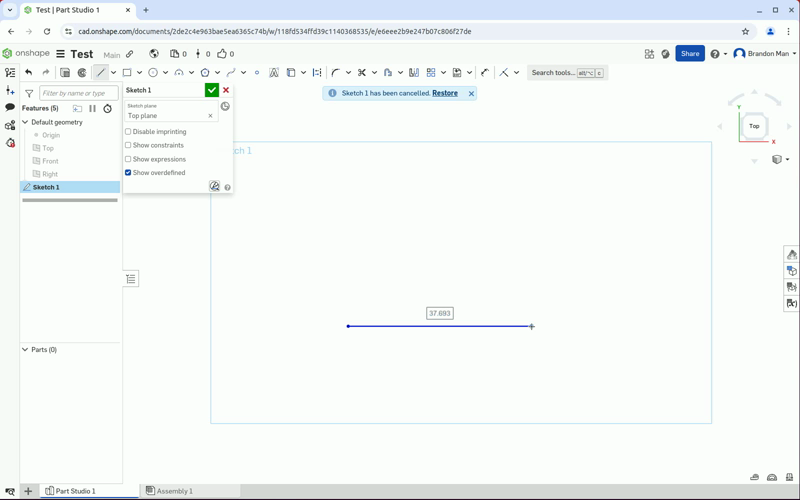
mouse_move(561, 326)
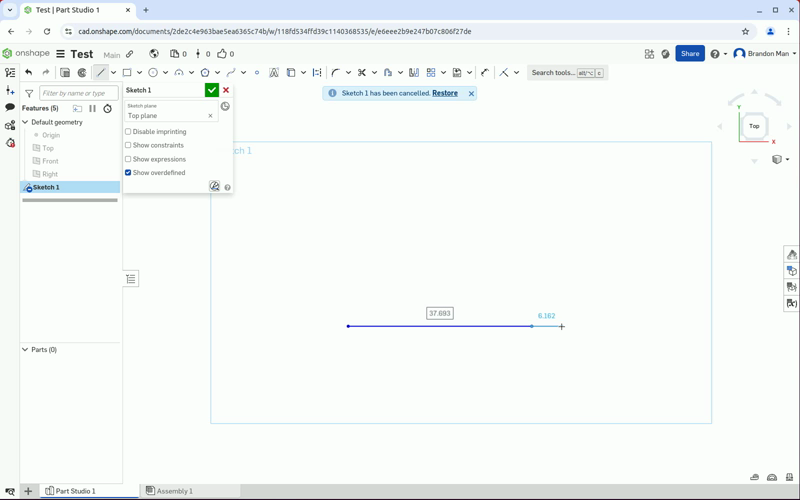
mouse_move(531, 316)
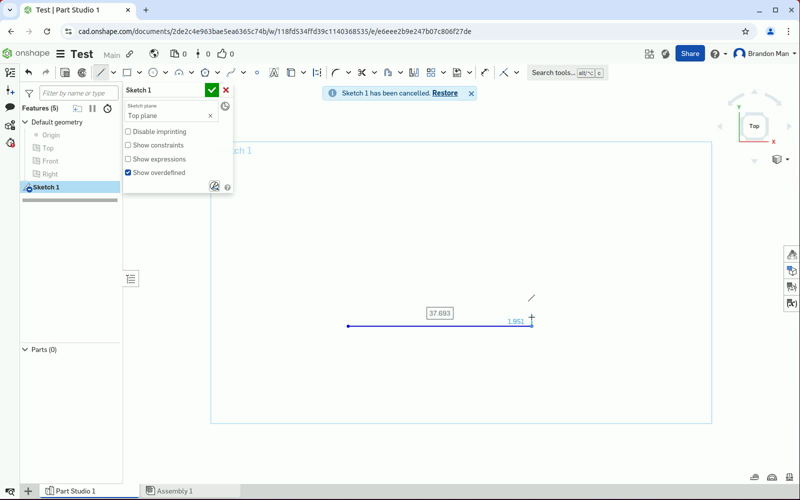
click(531, 316)
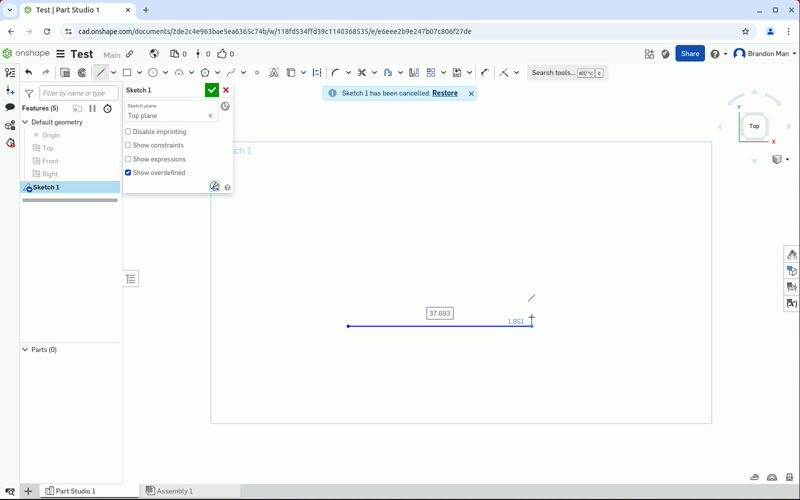
key_up(shift)
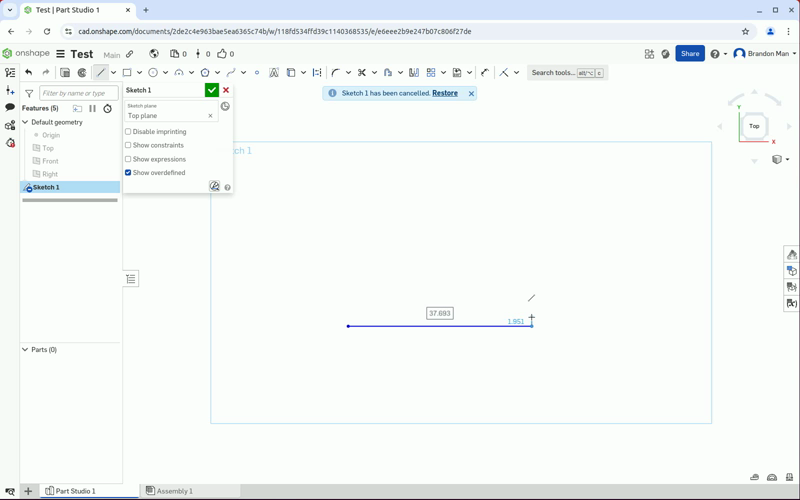
key_down(shift)
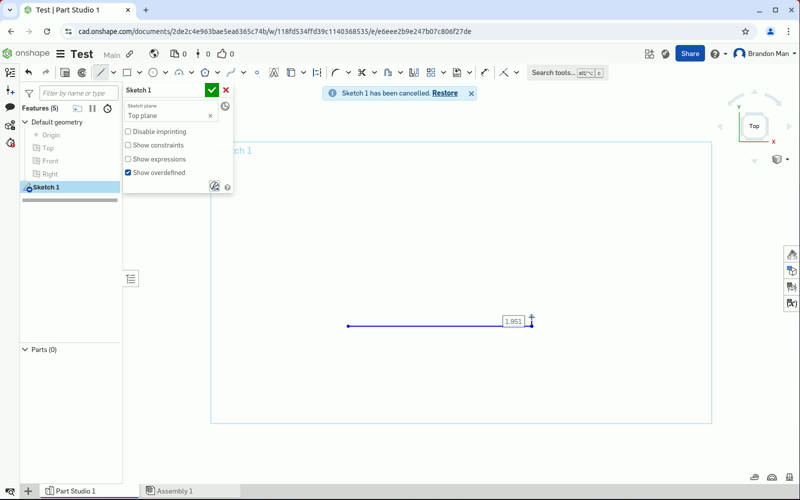
mouse_move(561, 316)
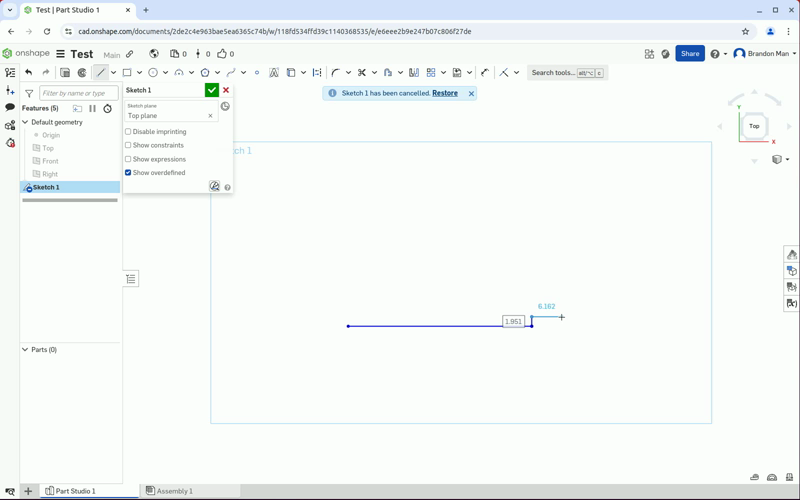
mouse_move(531, 293)
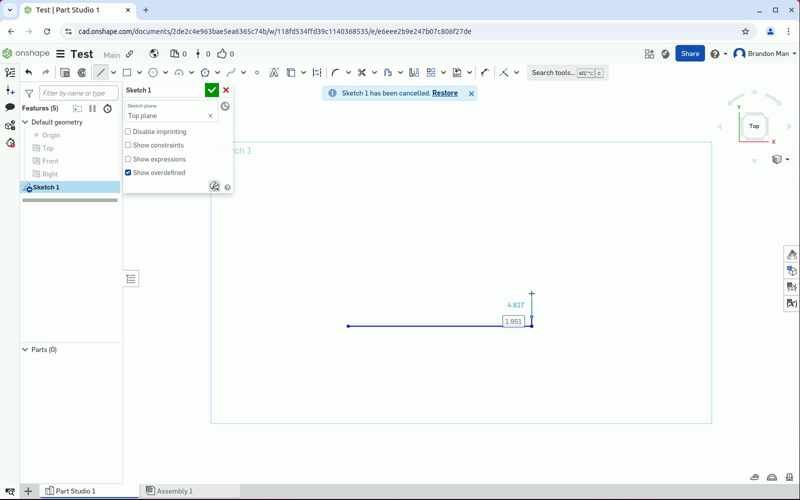
click(531, 293)
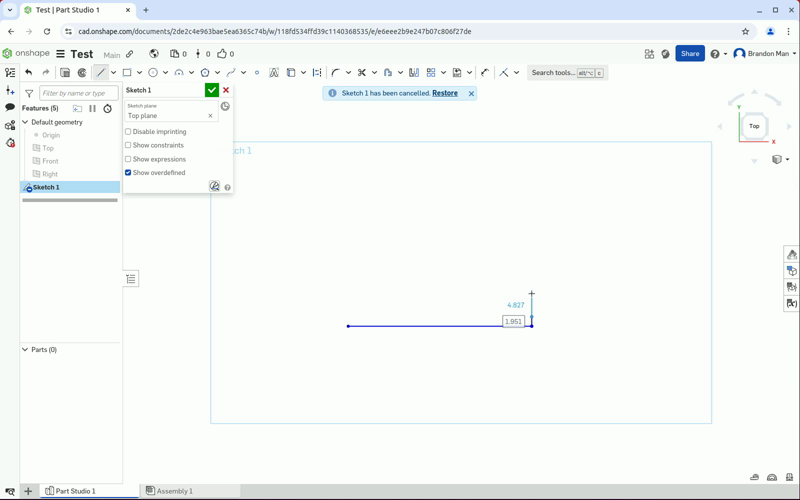
key_up(shift)
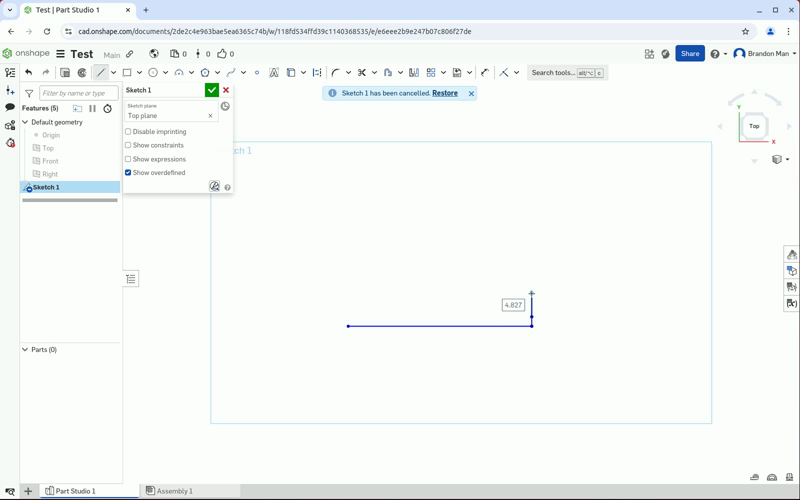
key_down(shift)
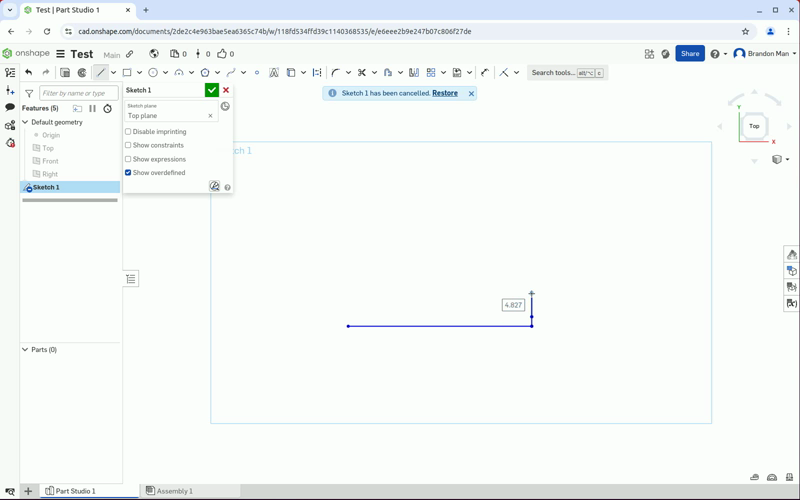
mouse_move(561, 293)
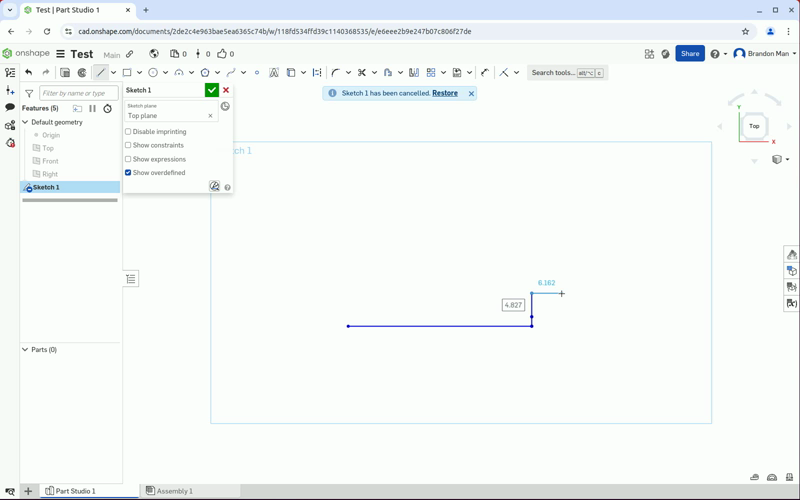
mouse_move(531, 282)
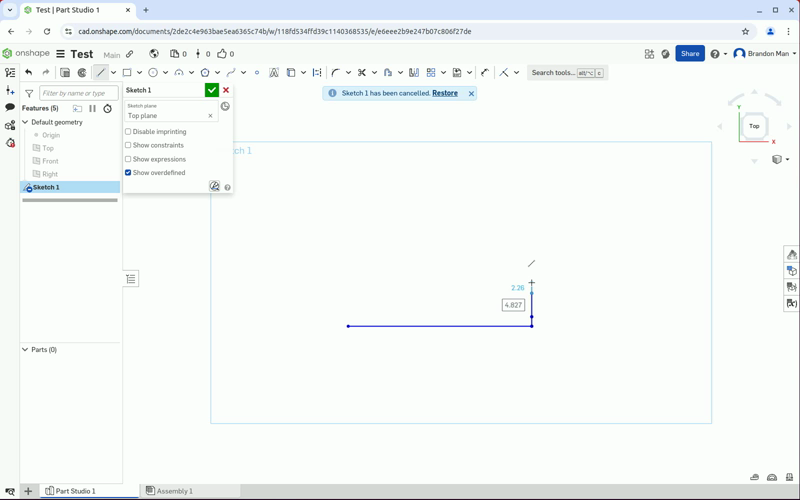
click(531, 282)
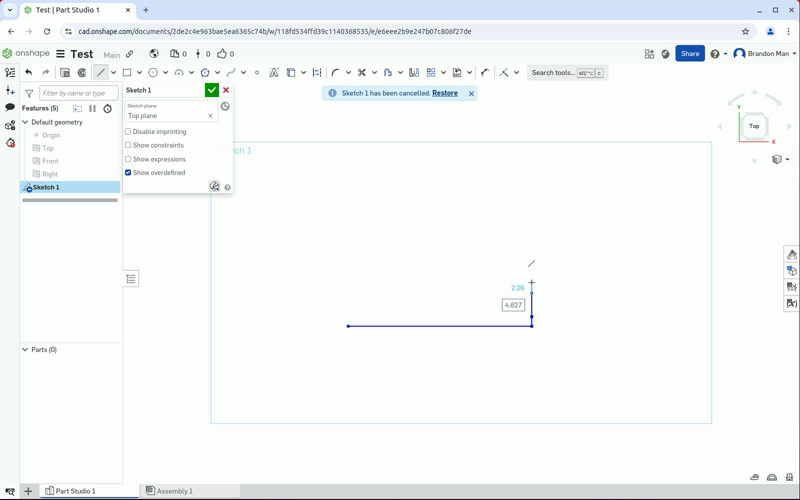
key_up(shift)
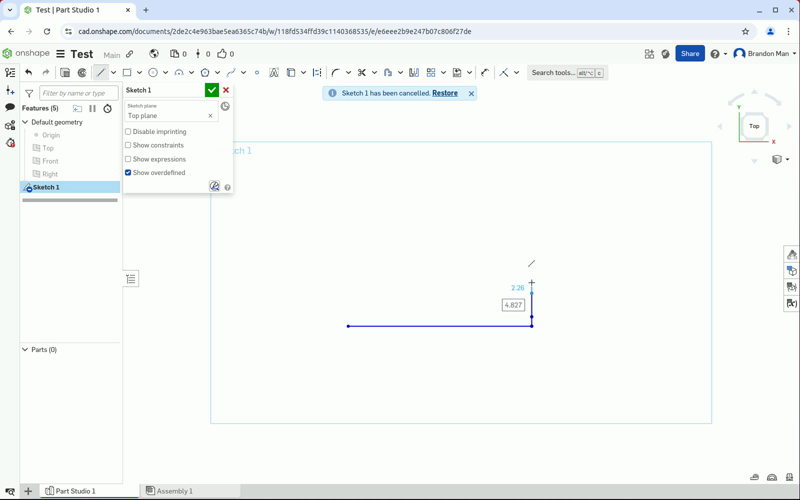
key_down(shift)
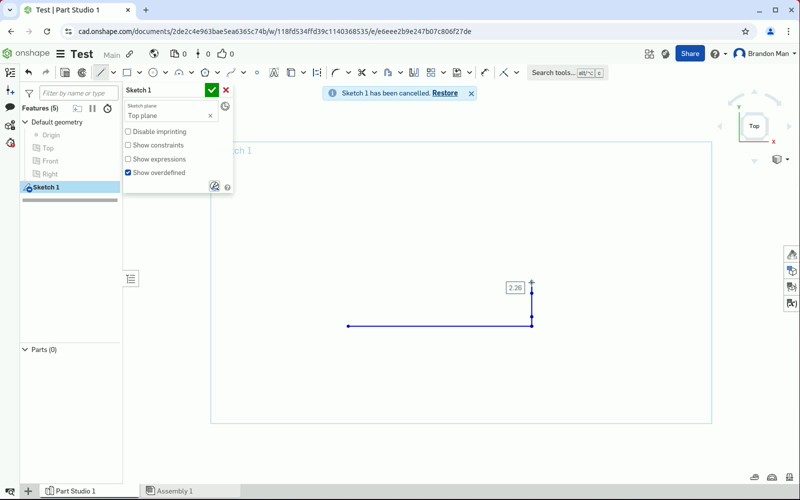
mouse_move(348, 282)
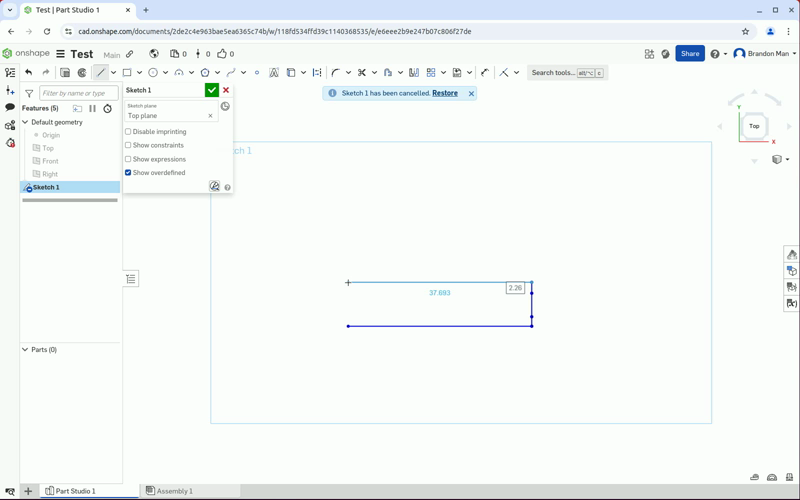
click(348, 282)
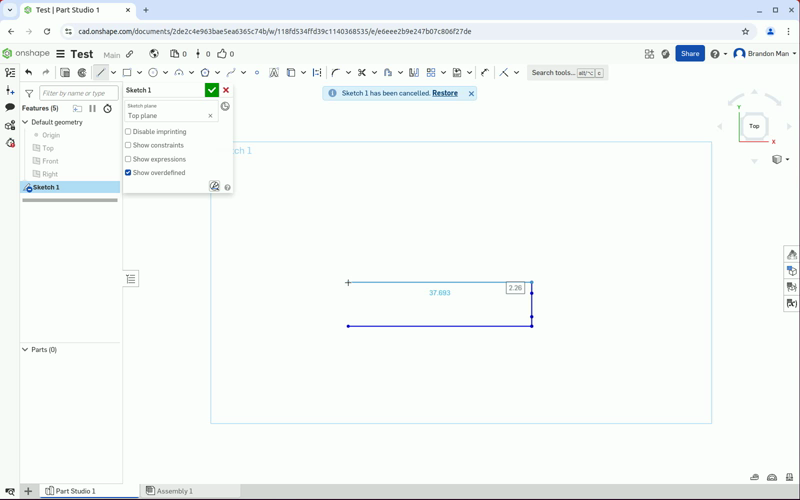
key_up(shift)
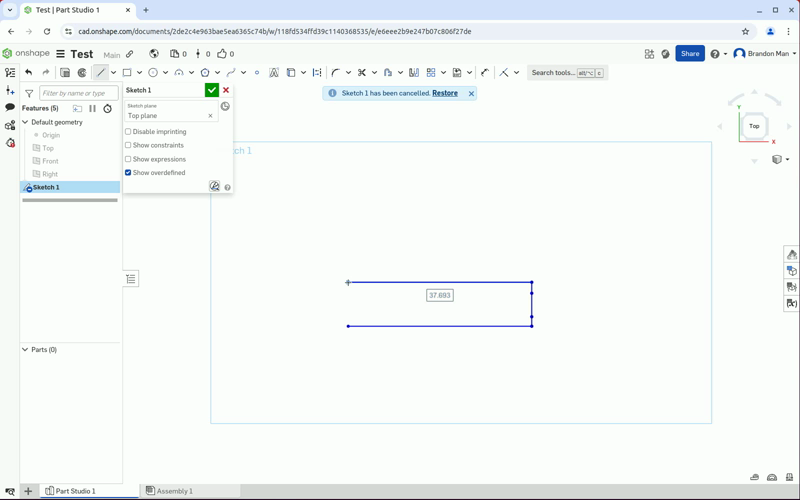
key_down(shift)
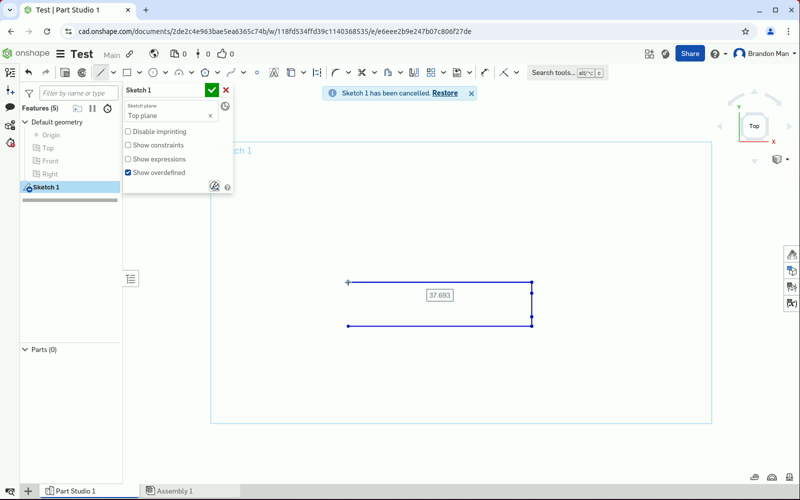
mouse_move(378, 282)
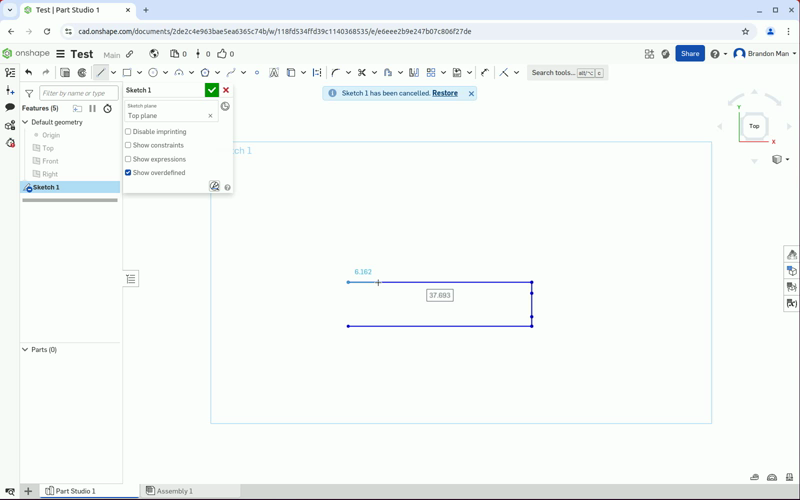
mouse_move(348, 293)
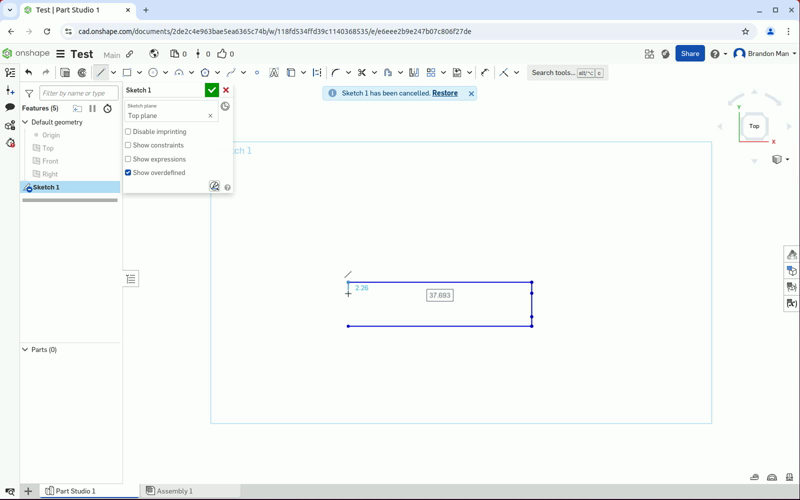
click(348, 293)
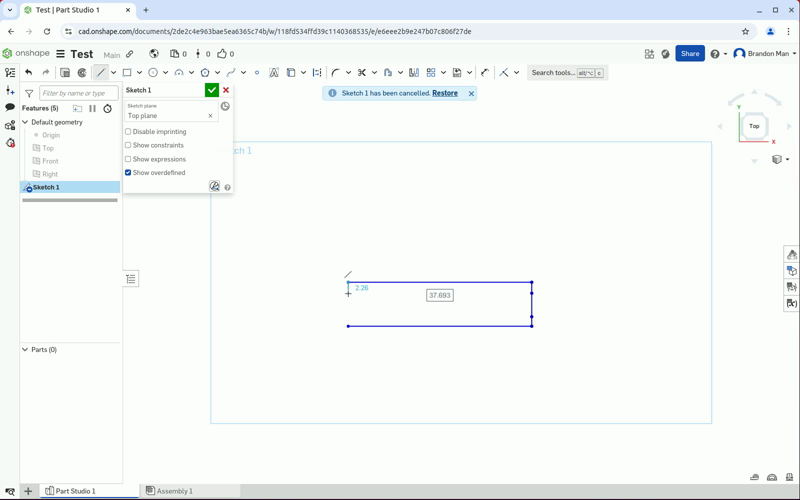
key_up(shift)
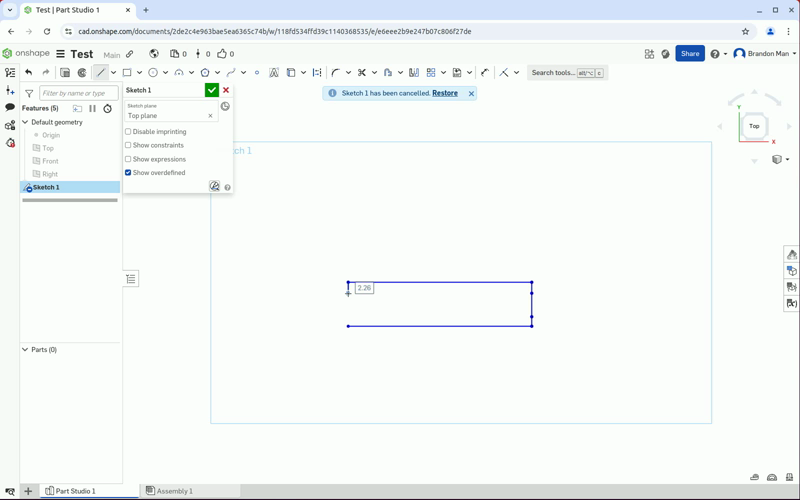
key_down(shift)
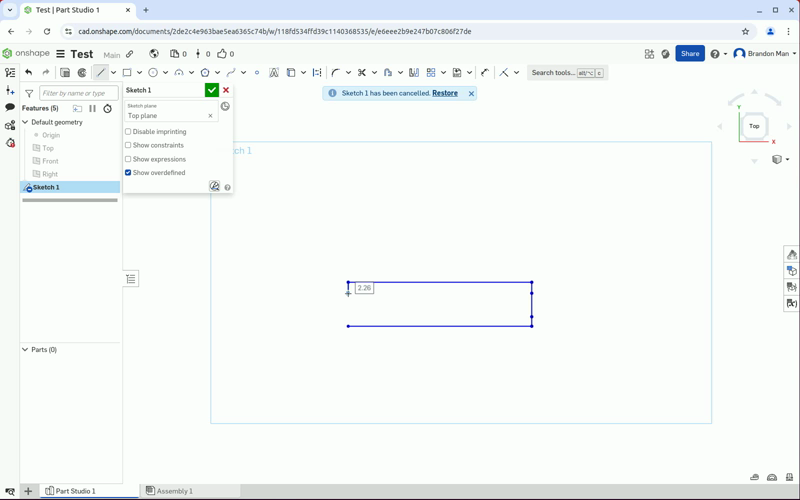
mouse_move(378, 293)
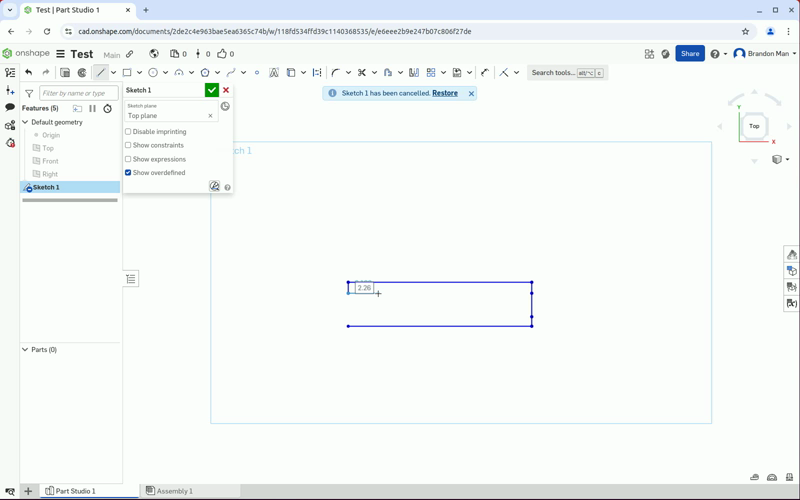
mouse_move(348, 316)
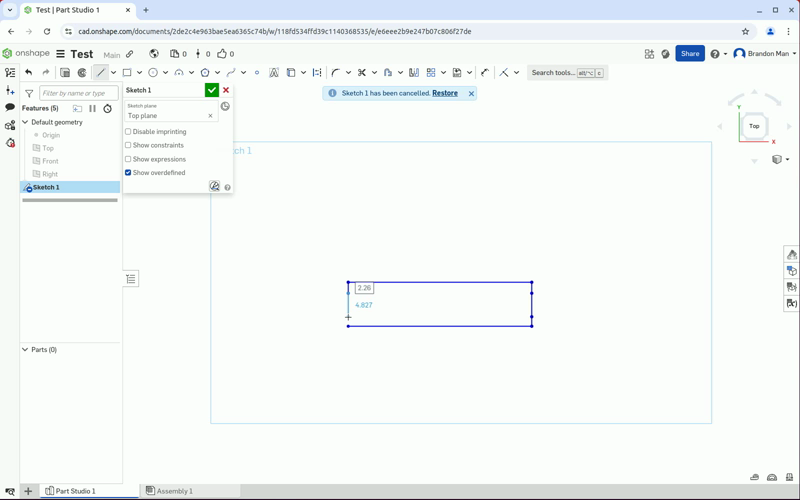
click(348, 316)
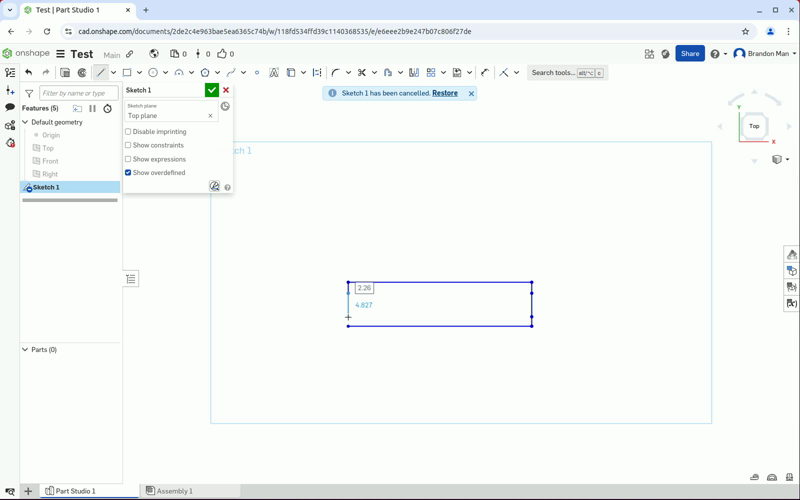
key_up(shift)
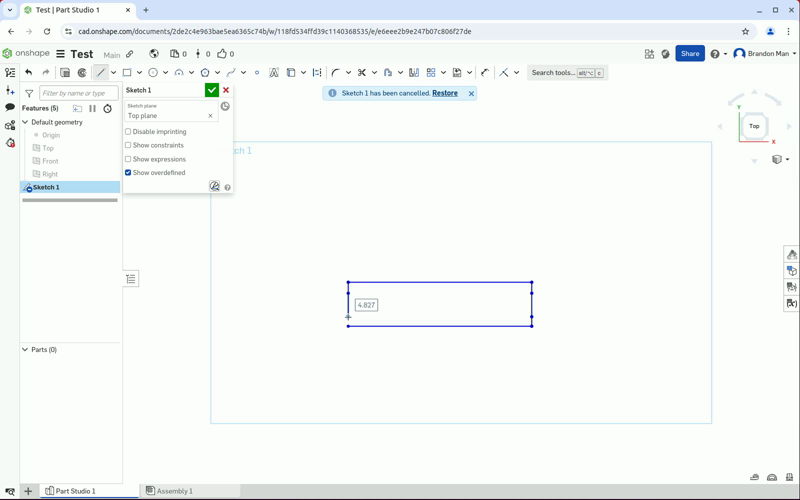
mouse_move(378, 316)
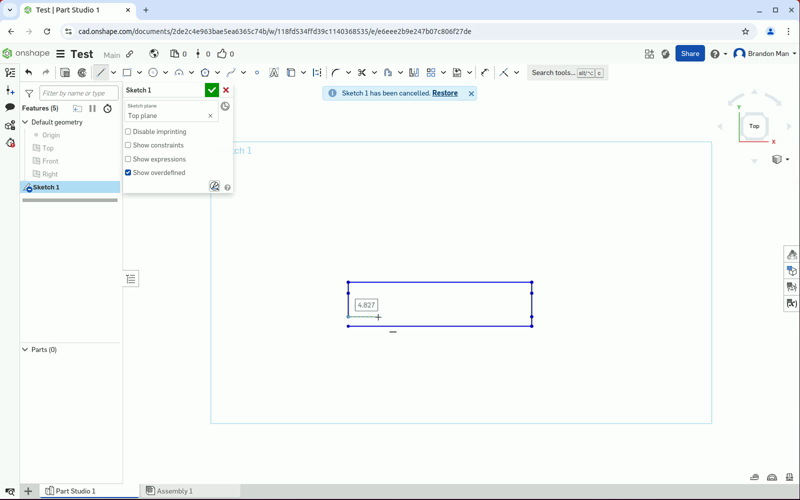
key_down(shift)
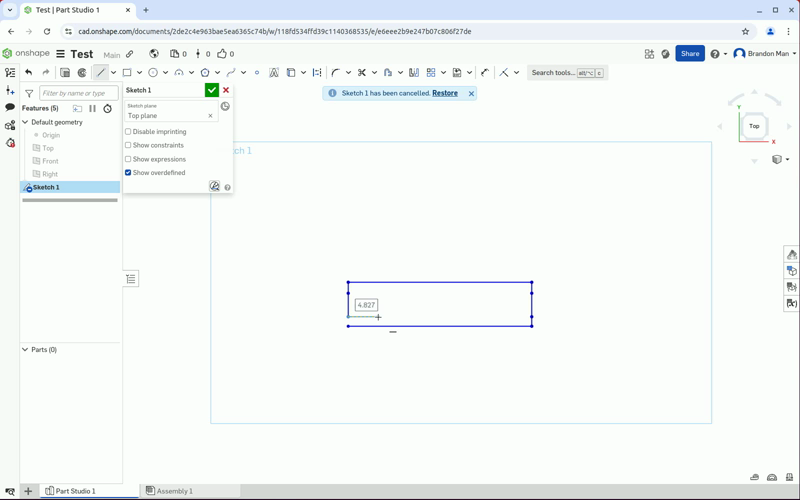
mouse_move(348, 326)
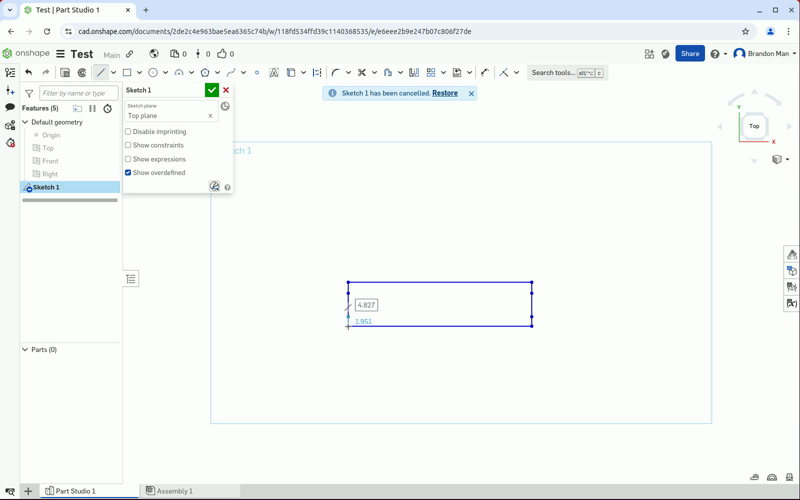
key_up(shift)
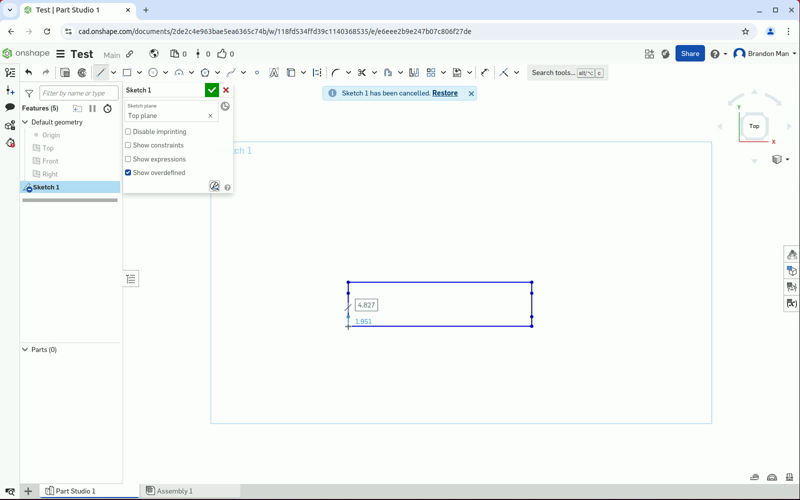
click(348, 326)
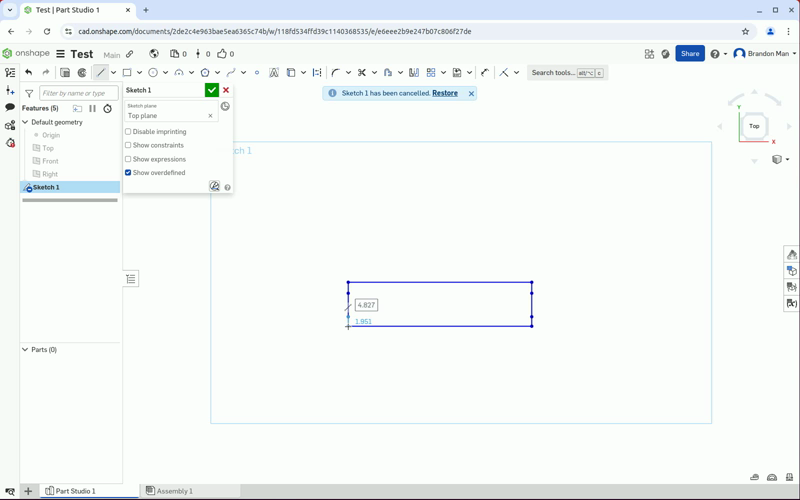
key(esc)
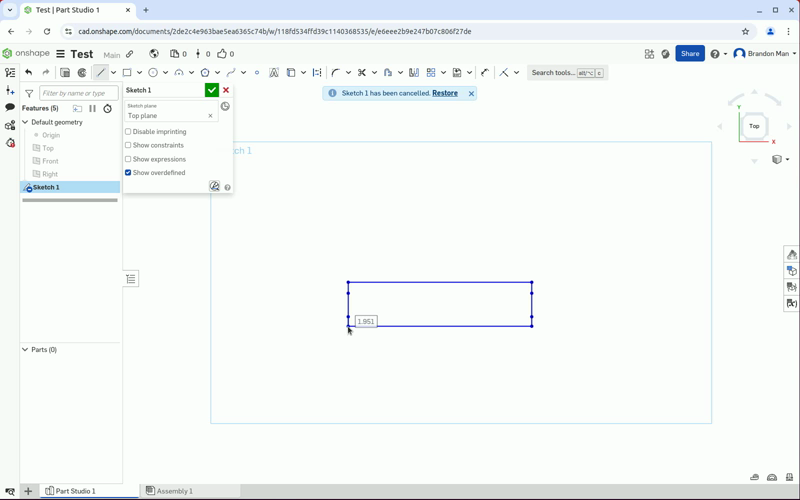
key(c)
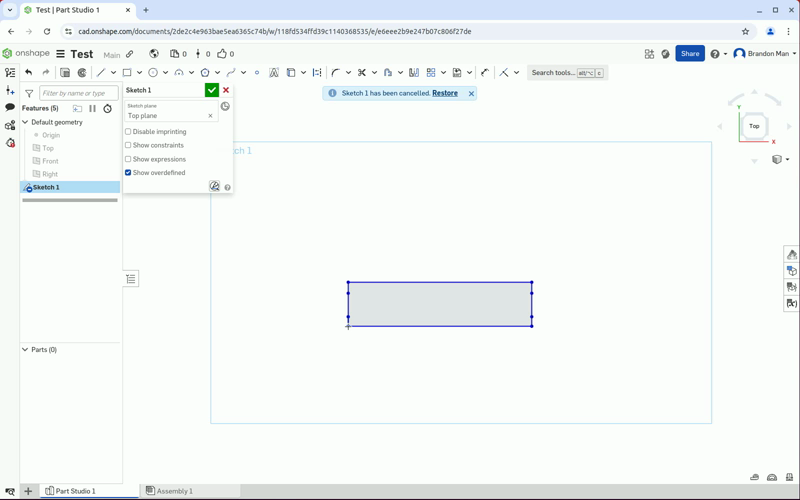
key_down(shift)
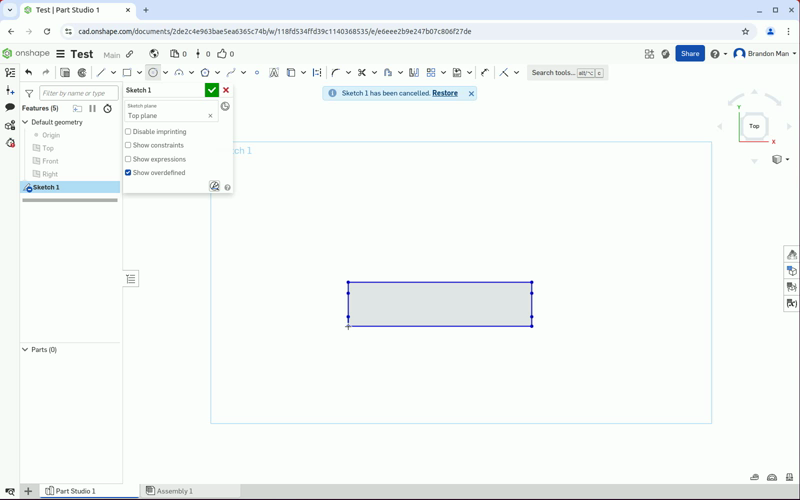
mouse_move(353, 320)
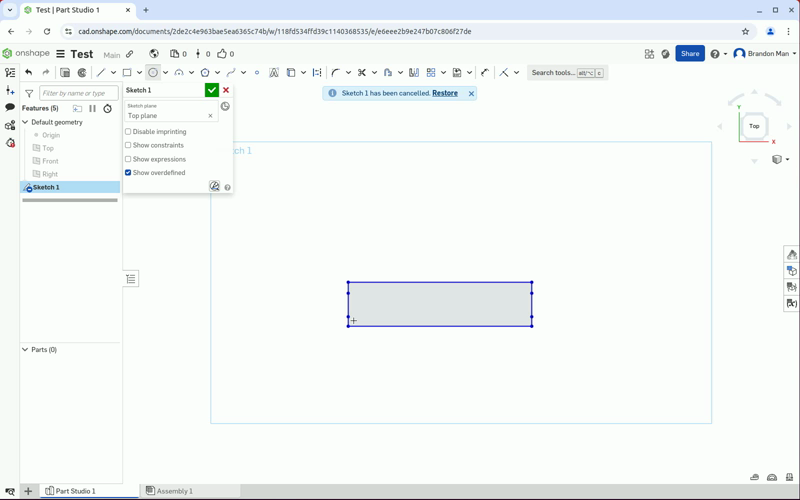
click(353, 320)
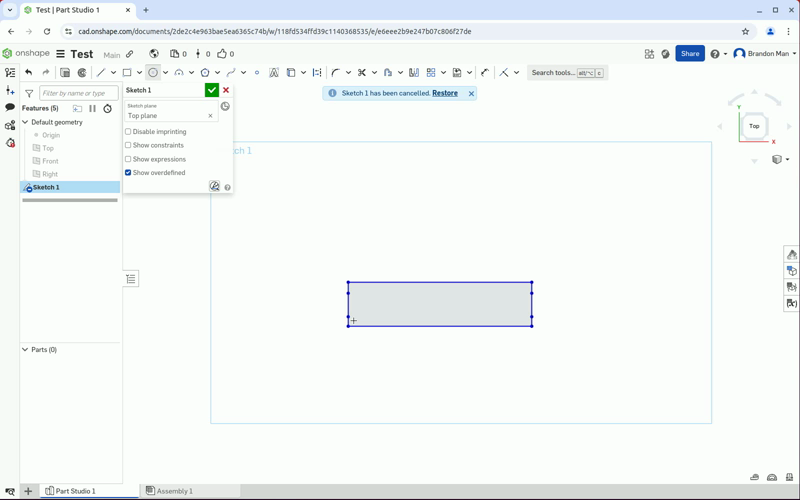
key_up(shift)
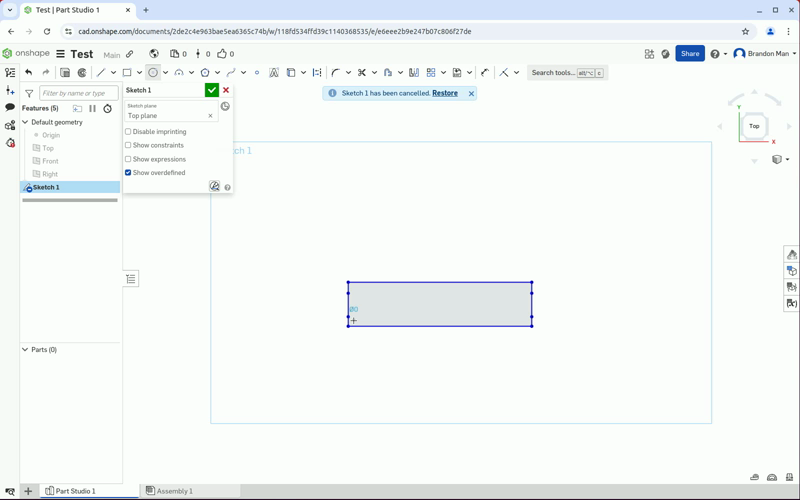
mouse_move(355, 320)
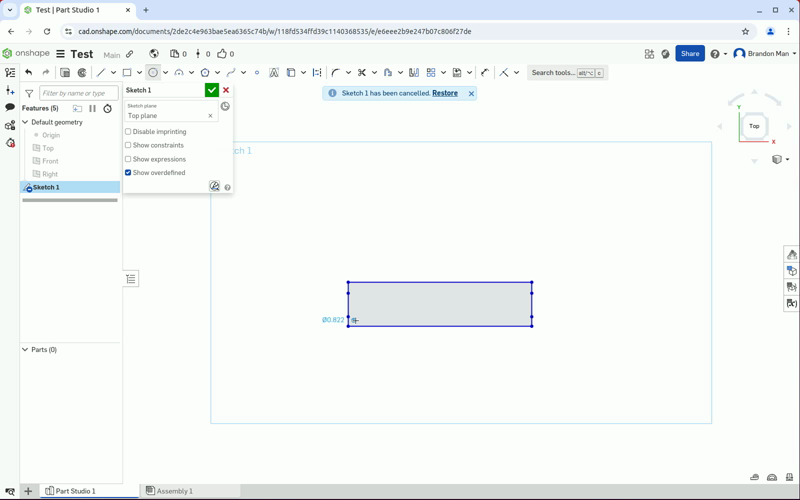
scroll(6)
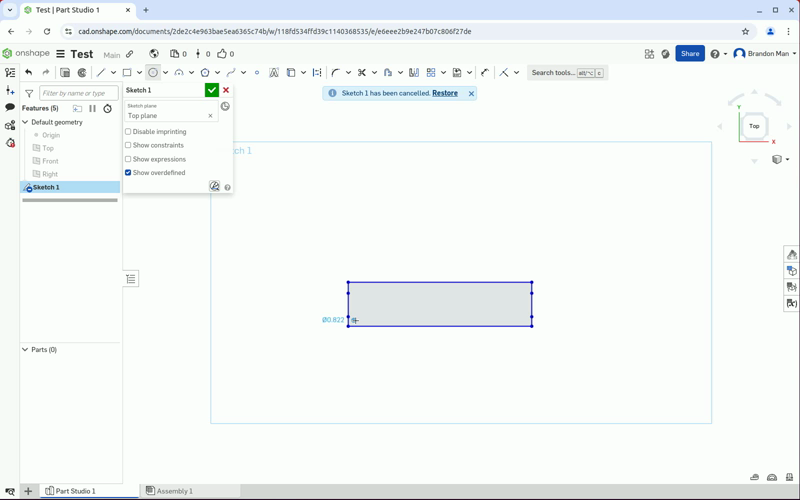
scroll(6)
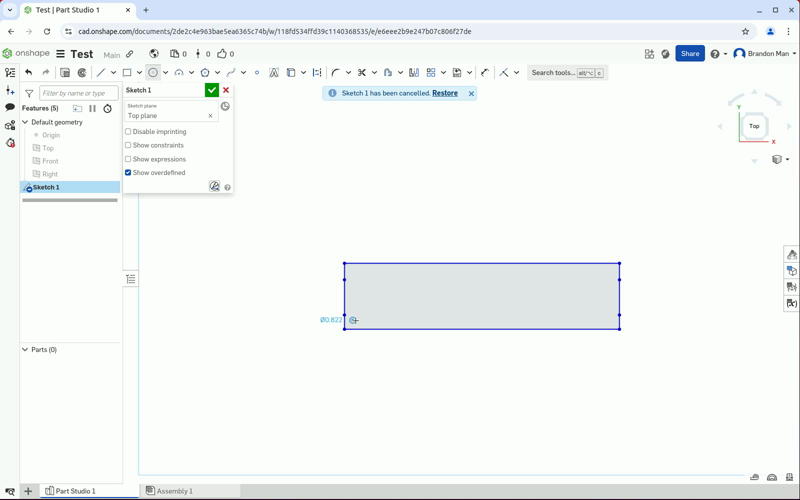
scroll(6)
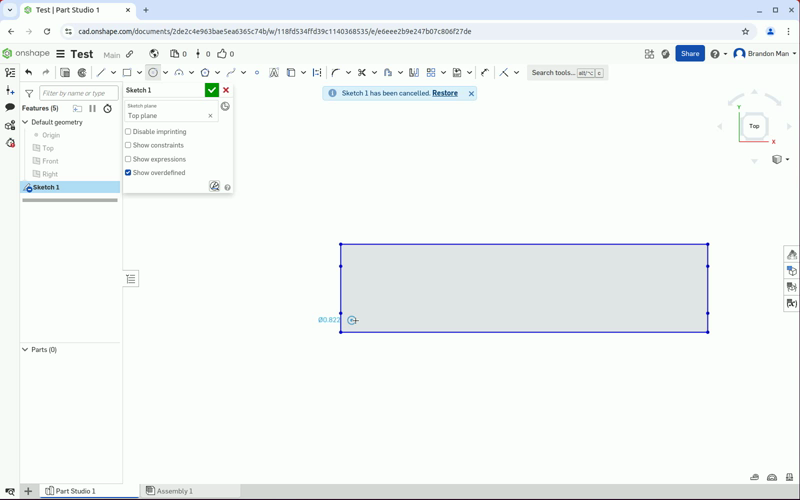
scroll(6)
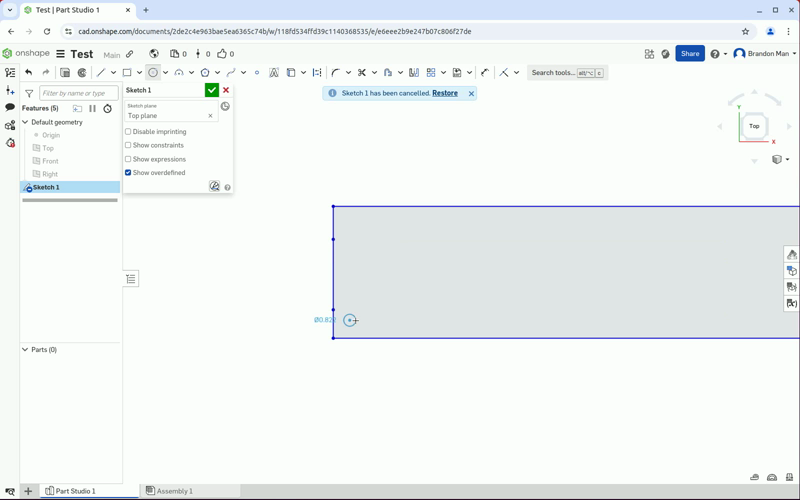
scroll(6)
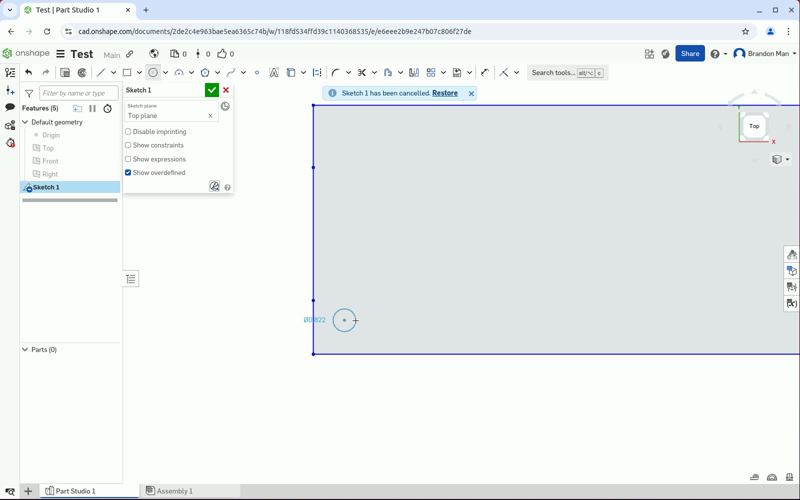
scroll(6)
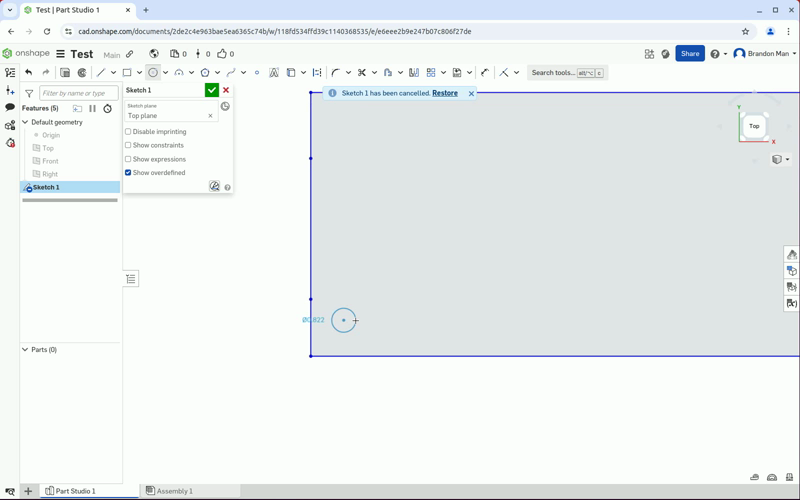
scroll(6)
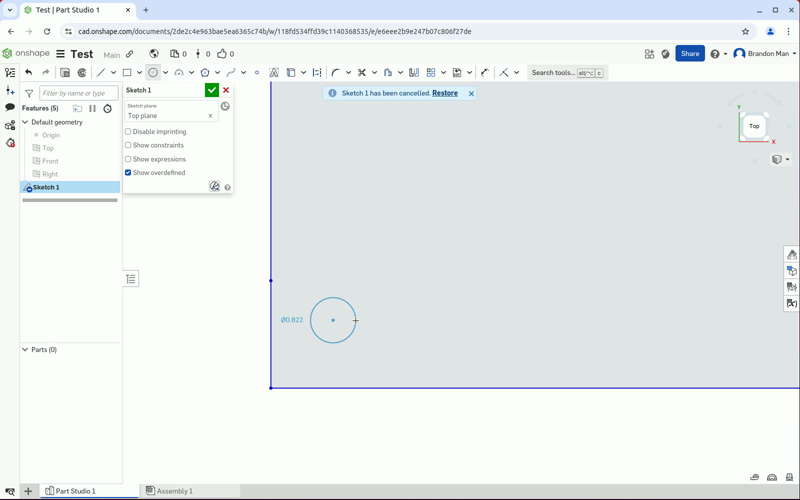
click(355, 320)
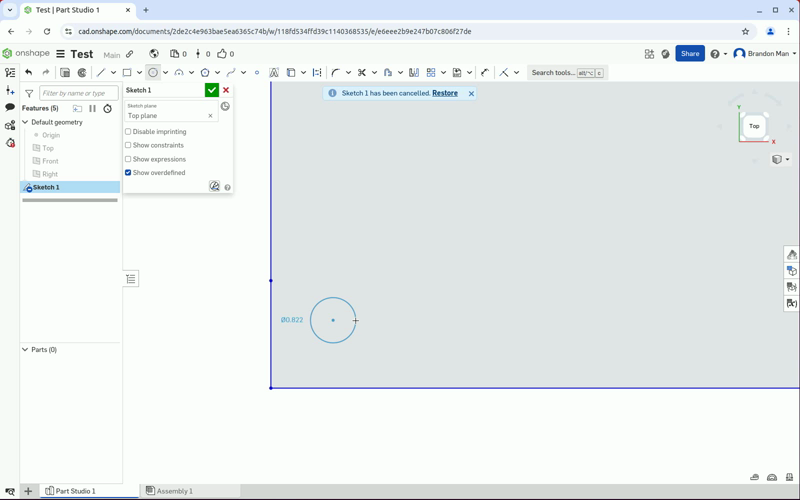
scroll(-6)
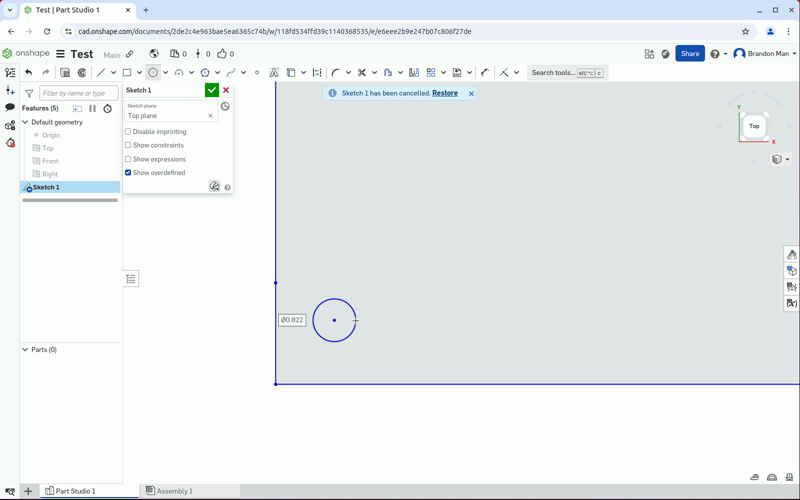
scroll(-6)
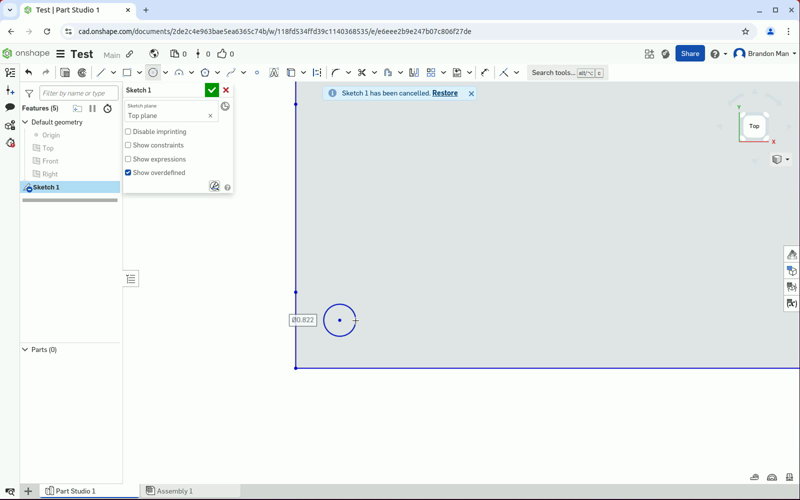
scroll(-6)
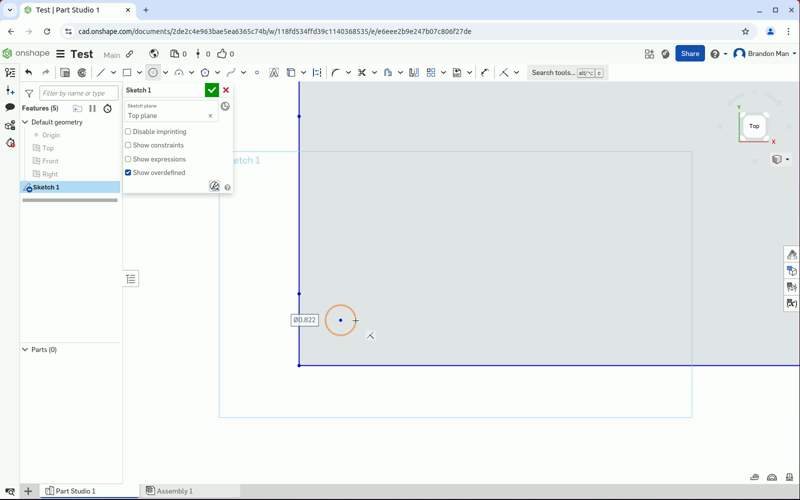
scroll(-6)
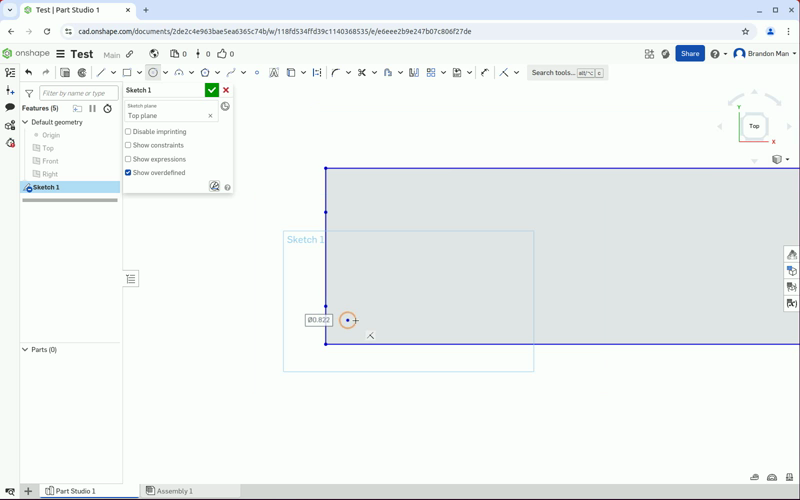
scroll(-6)
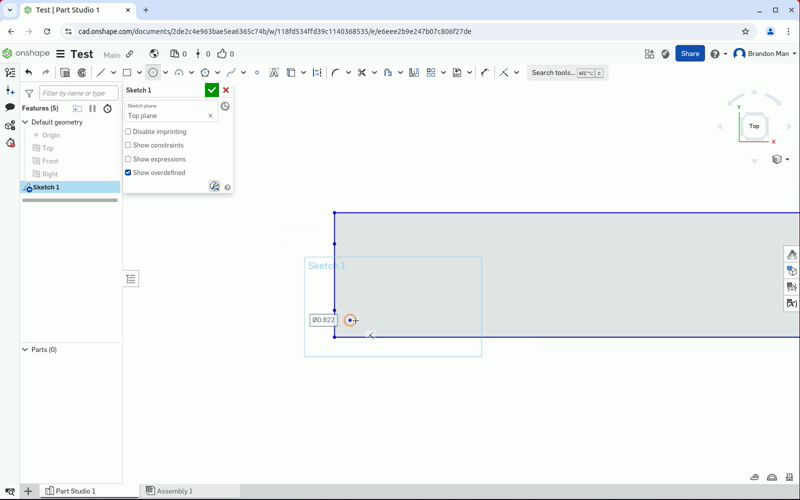
scroll(-6)
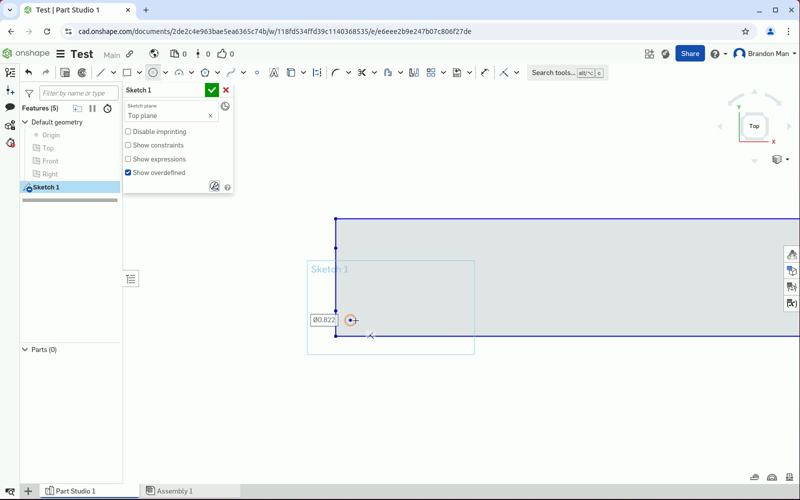
scroll(-6)
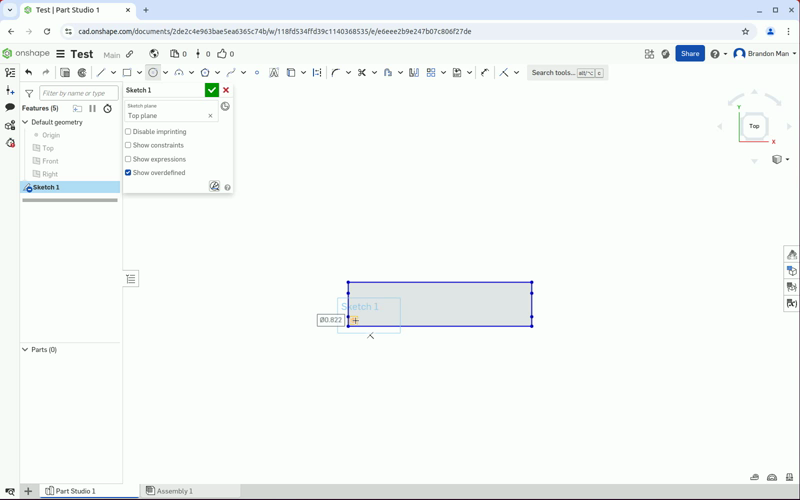
key(esc)
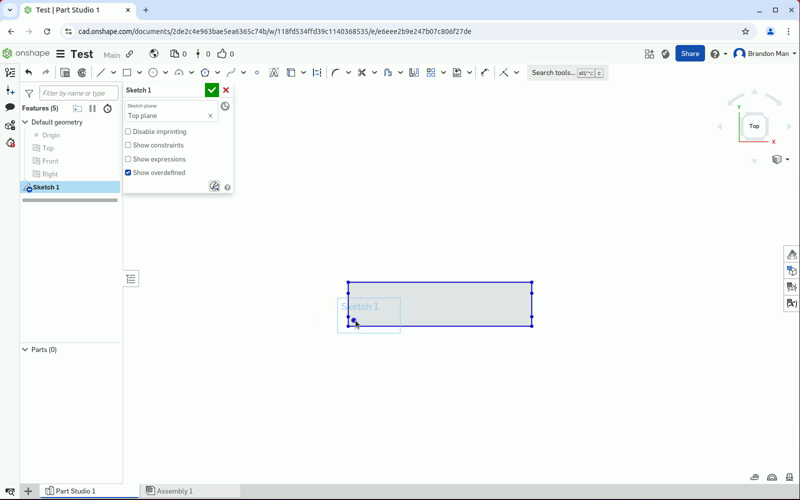
key(c)
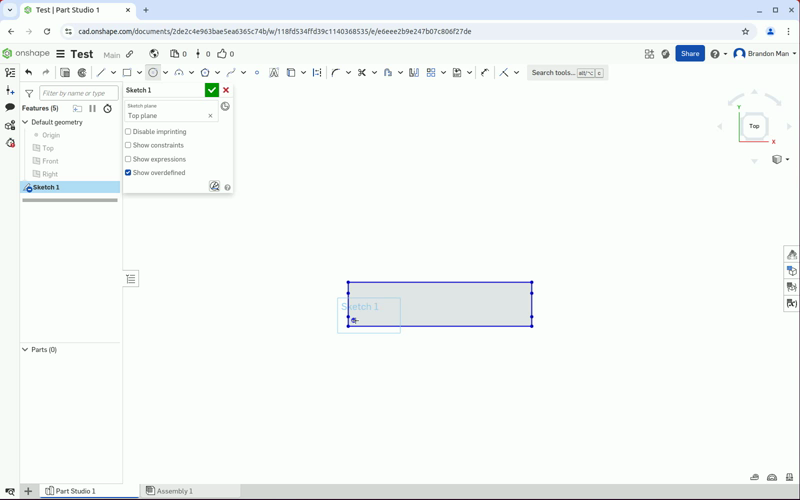
key_down(shift)
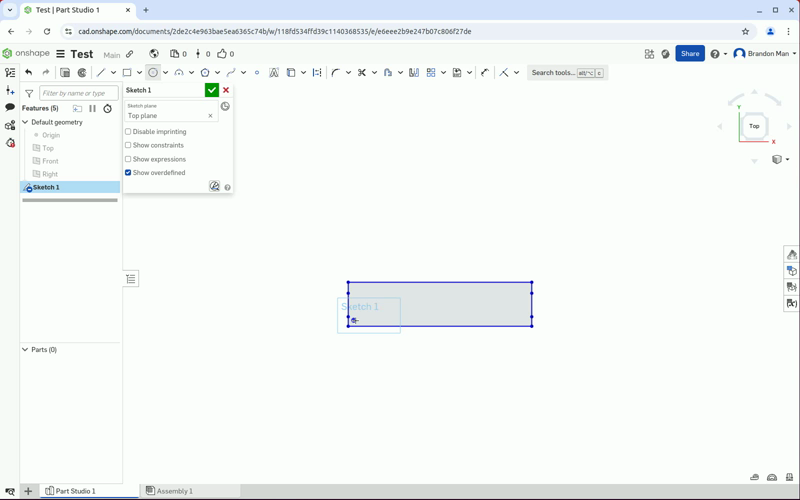
mouse_move(353, 287)
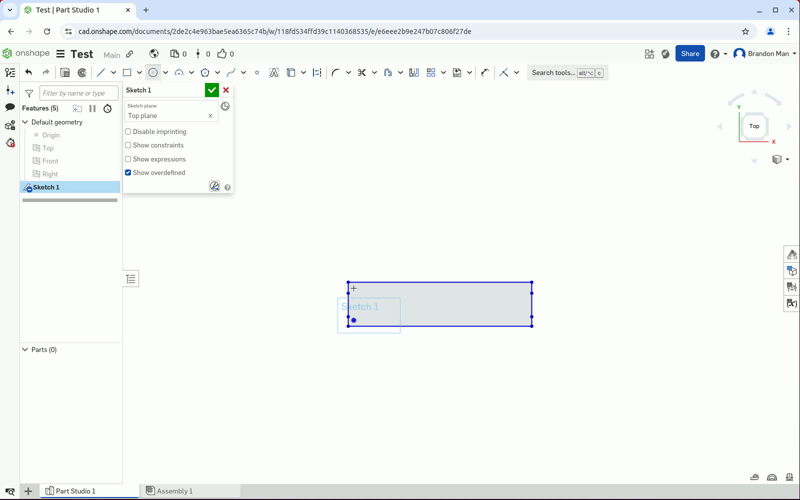
click(353, 287)
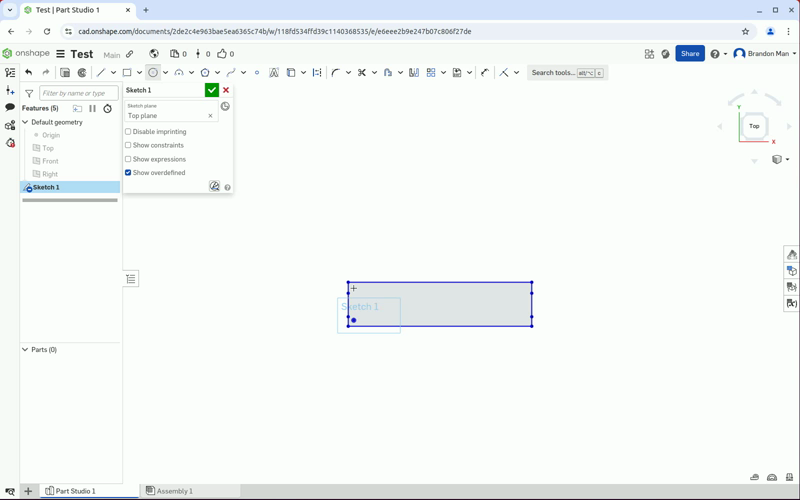
key_up(shift)
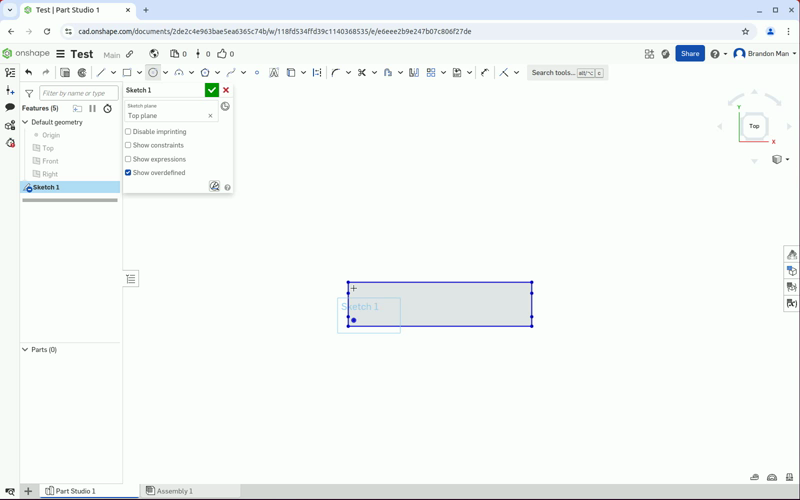
mouse_move(355, 287)
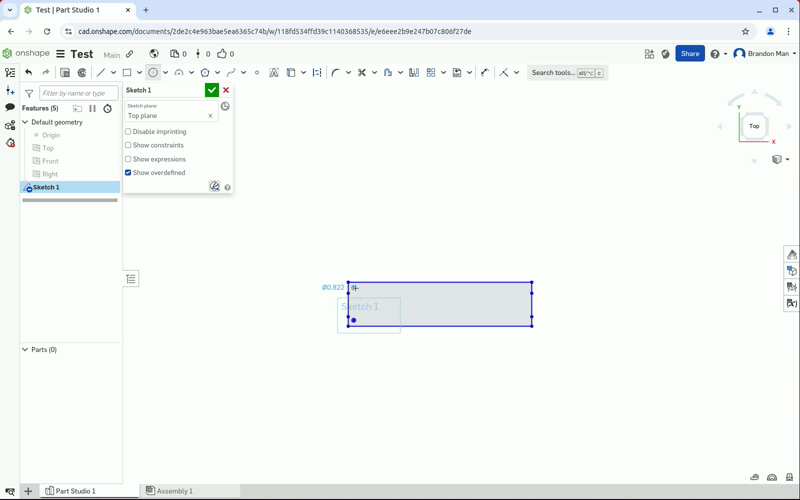
scroll(6)
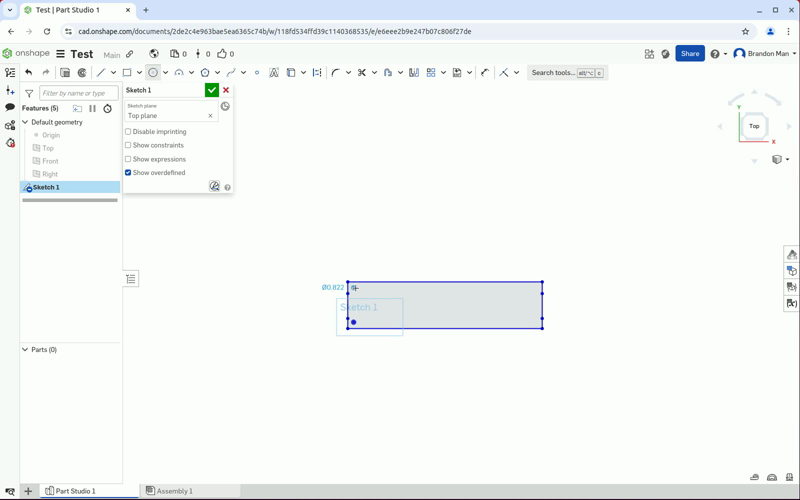
scroll(6)
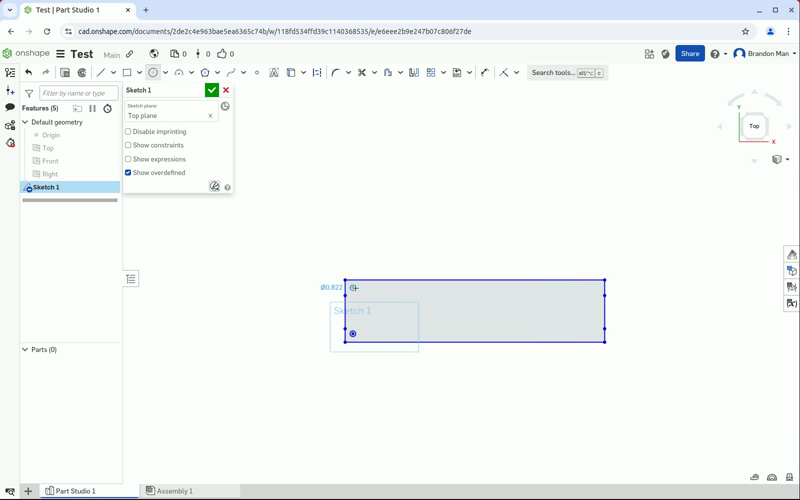
scroll(6)
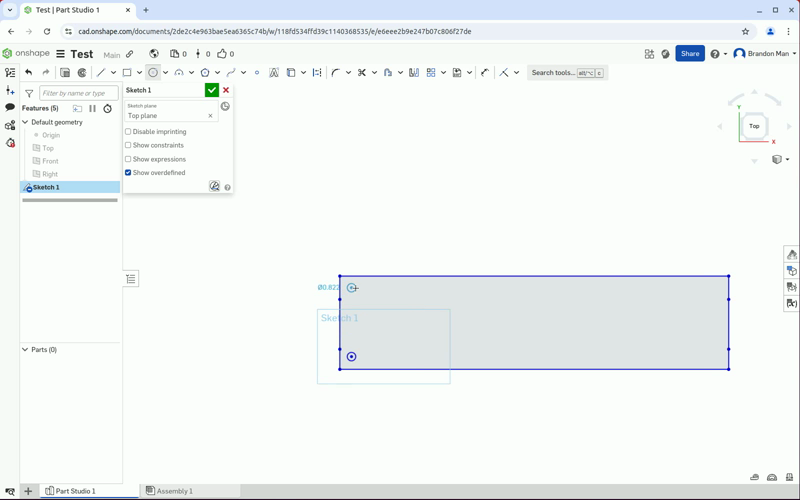
scroll(6)
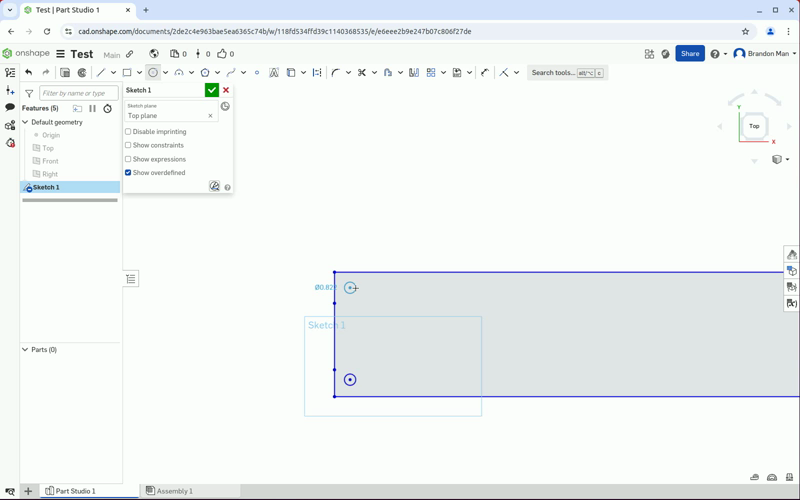
scroll(6)
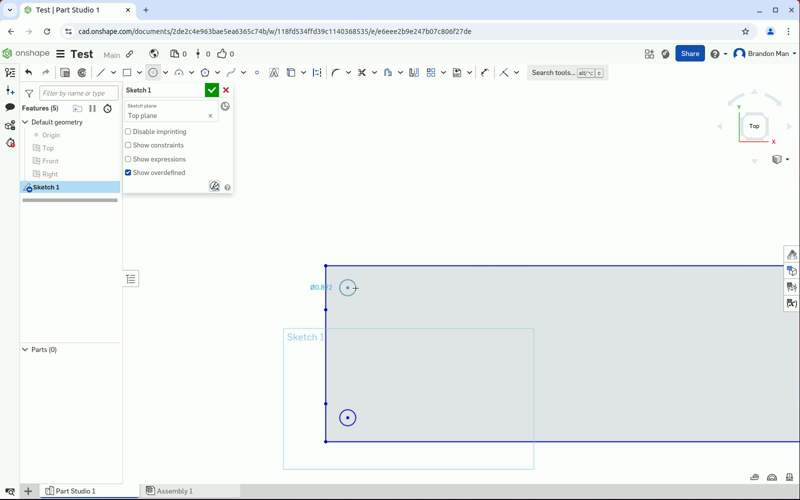
scroll(6)
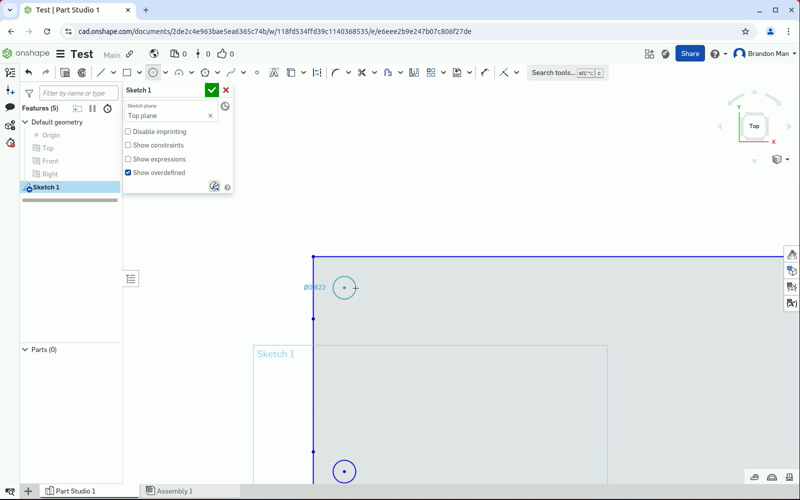
scroll(6)
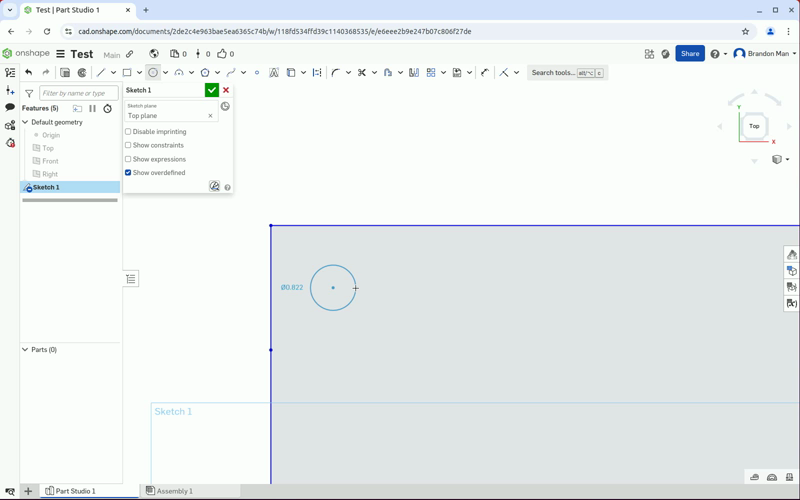
click(355, 287)
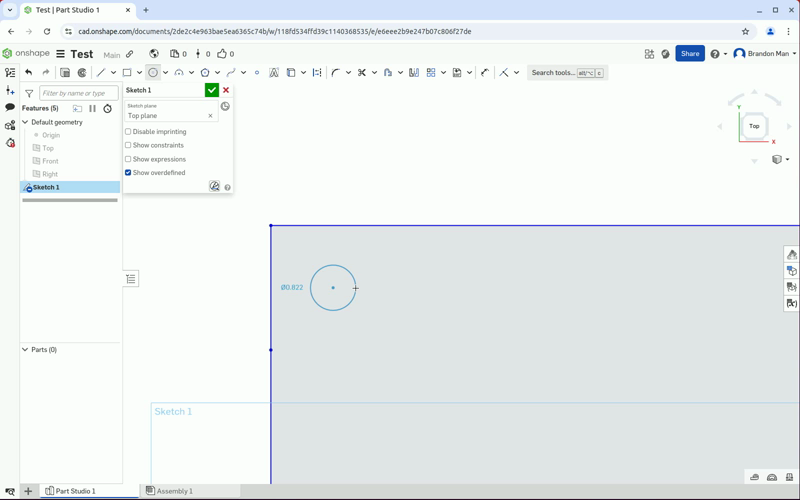
scroll(-6)
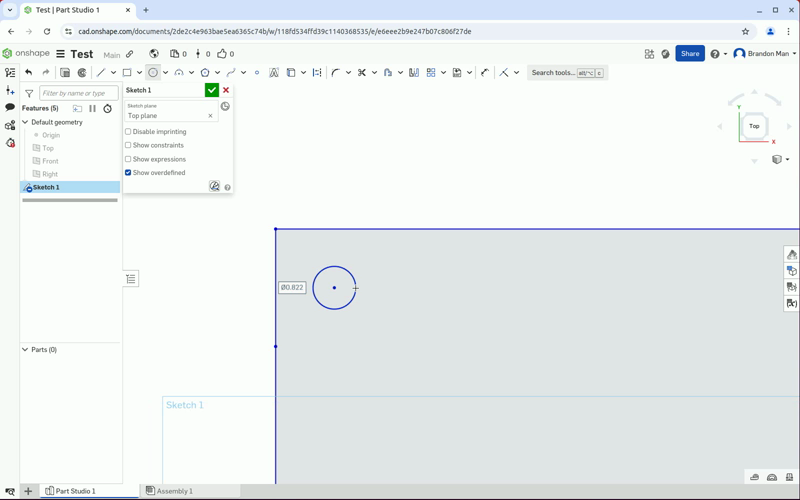
scroll(-6)
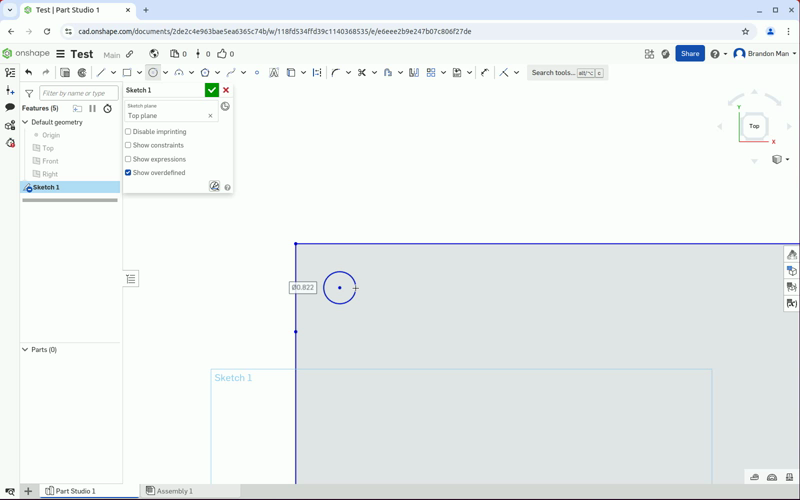
scroll(-6)
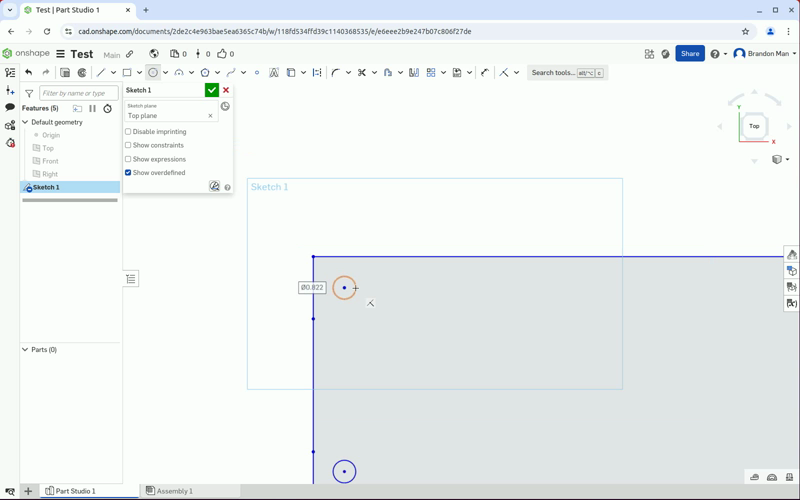
scroll(-6)
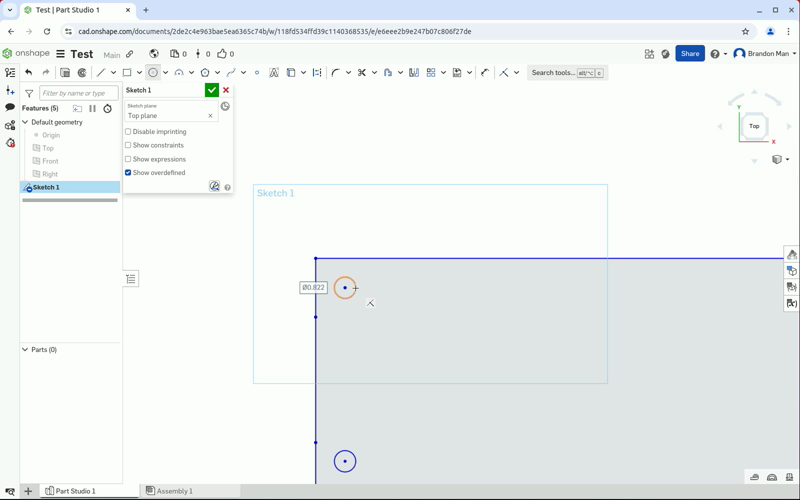
scroll(-6)
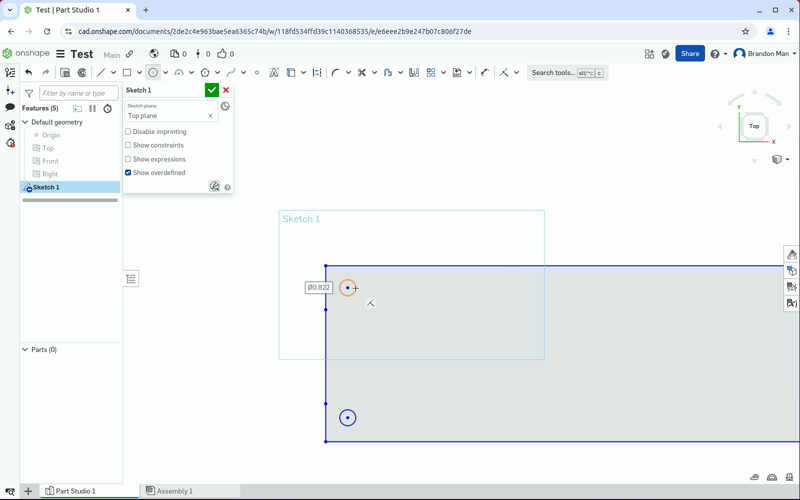
scroll(-6)
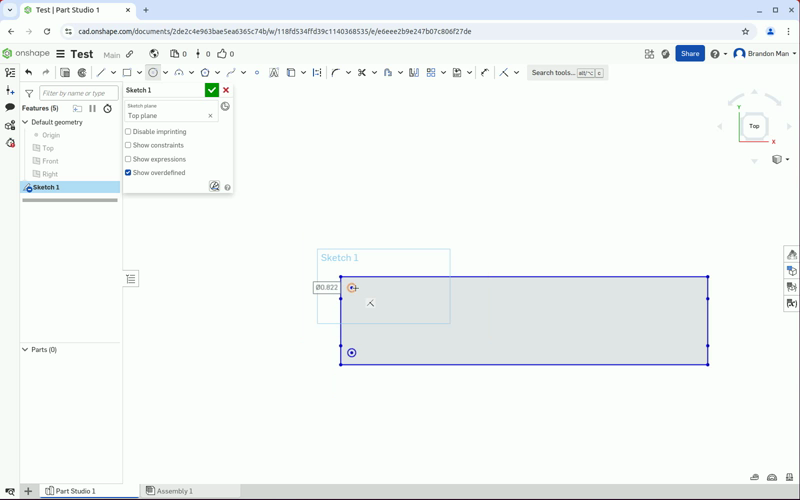
scroll(-6)
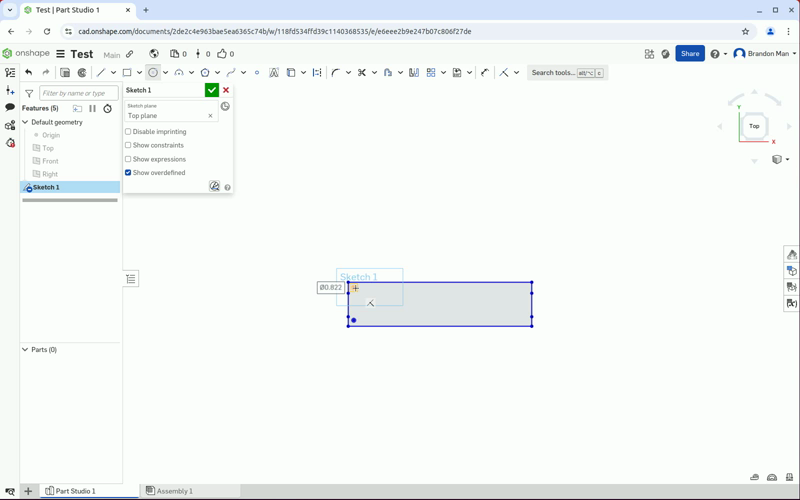
key(esc)
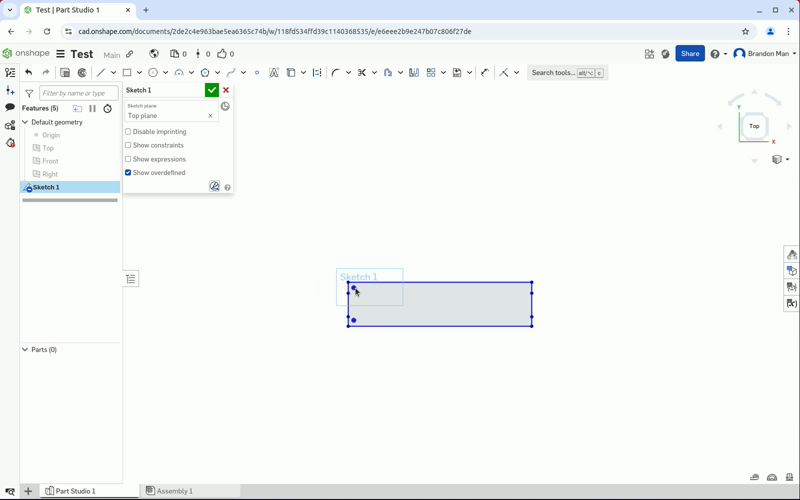
key(c)
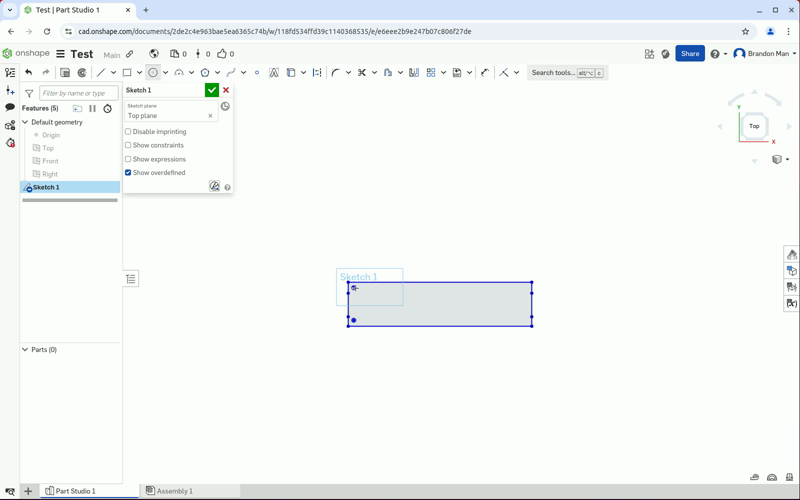
key_down(shift)
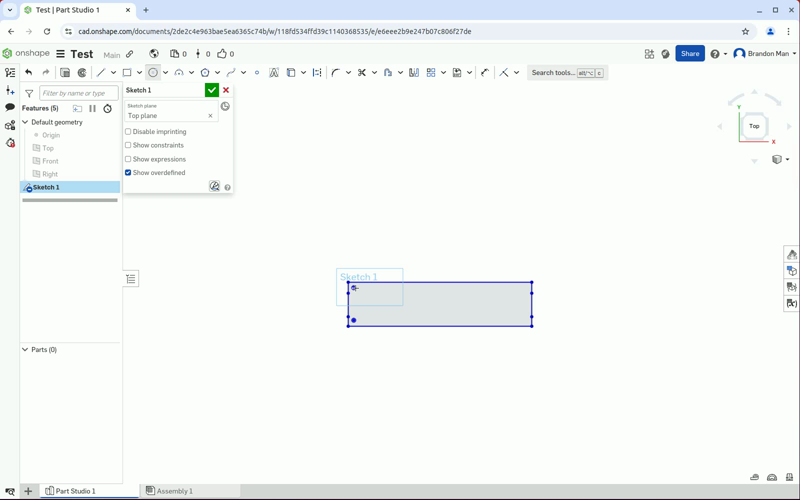
mouse_move(525, 320)
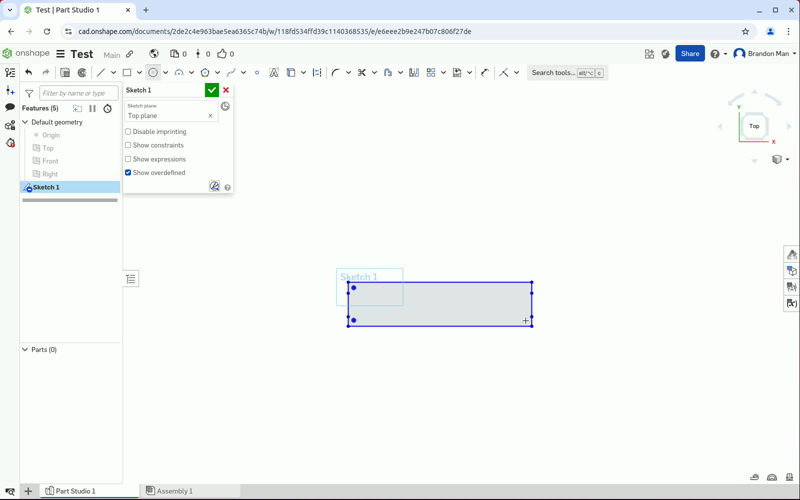
click(525, 320)
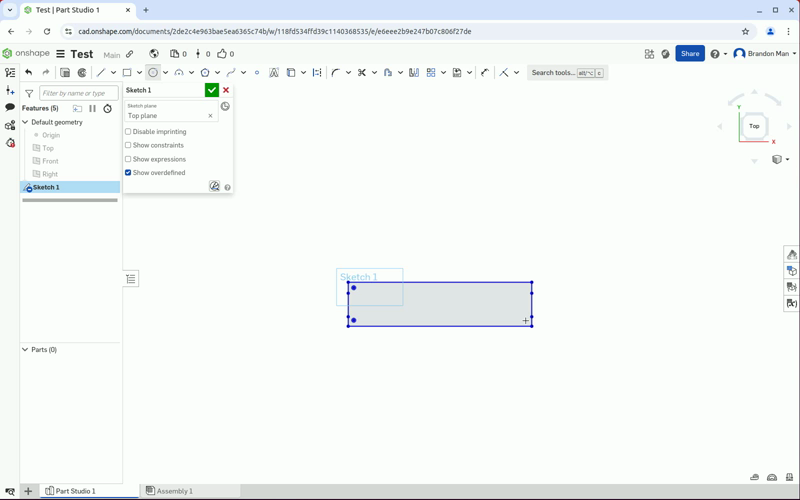
key_up(shift)
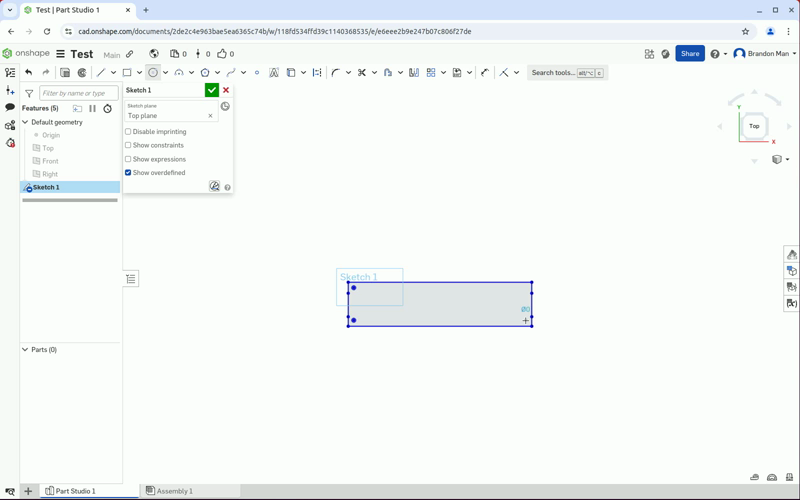
mouse_move(527, 320)
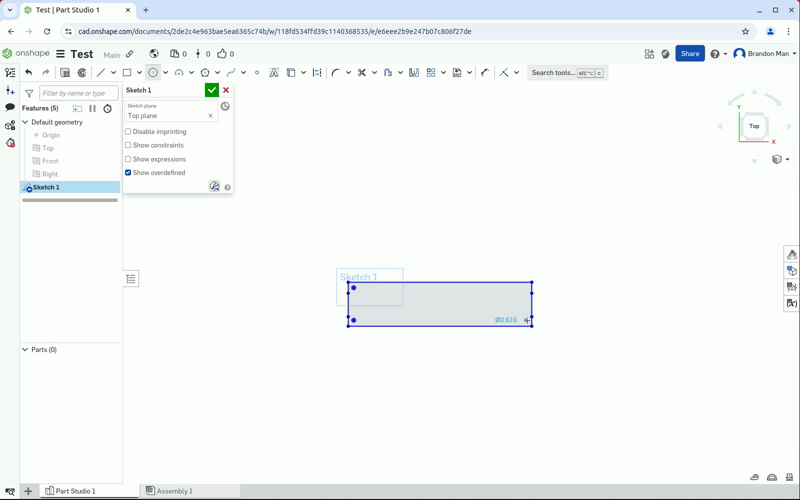
scroll(6)
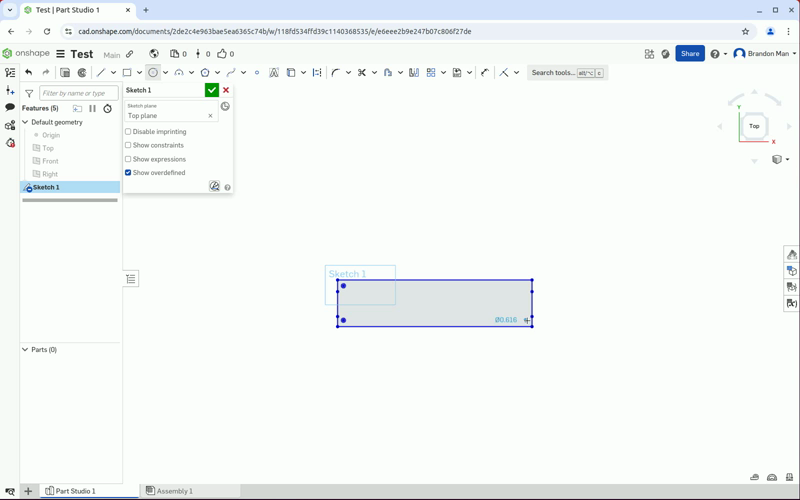
scroll(6)
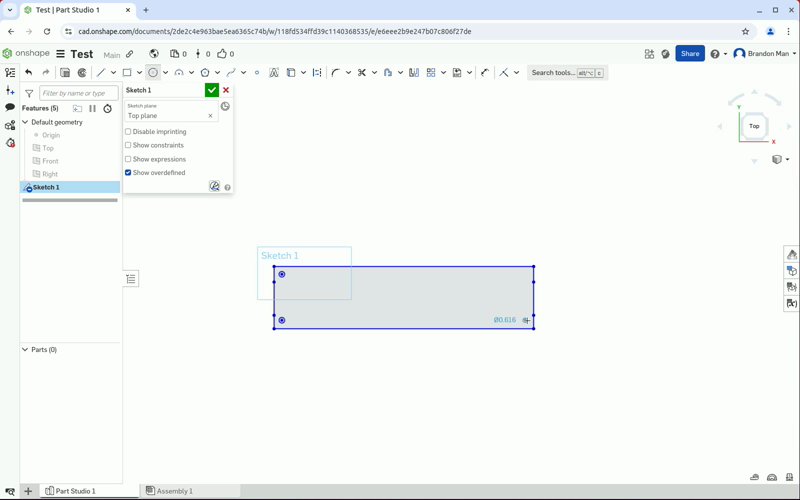
scroll(6)
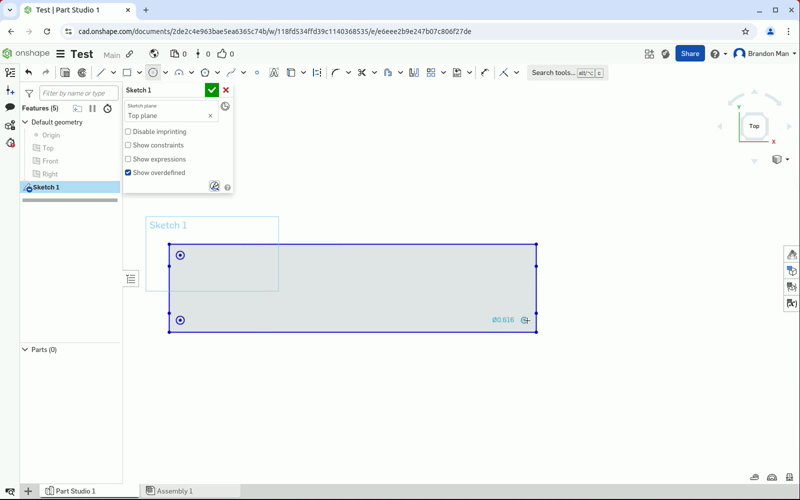
scroll(6)
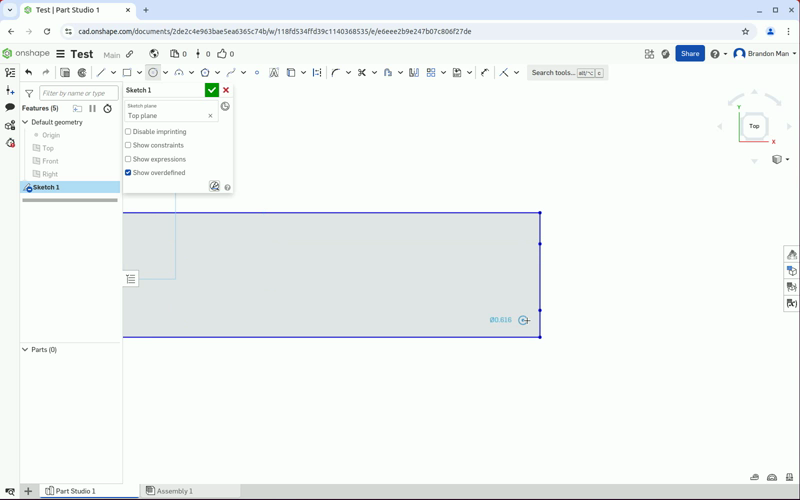
scroll(6)
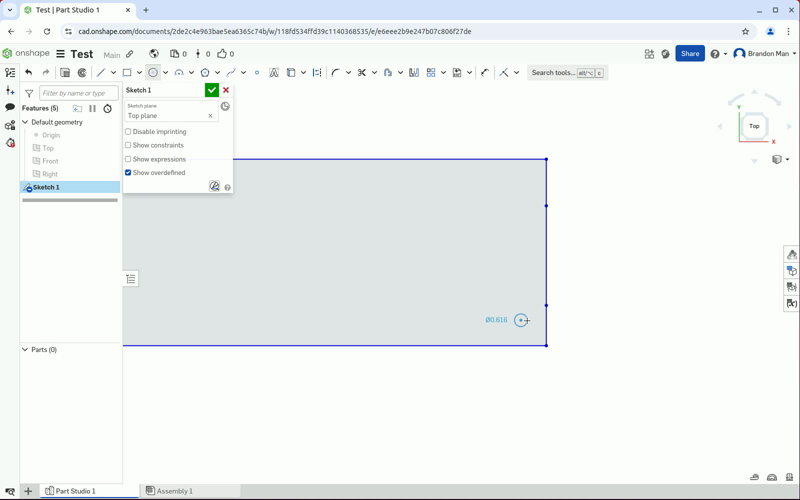
scroll(6)
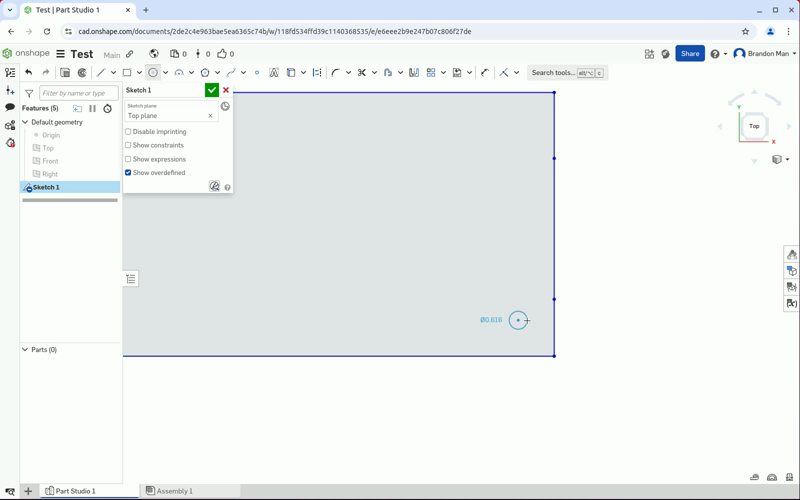
scroll(6)
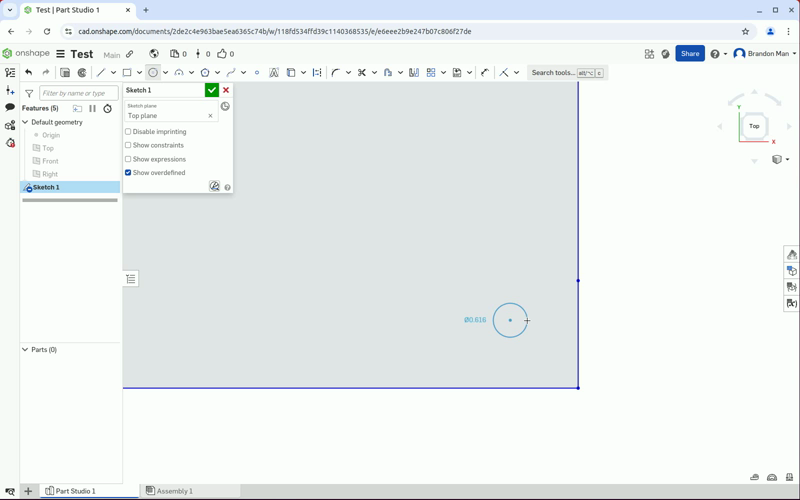
click(527, 320)
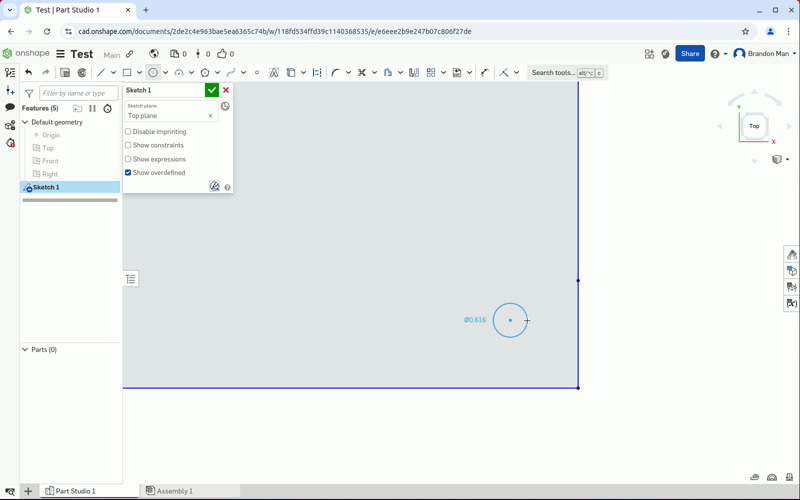
scroll(-6)
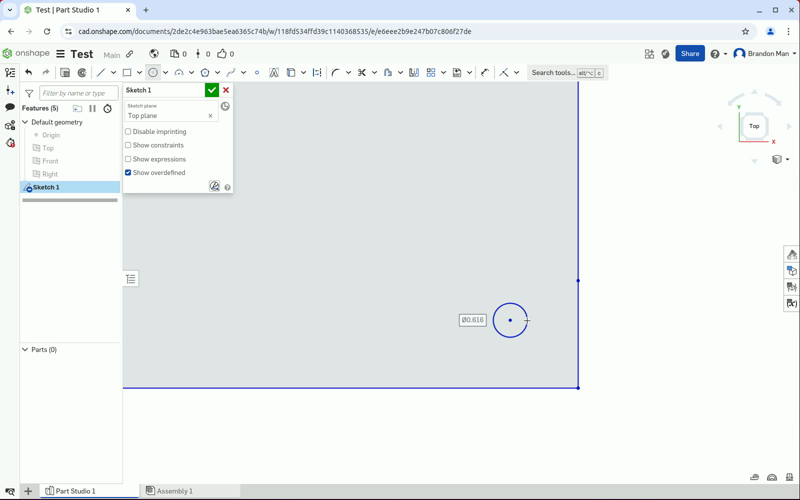
scroll(-6)
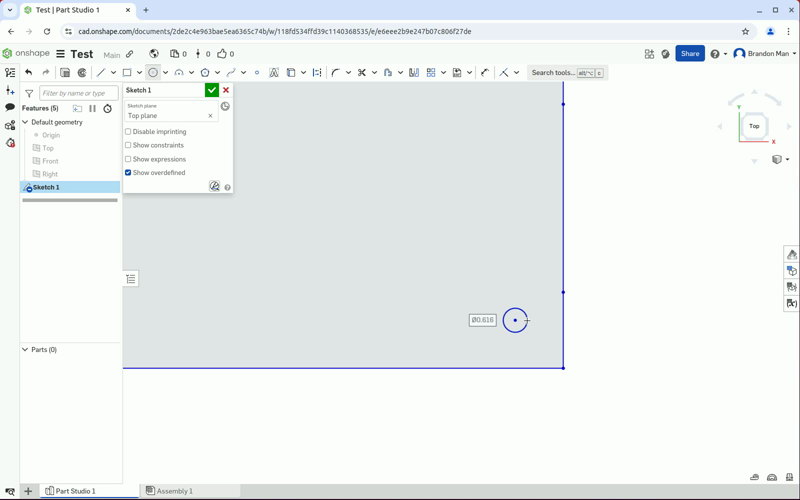
scroll(-6)
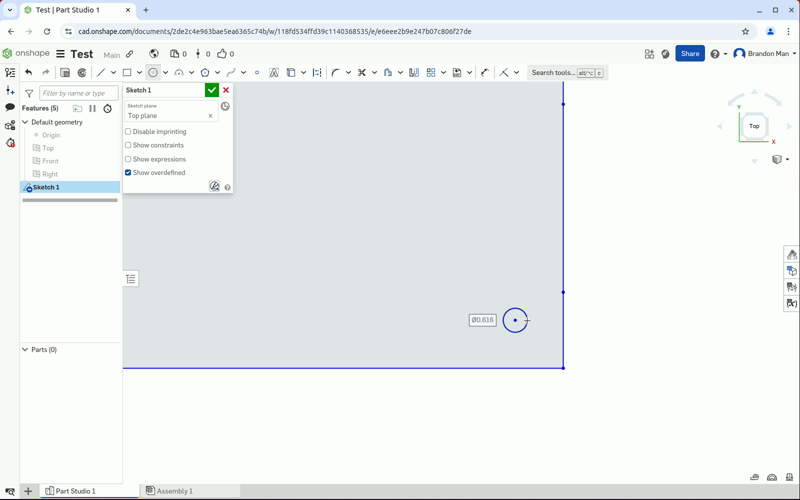
scroll(-6)
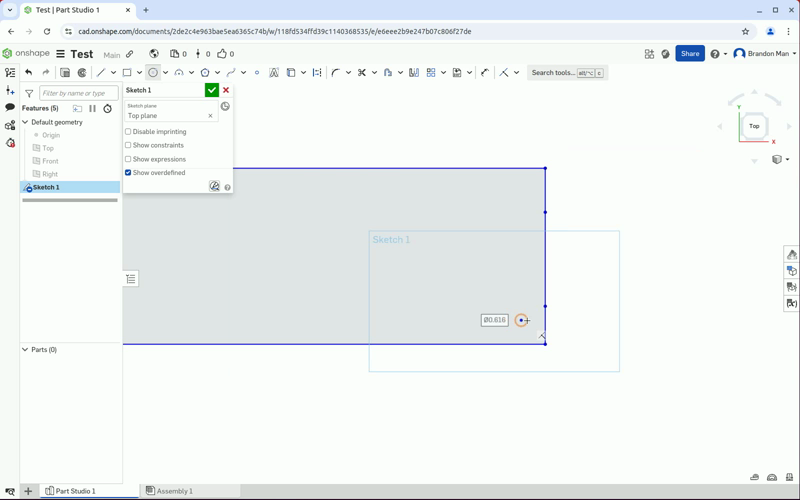
scroll(-6)
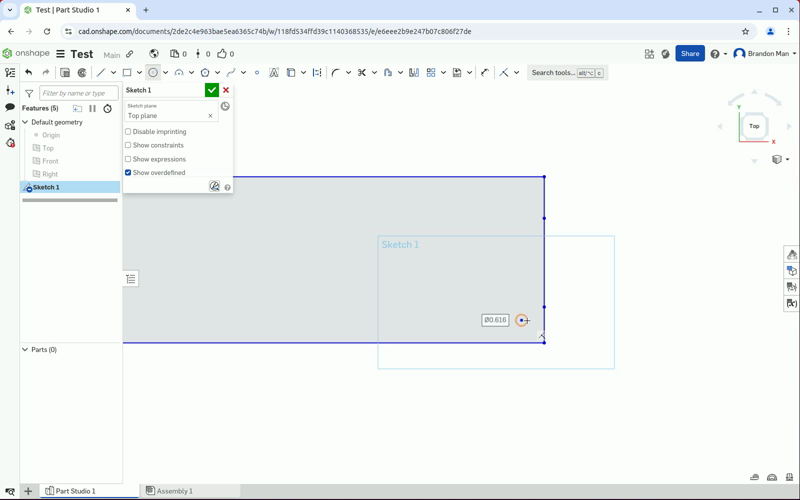
scroll(-6)
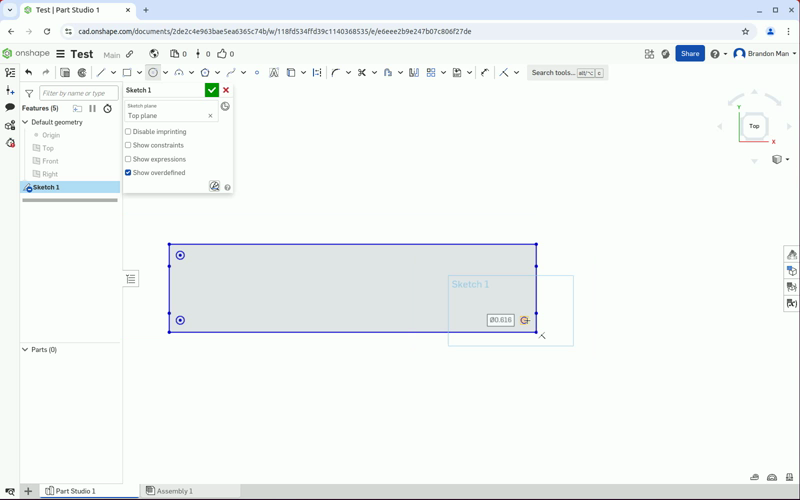
scroll(-6)
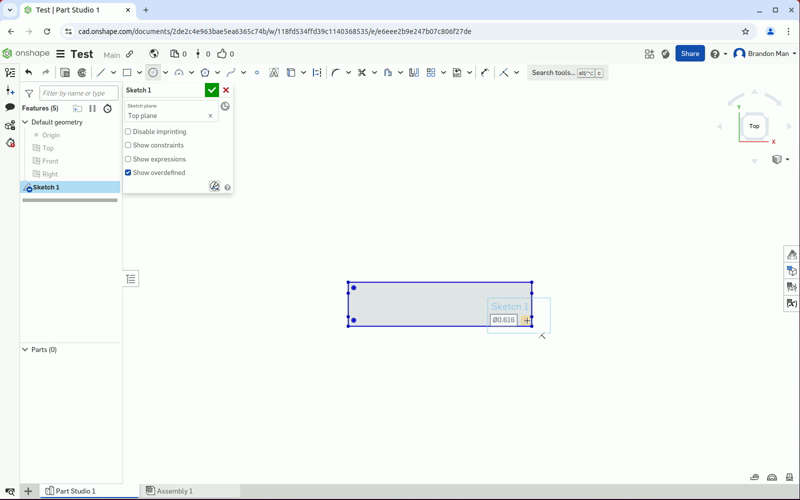
key(esc)
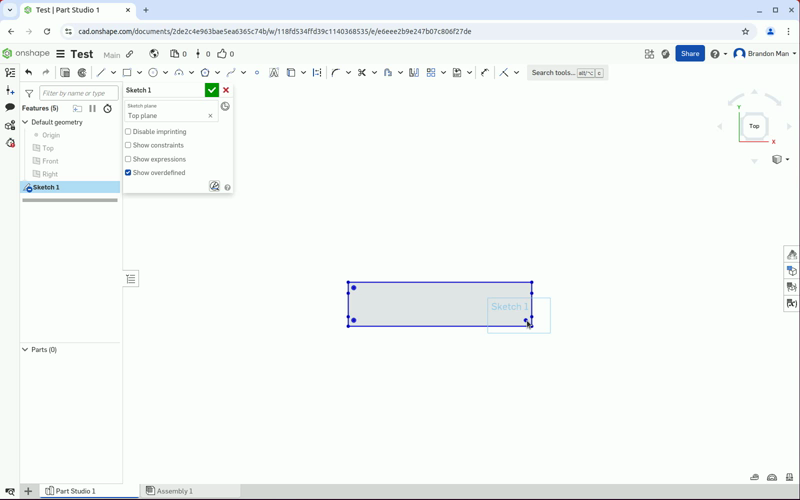
key(c)
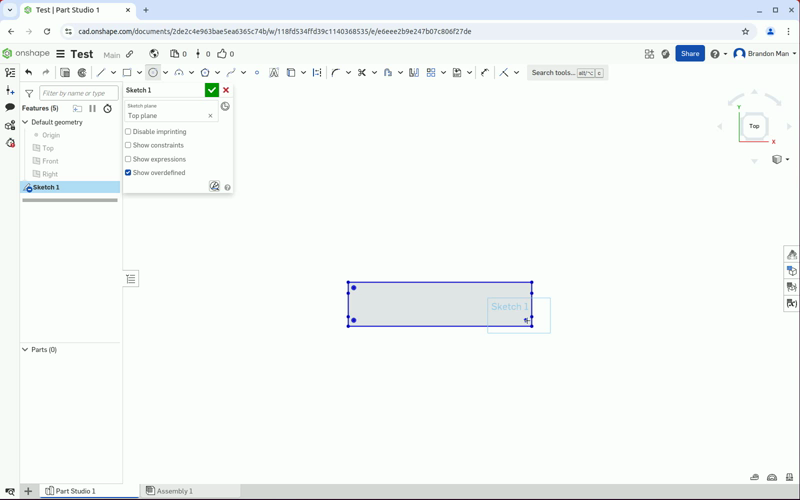
key_down(shift)
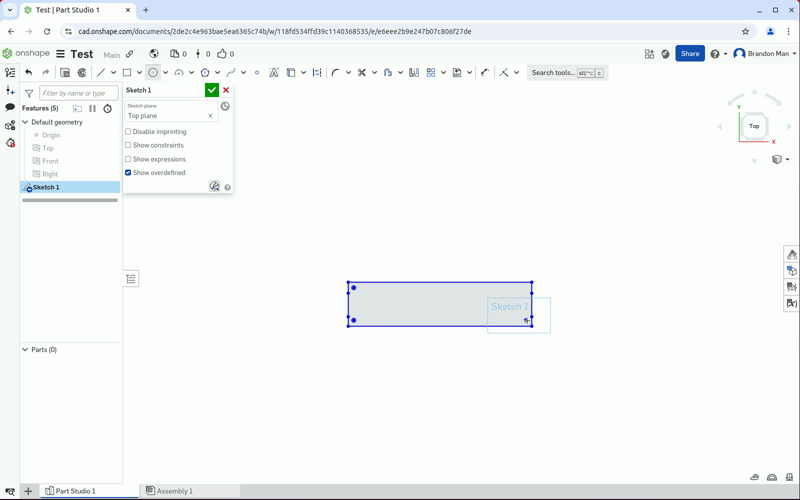
mouse_move(525, 287)
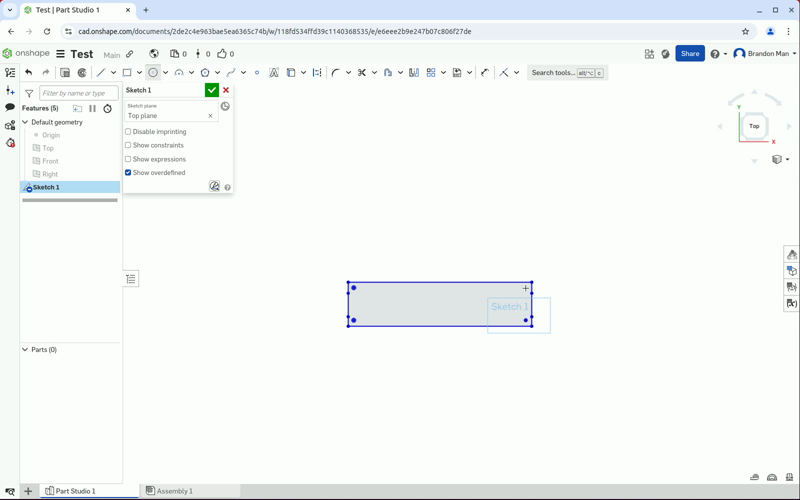
click(525, 287)
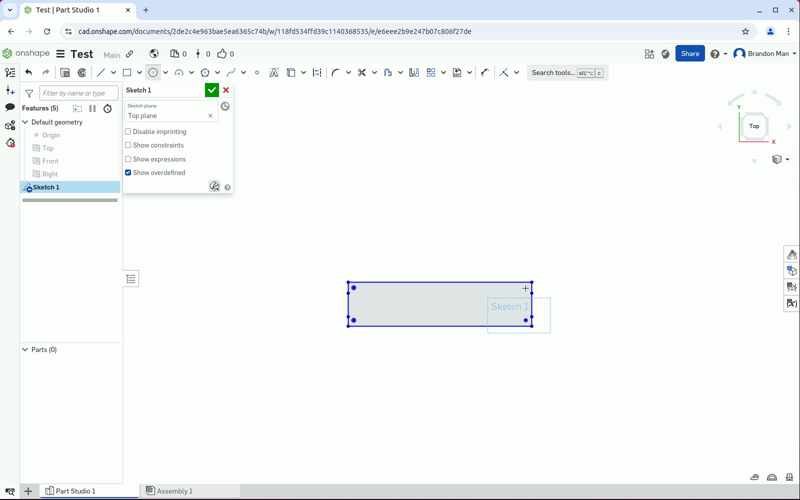
key_up(shift)
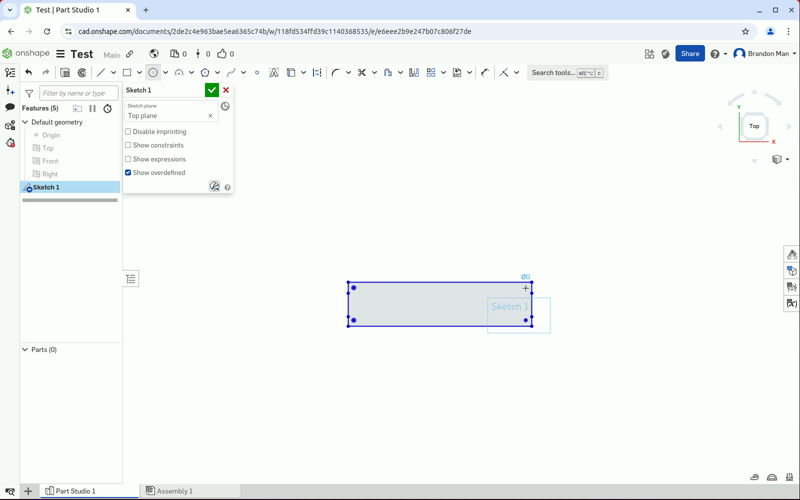
mouse_move(527, 287)
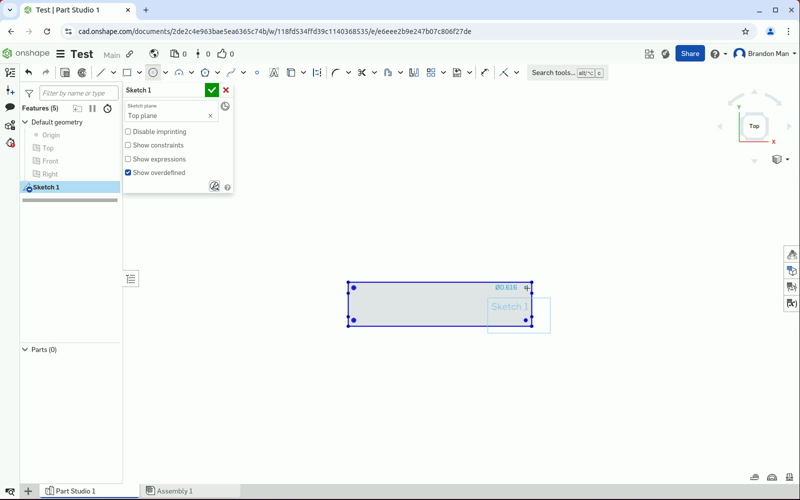
scroll(6)
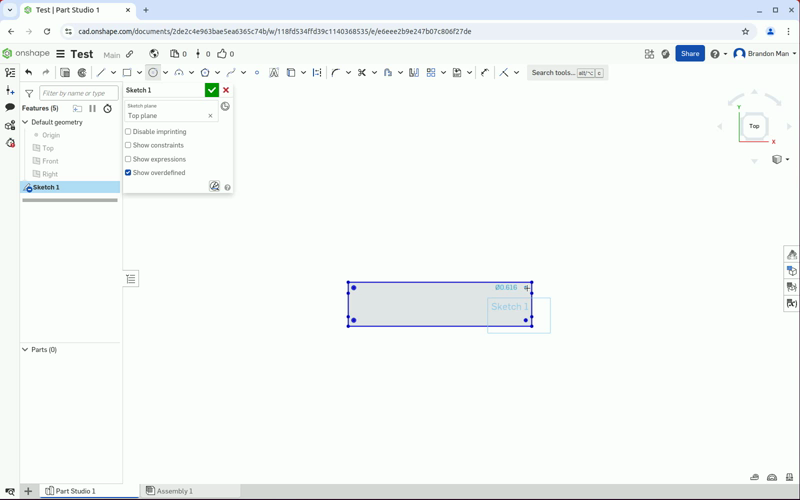
scroll(6)
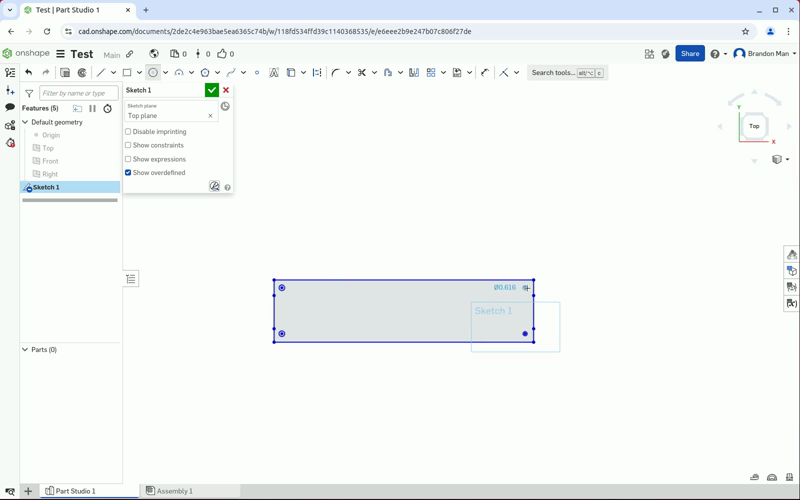
scroll(6)
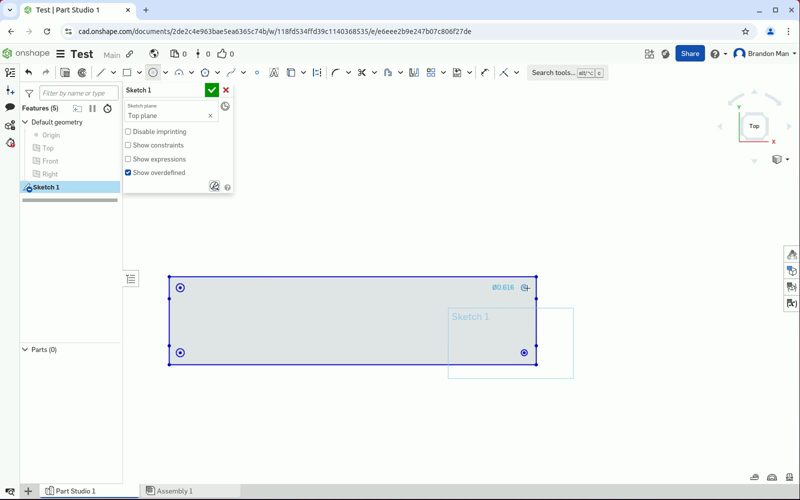
scroll(6)
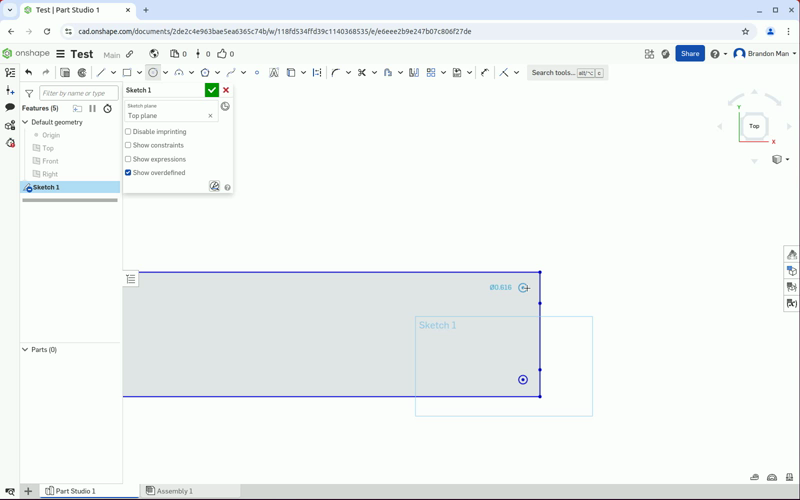
scroll(6)
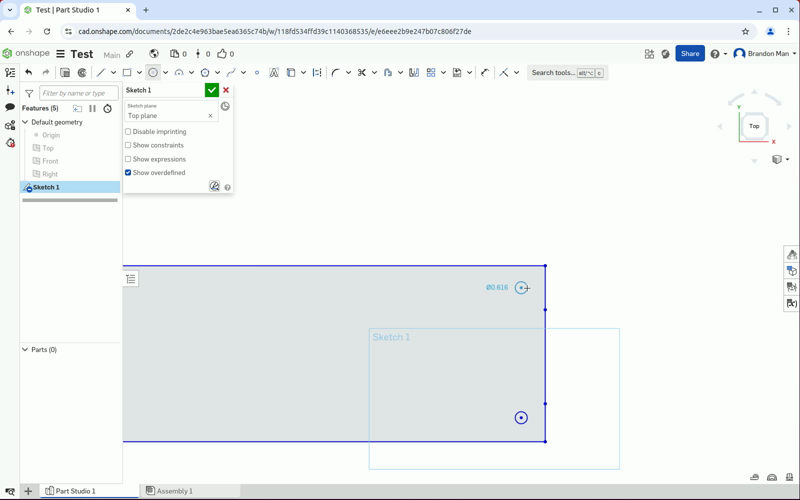
scroll(6)
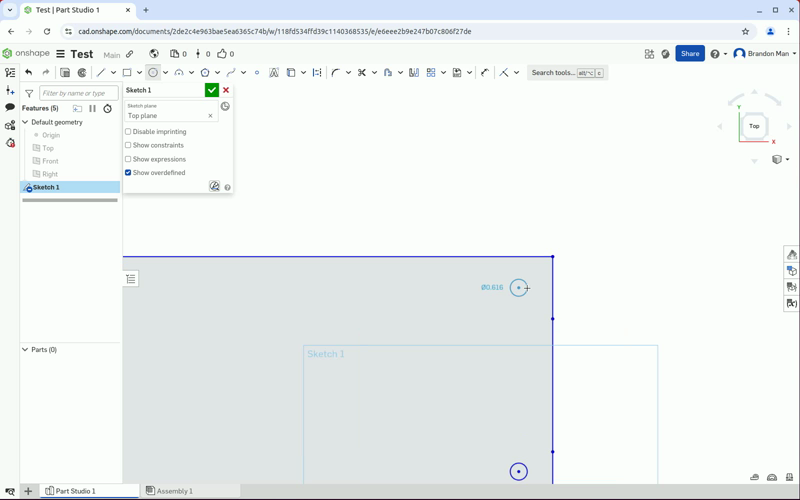
scroll(6)
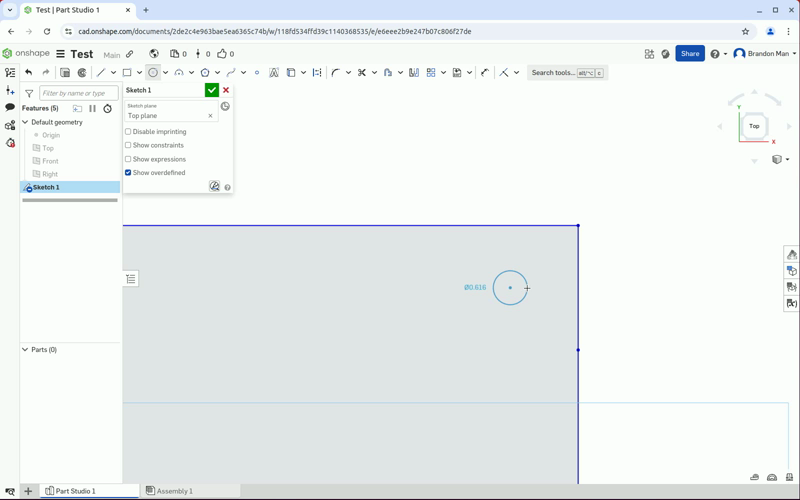
click(527, 287)
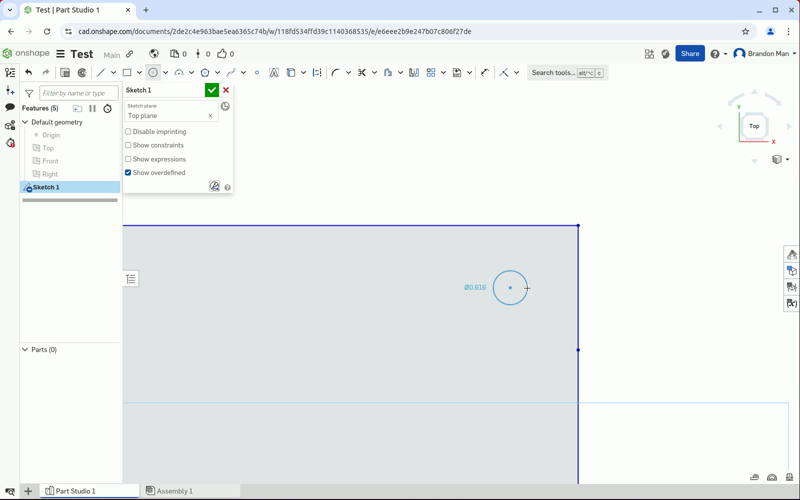
scroll(-6)
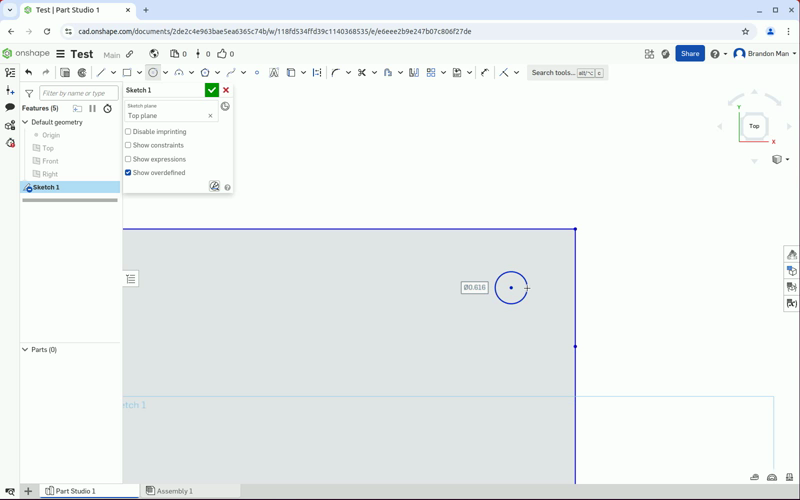
scroll(-6)
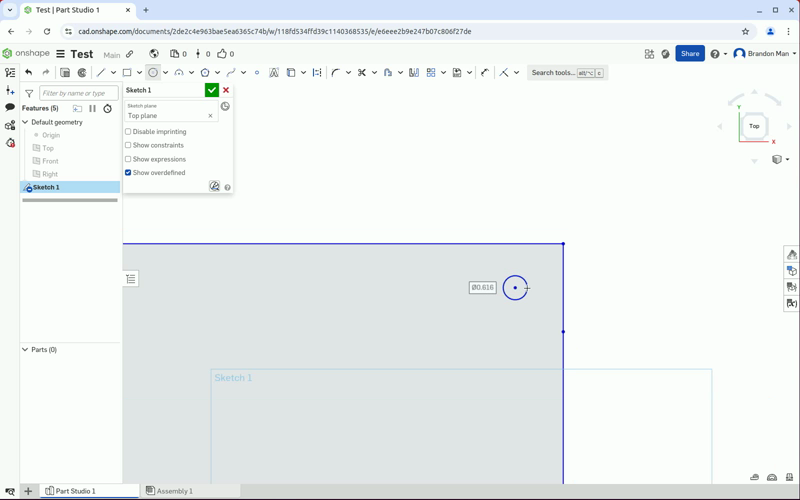
scroll(-6)
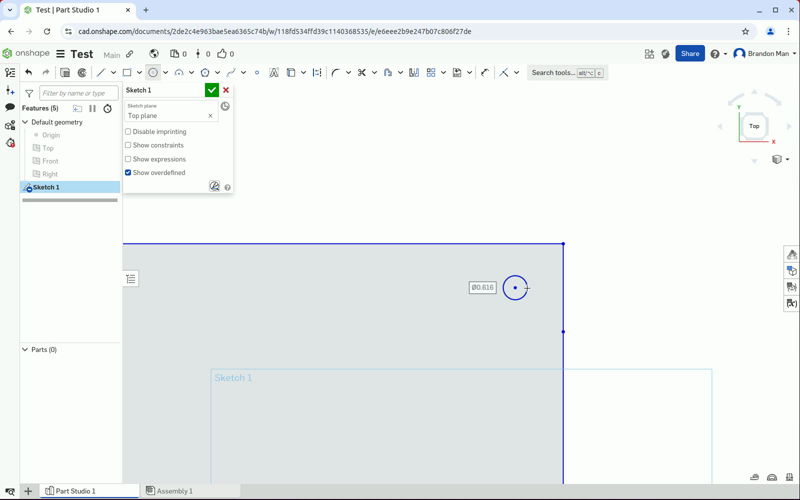
scroll(-6)
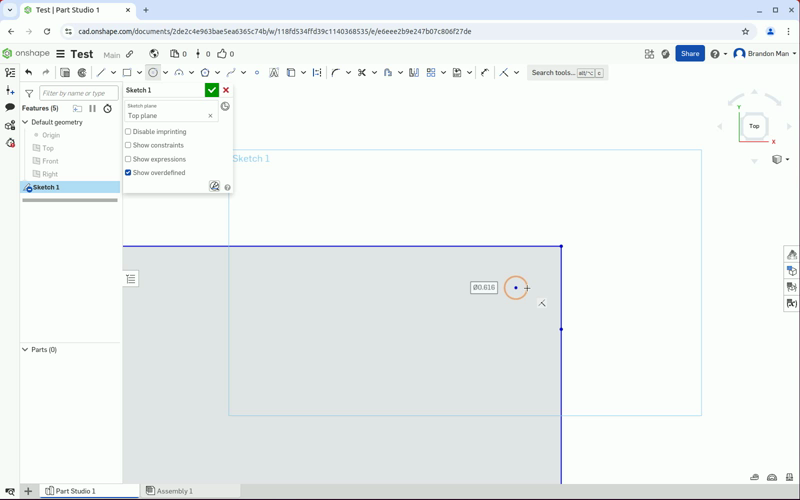
scroll(-6)
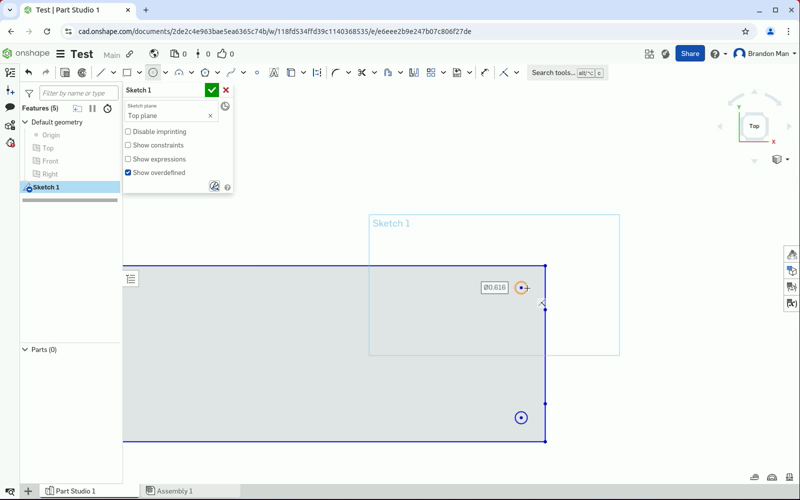
scroll(-6)
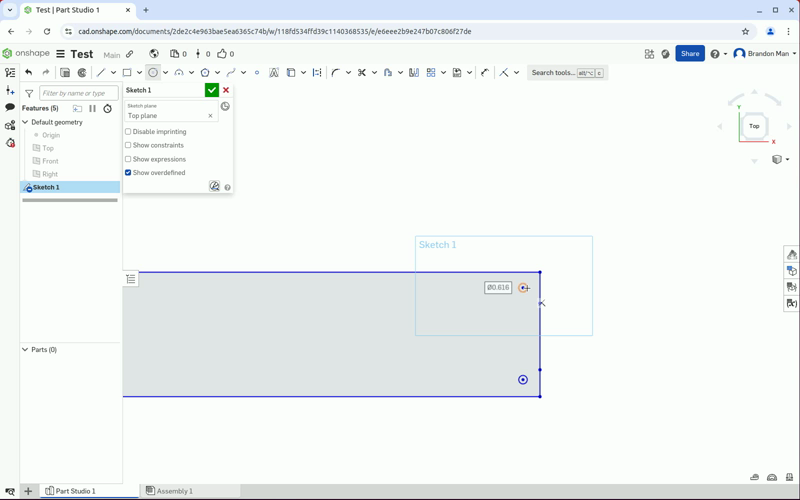
scroll(-6)
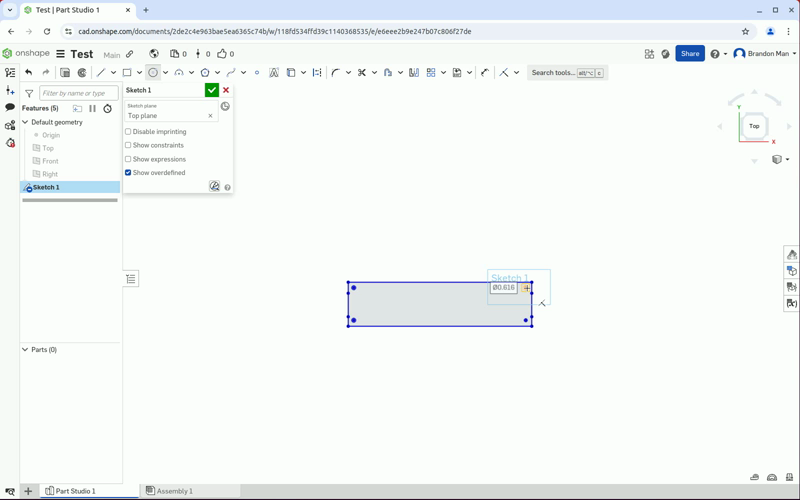
key(esc)
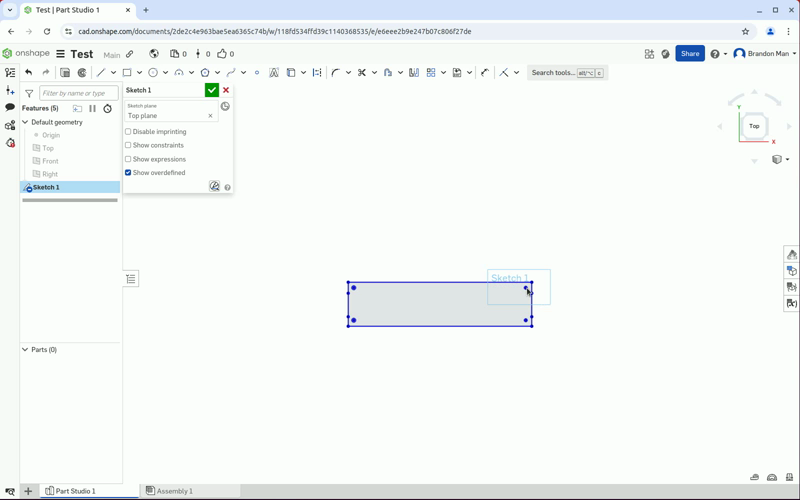
mouse_move(382, 292)
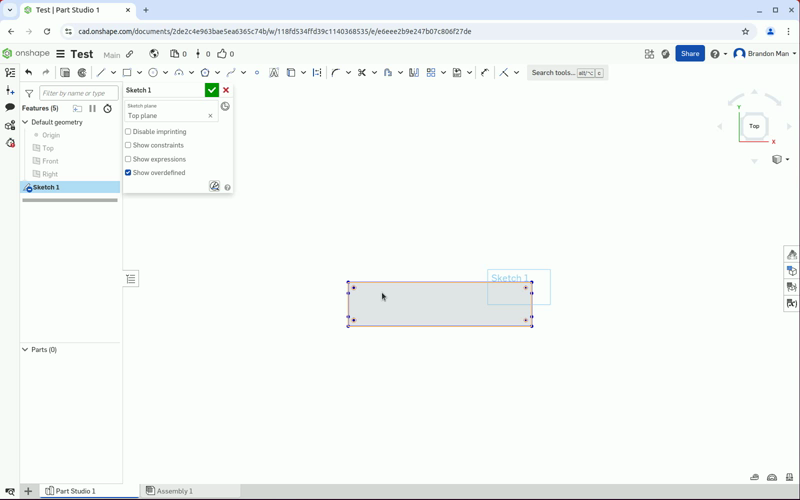
click(382, 292)
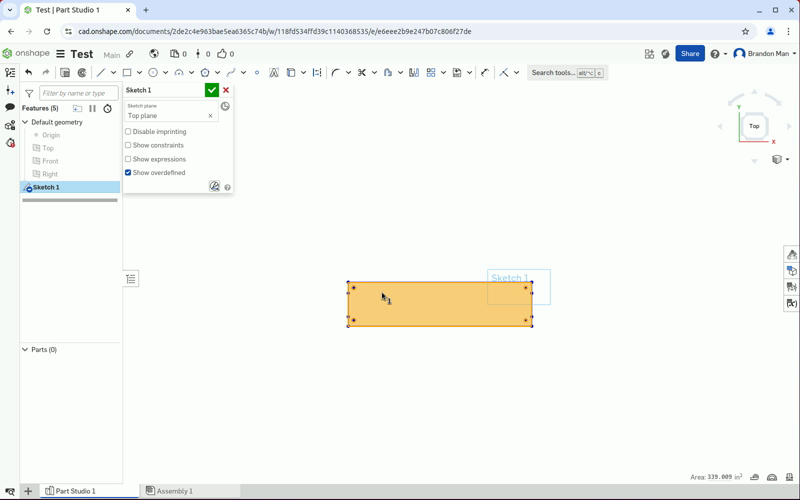
mouse_move(73, 352)
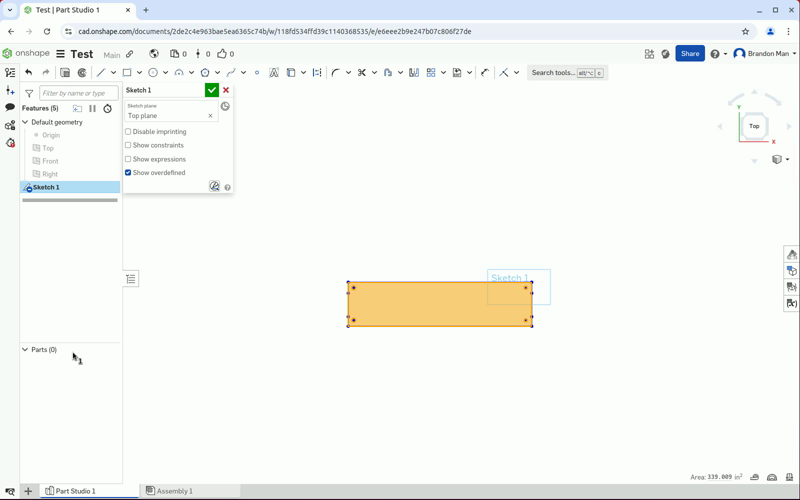
key(shift+y)
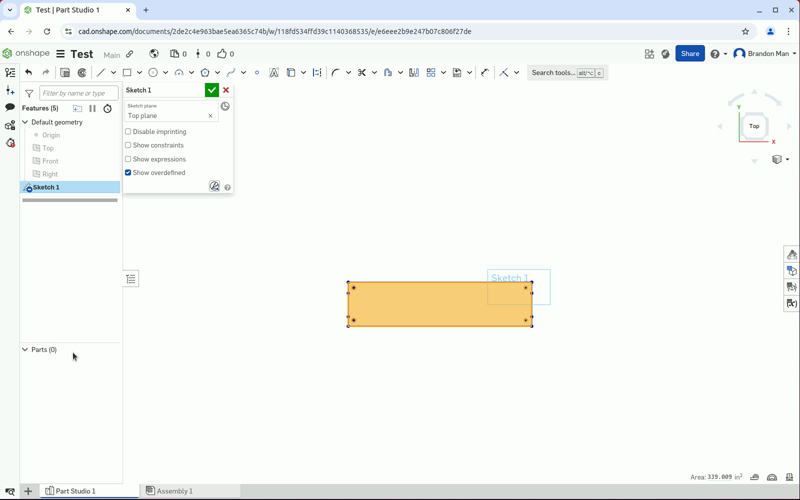
key(shift+e)
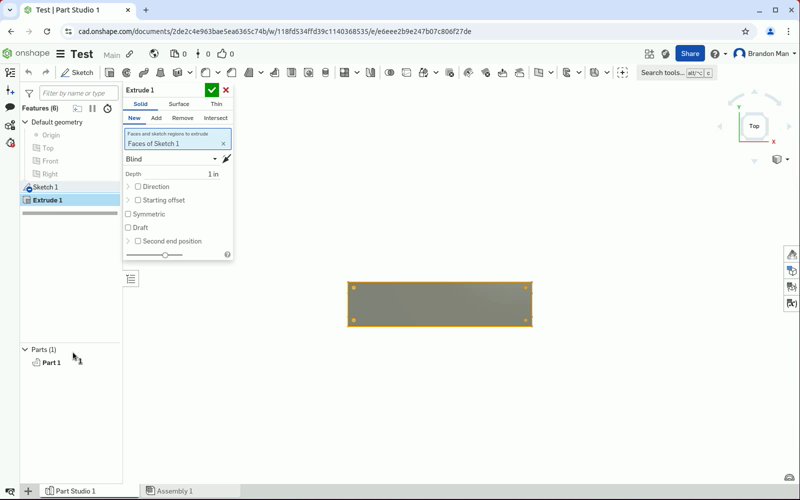
mouse_move(143, 106)
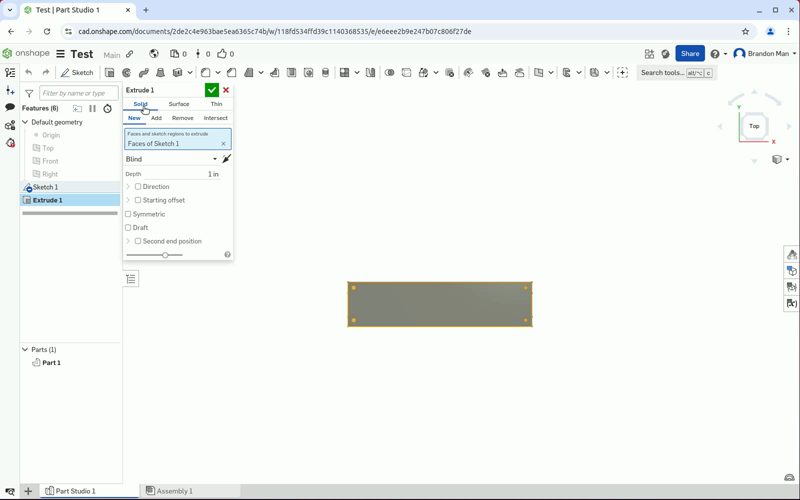
click(143, 106)
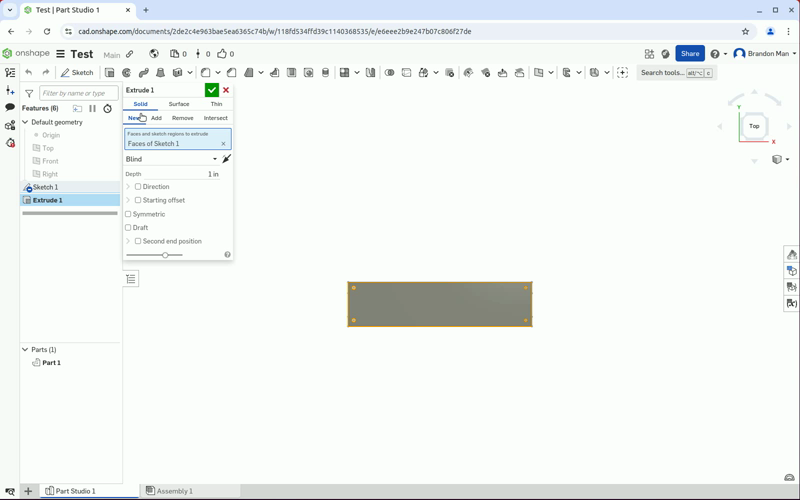
mouse_move(137, 120)
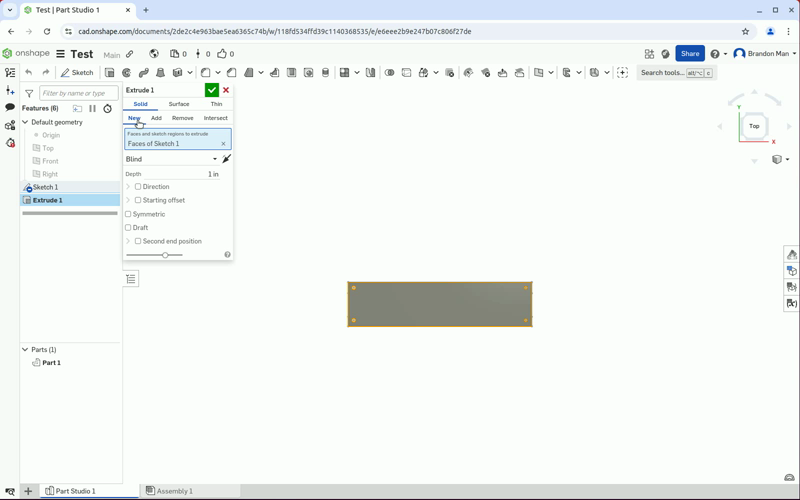
click(137, 120)
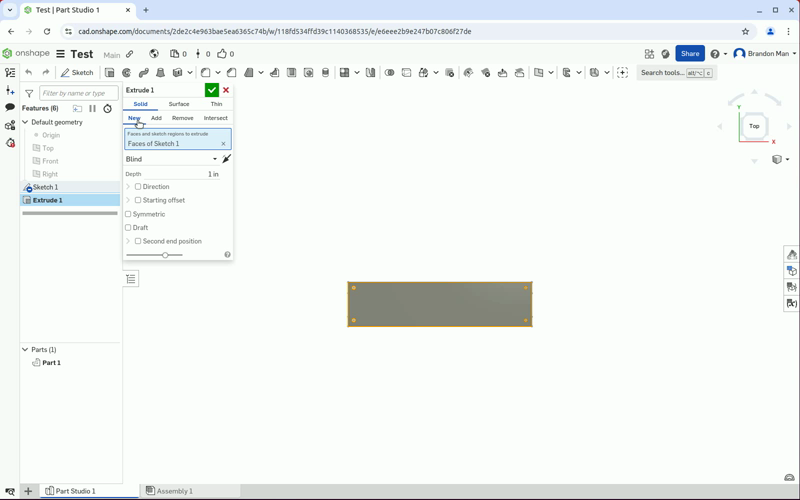
key(tab, 4)
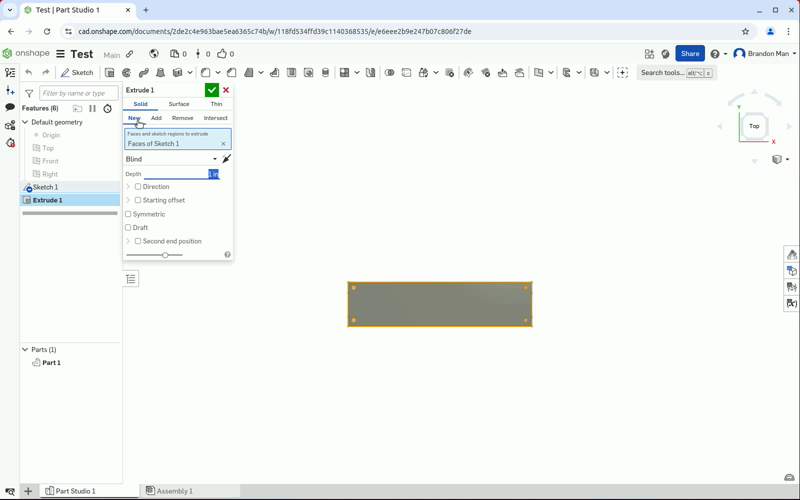
text(0.963)
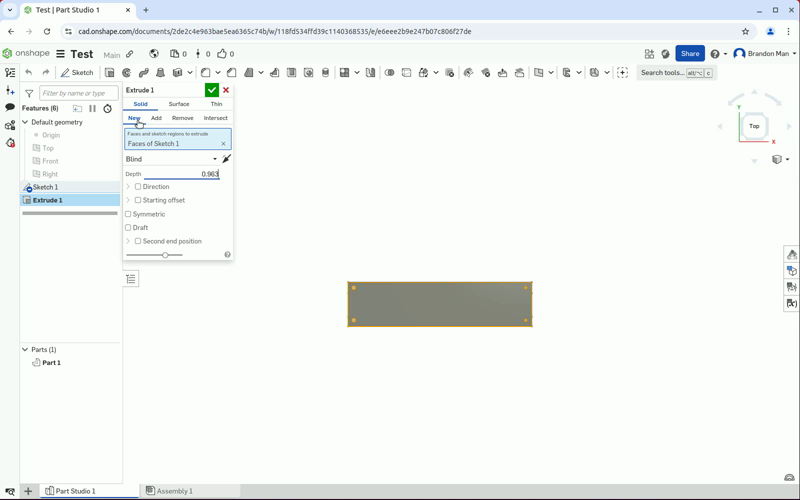
key(enter)
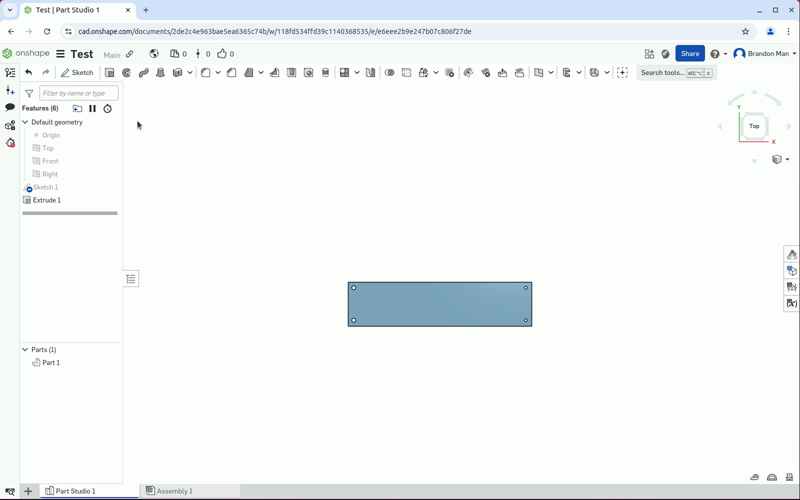
key(shift+h)
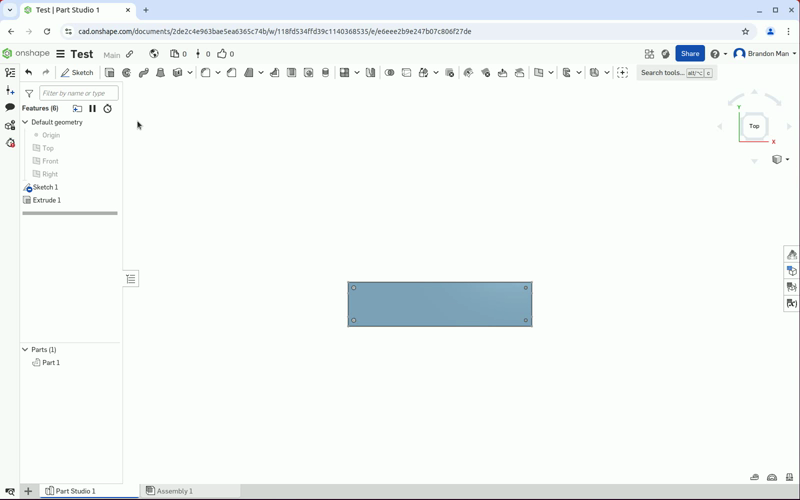
key(shift+h)
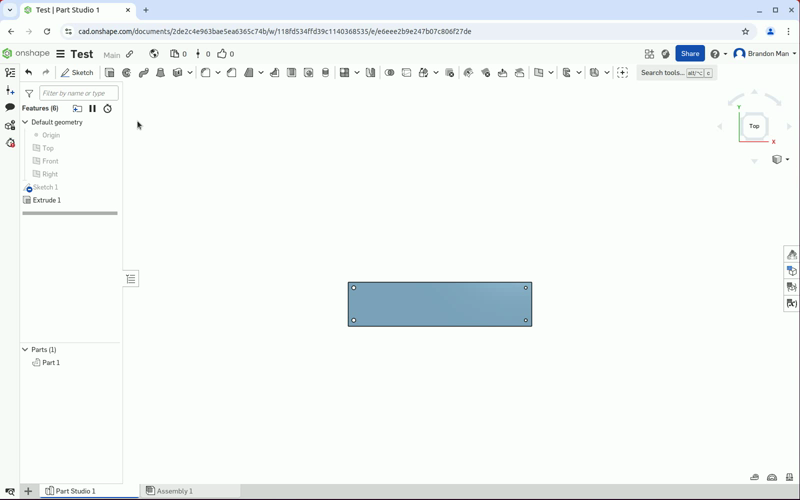
mouse_move(73, 189)
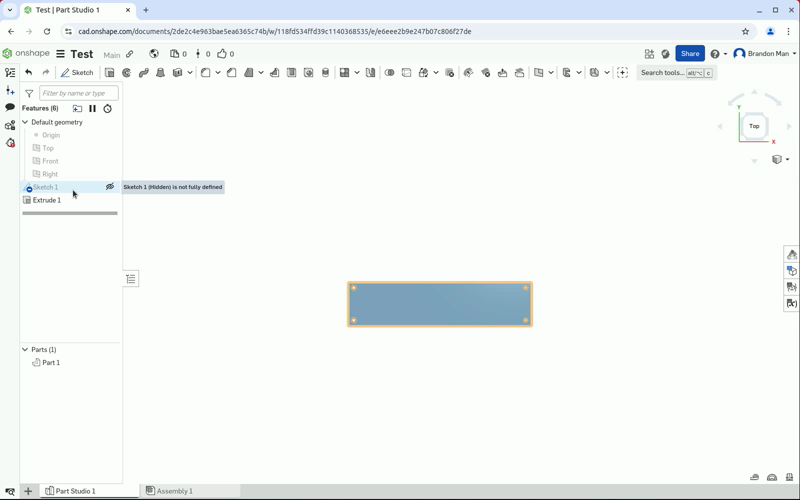
click(73, 189)
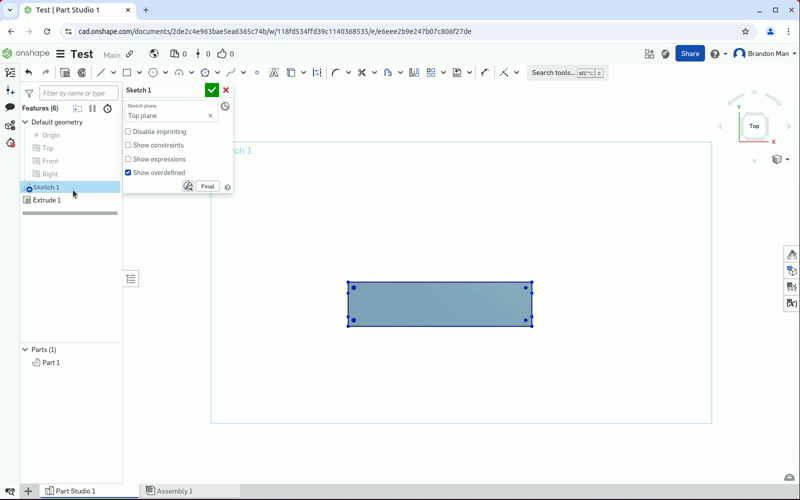
mouse_move(229, 92)
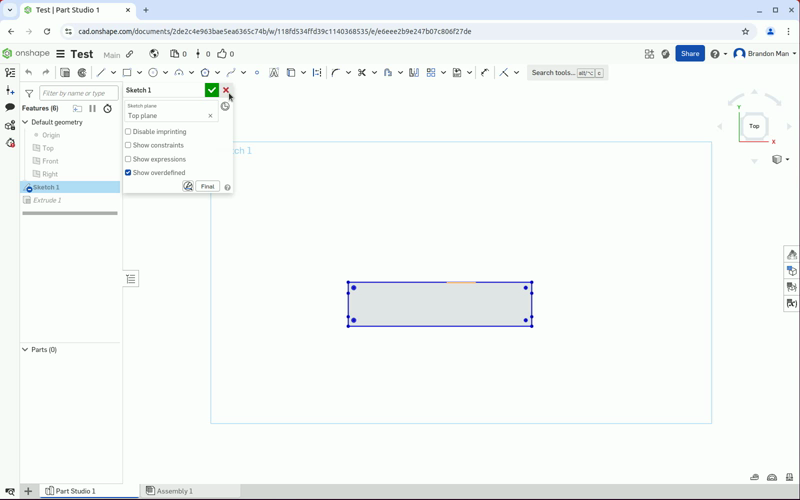
click(229, 92)
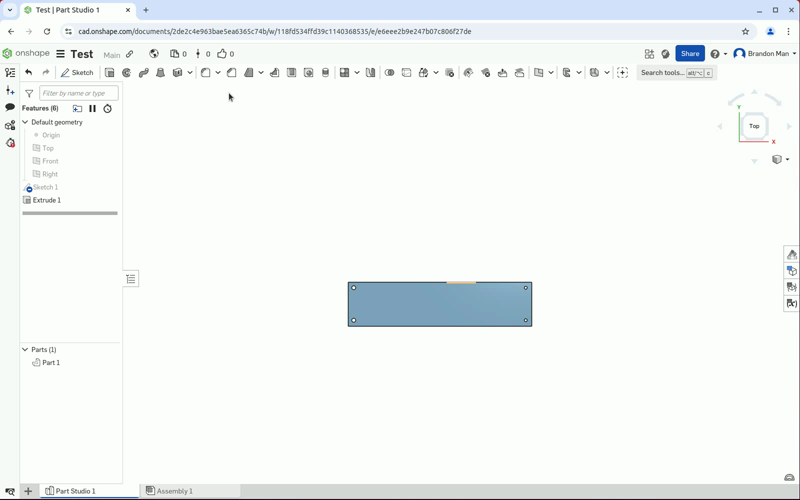
mouse_move(541, 75)
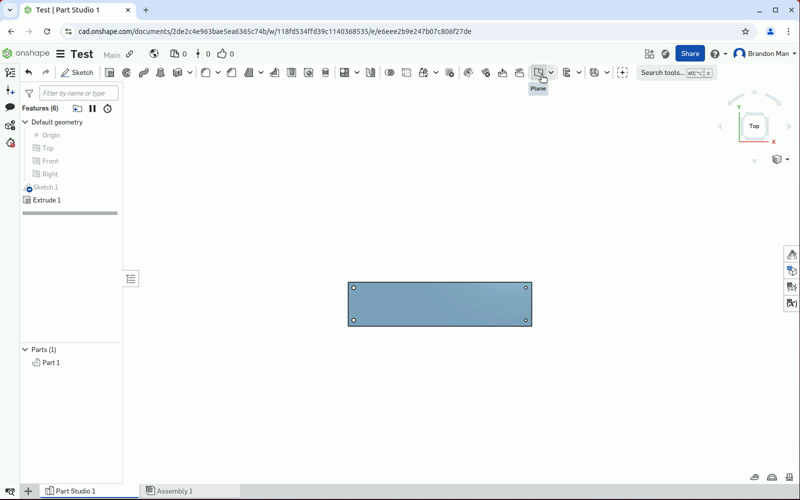
click(541, 75)
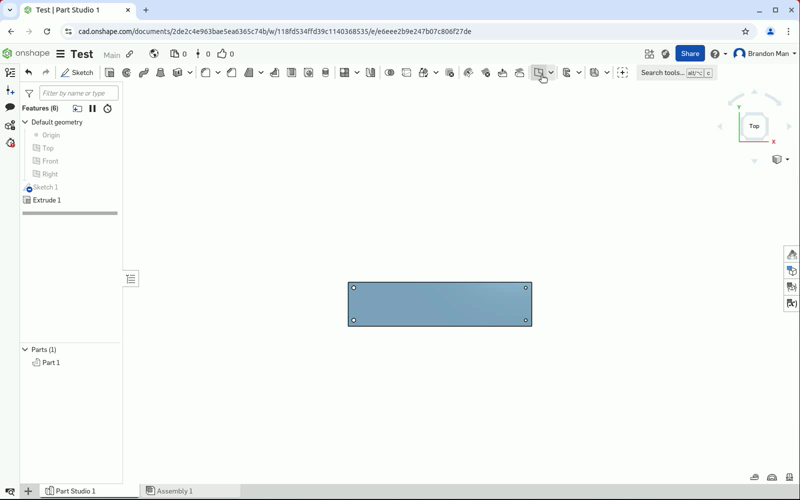
mouse_move(73, 150)
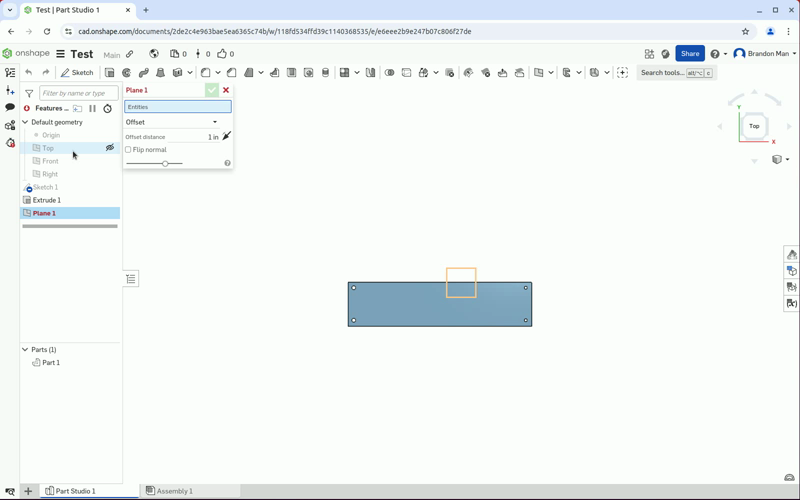
click(73, 150)
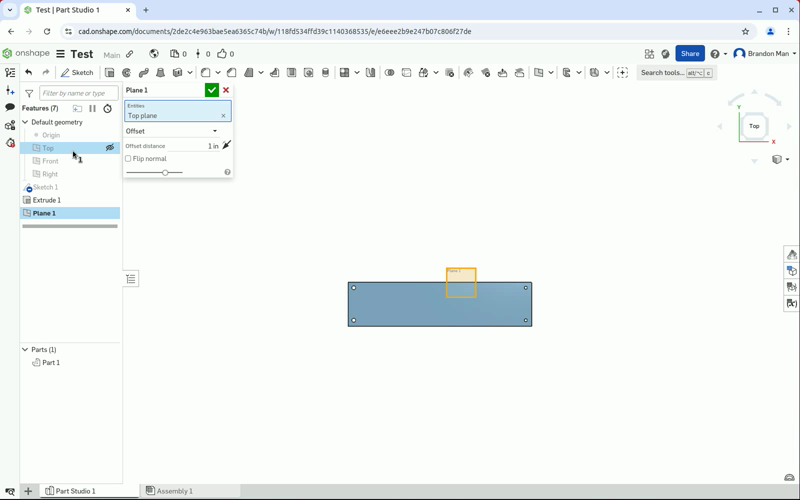
key(tab, 2)
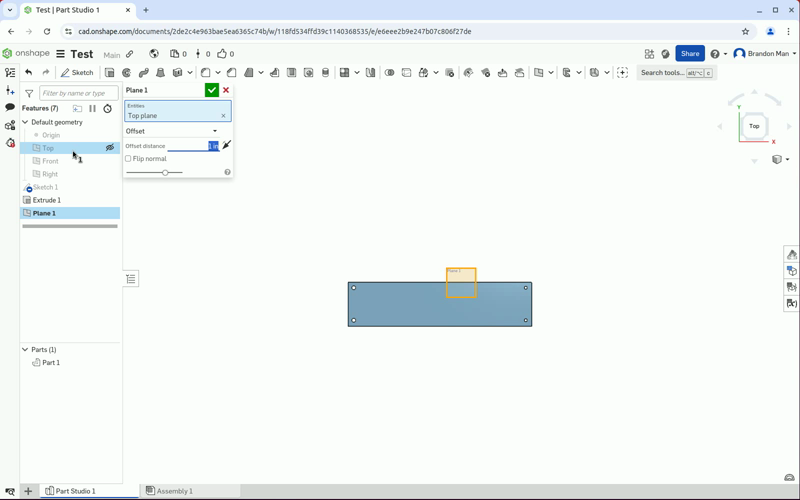
text(0.955)
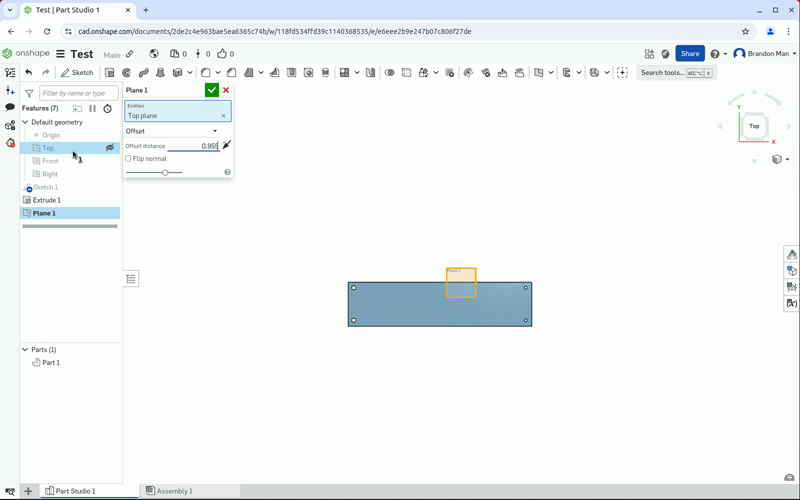
key(enter, 2)
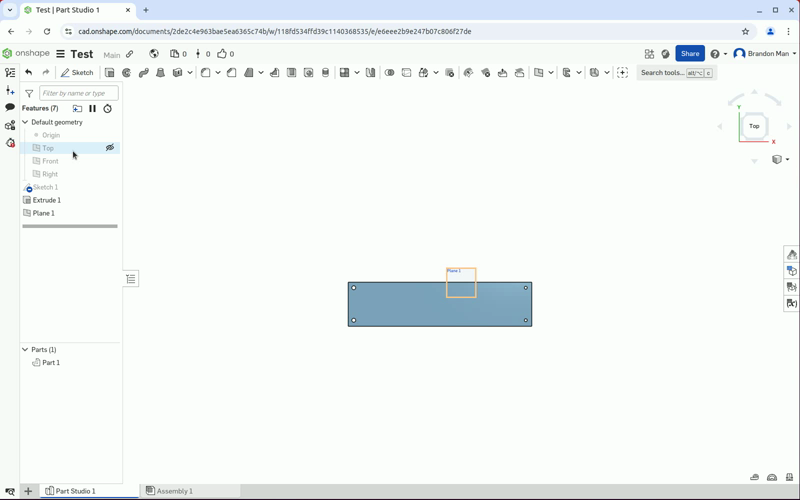
key(shift+s)
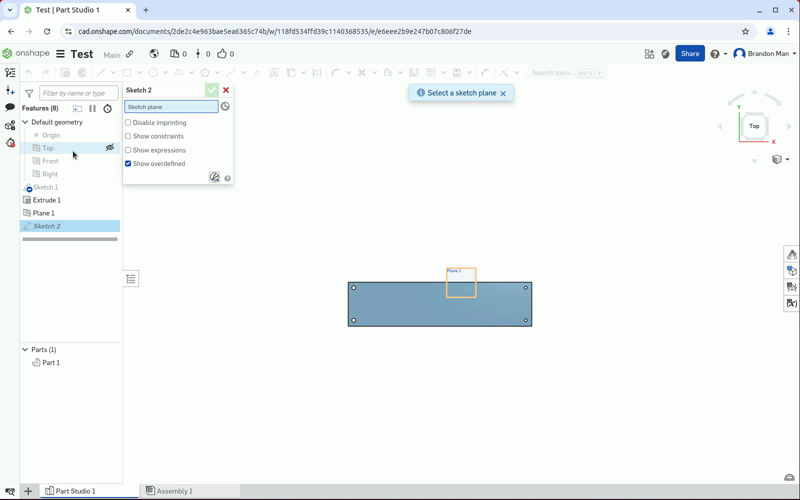
mouse_move(73, 215)
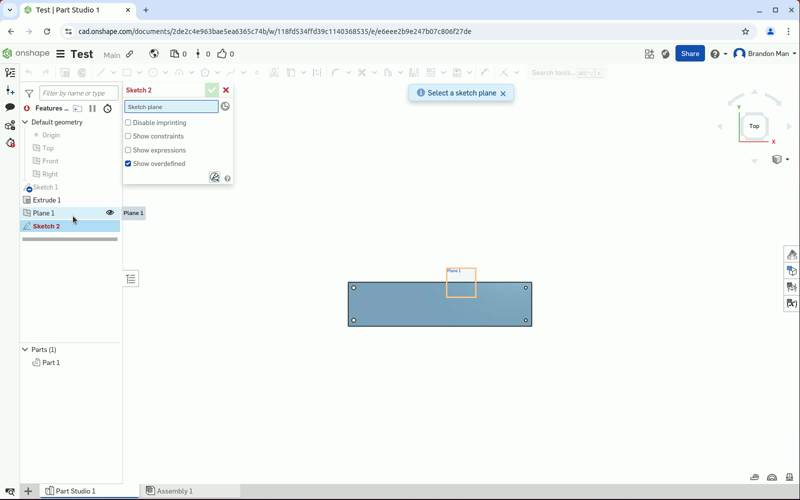
click(73, 215)
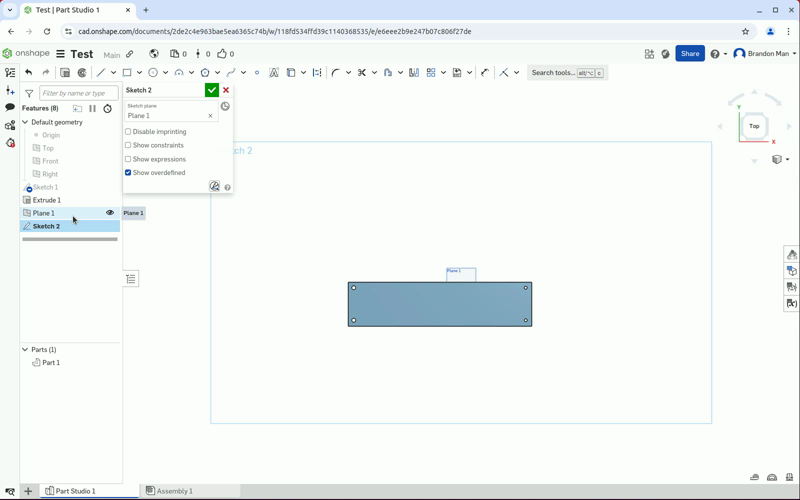
mouse_move(73, 352)
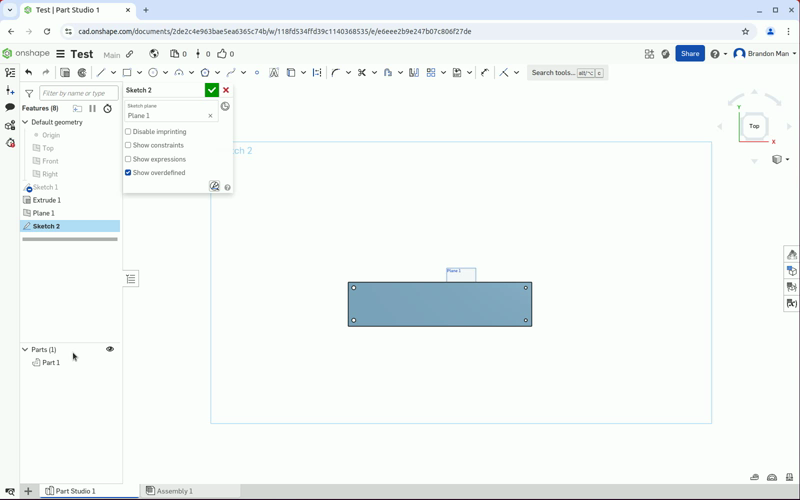
key(y)
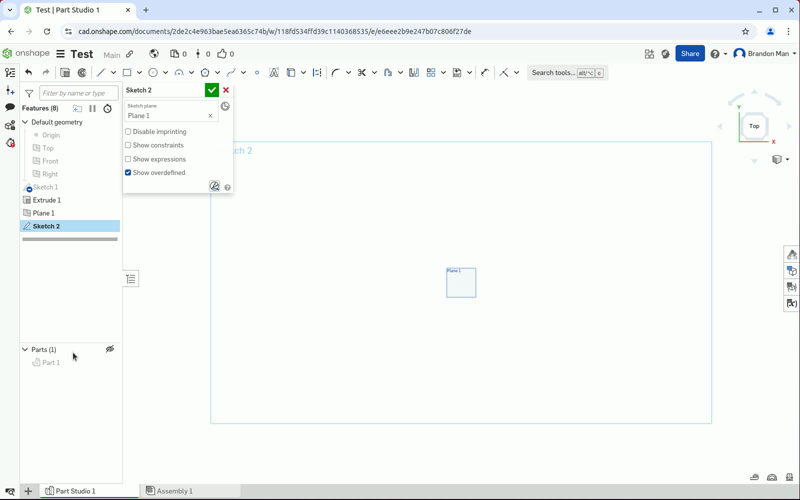
key(l)
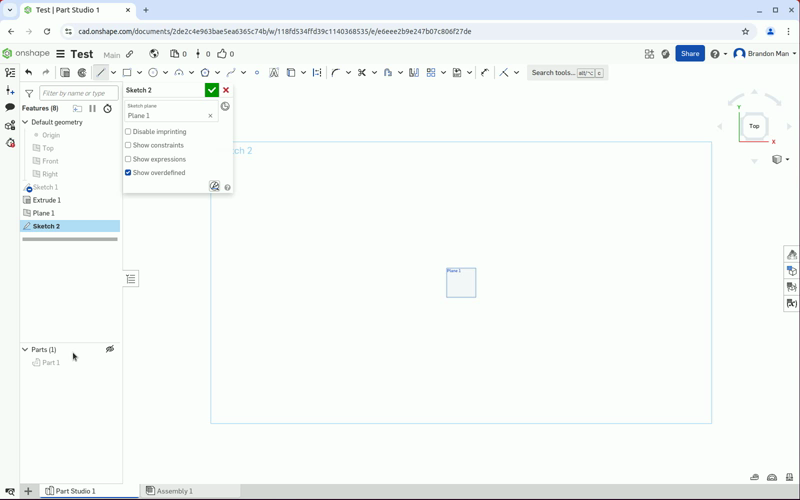
key_down(shift)
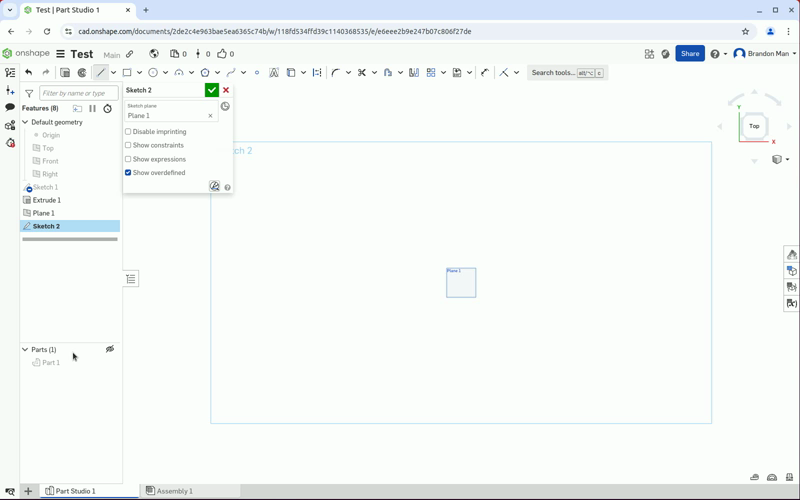
mouse_move(348, 315)
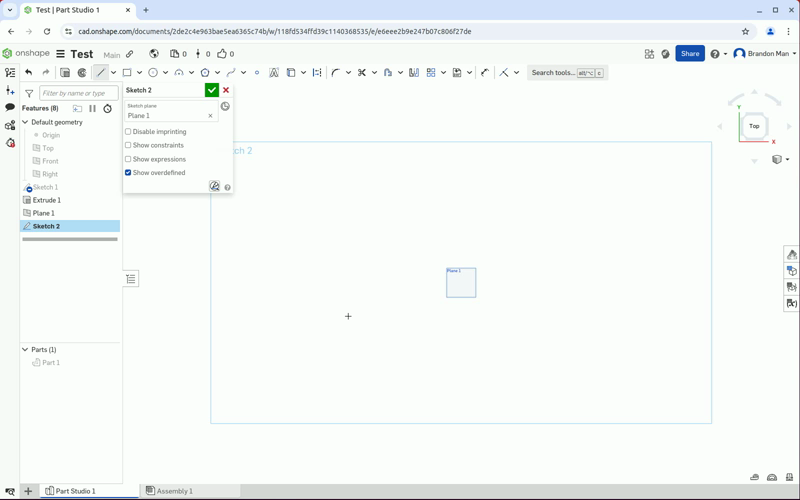
click(348, 315)
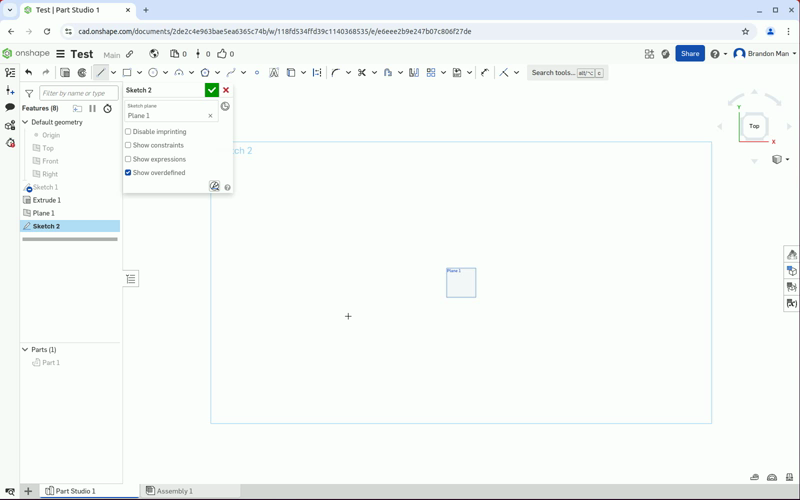
key_up(shift)
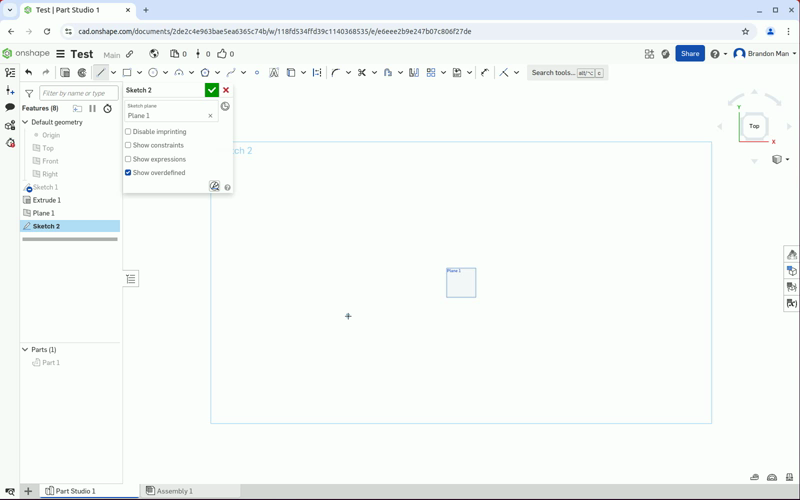
key_down(shift)
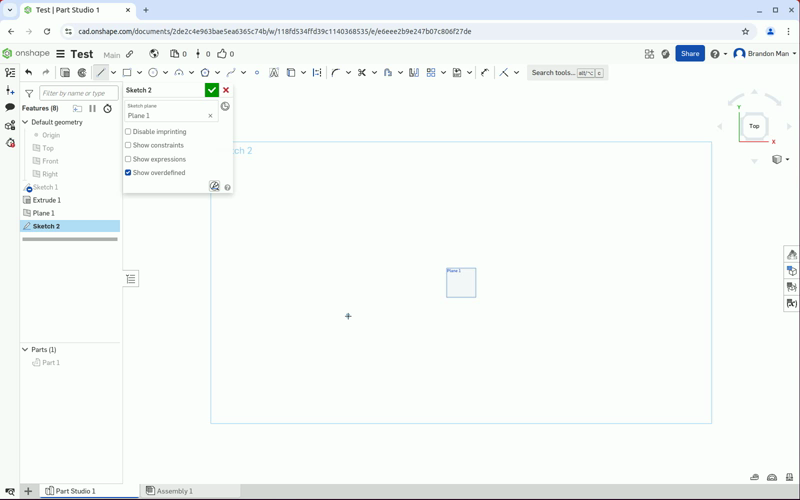
mouse_move(531, 315)
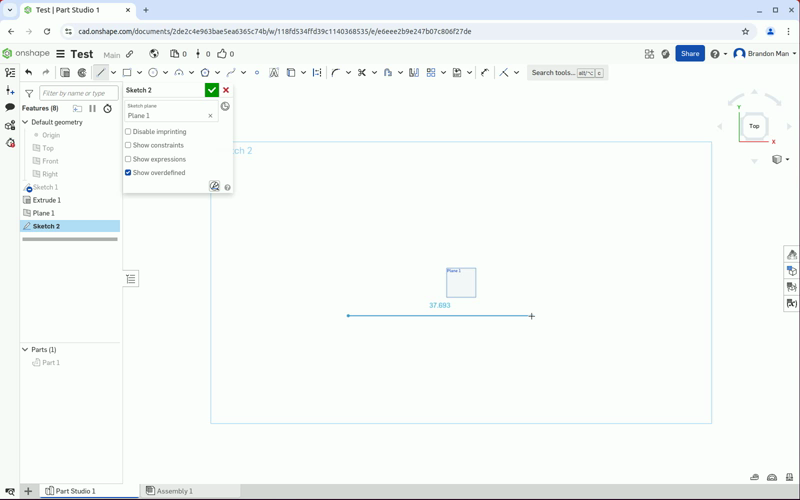
click(531, 315)
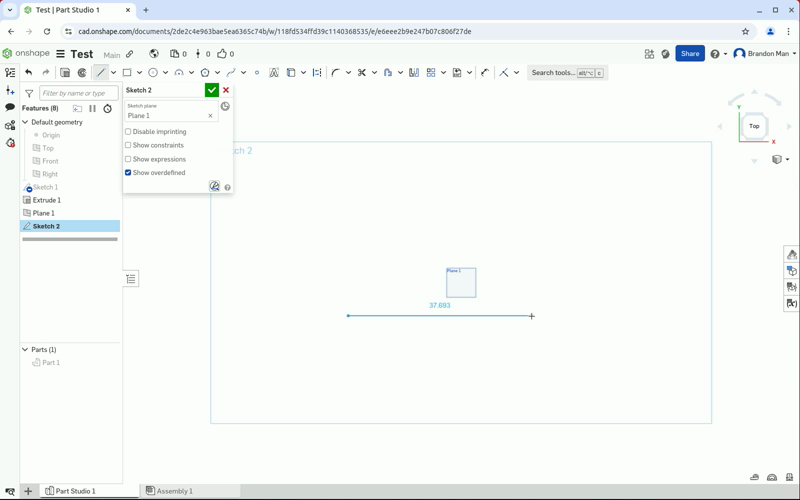
key_up(shift)
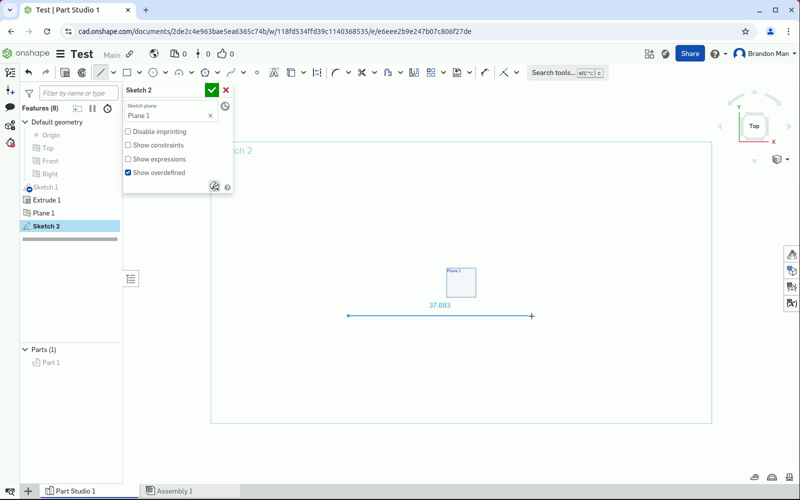
key_down(shift)
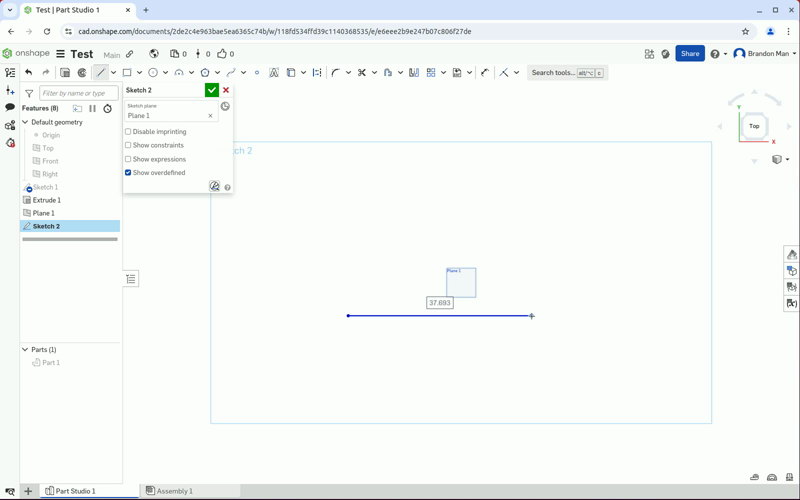
mouse_move(561, 315)
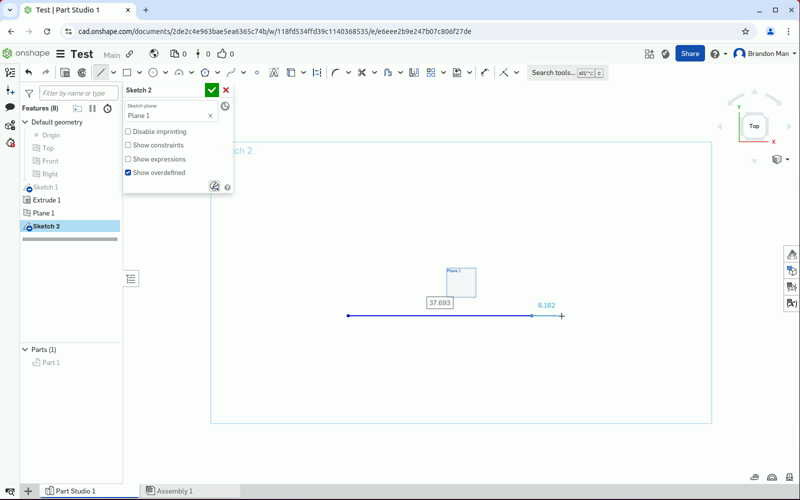
mouse_move(531, 294)
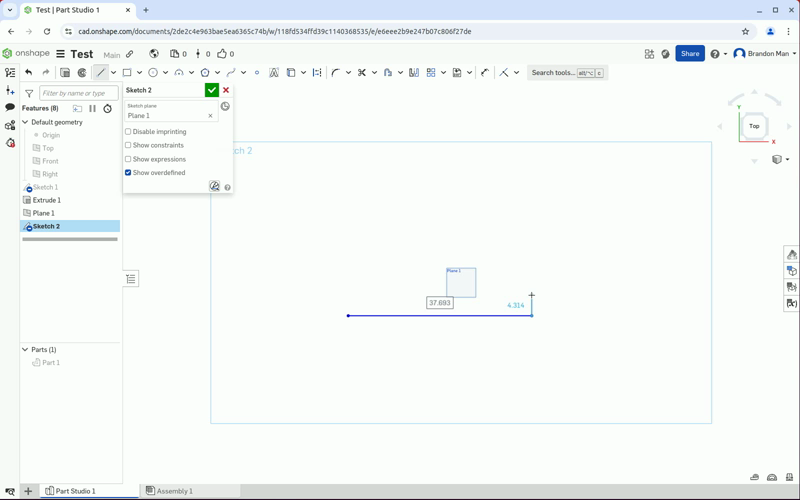
click(531, 294)
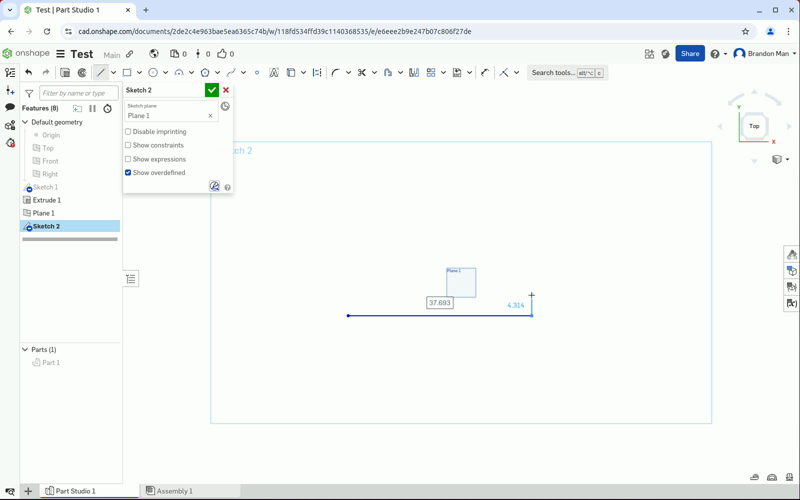
key_up(shift)
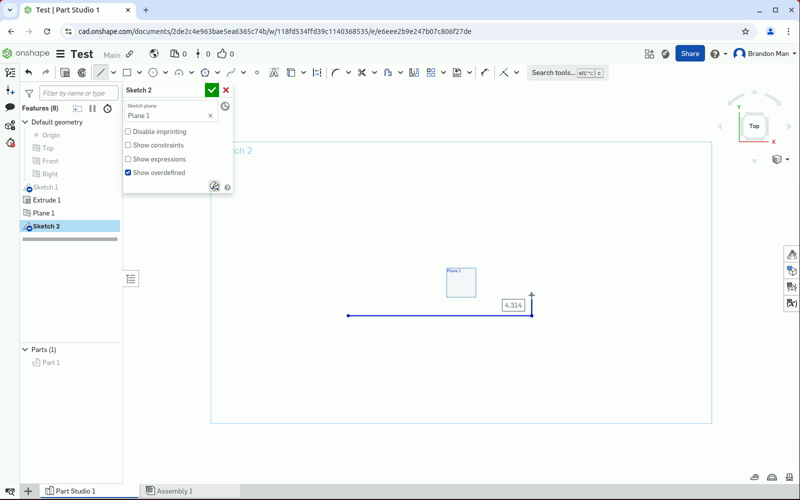
key_down(shift)
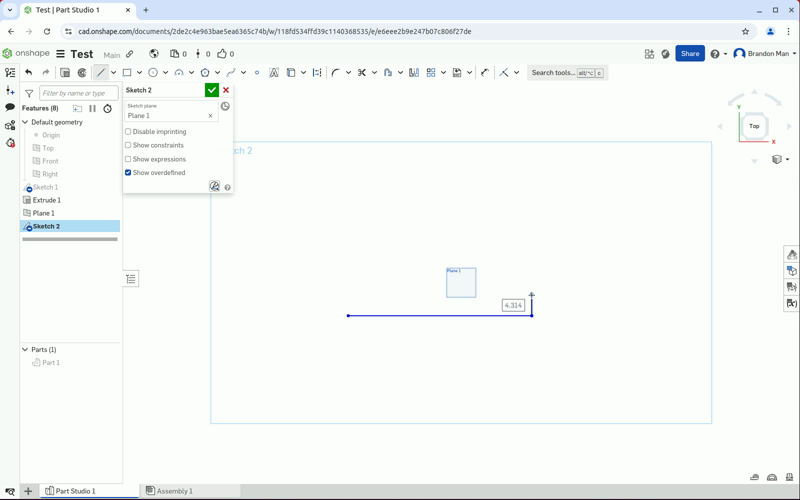
mouse_move(348, 294)
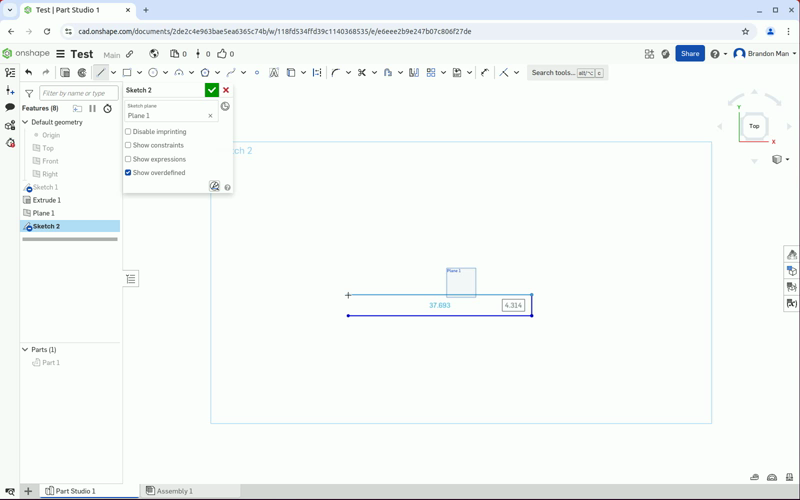
click(348, 294)
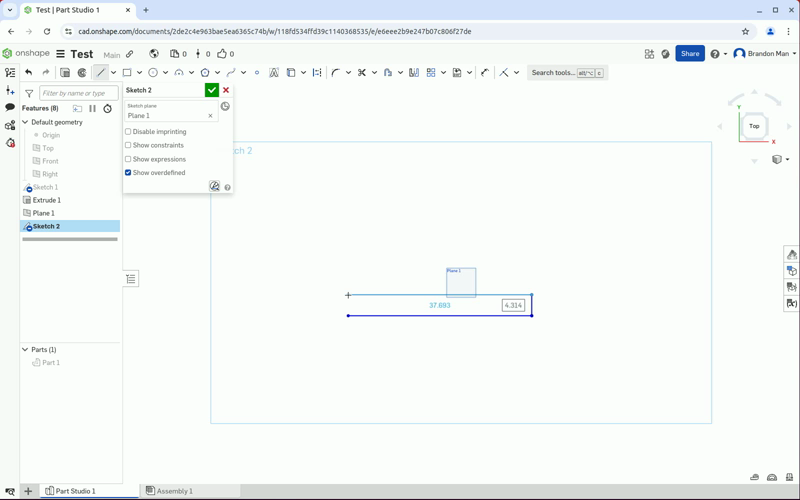
key_up(shift)
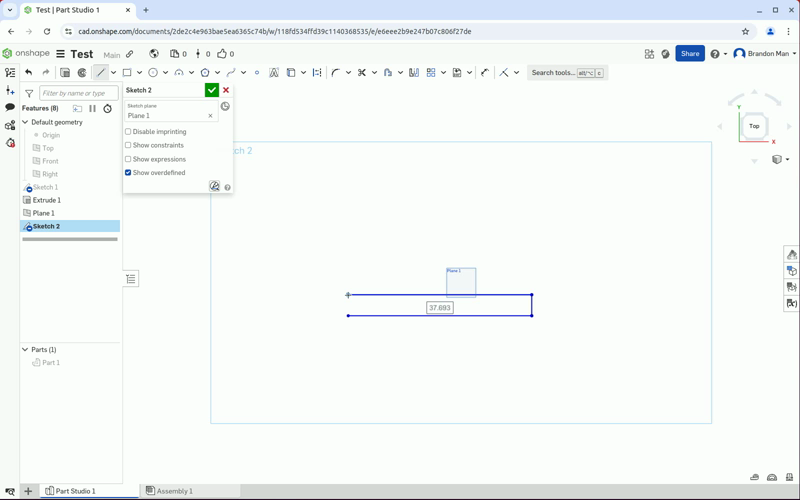
mouse_move(378, 294)
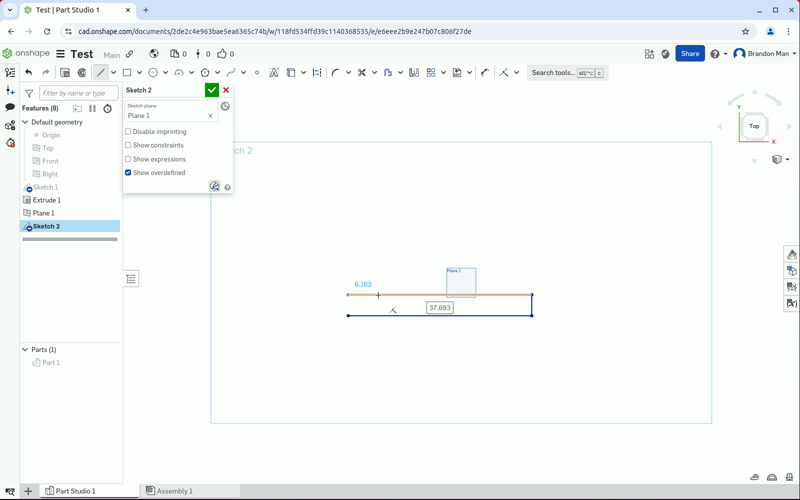
key_down(shift)
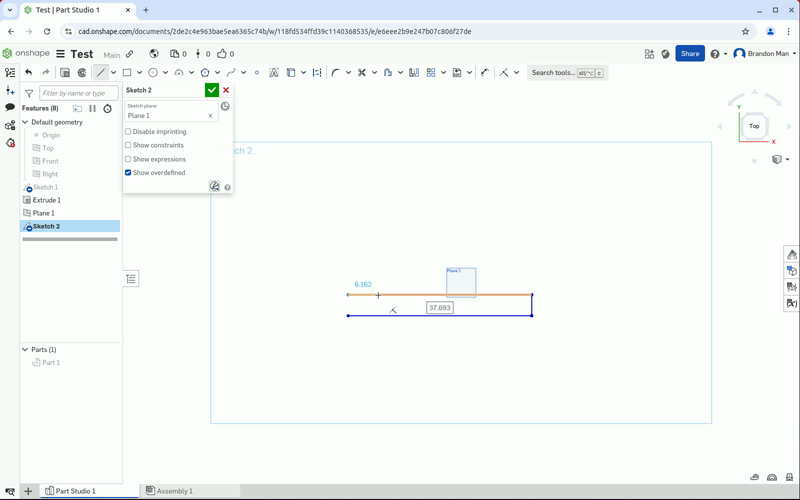
mouse_move(348, 315)
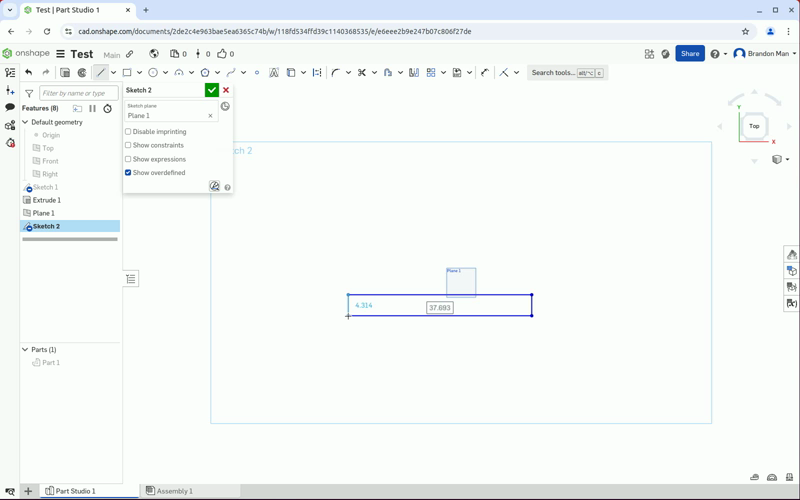
key_up(shift)
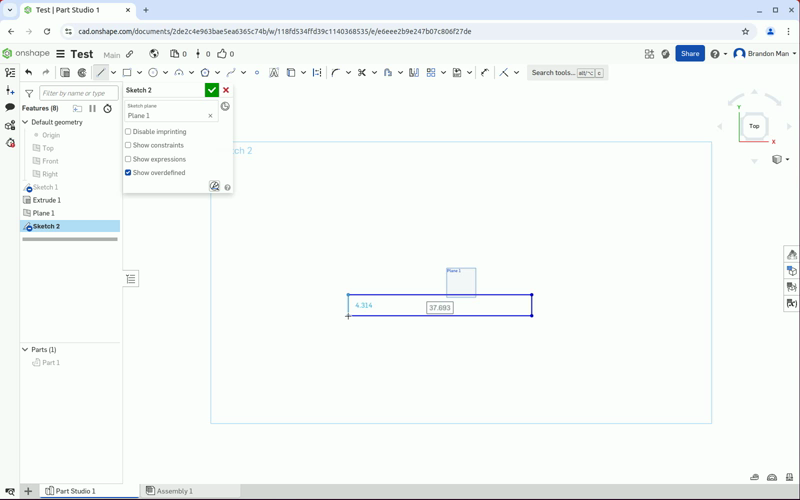
click(348, 315)
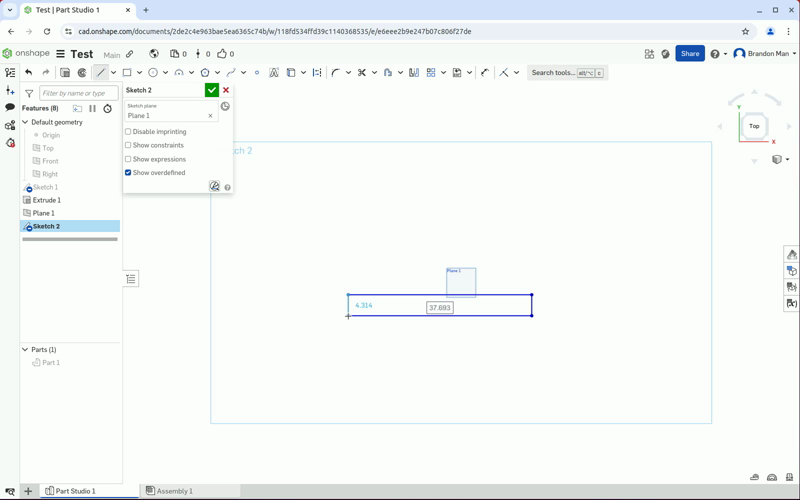
key(esc)
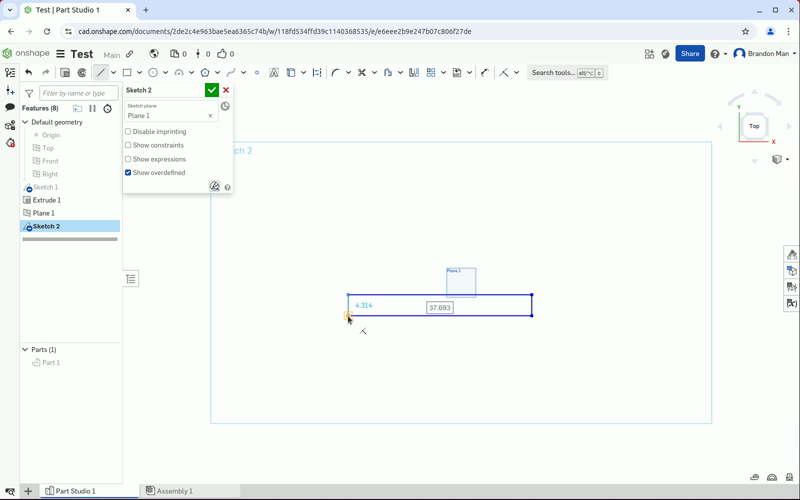
mouse_move(406, 309)
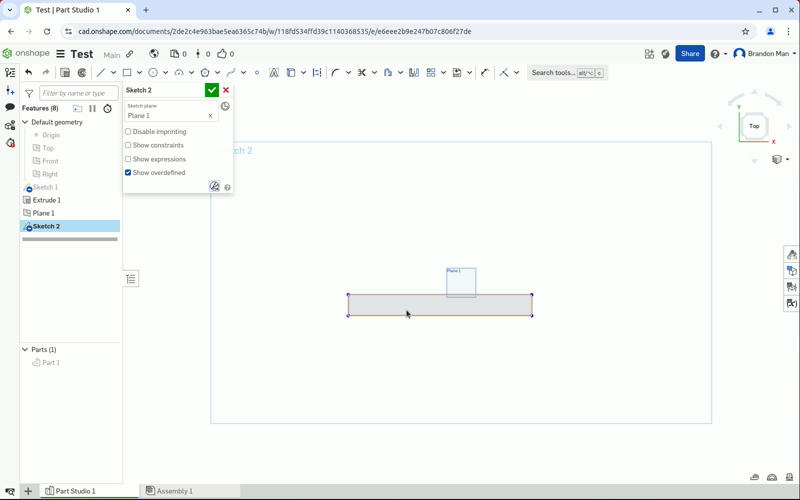
click(406, 309)
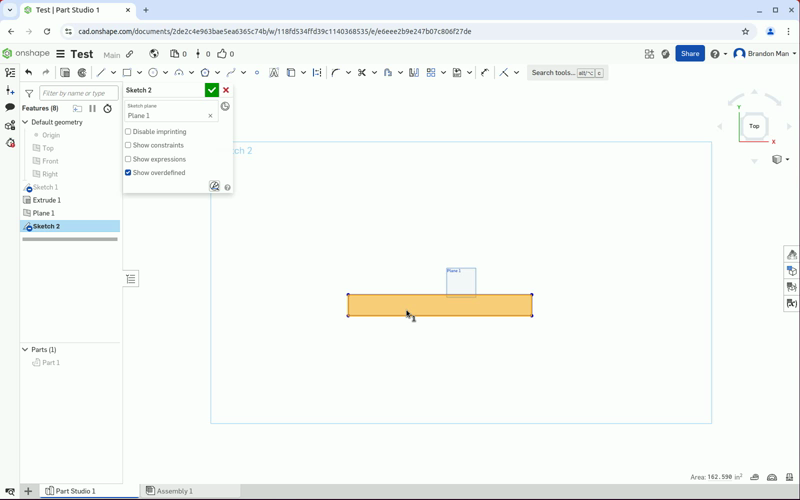
mouse_move(73, 352)
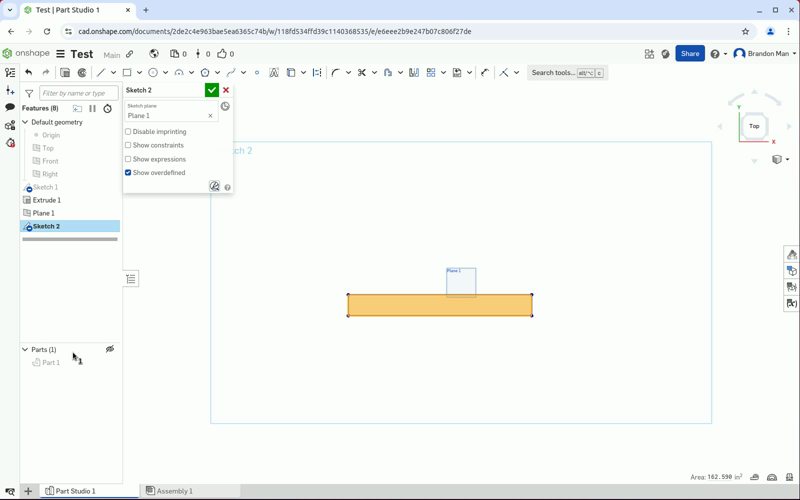
key(shift+y)
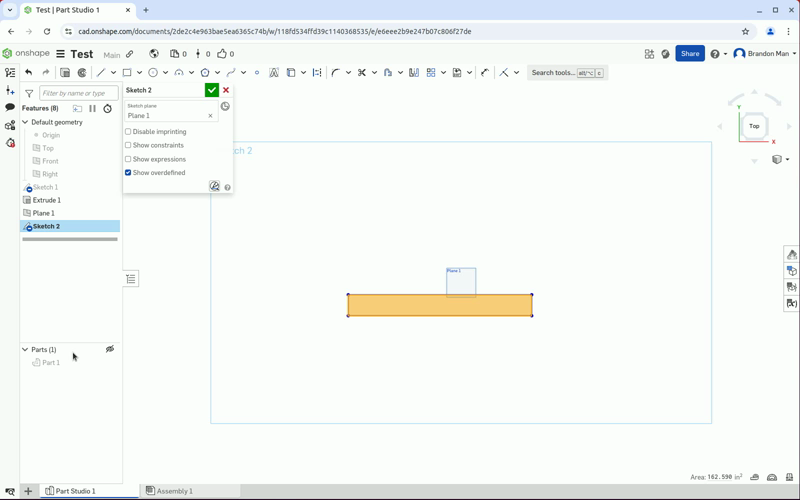
key(shift+e)
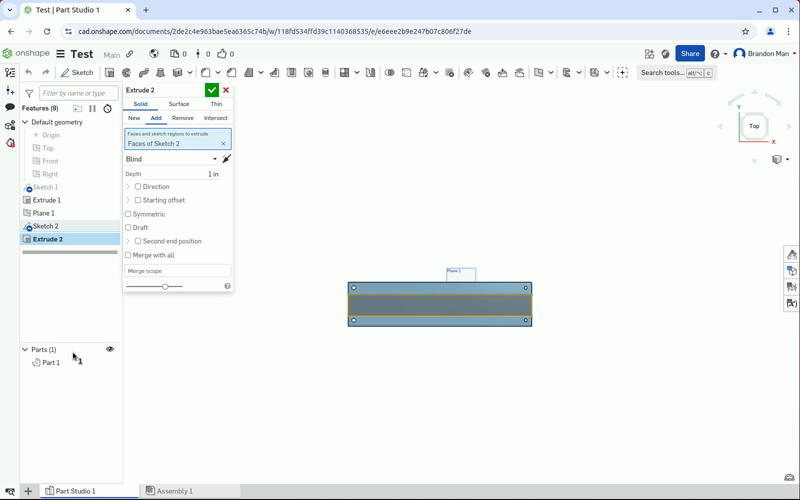
mouse_move(143, 106)
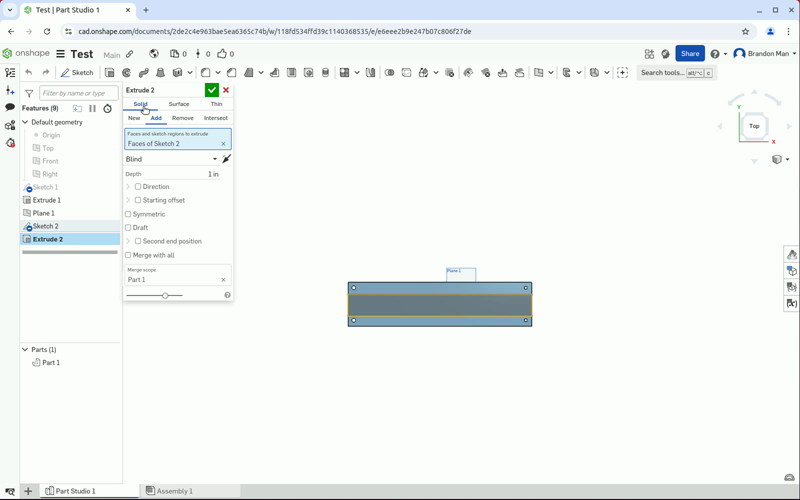
click(143, 106)
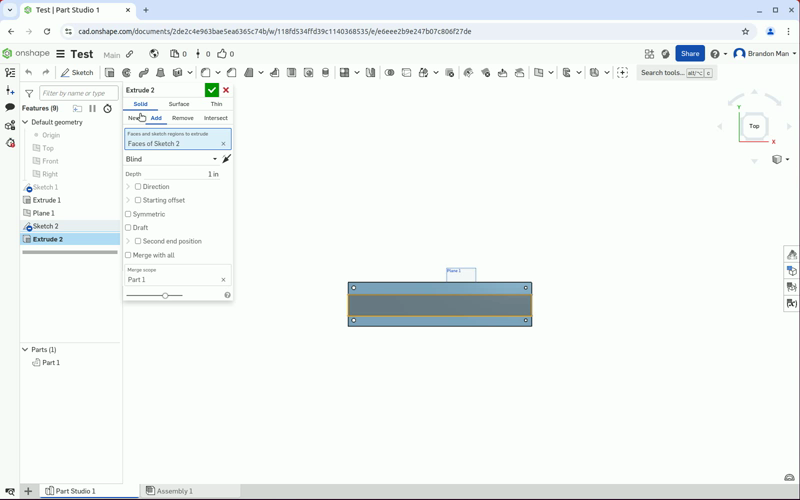
mouse_move(137, 120)
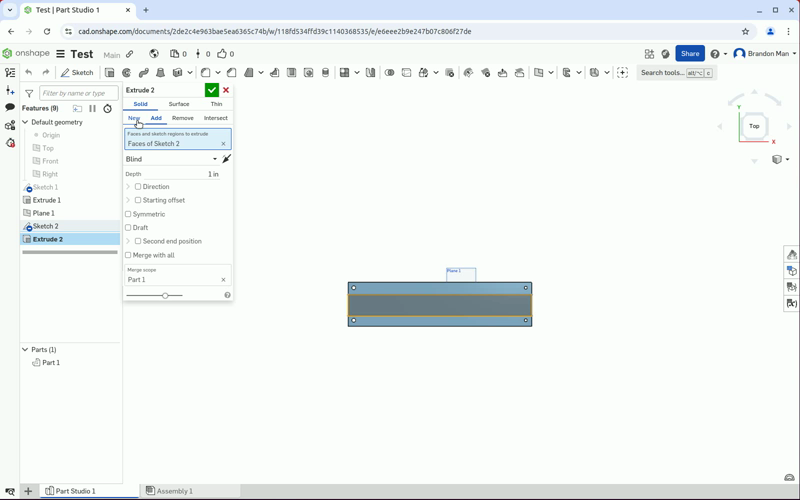
click(137, 120)
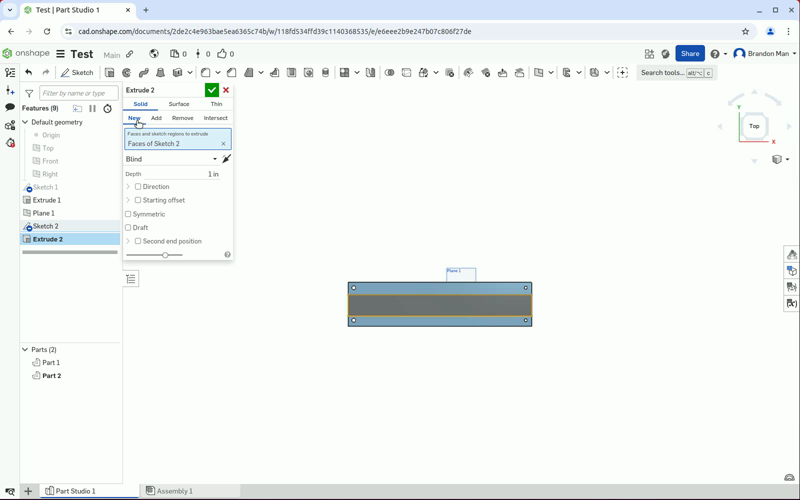
key(tab, 4)
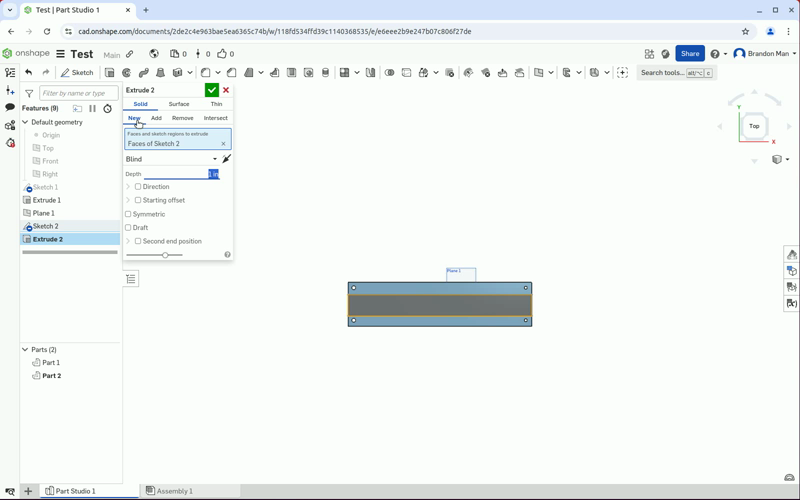
text(0.963)
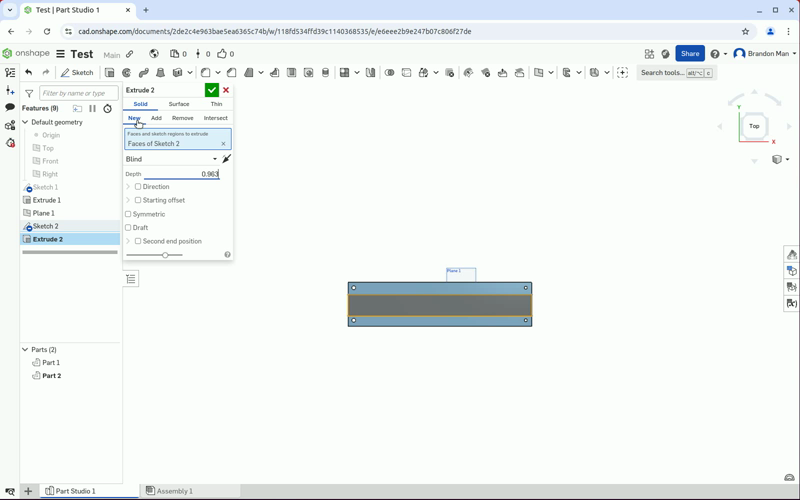
key(enter)
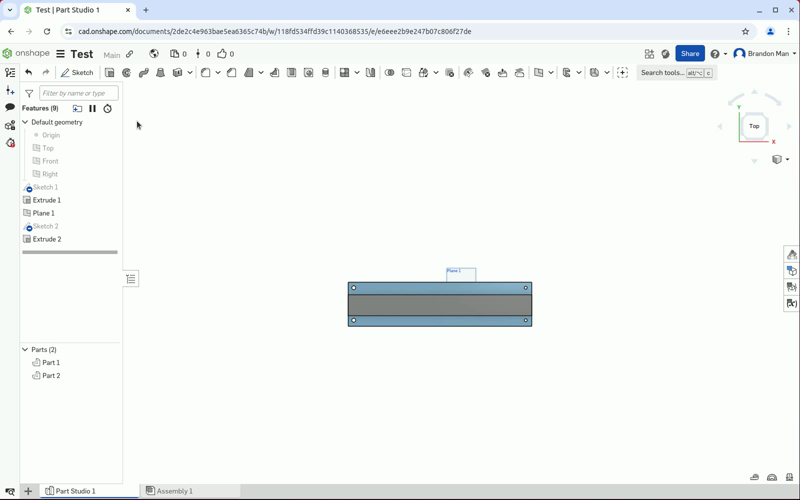
key(shift+h)
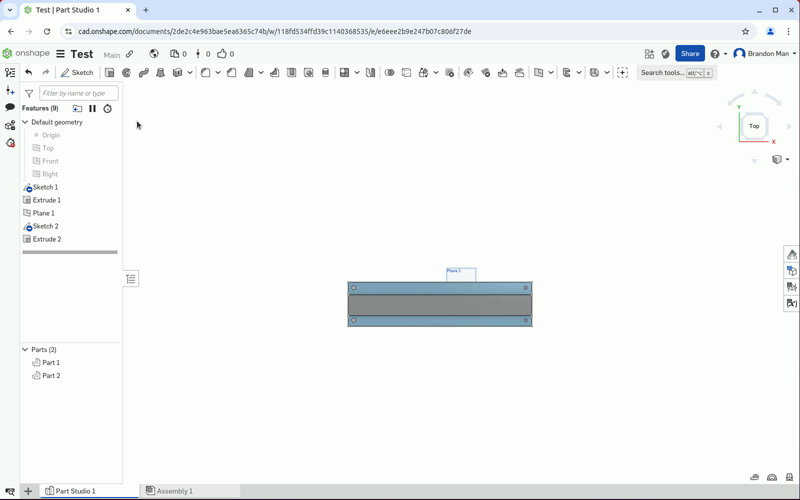
key(shift+h)
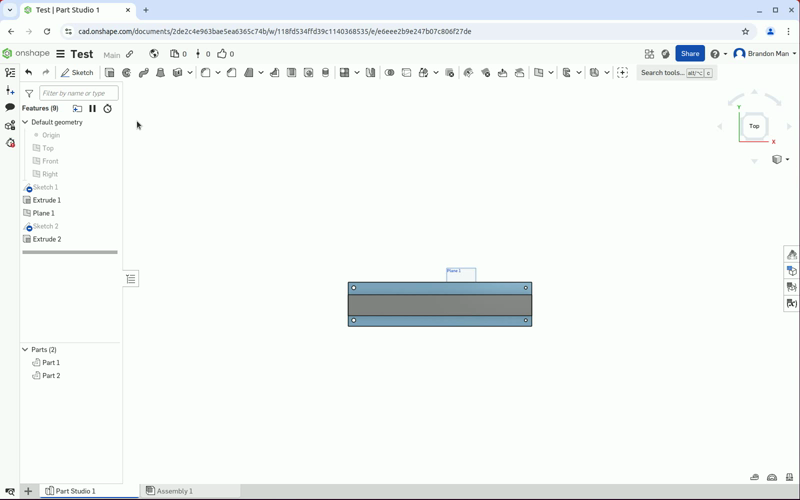
mouse_move(73, 189)
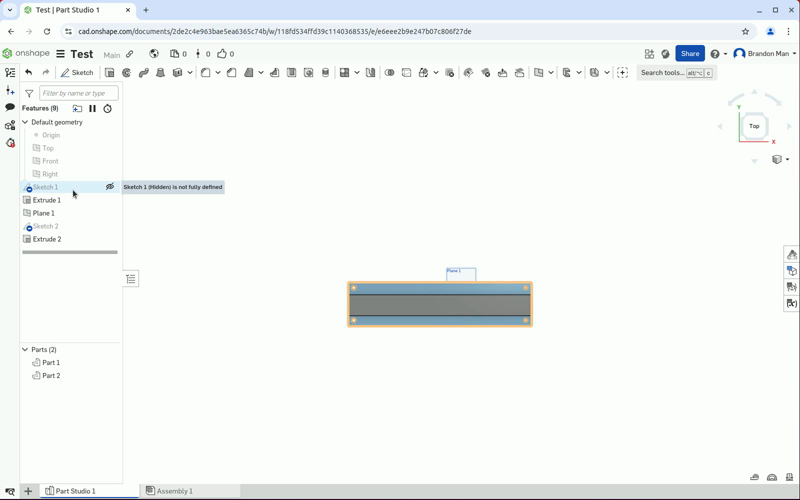
click(73, 189)
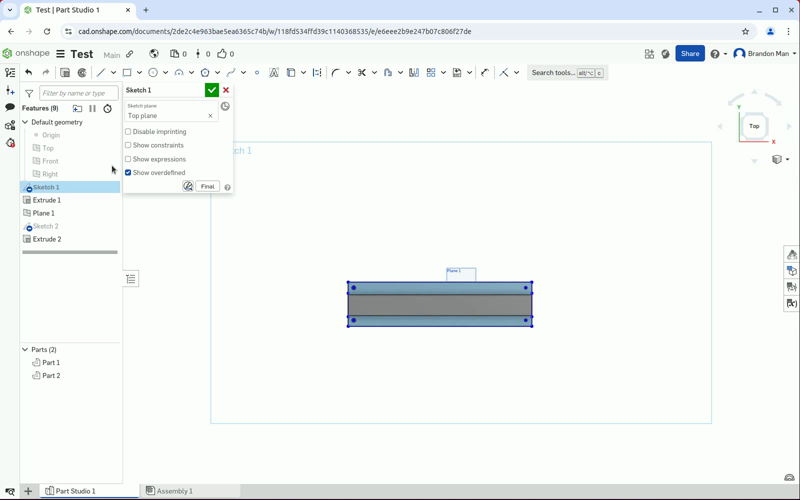
mouse_move(229, 92)
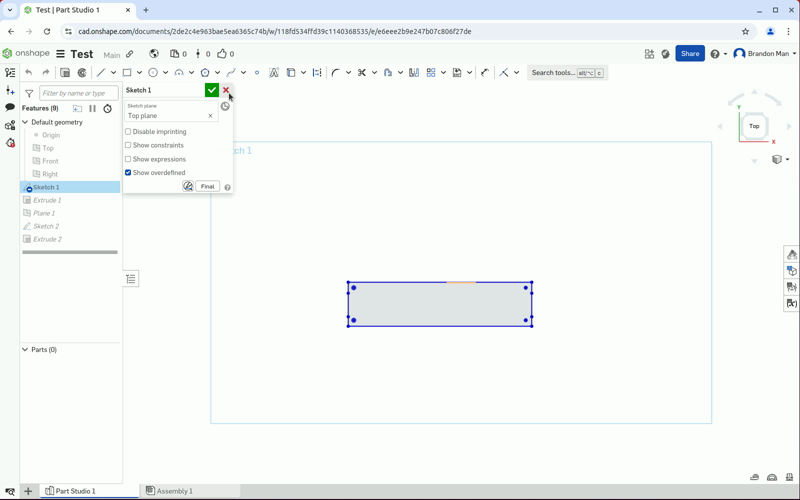
click(229, 92)
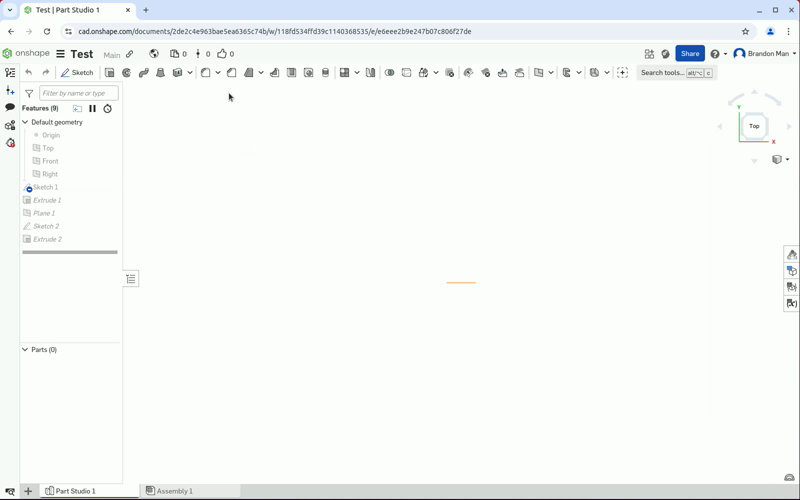
mouse_move(541, 75)
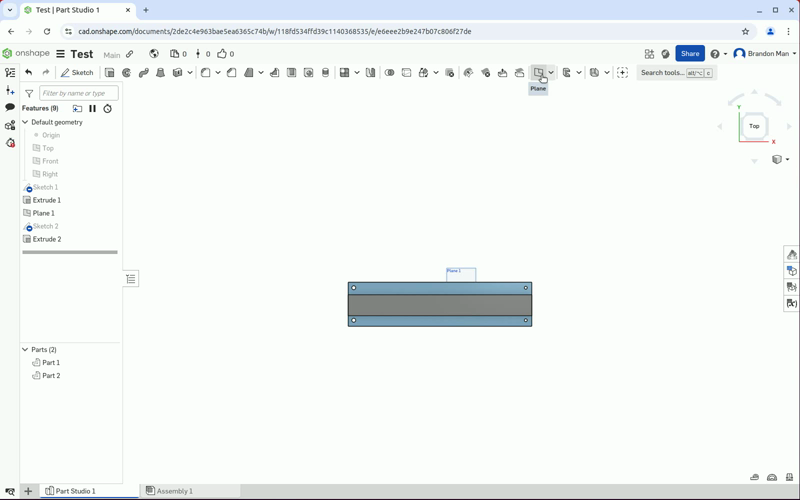
click(541, 75)
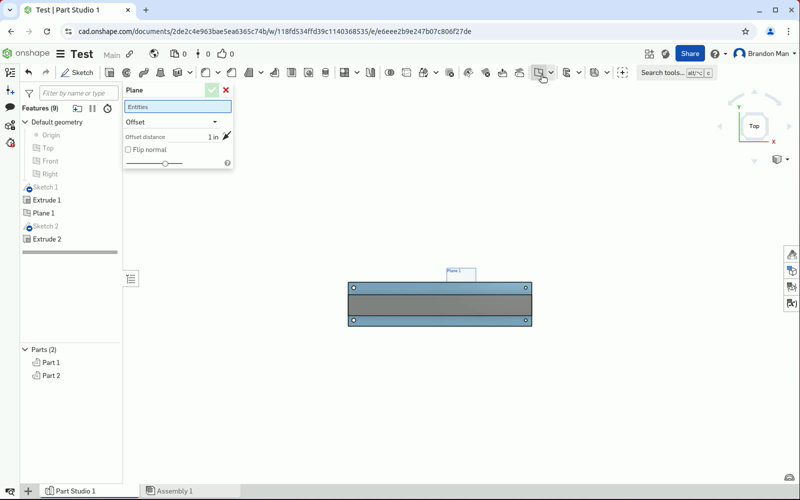
mouse_move(73, 150)
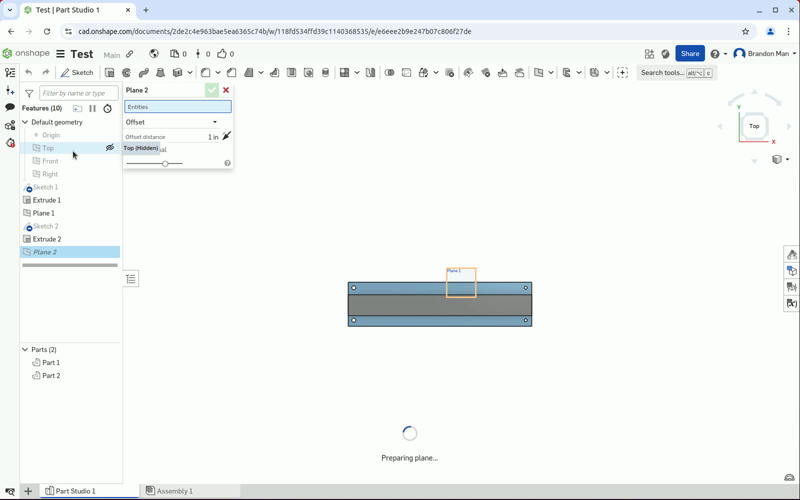
click(73, 150)
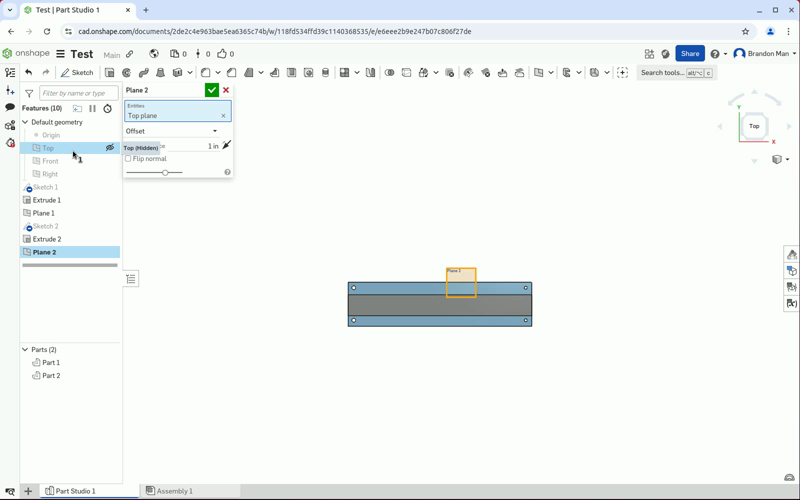
key(tab, 2)
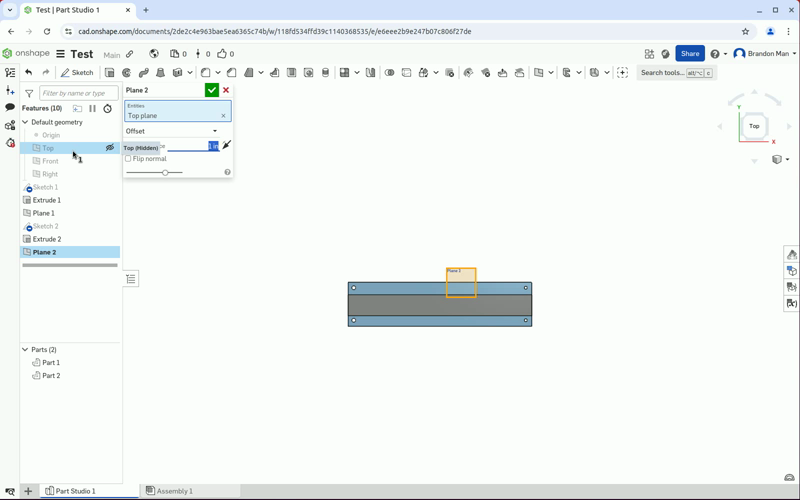
text(1.695)
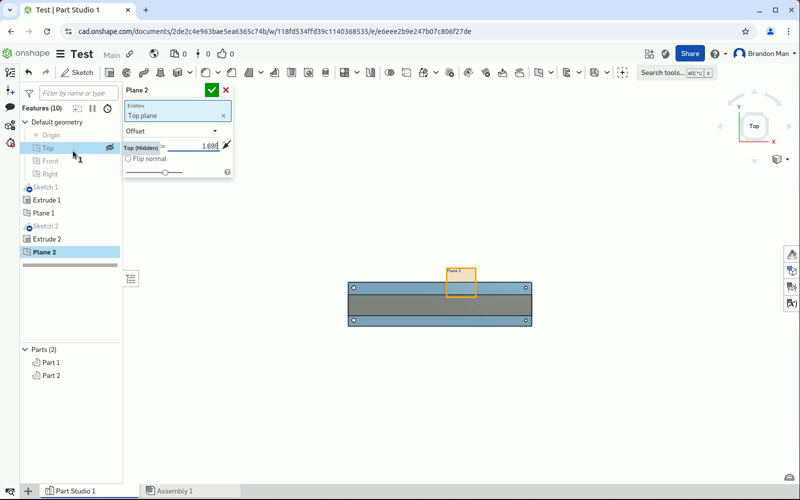
key(enter, 2)
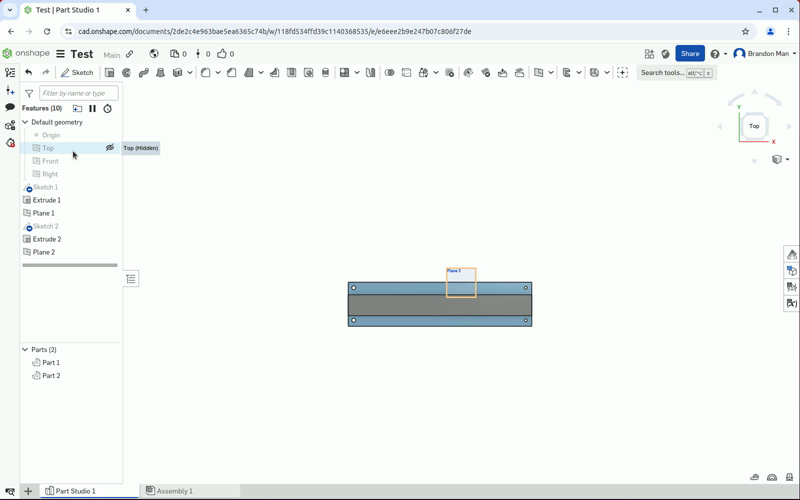
key(shift+s)
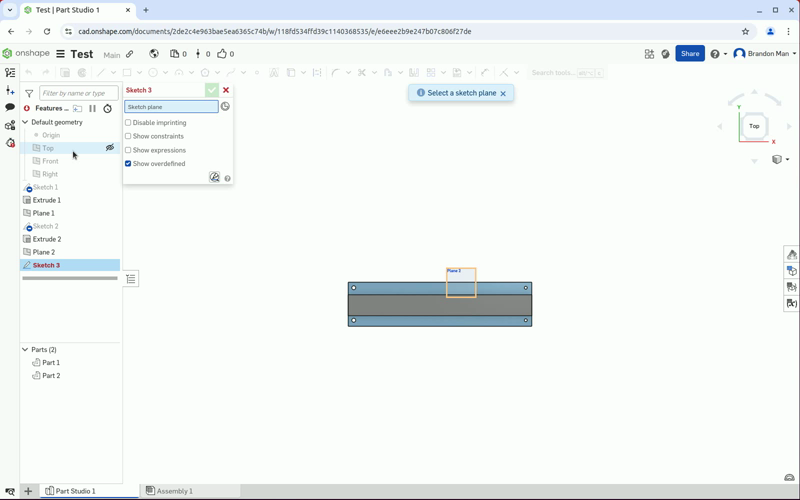
mouse_move(73, 254)
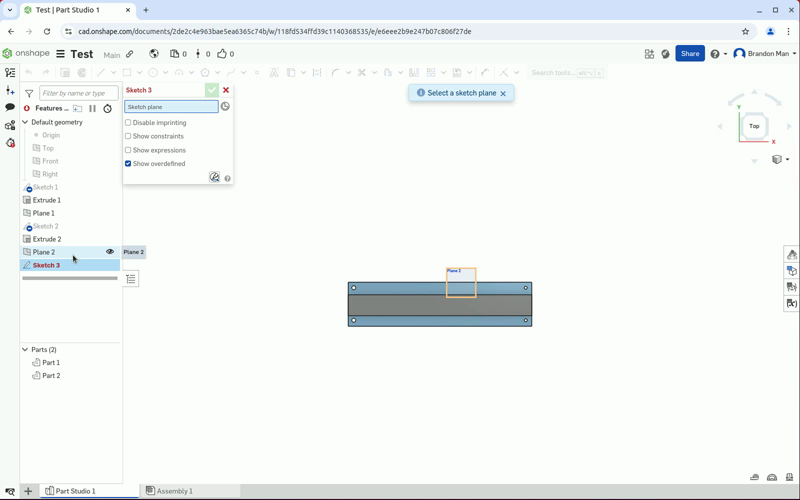
click(73, 254)
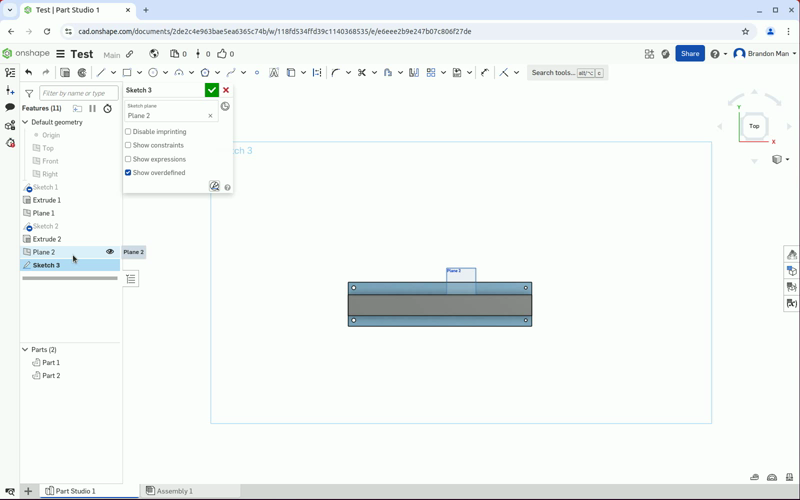
mouse_move(73, 352)
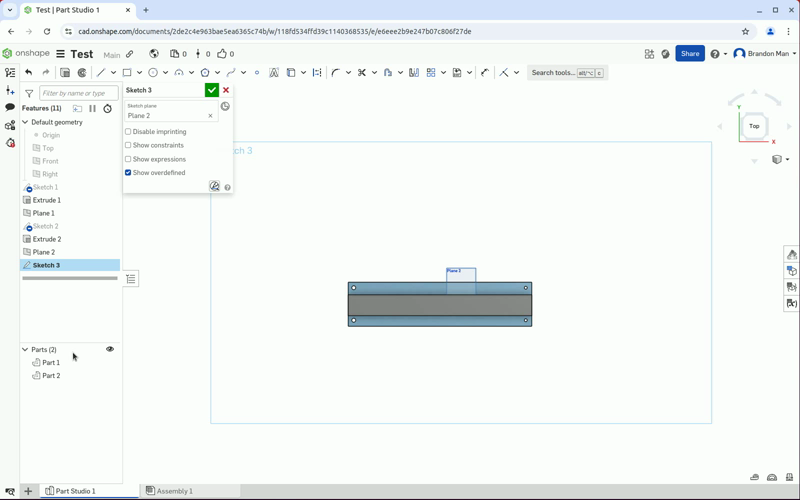
key(y)
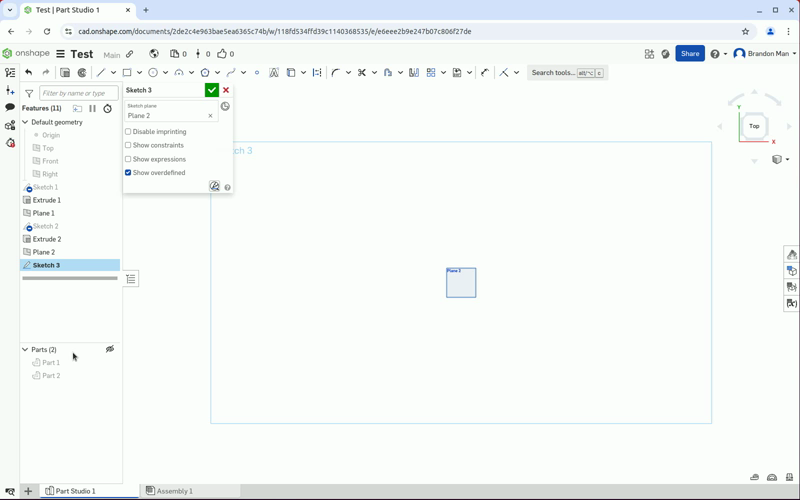
key(c)
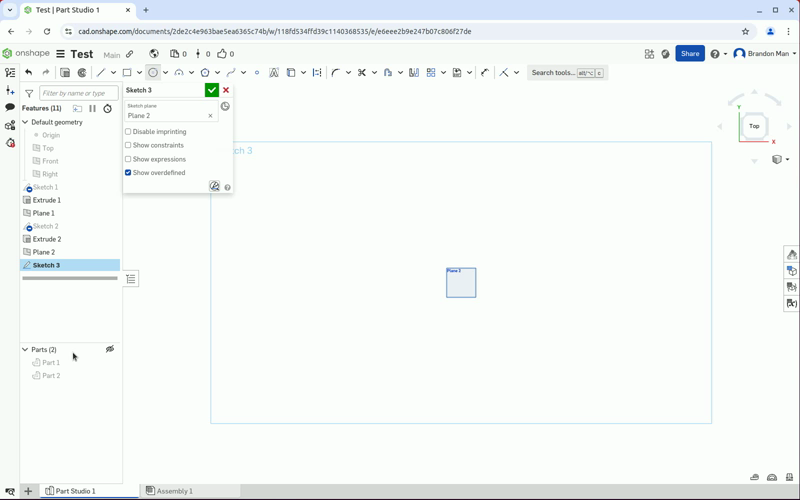
key_down(shift)
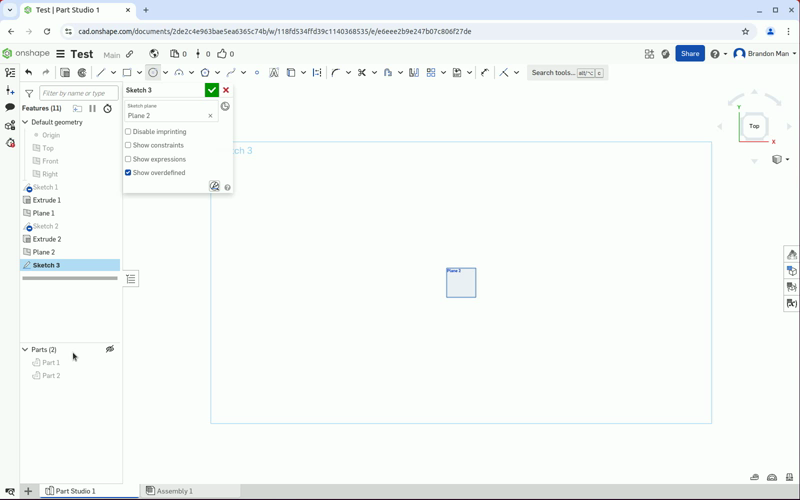
mouse_move(379, 305)
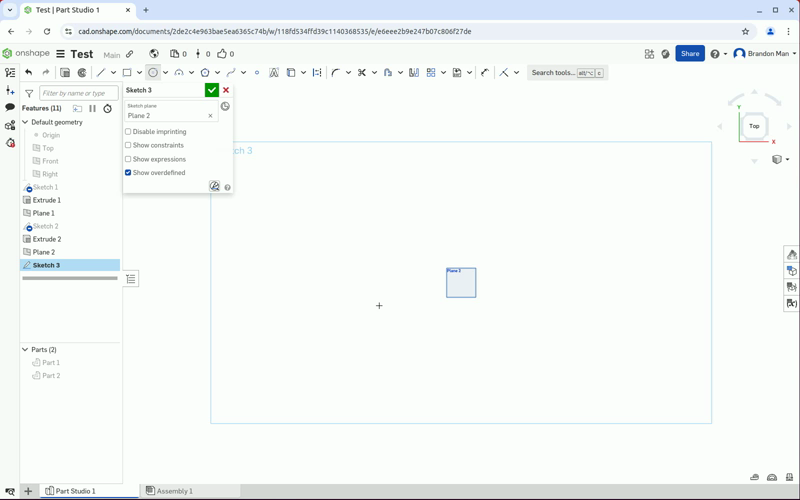
click(379, 305)
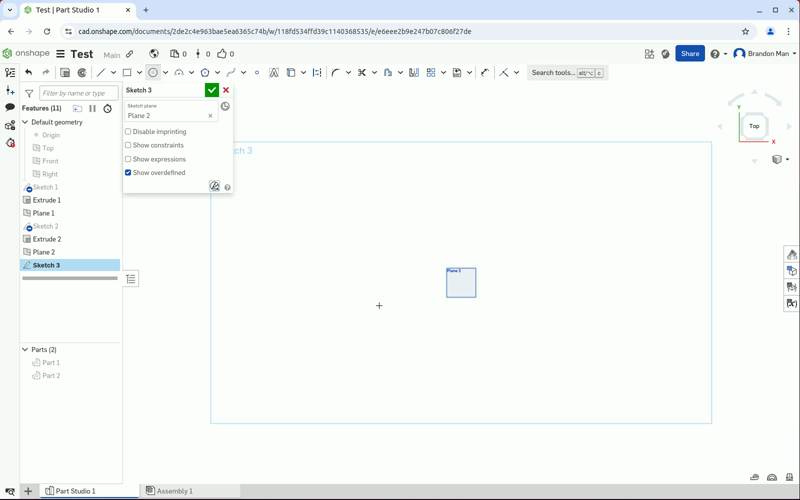
key_up(shift)
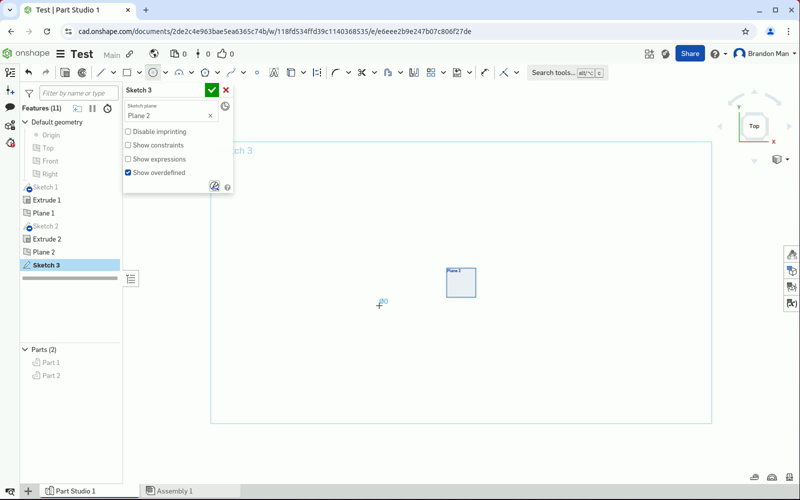
mouse_move(389, 305)
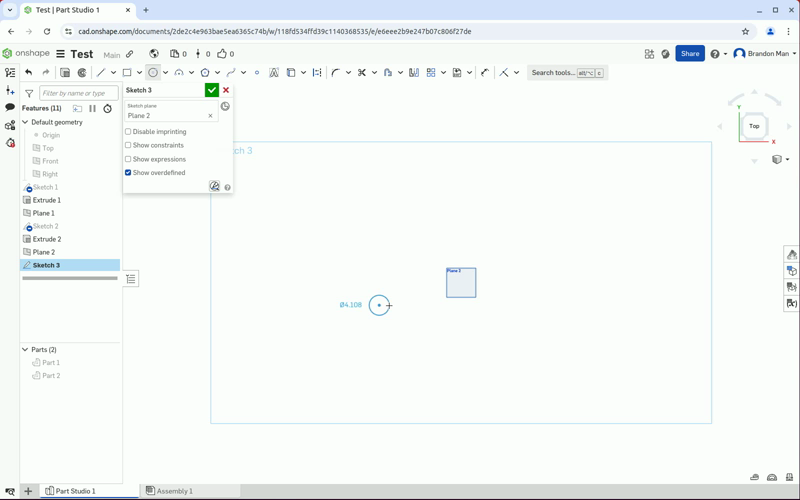
click(389, 305)
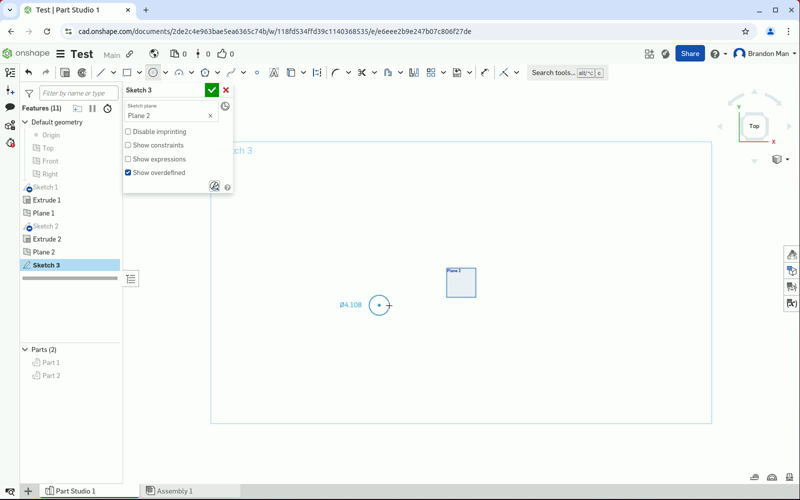
key(esc)
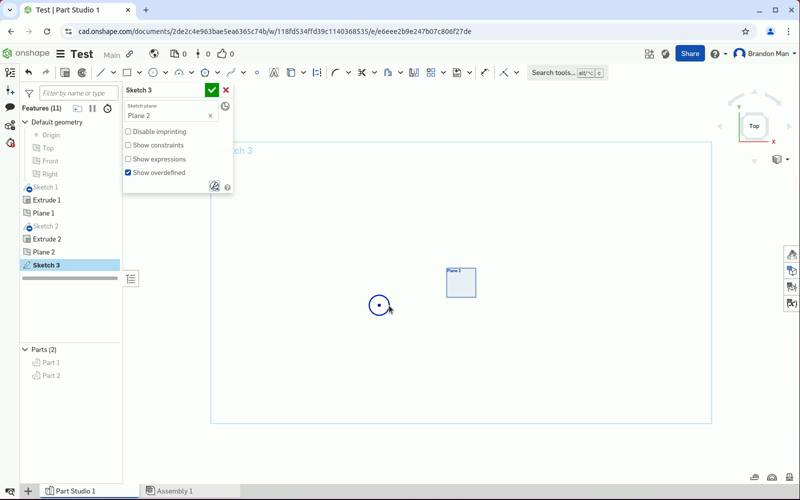
mouse_move(371, 306)
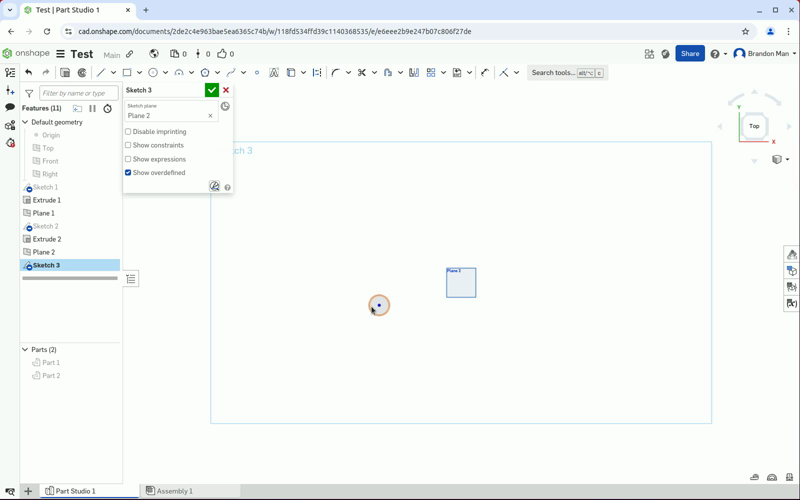
scroll(6)
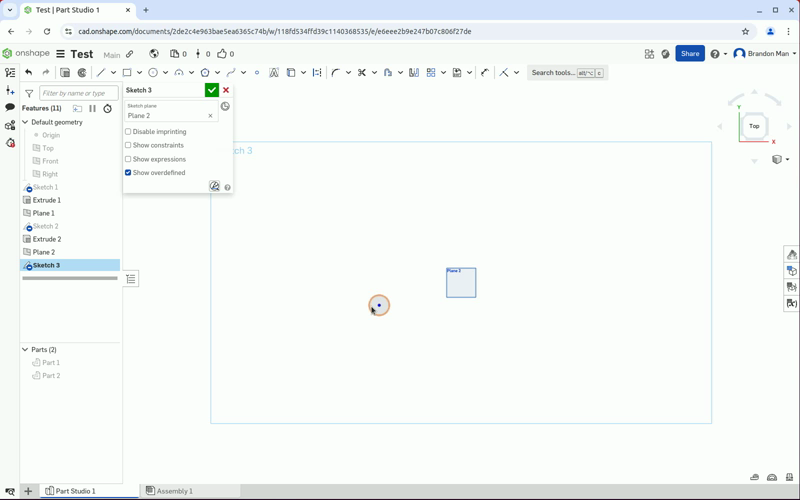
scroll(6)
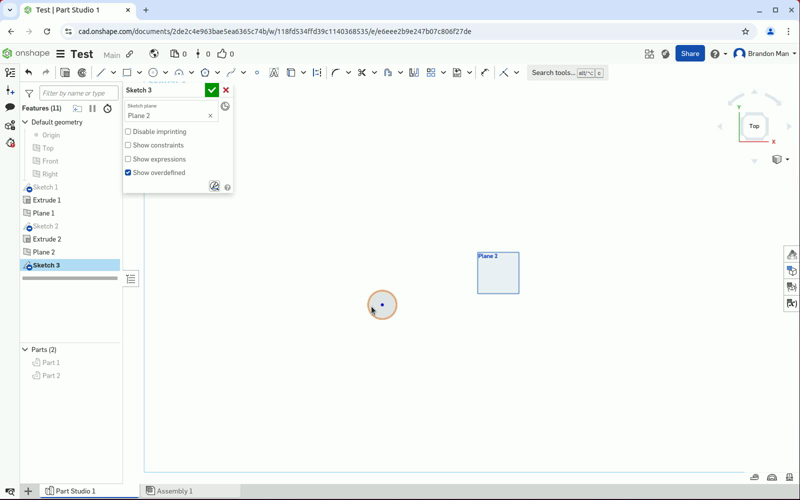
scroll(6)
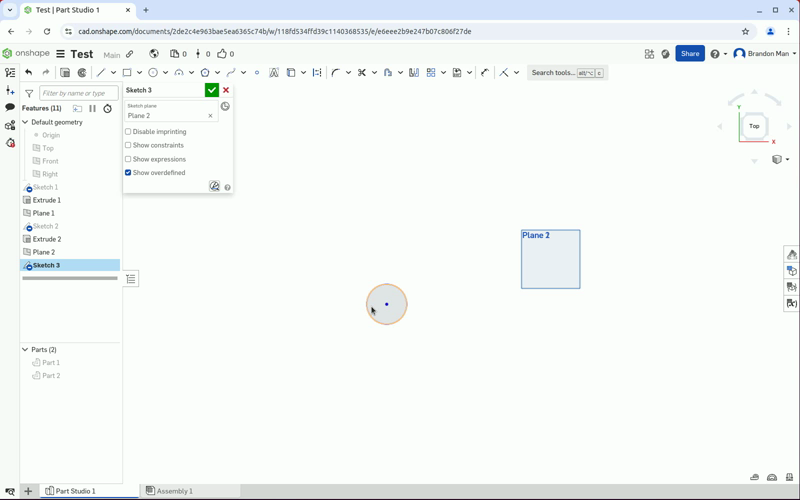
scroll(6)
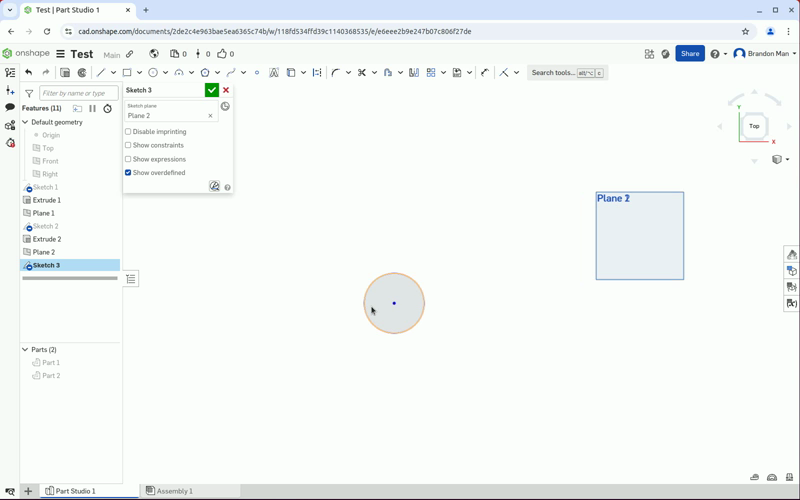
scroll(6)
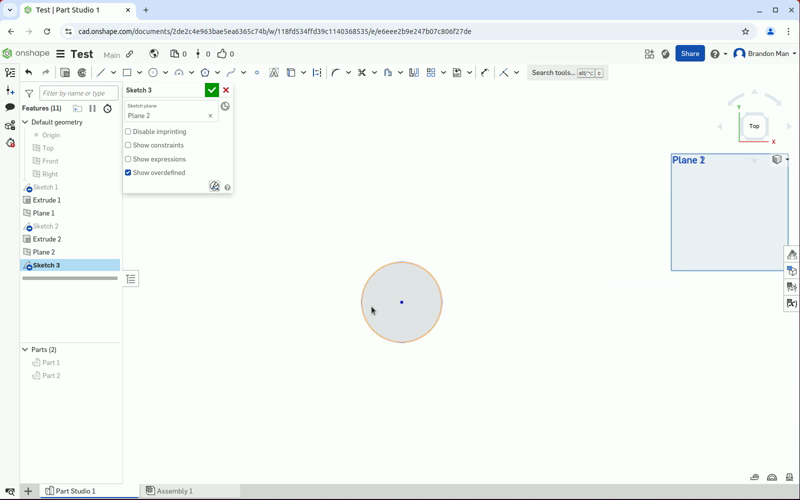
scroll(6)
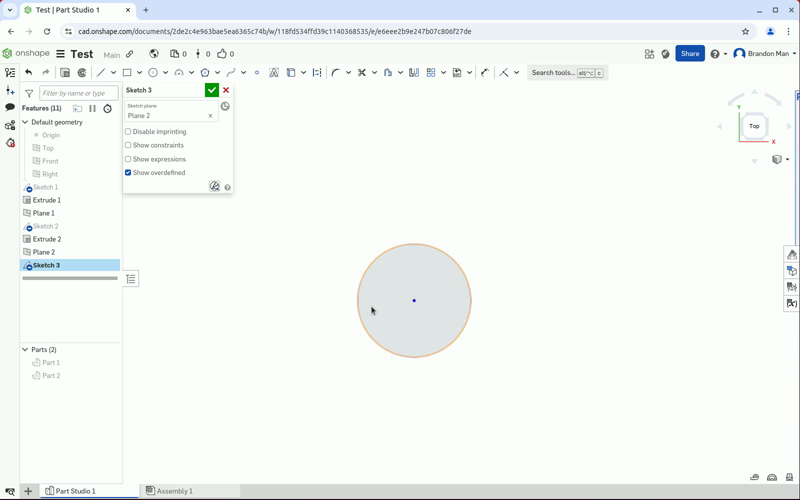
scroll(6)
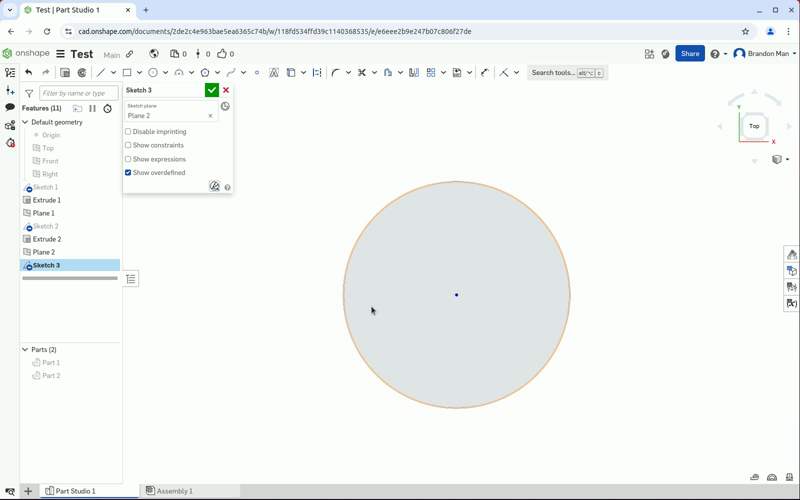
click(371, 306)
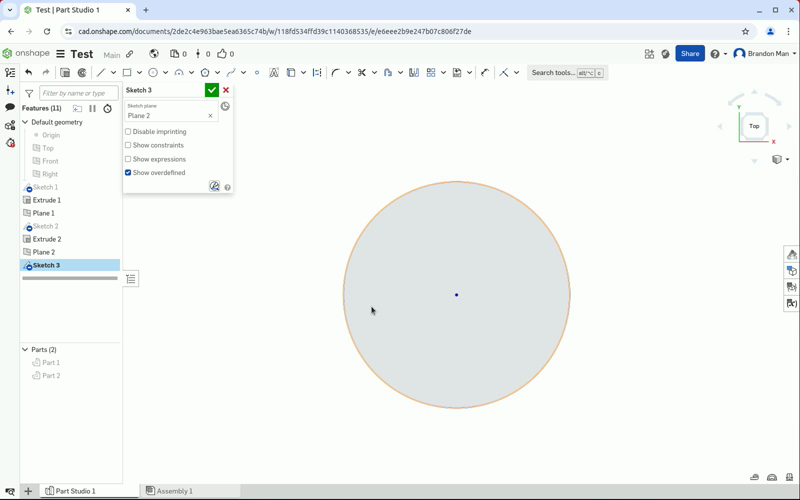
scroll(-6)
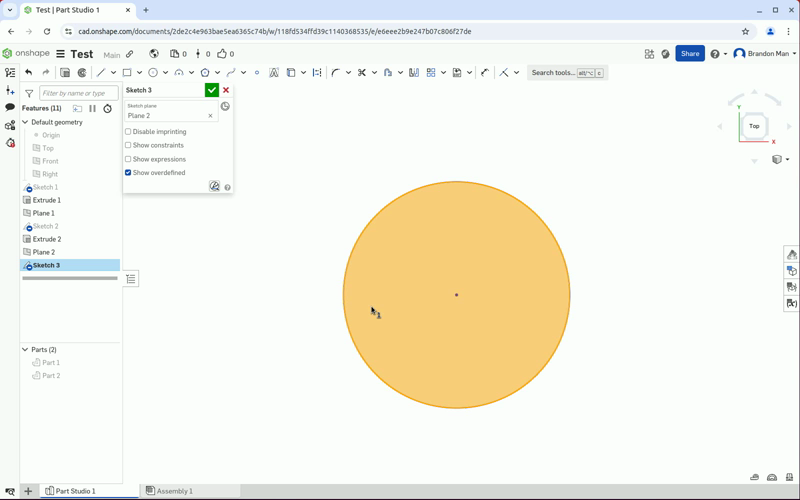
scroll(-6)
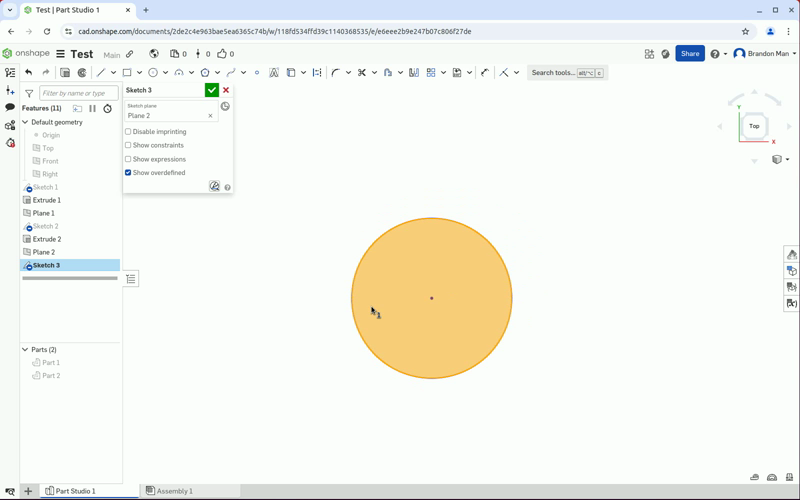
scroll(-6)
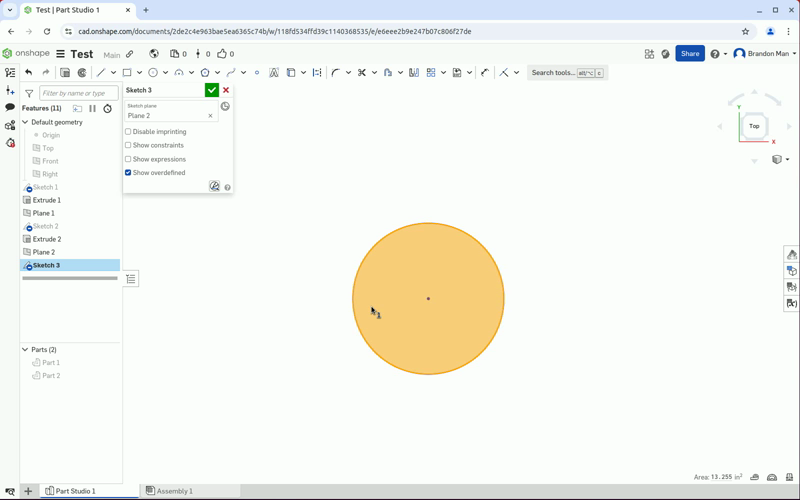
scroll(-6)
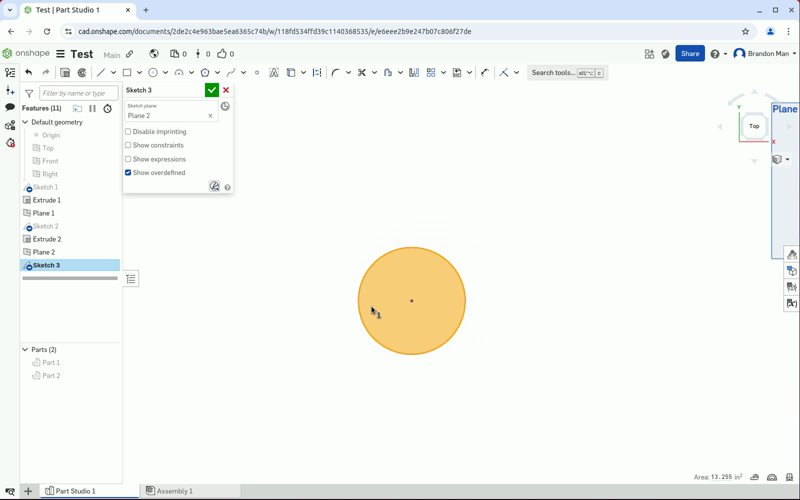
scroll(-6)
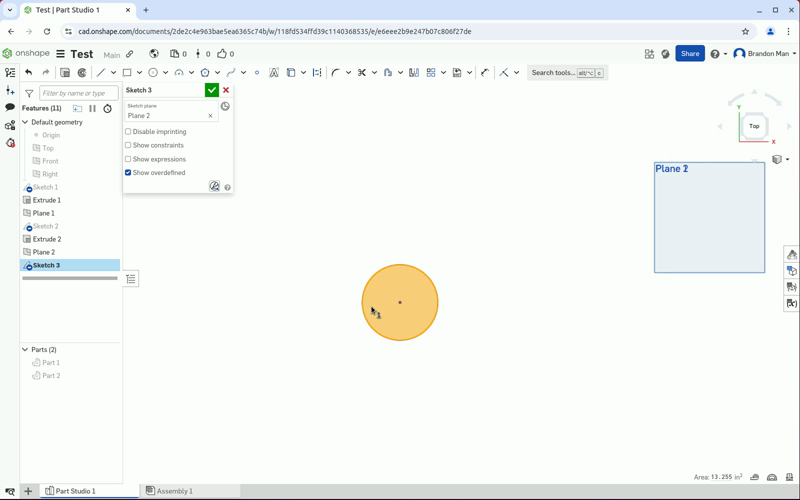
scroll(-6)
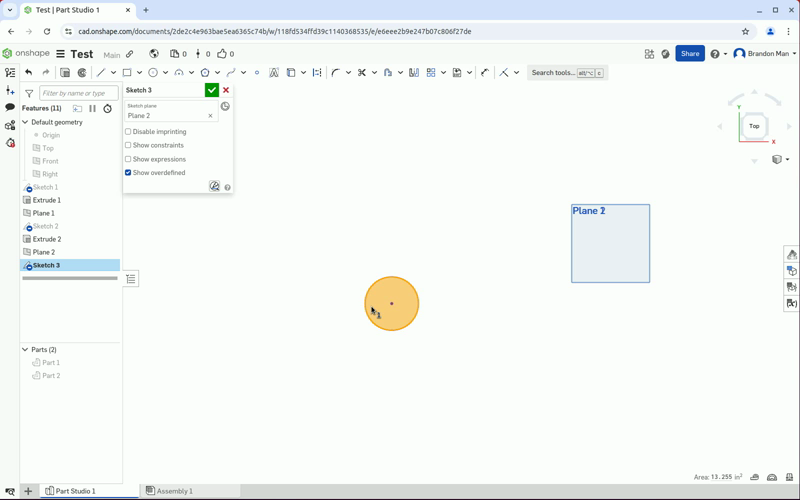
scroll(-6)
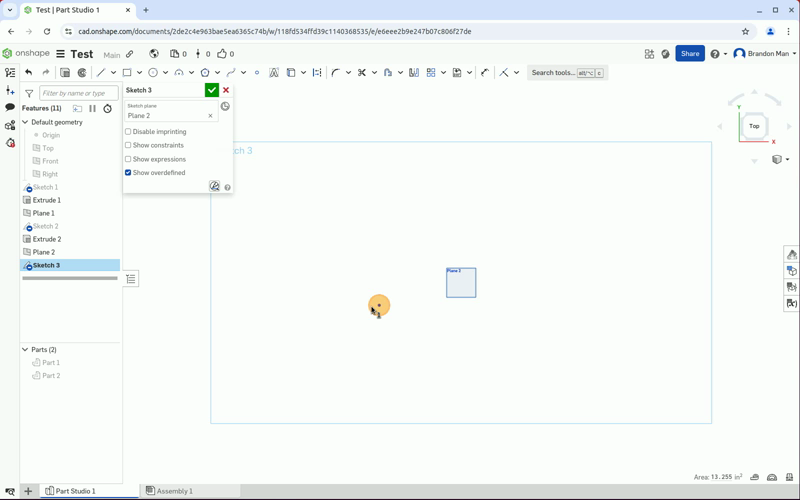
mouse_move(73, 352)
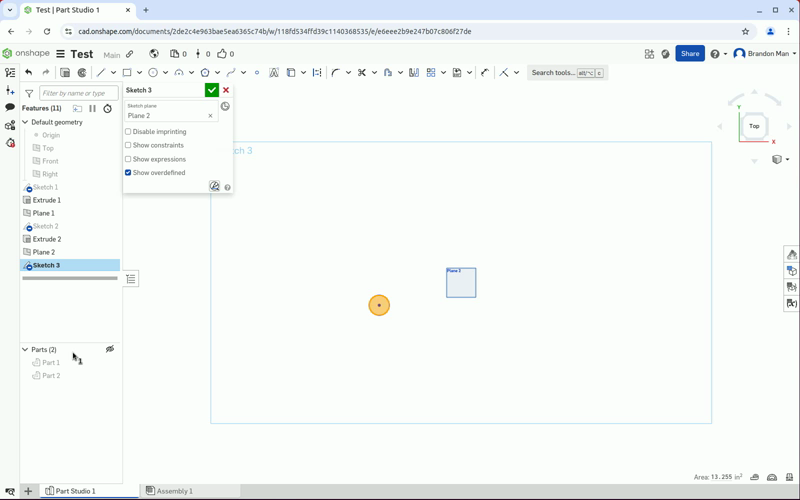
key(shift+y)
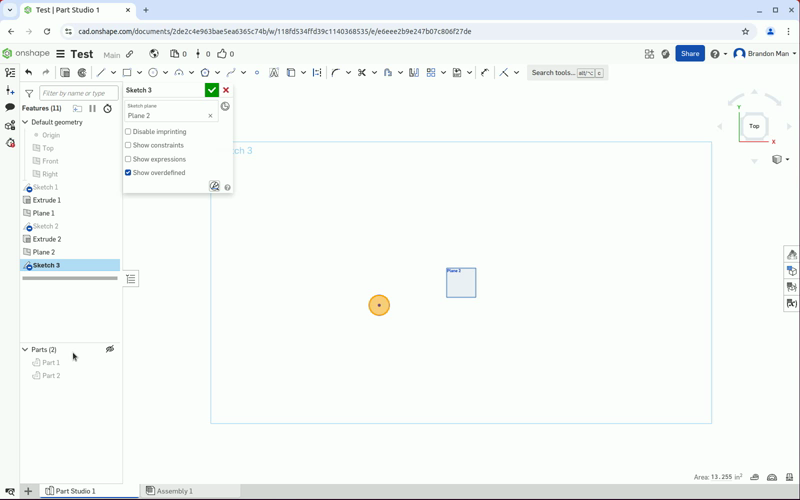
key(shift+e)
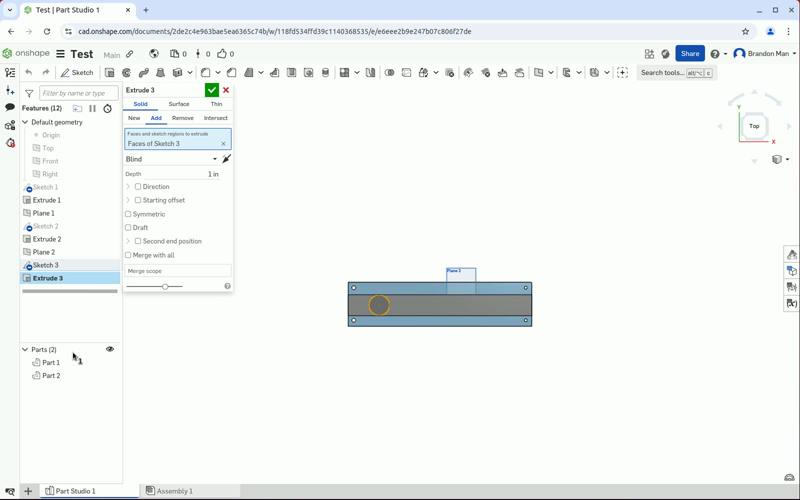
mouse_move(143, 106)
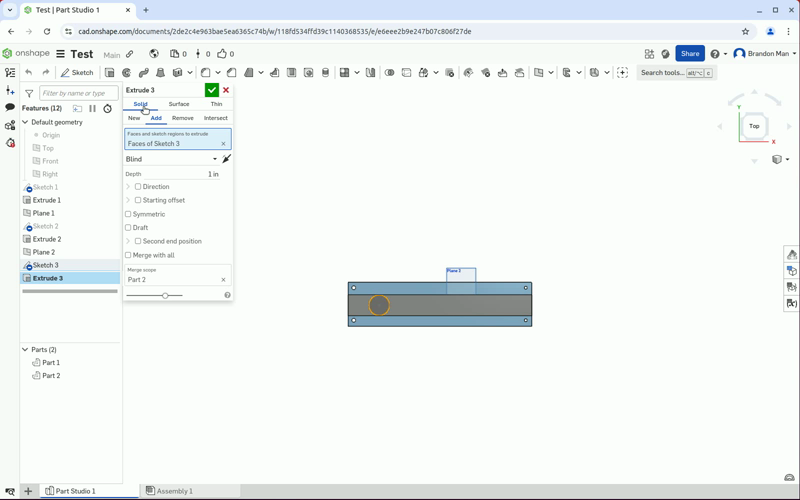
click(143, 106)
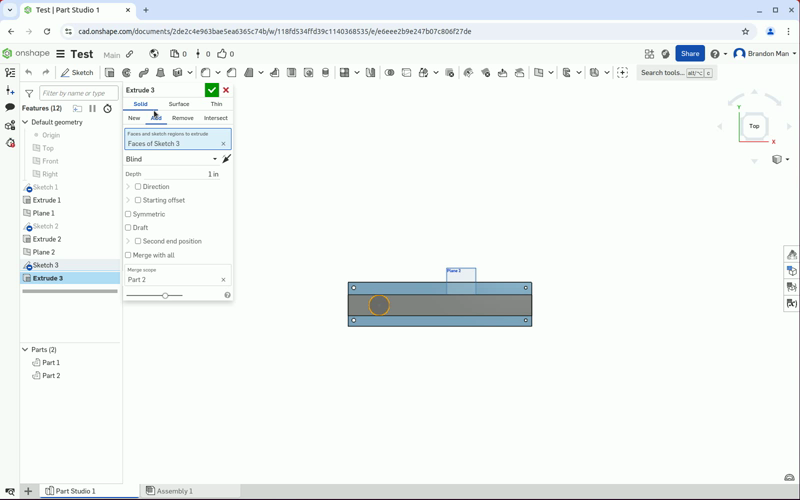
mouse_move(186, 120)
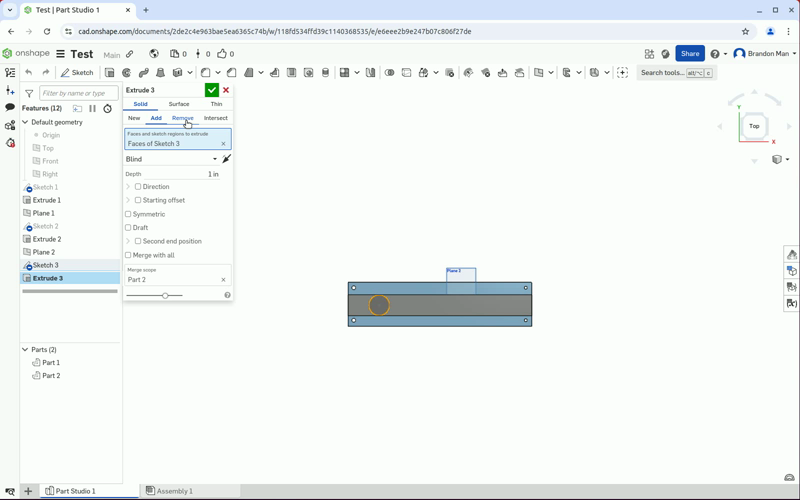
click(186, 120)
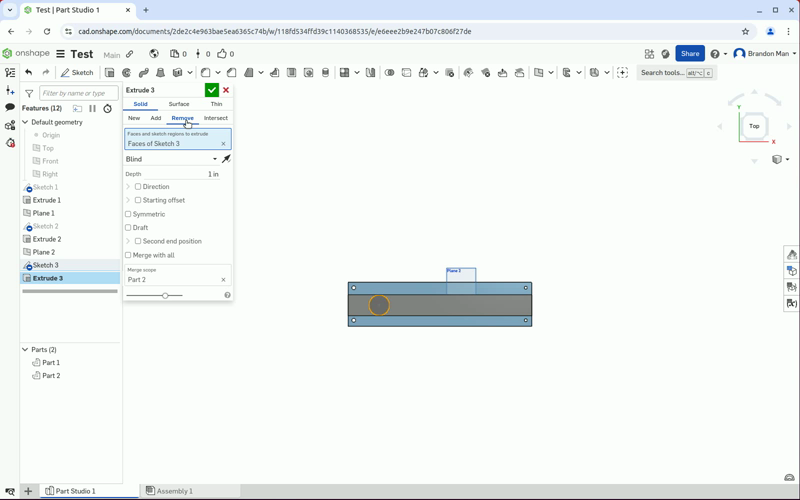
key(tab, 4)
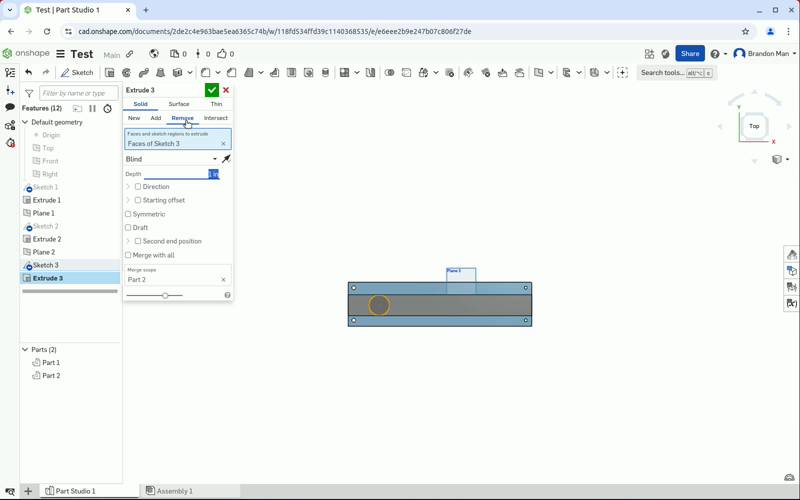
text(0.241)
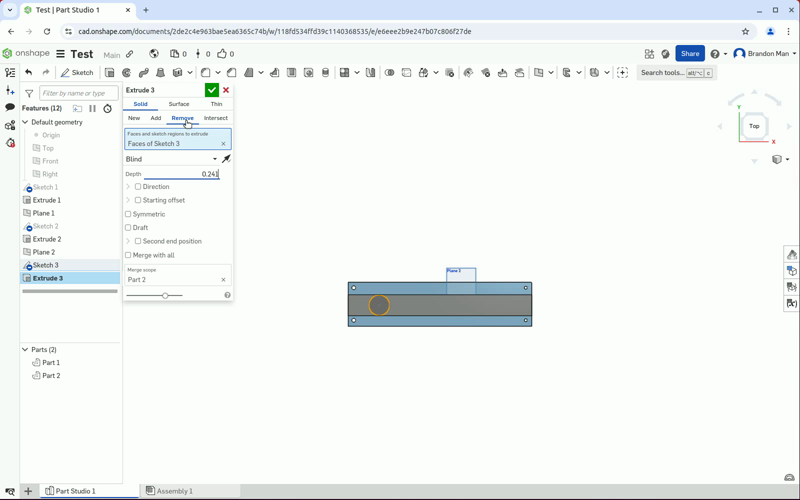
key(tab, 6)
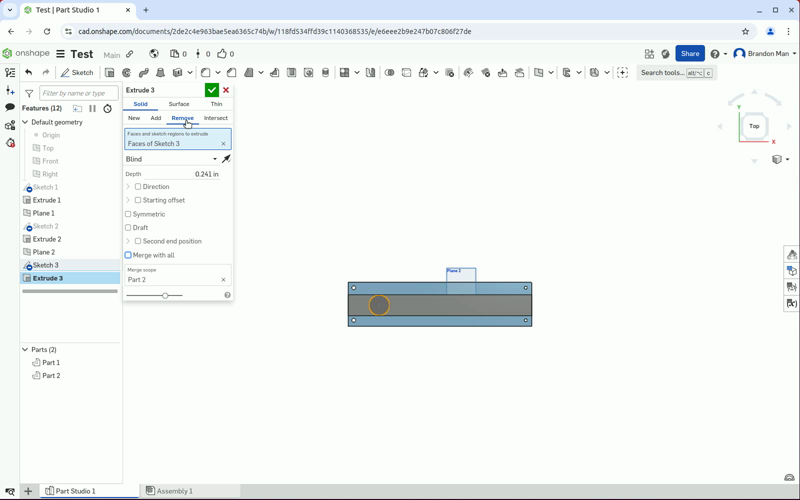
key(space)
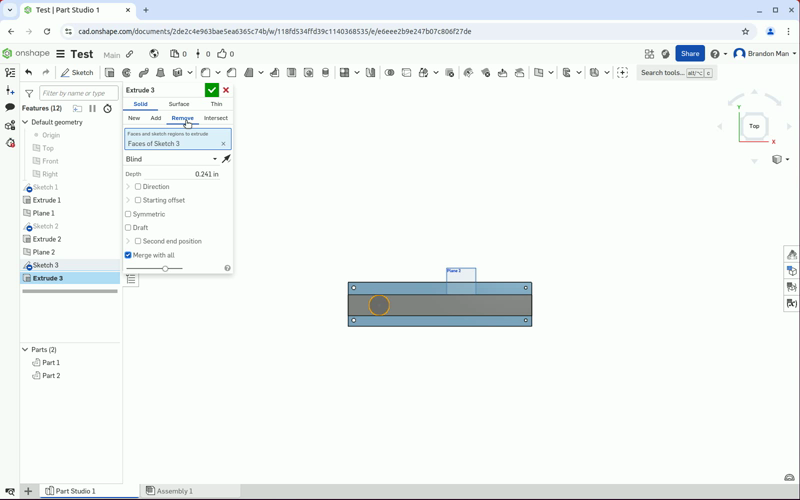
key(enter)
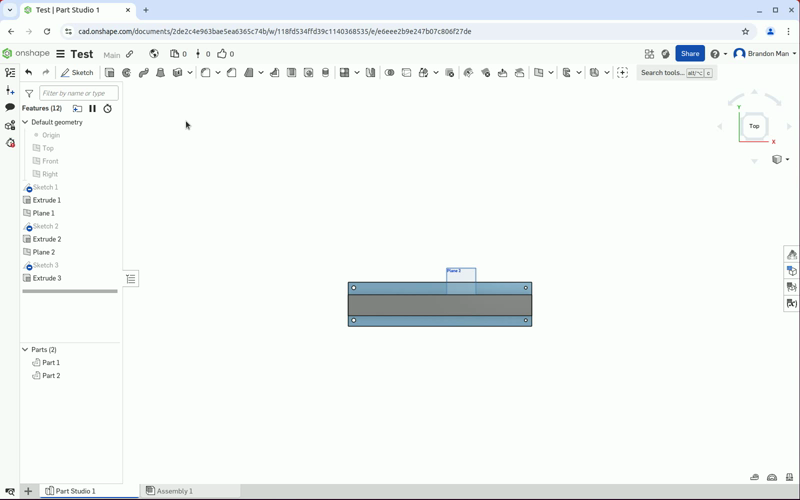
key(shift+h)
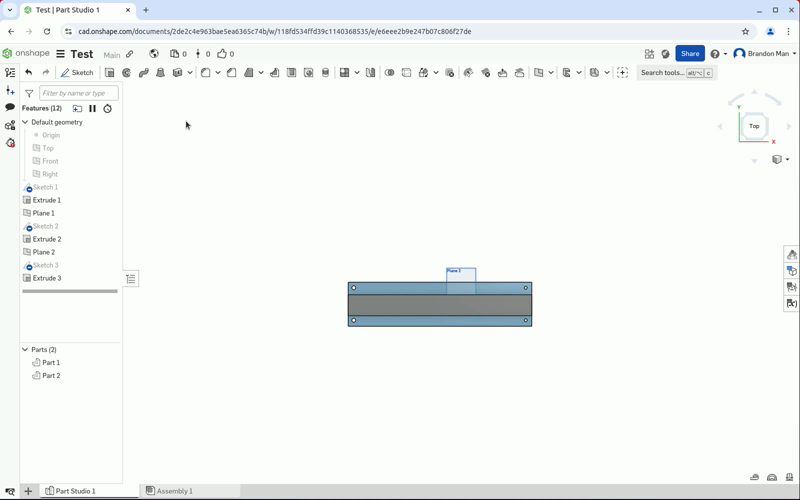
key(shift+h)
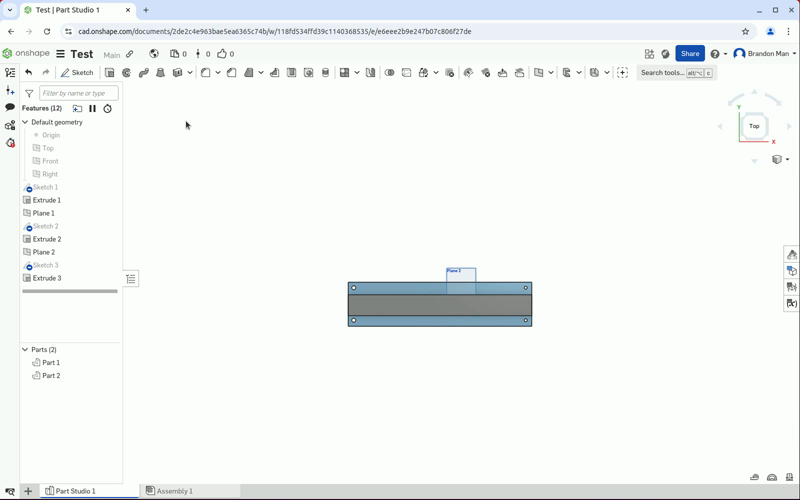
mouse_move(73, 189)
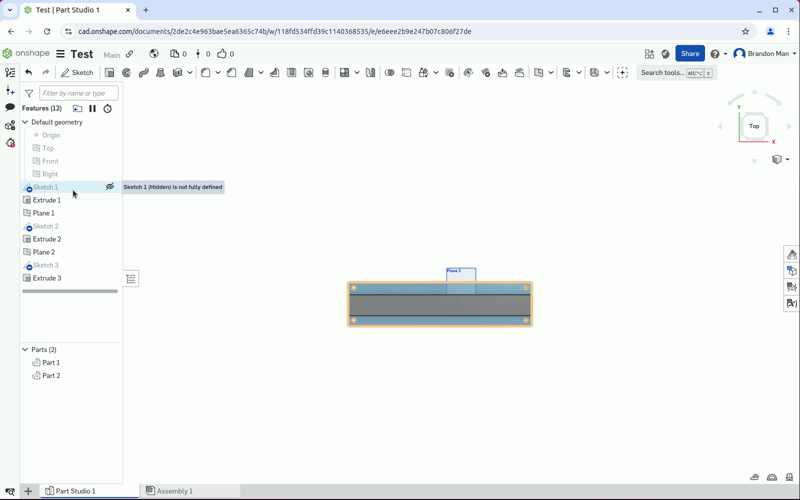
click(73, 189)
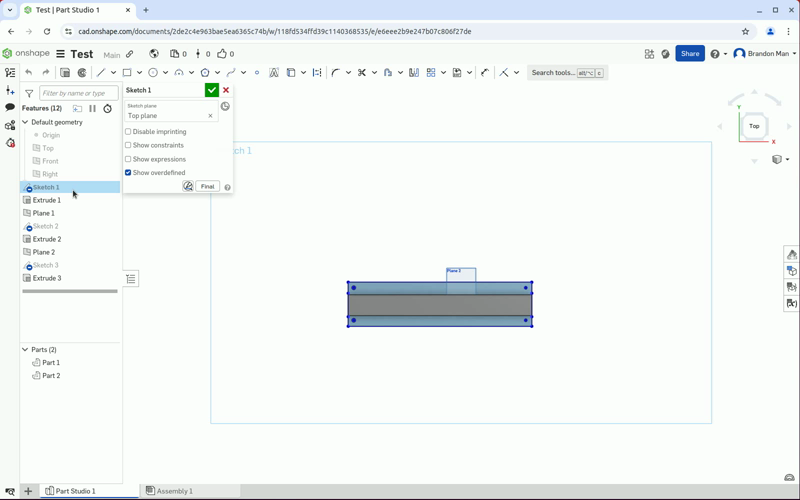
mouse_move(229, 92)
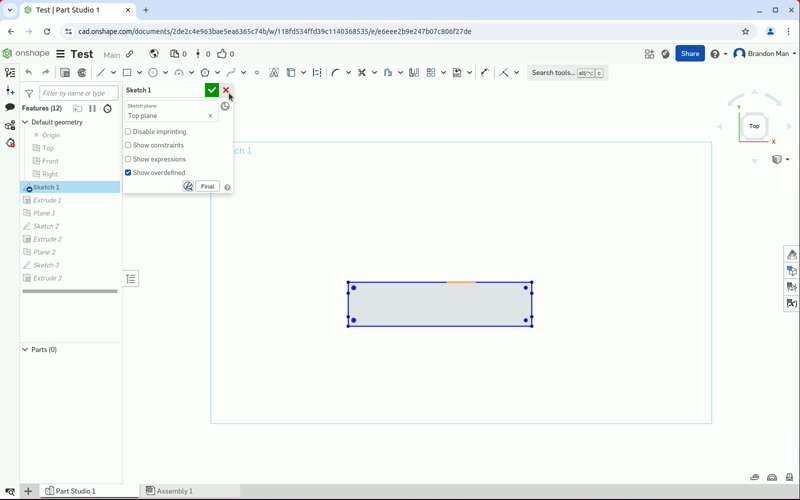
click(229, 92)
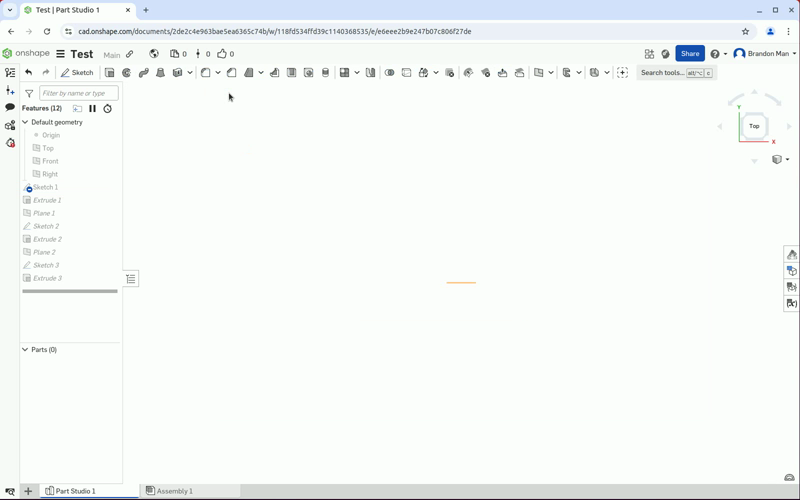
key(shift+s)
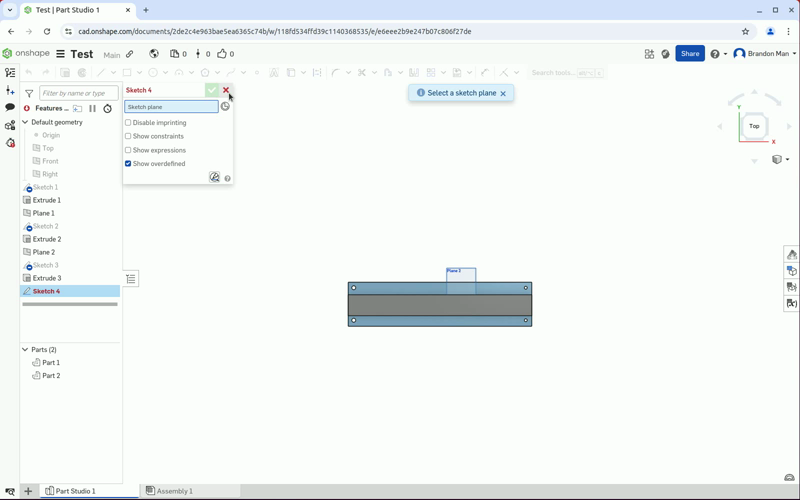
mouse_move(73, 254)
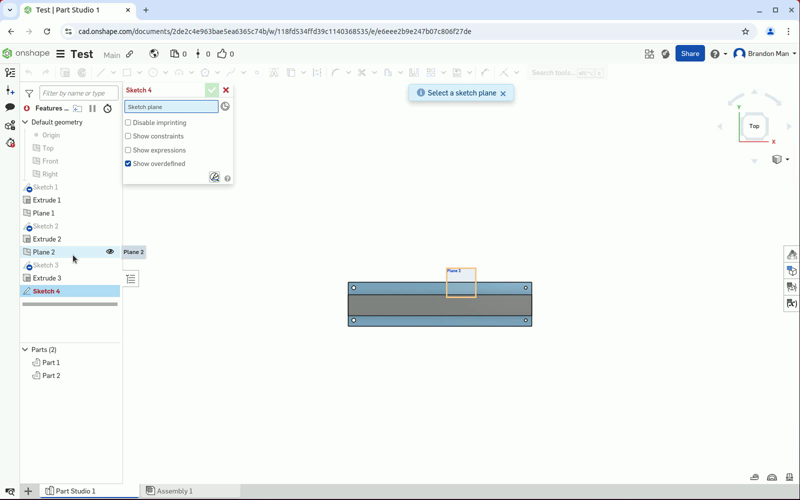
click(73, 254)
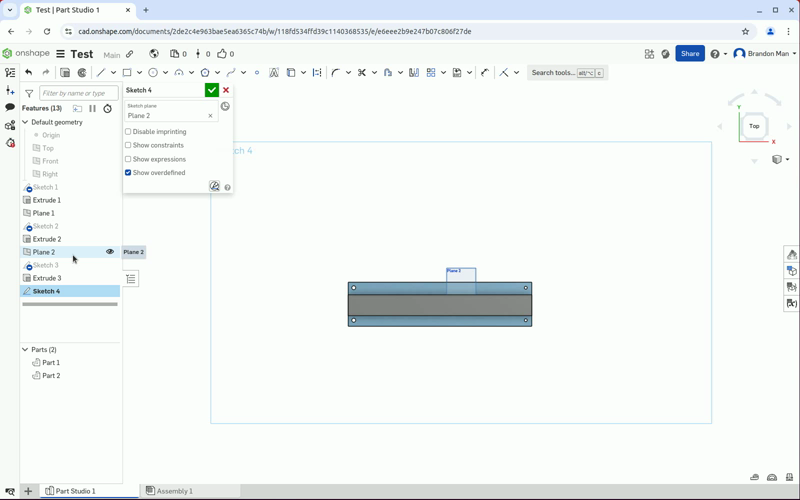
mouse_move(73, 352)
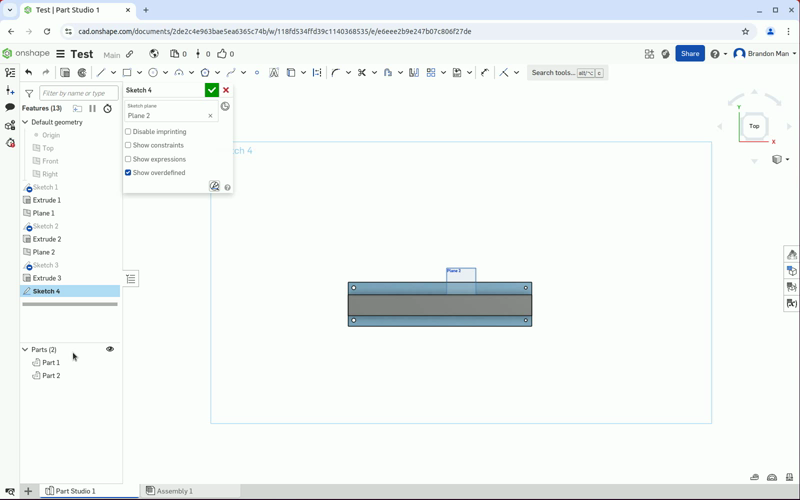
key(y)
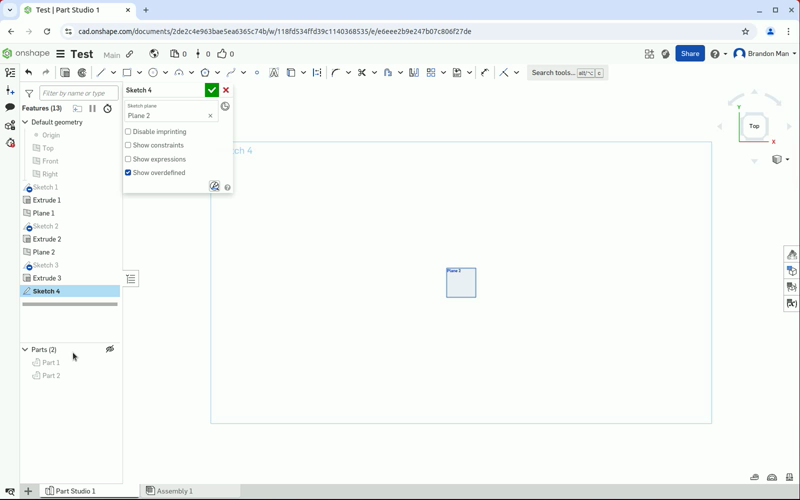
key(c)
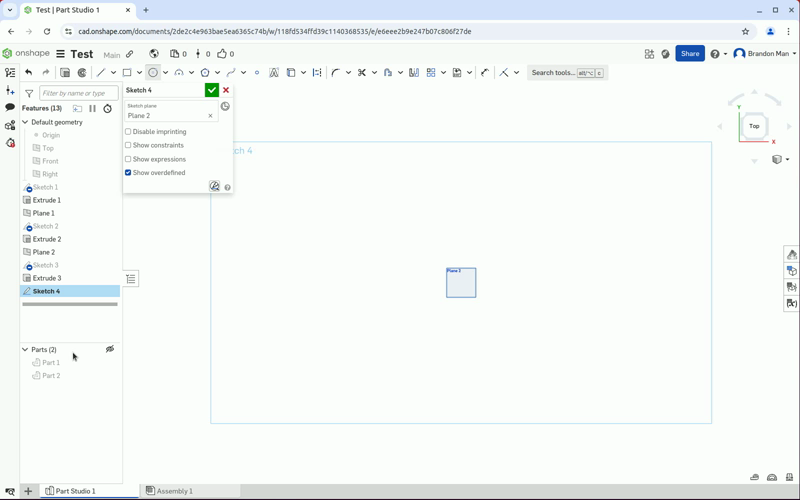
key_down(shift)
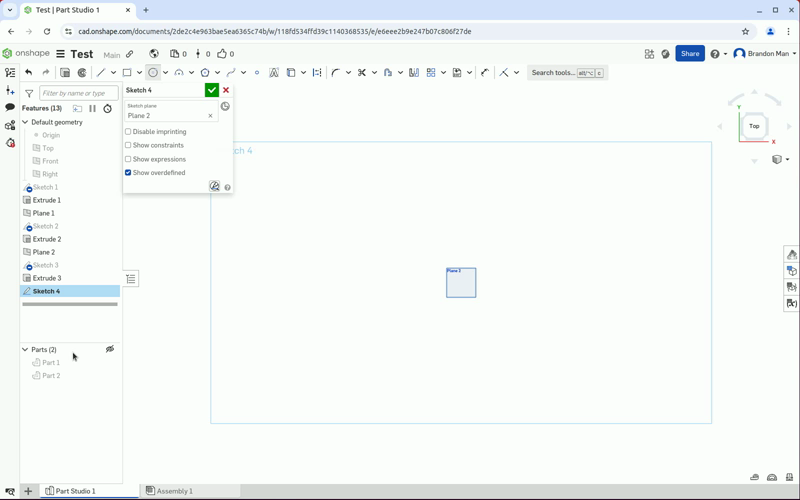
mouse_move(441, 305)
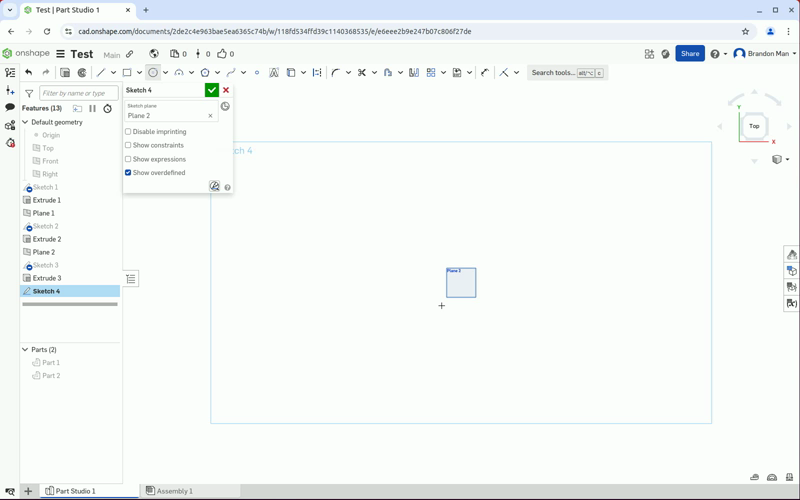
click(441, 305)
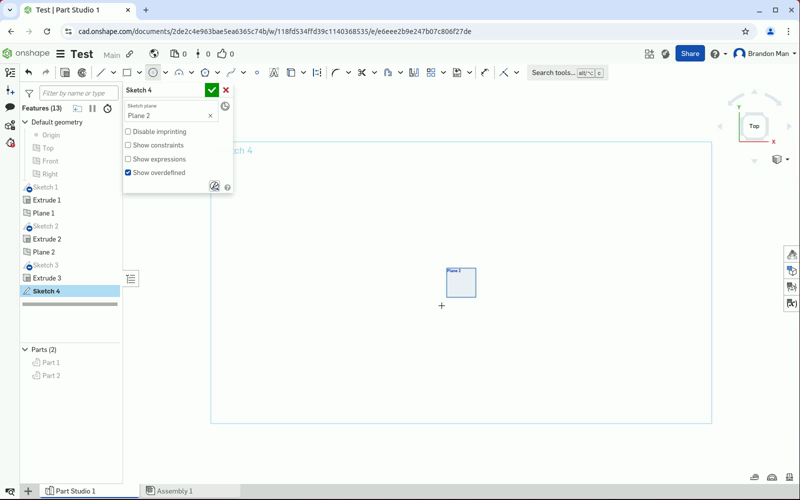
key_up(shift)
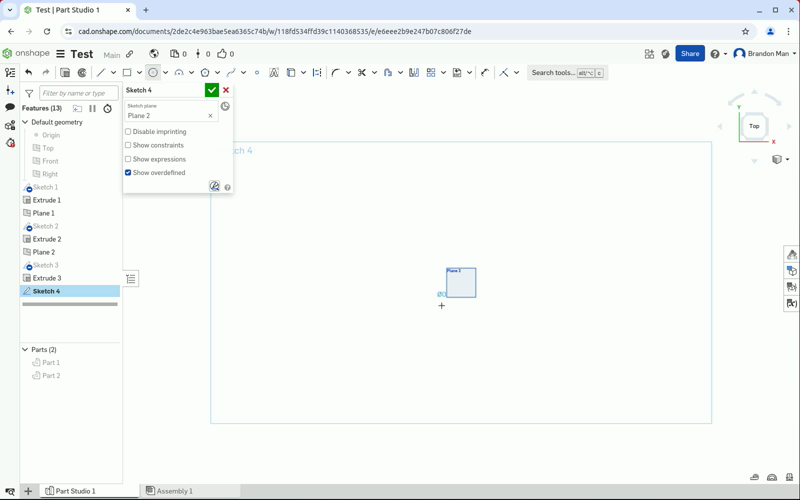
mouse_move(451, 305)
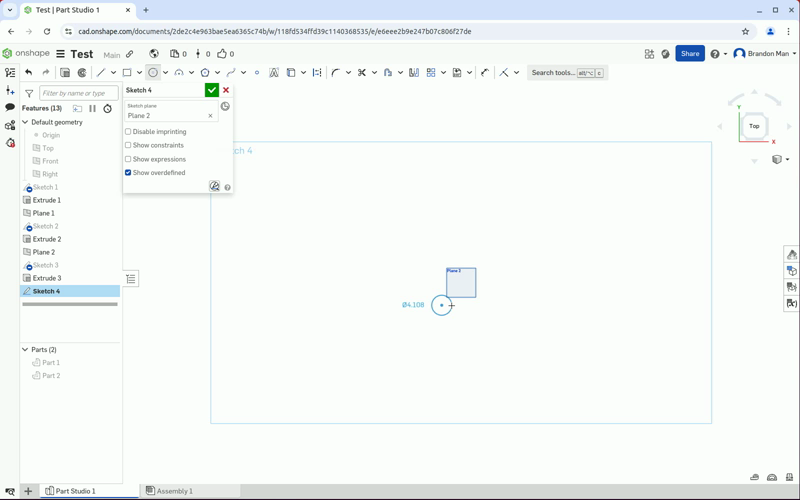
click(451, 305)
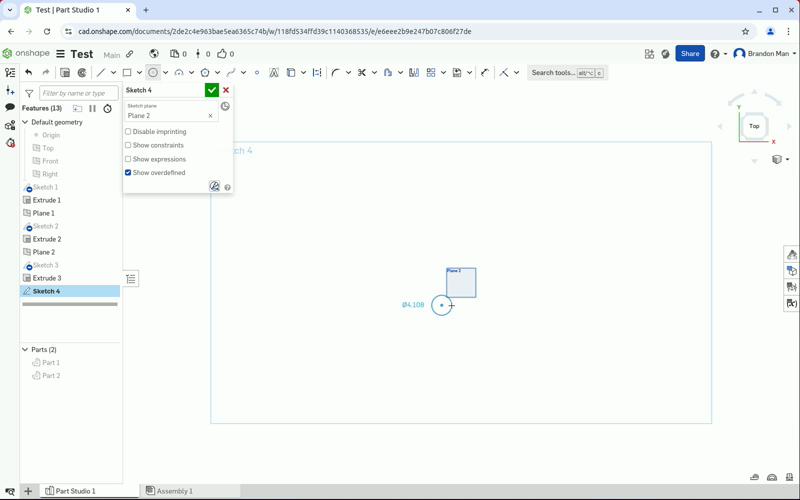
key(esc)
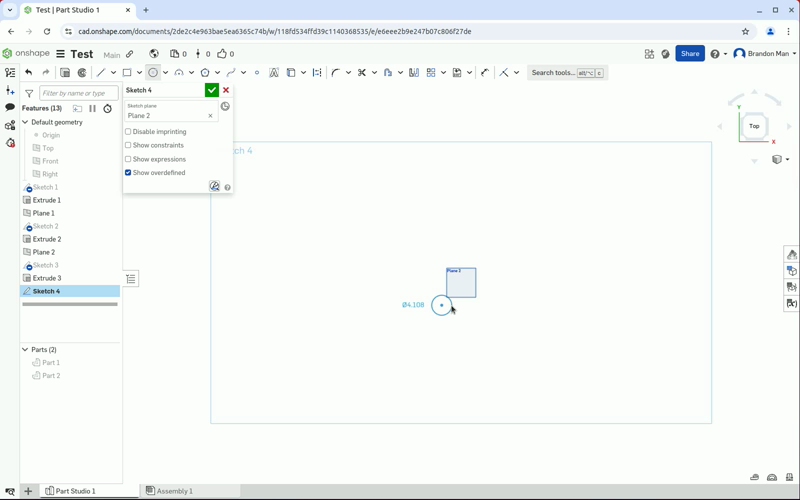
mouse_move(439, 300)
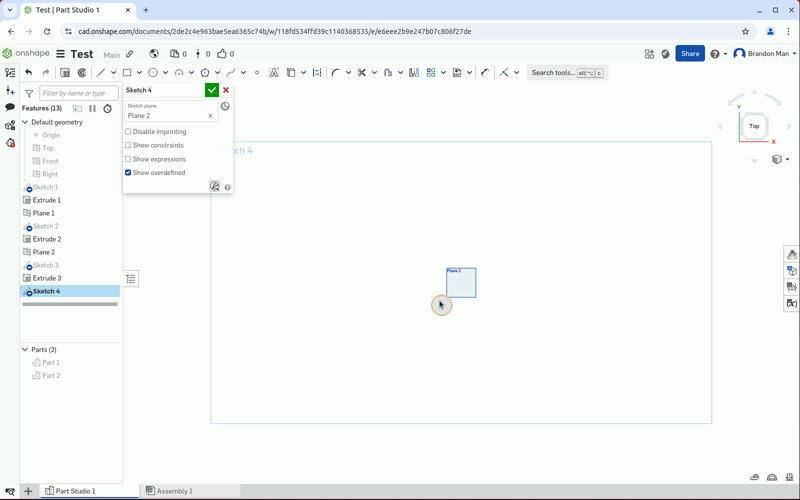
scroll(6)
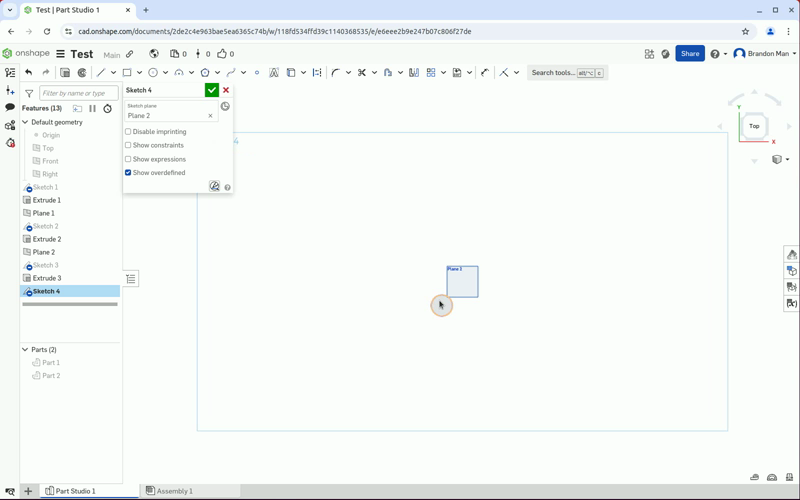
scroll(6)
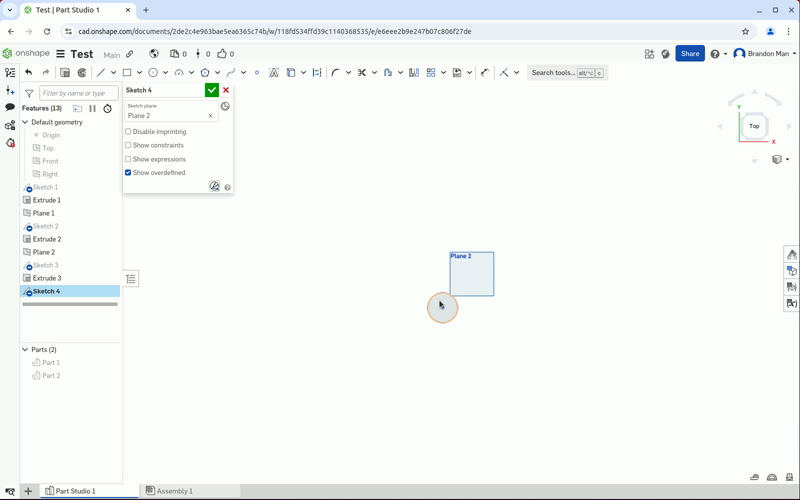
scroll(6)
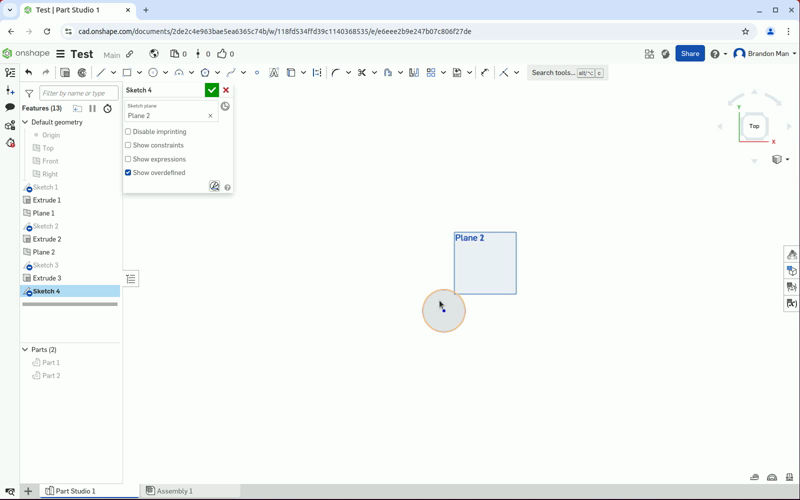
scroll(6)
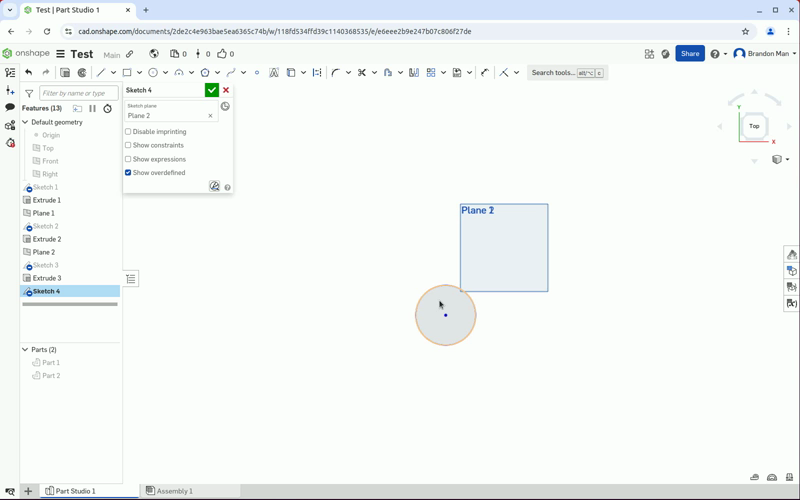
scroll(6)
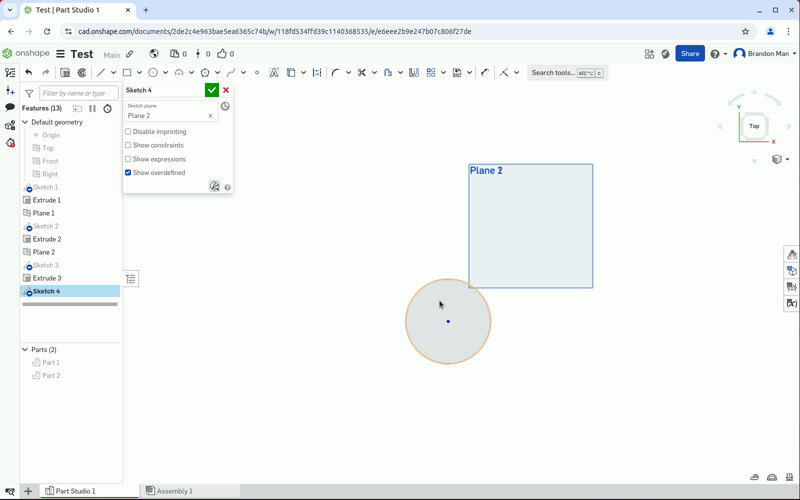
scroll(6)
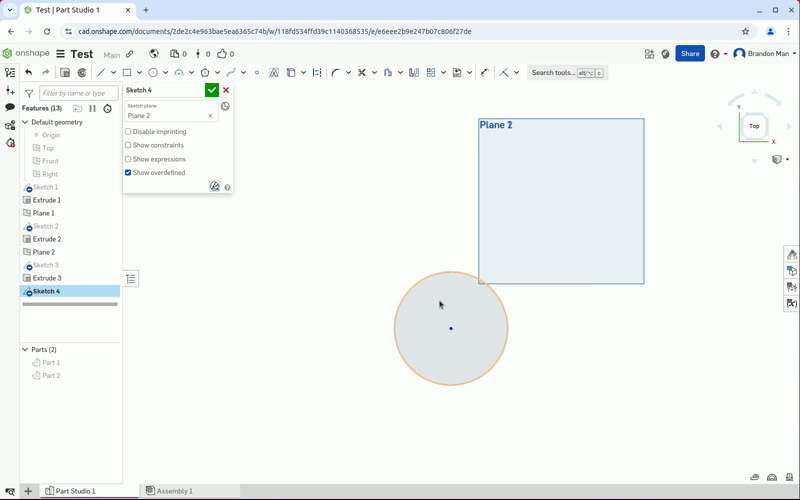
scroll(6)
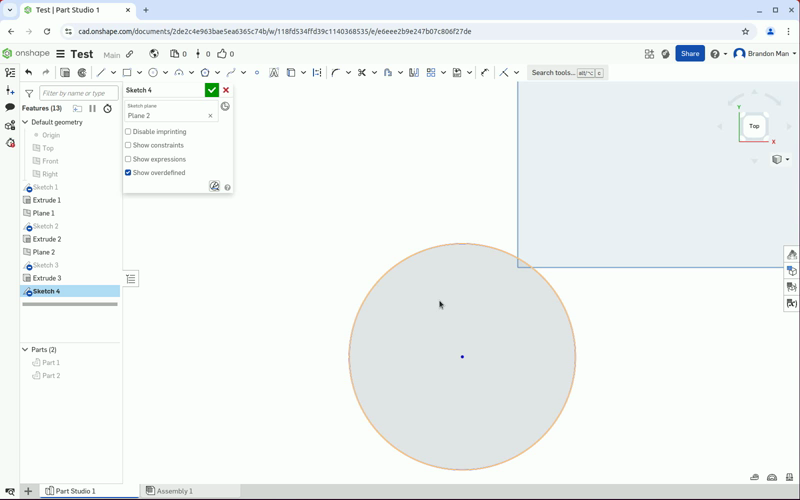
click(439, 300)
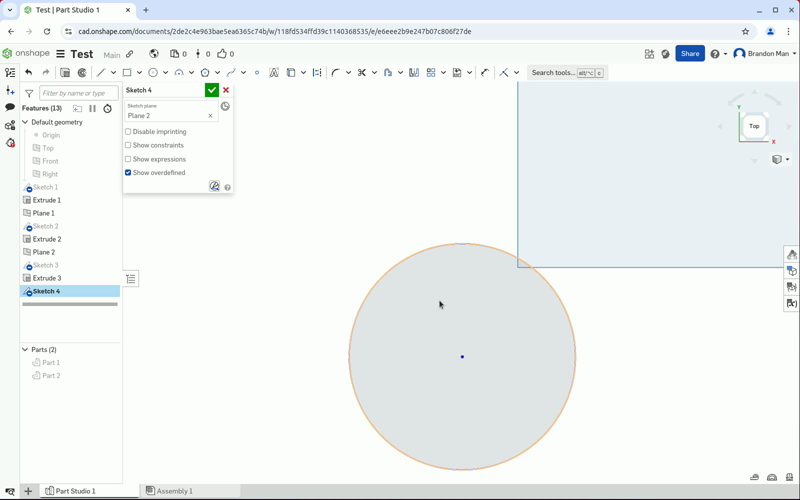
scroll(-6)
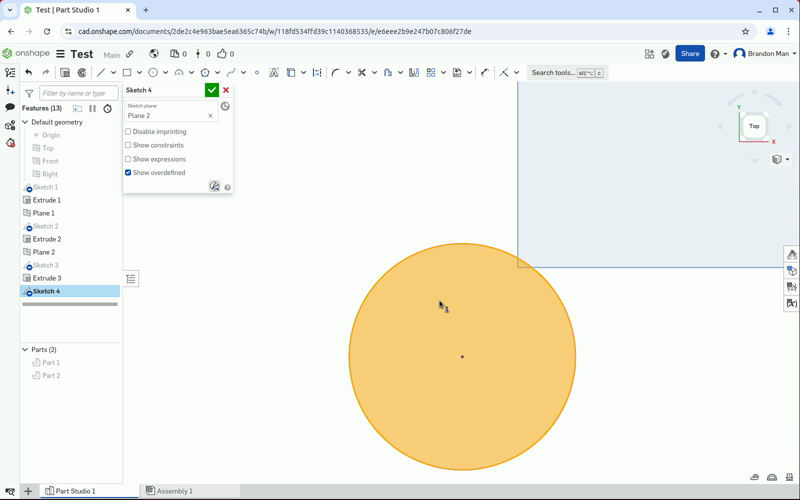
scroll(-6)
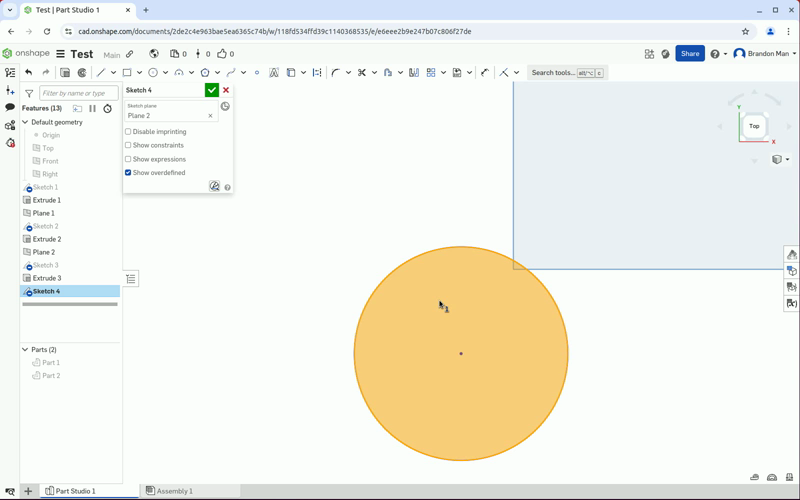
scroll(-6)
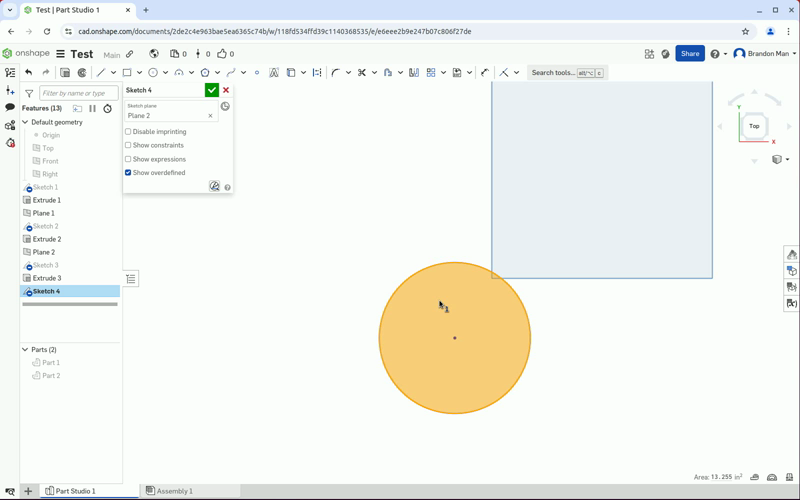
scroll(-6)
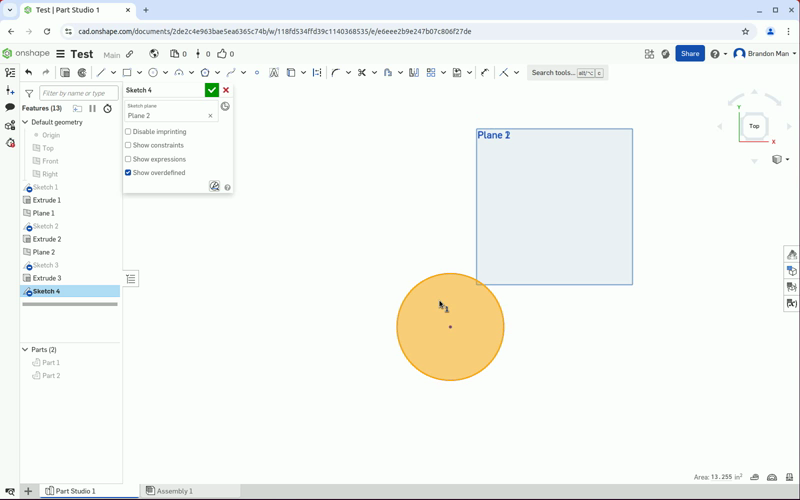
scroll(-6)
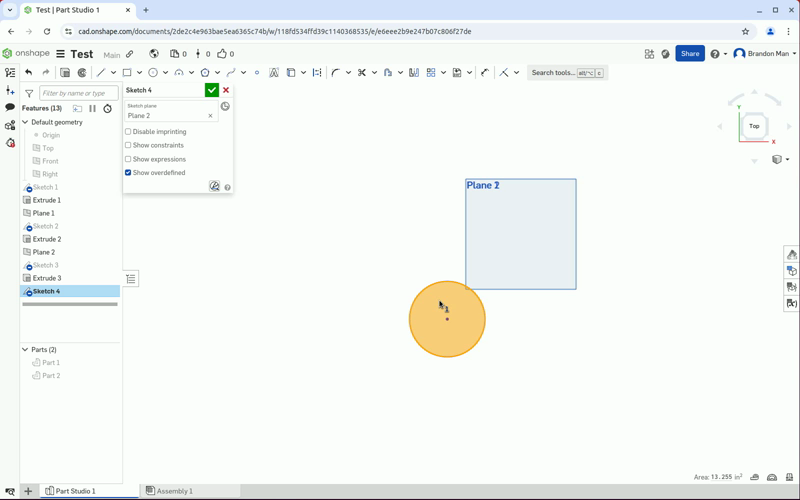
scroll(-6)
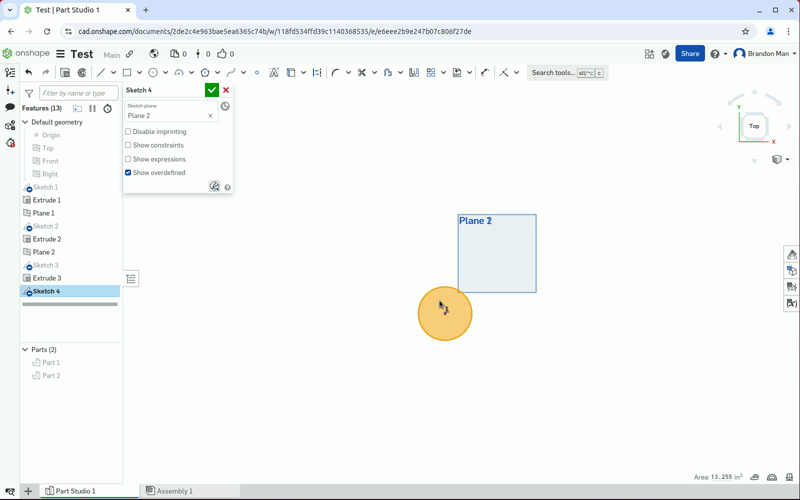
scroll(-6)
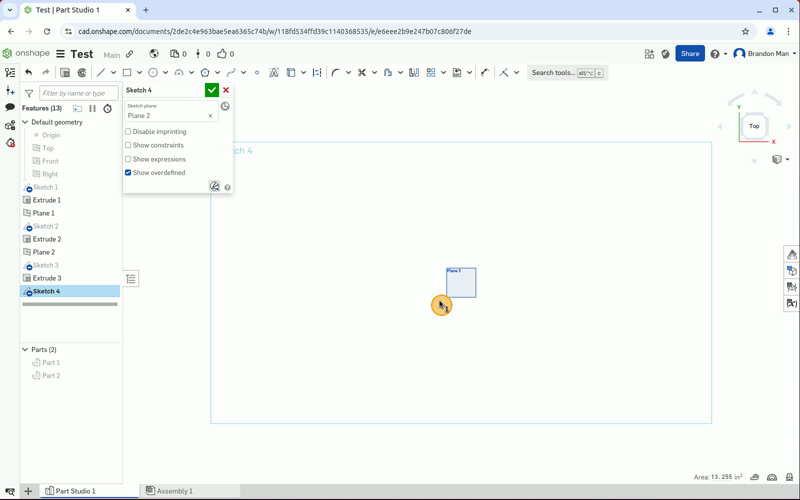
mouse_move(73, 352)
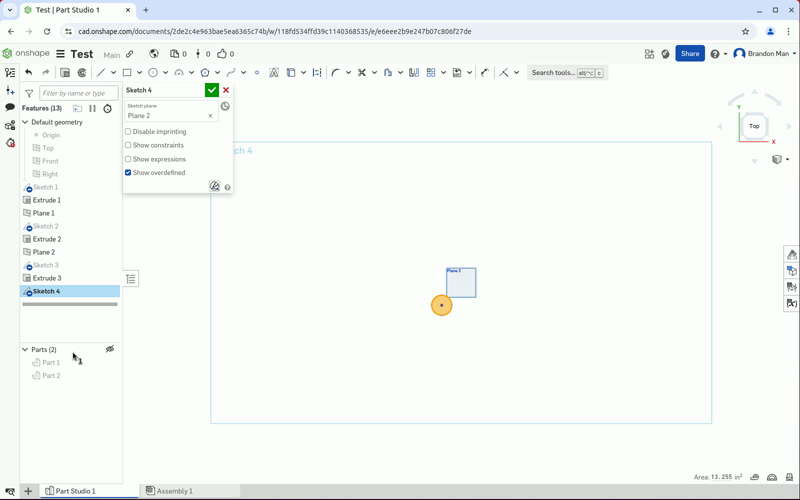
key(shift+y)
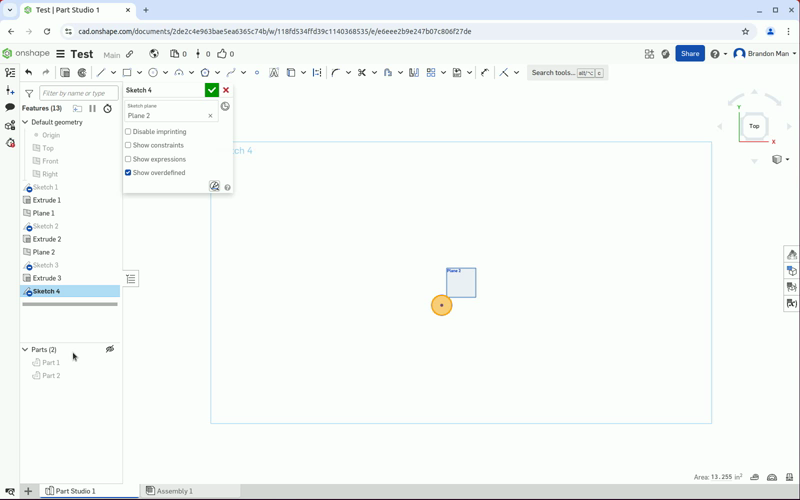
key(shift+e)
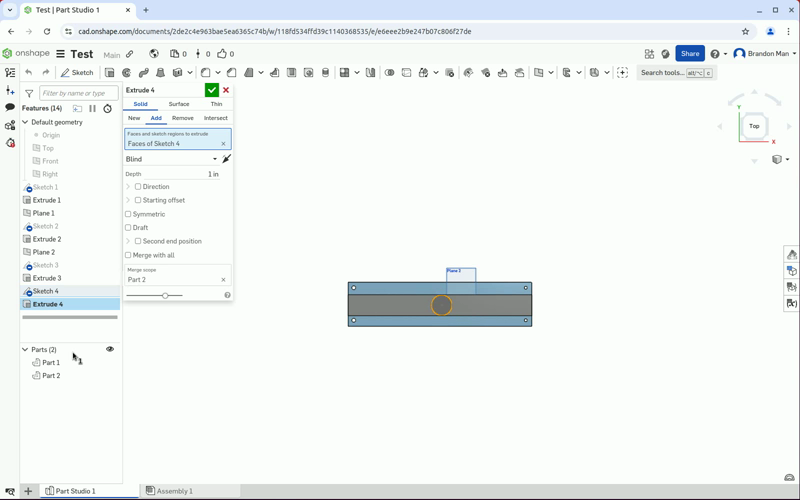
mouse_move(143, 106)
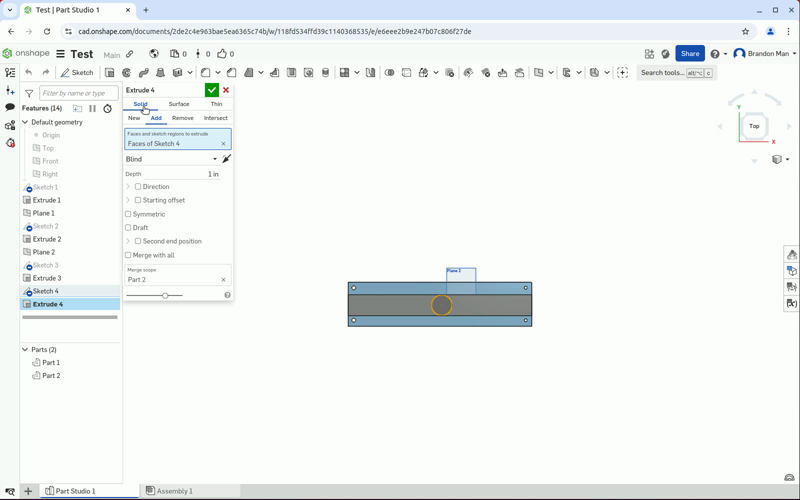
click(143, 106)
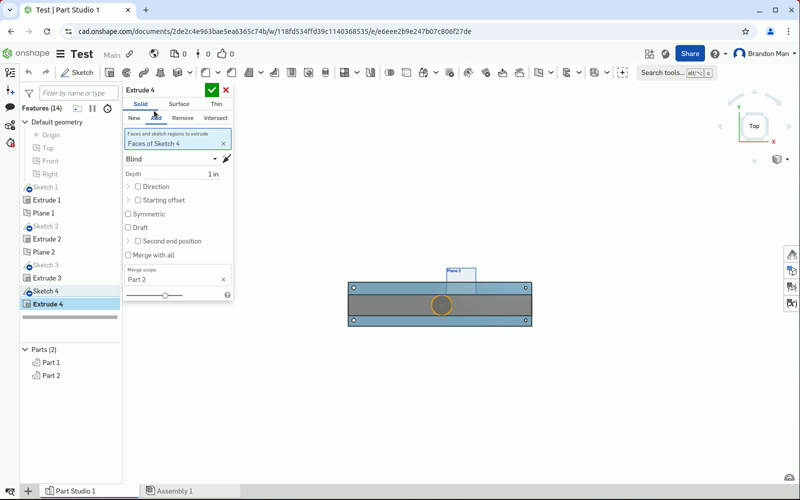
mouse_move(186, 120)
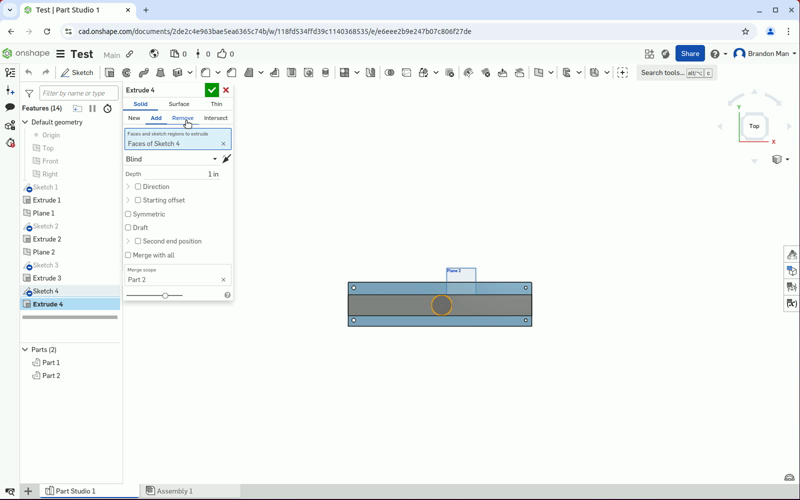
click(186, 120)
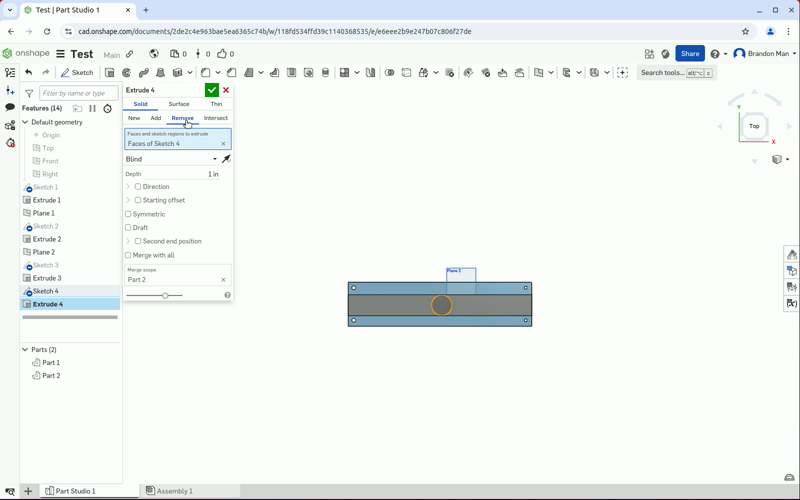
key(tab, 4)
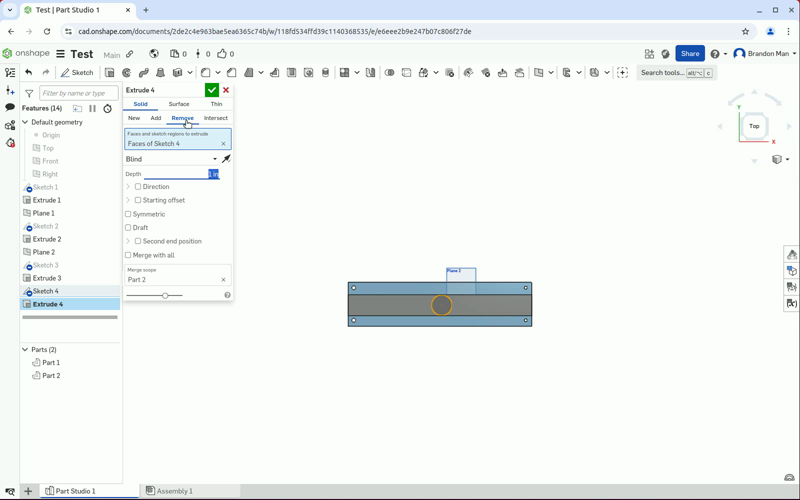
text(0.241)
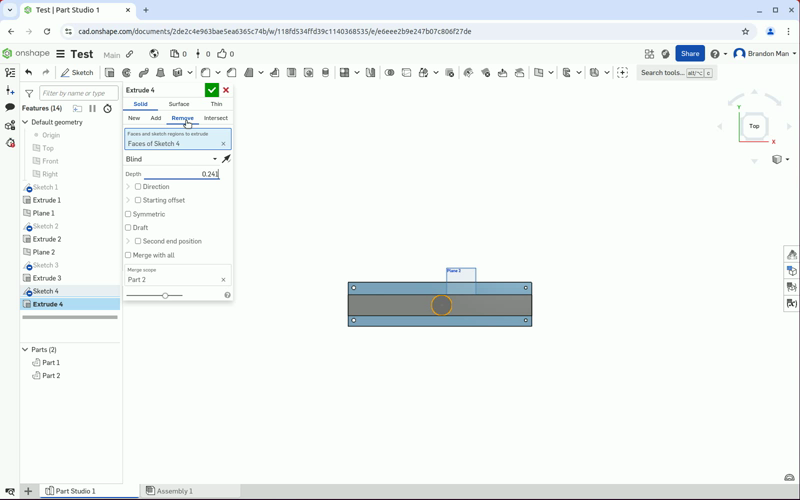
key(tab, 6)
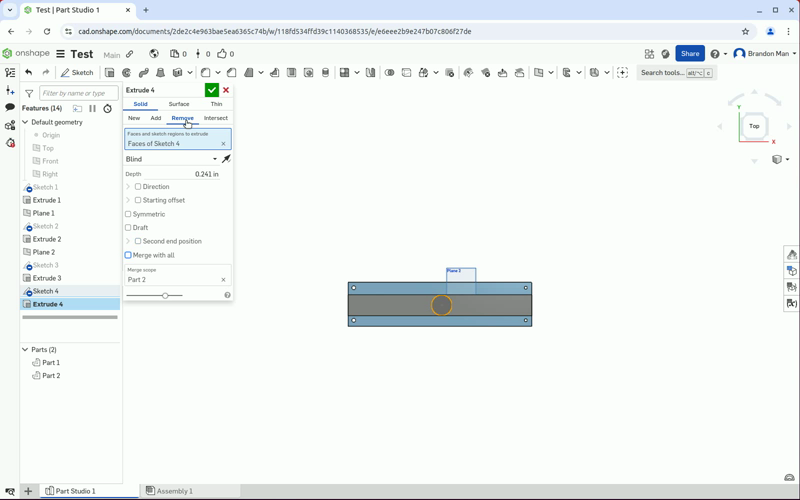
key(space)
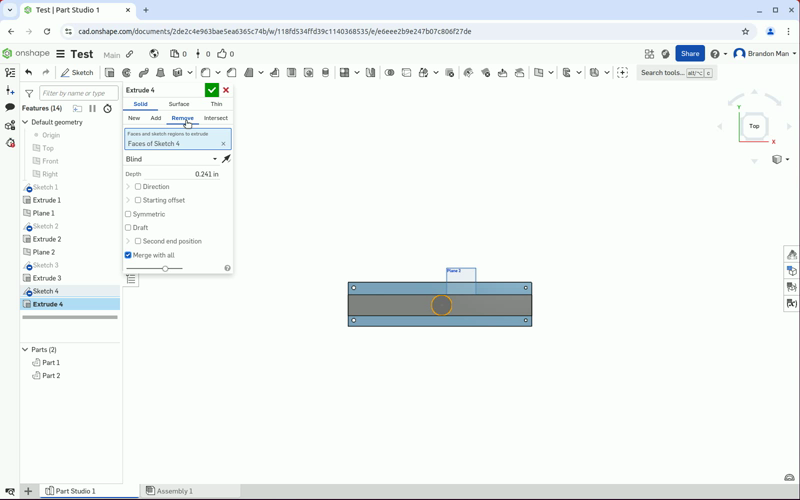
key(enter)
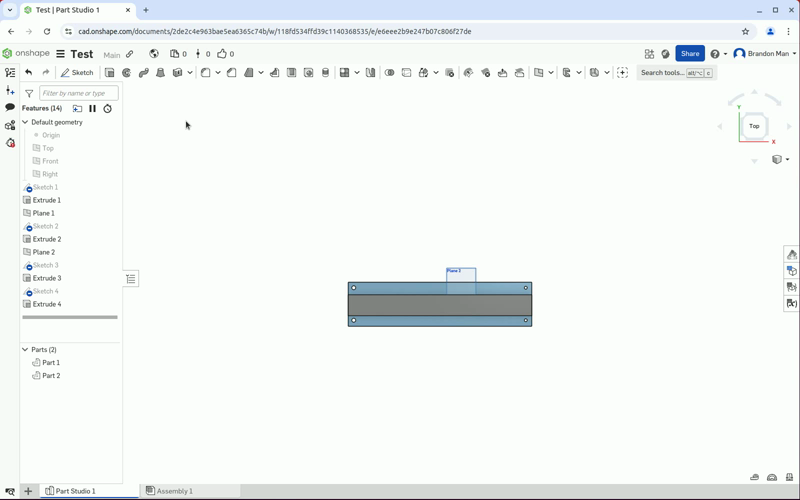
key(shift+h)
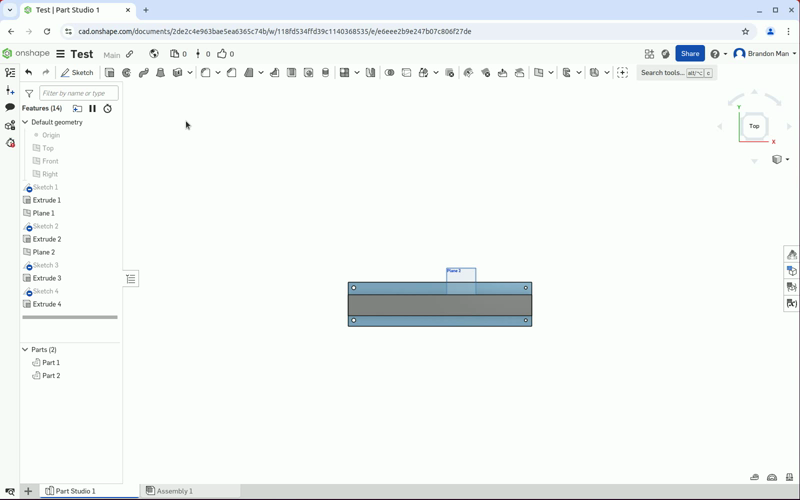
key(shift+h)
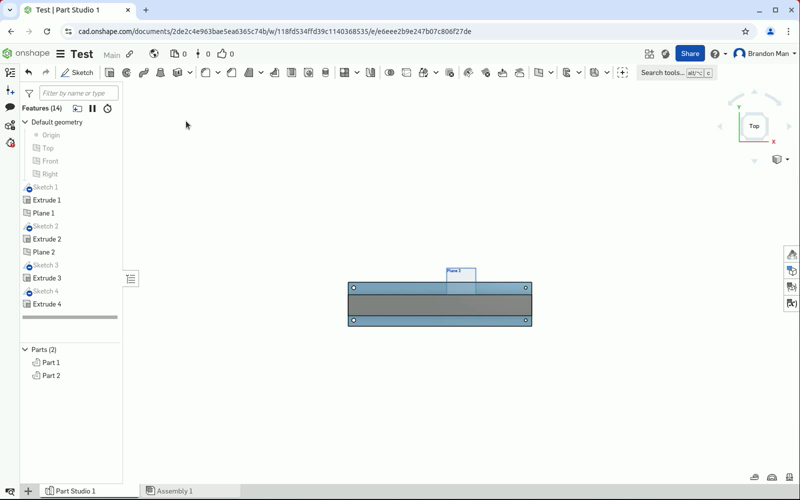
mouse_move(73, 189)
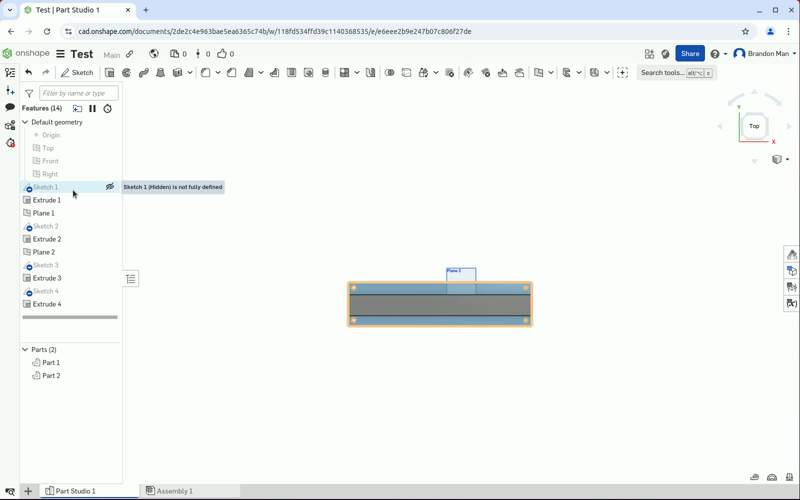
click(73, 189)
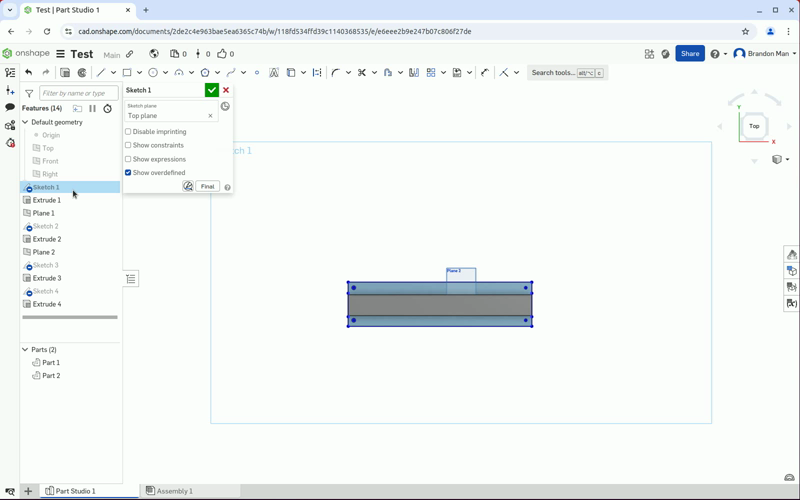
mouse_move(229, 92)
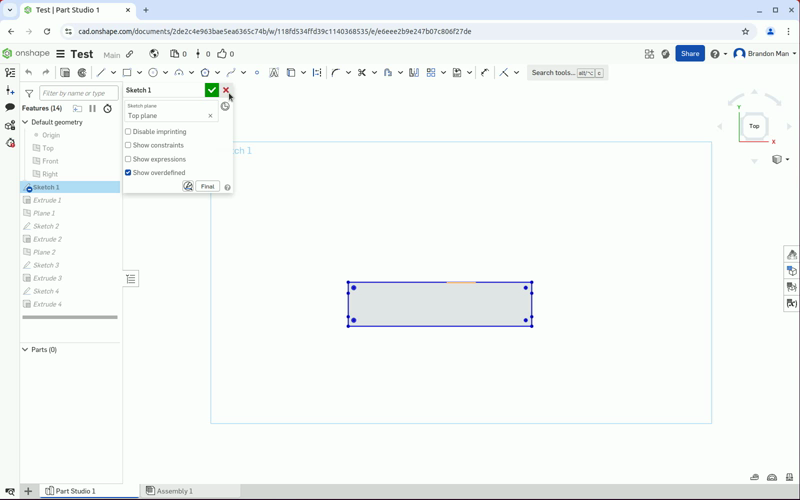
click(229, 92)
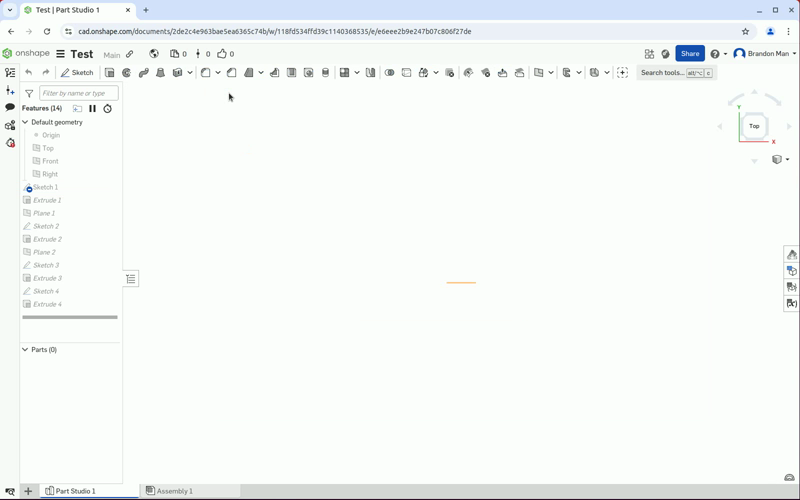
key(shift+s)
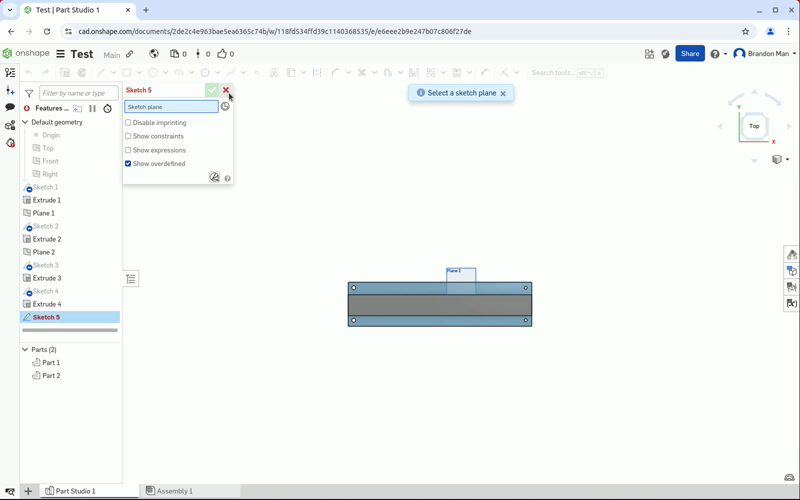
mouse_move(73, 254)
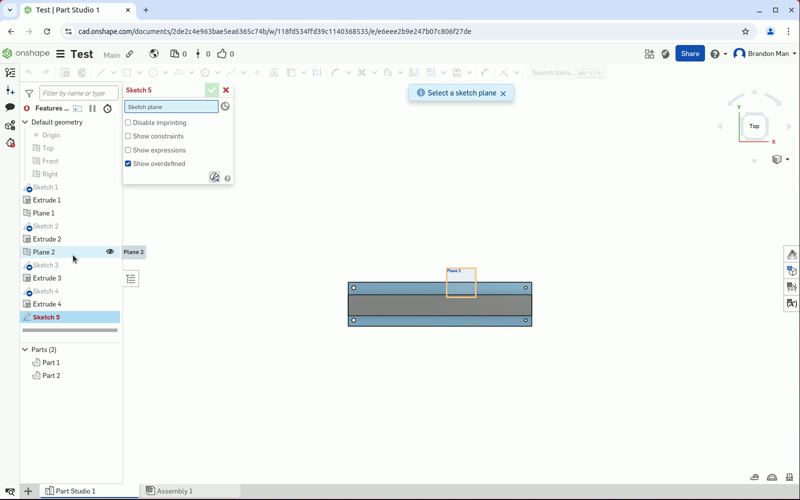
click(73, 254)
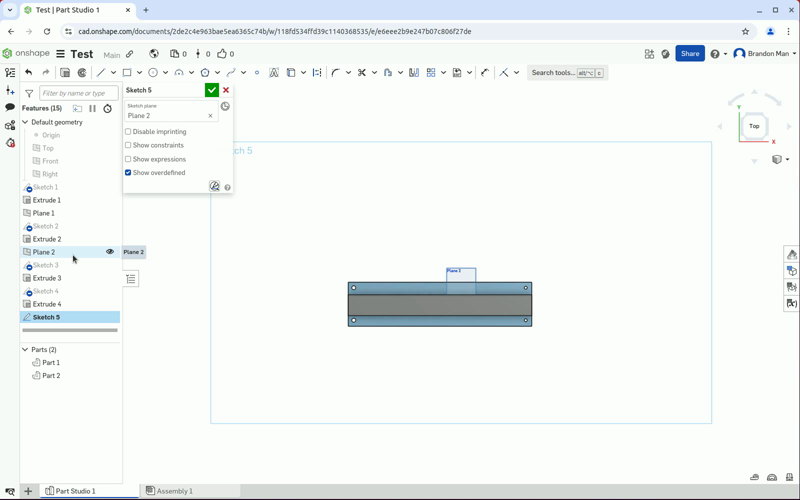
mouse_move(73, 352)
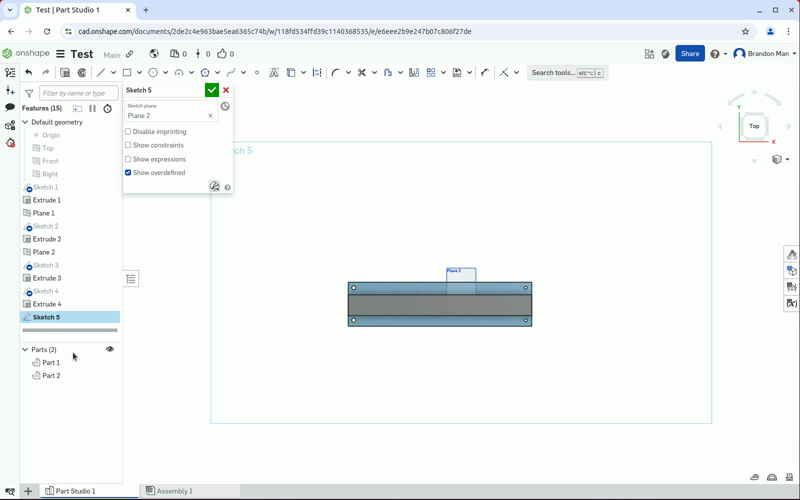
key(y)
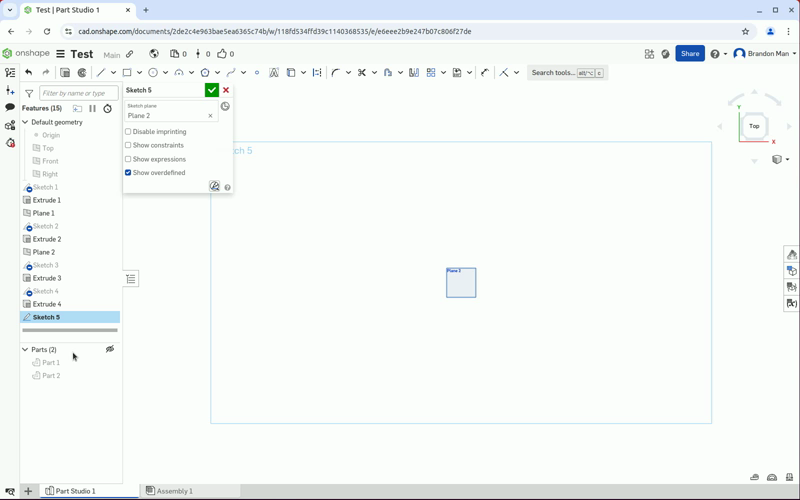
key(c)
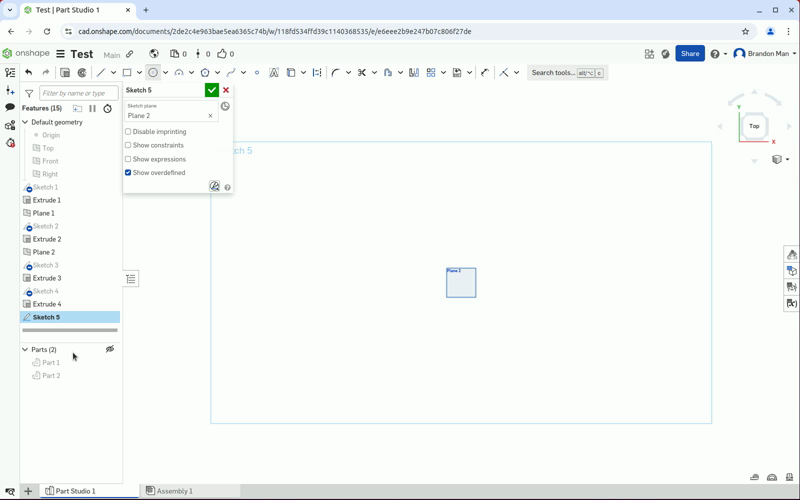
key_down(shift)
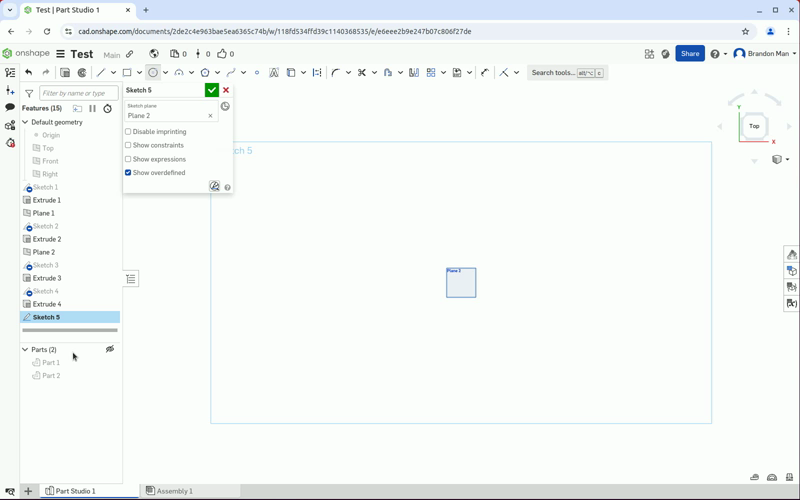
mouse_move(502, 305)
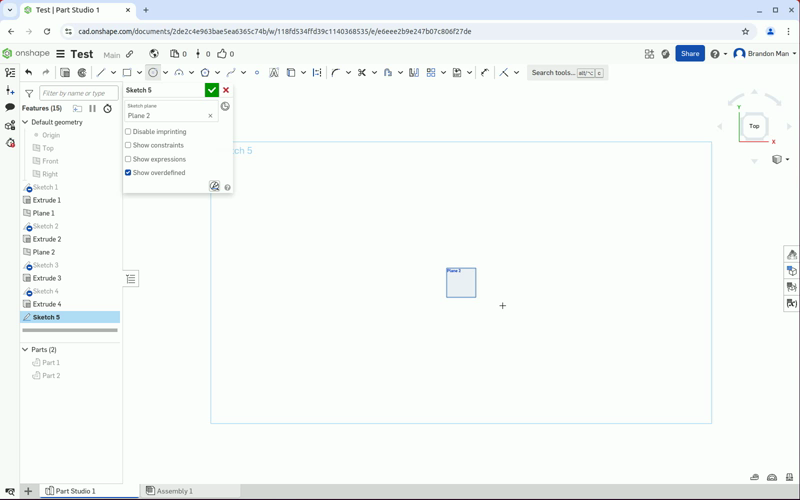
click(502, 305)
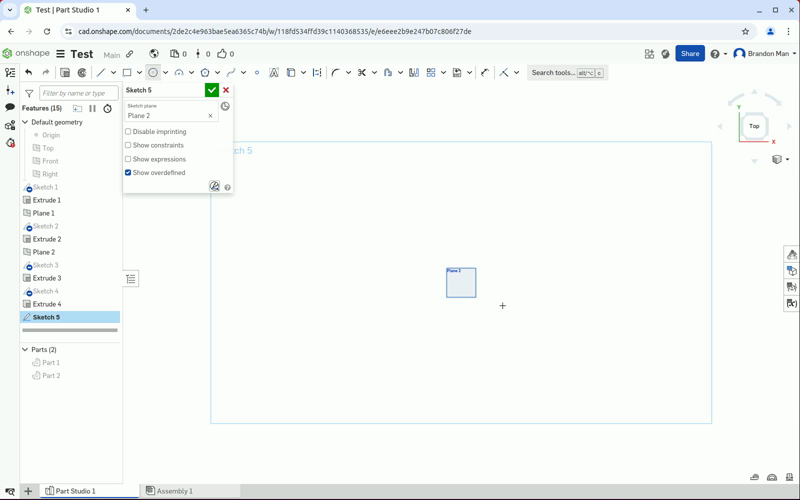
key_up(shift)
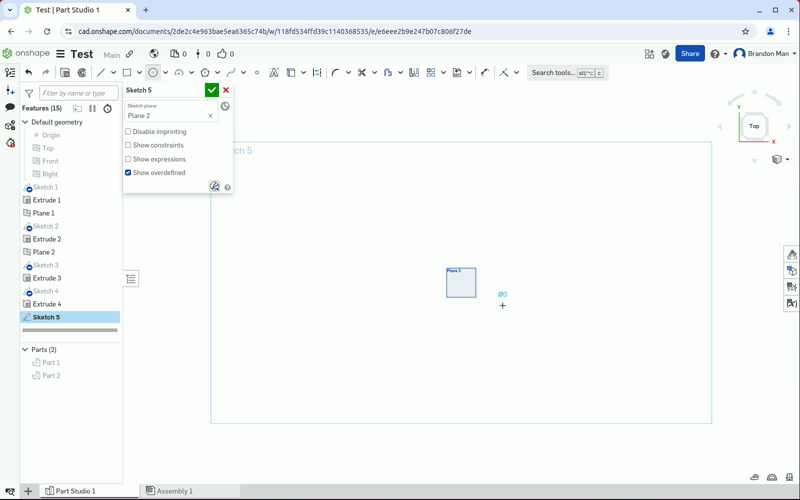
mouse_move(512, 305)
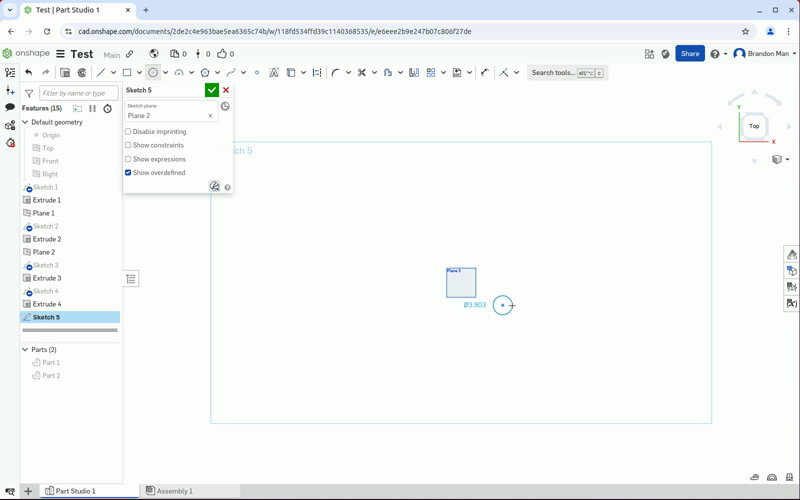
click(512, 305)
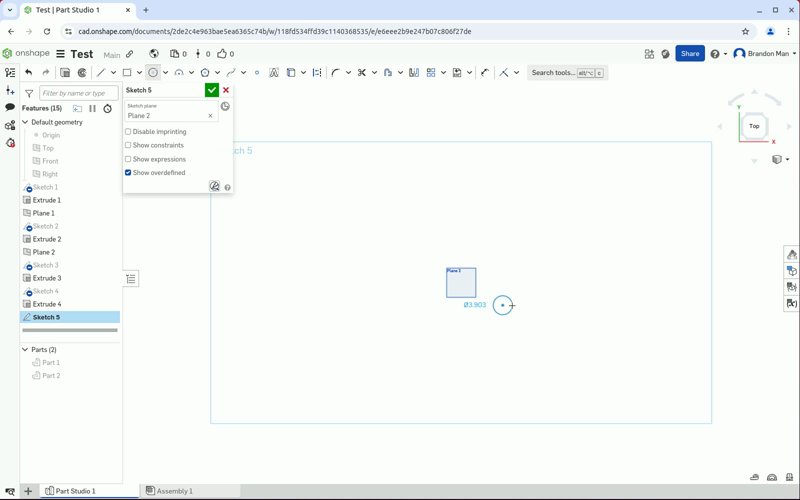
key(esc)
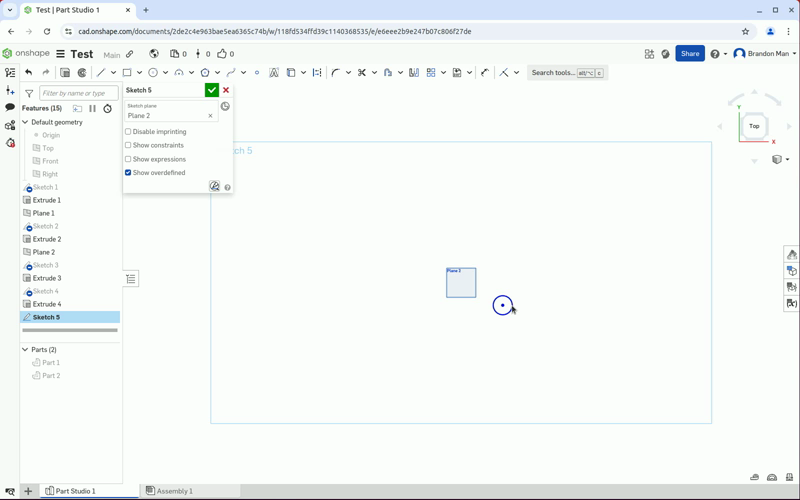
mouse_move(505, 304)
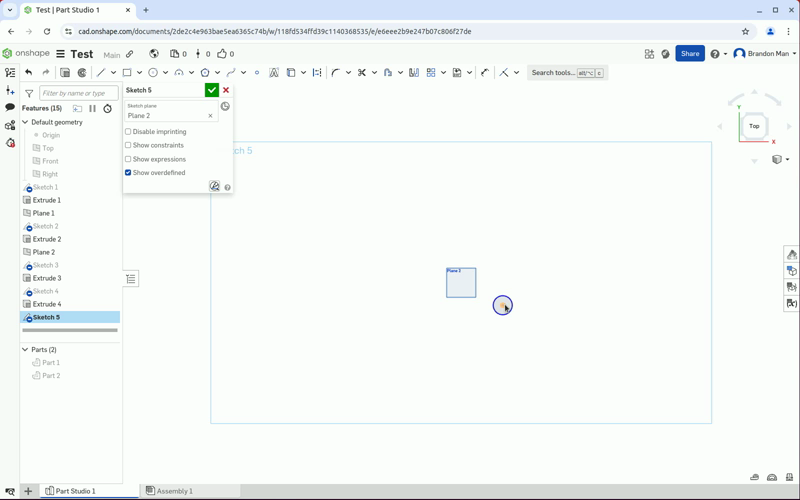
scroll(6)
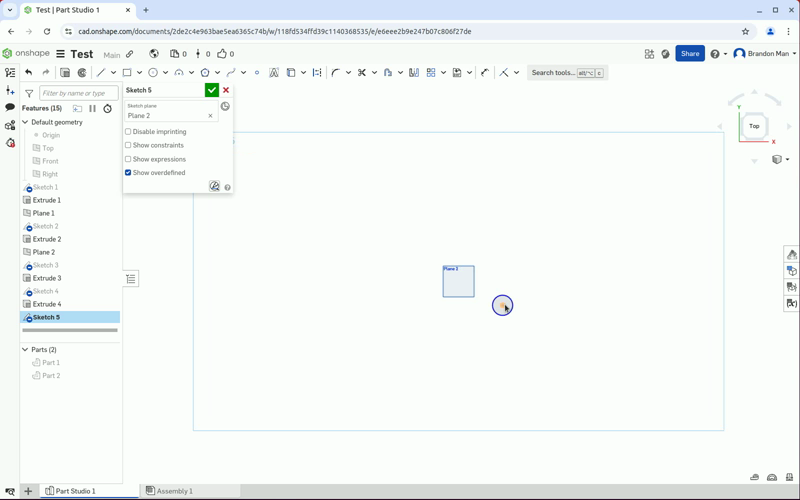
scroll(6)
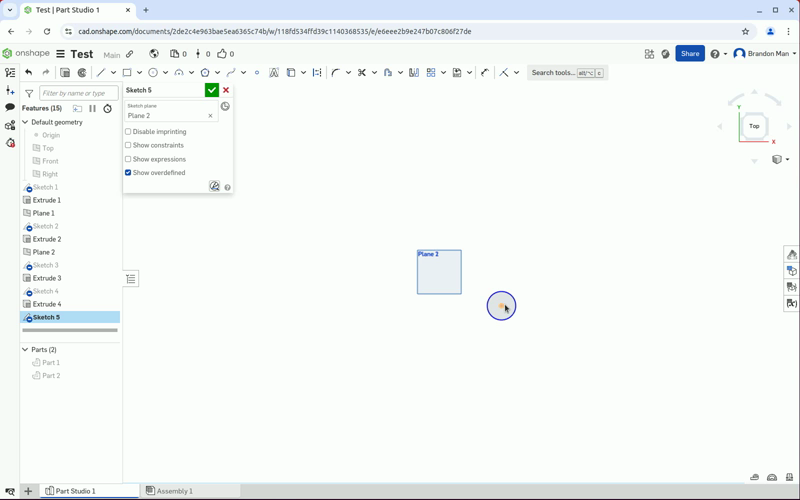
scroll(6)
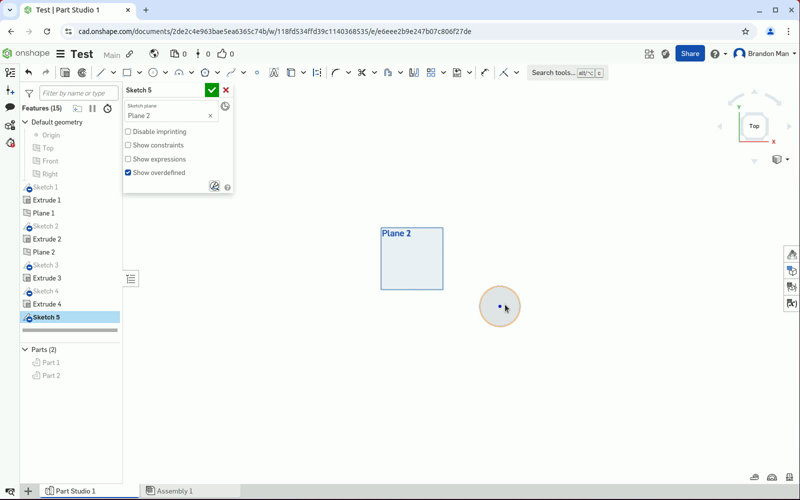
scroll(6)
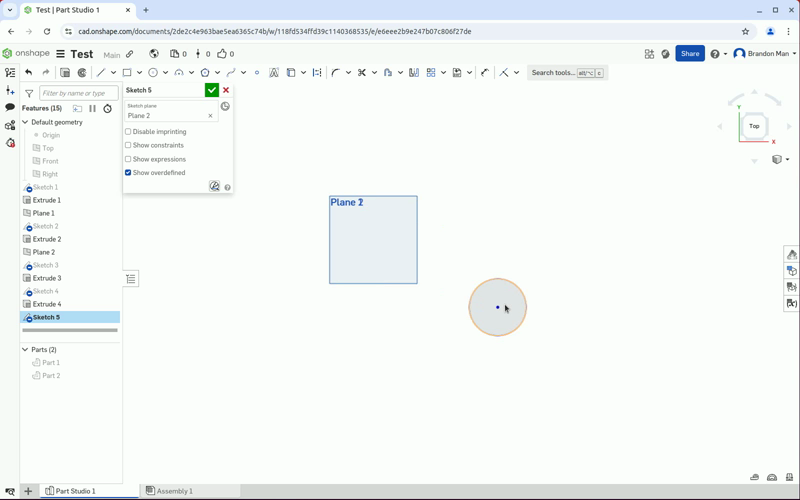
scroll(6)
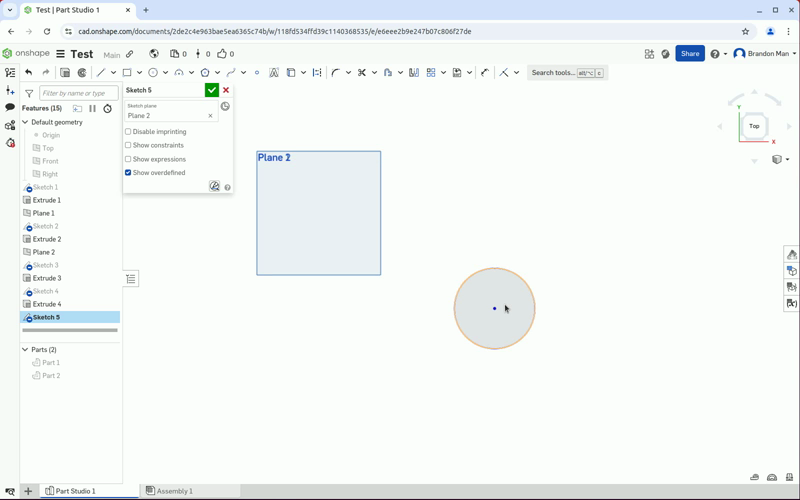
scroll(6)
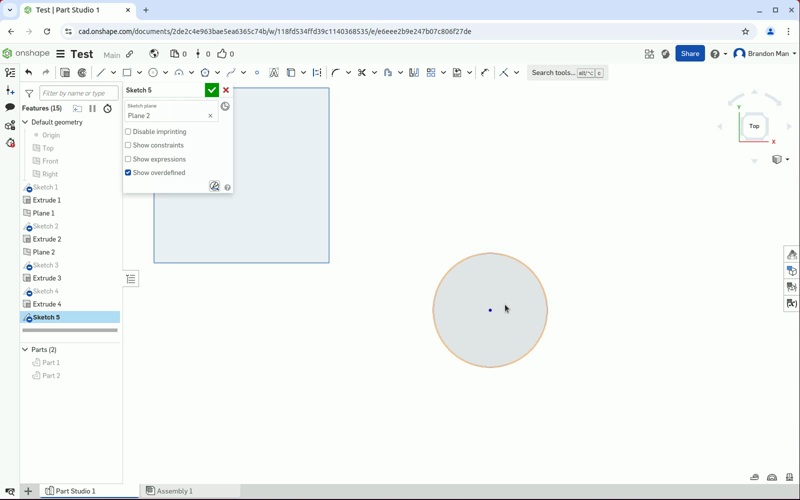
scroll(6)
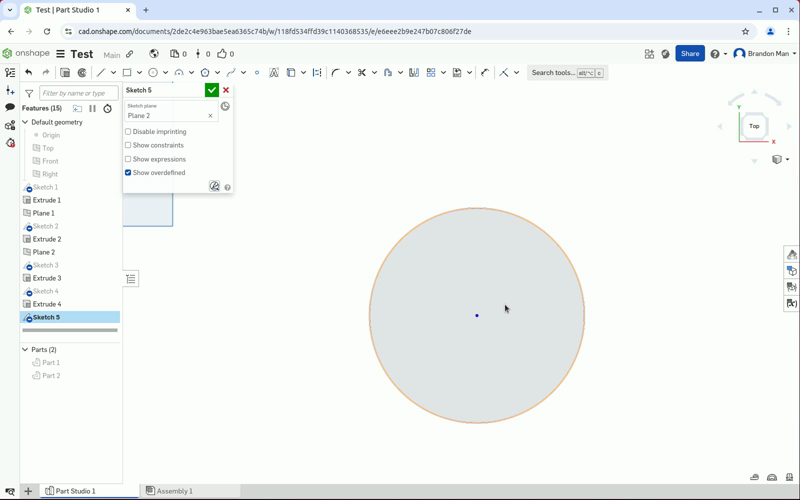
click(505, 304)
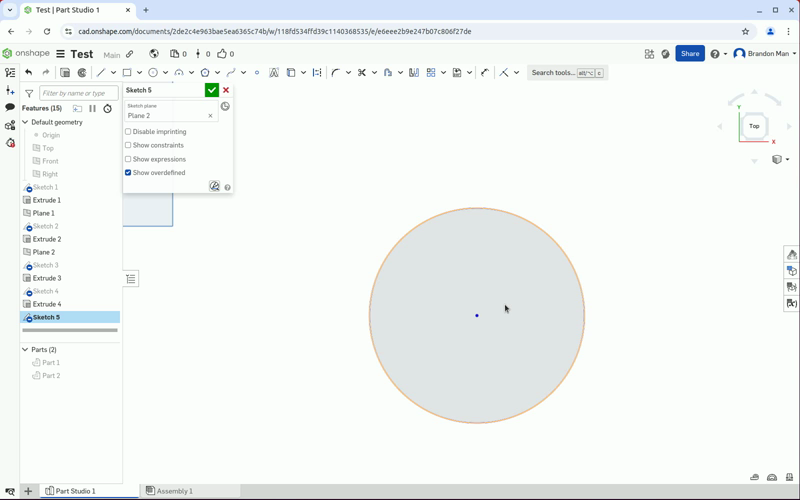
scroll(-6)
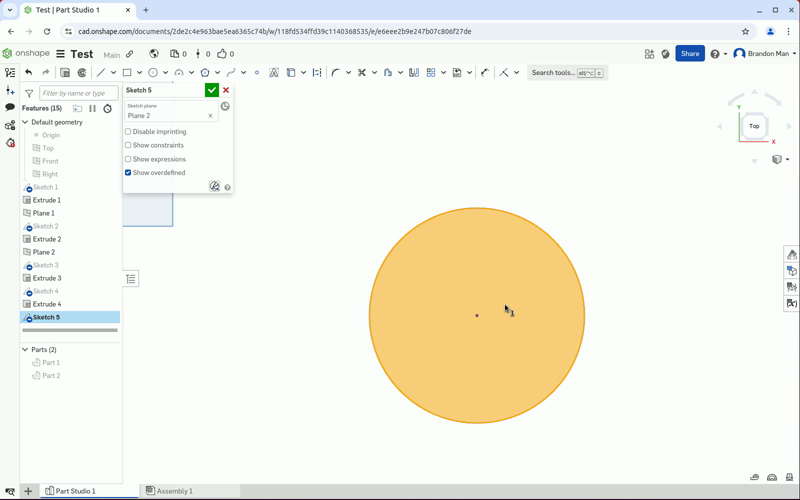
scroll(-6)
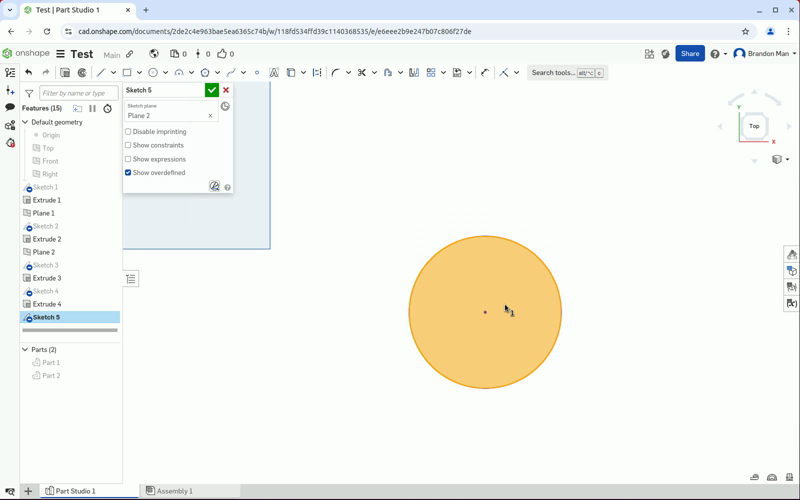
scroll(-6)
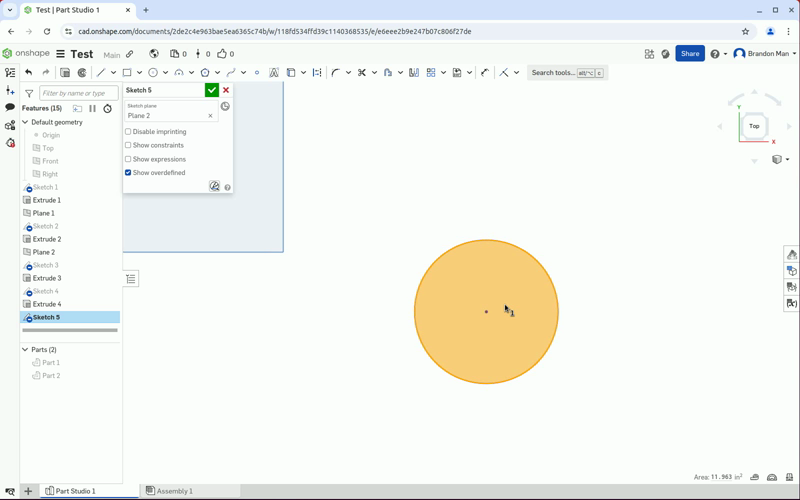
scroll(-6)
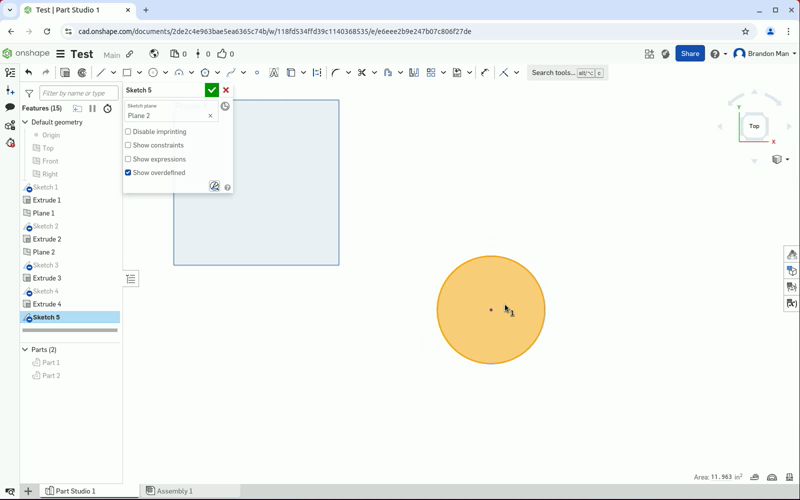
scroll(-6)
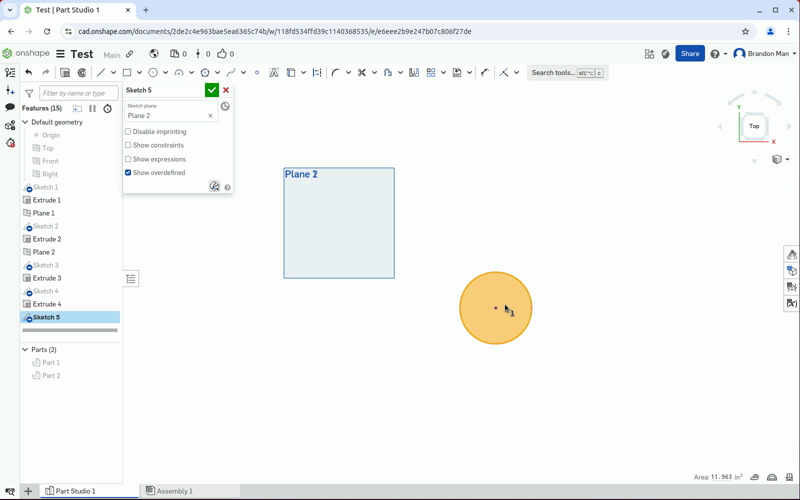
scroll(-6)
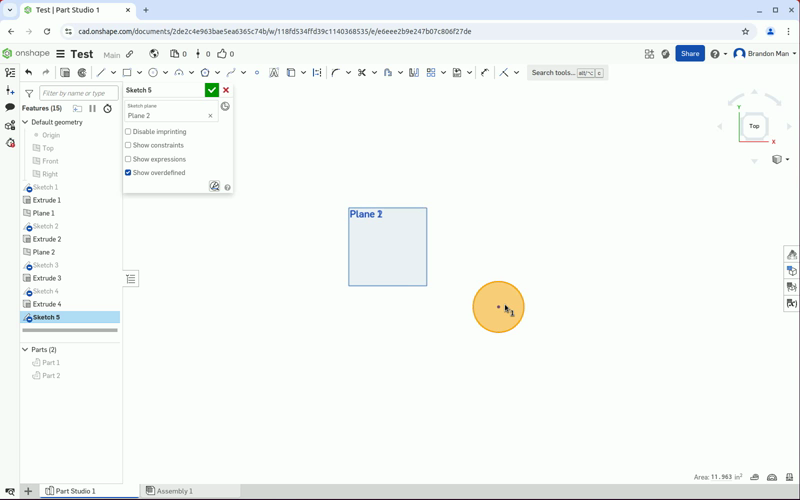
scroll(-6)
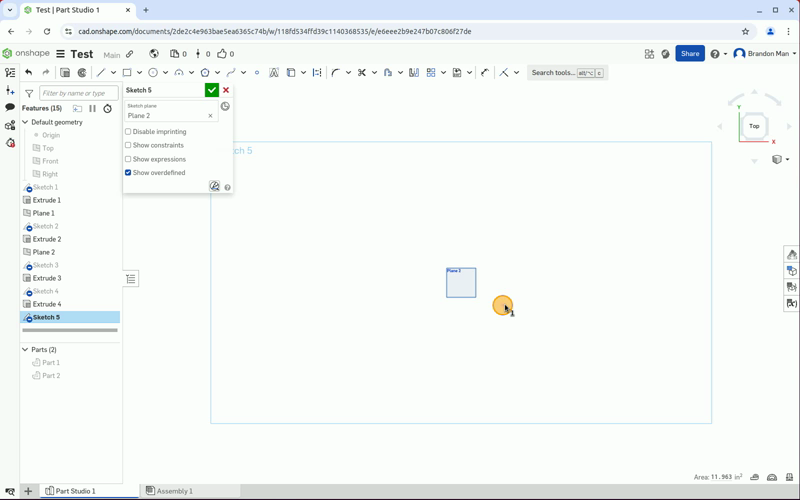
mouse_move(73, 352)
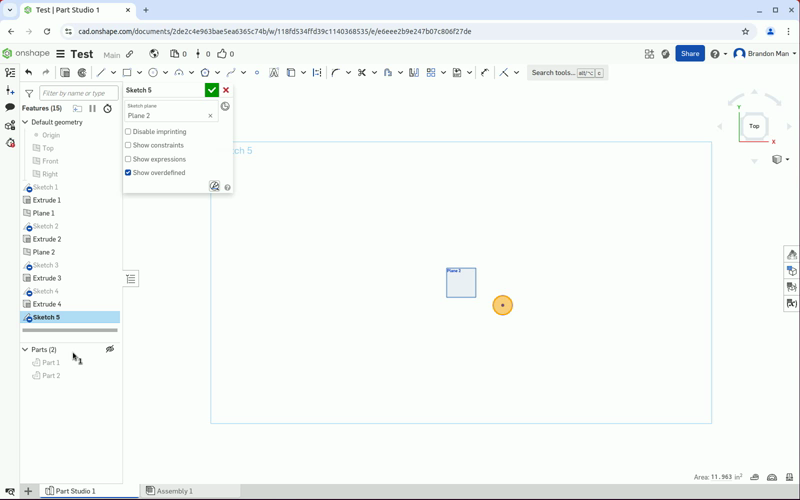
key(shift+y)
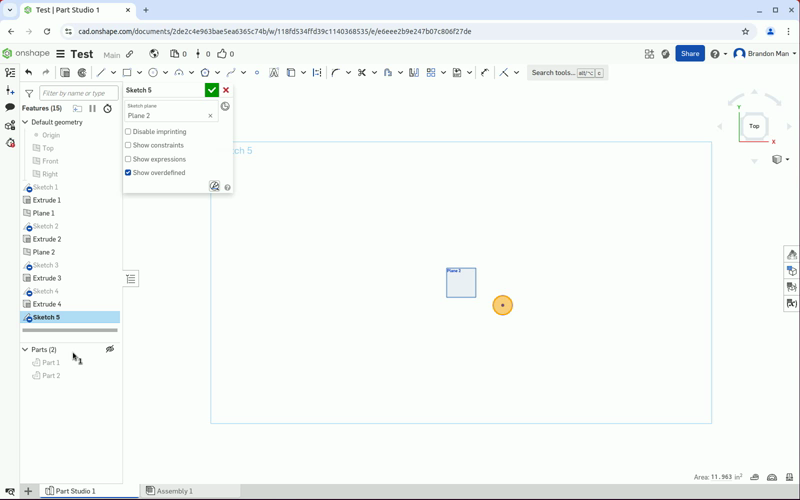
key(shift+e)
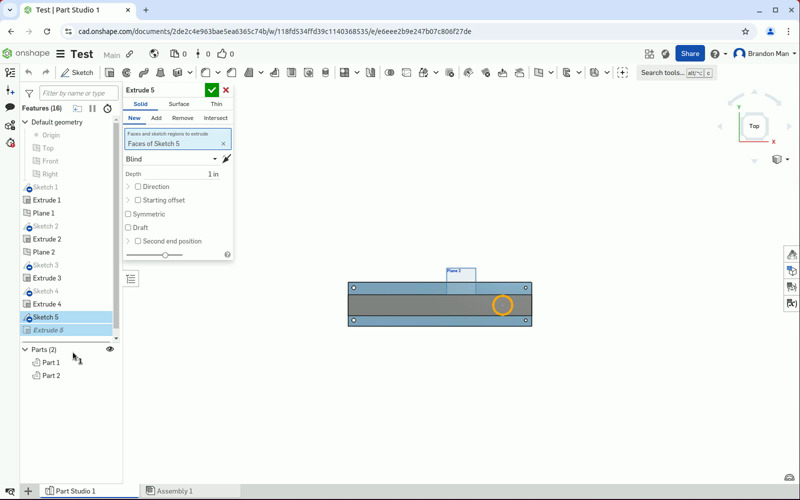
mouse_move(143, 106)
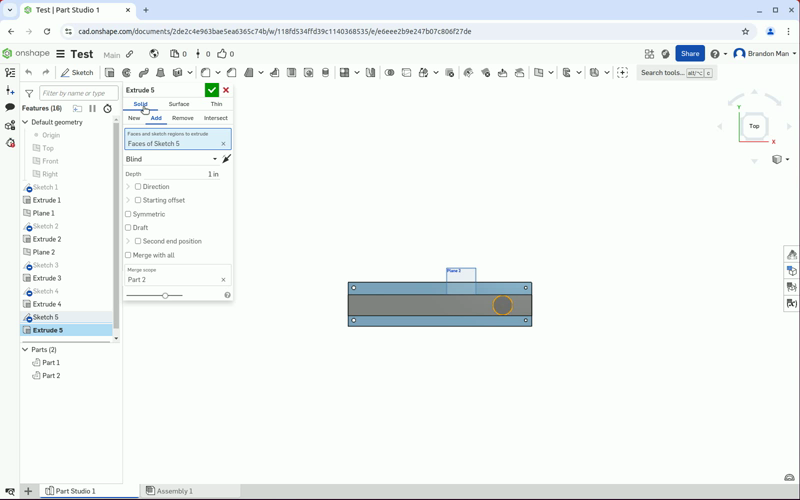
click(143, 106)
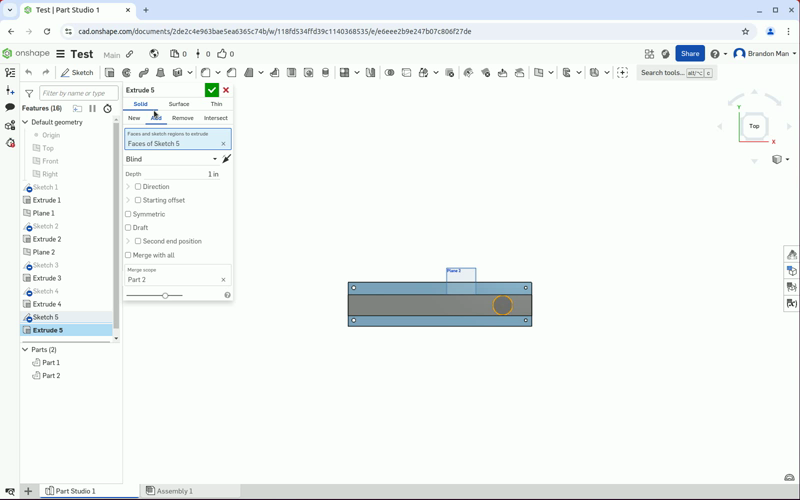
mouse_move(186, 120)
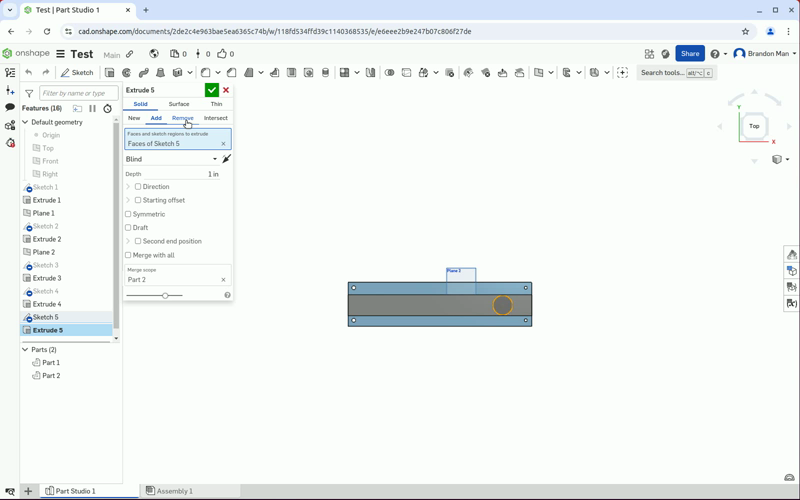
click(186, 120)
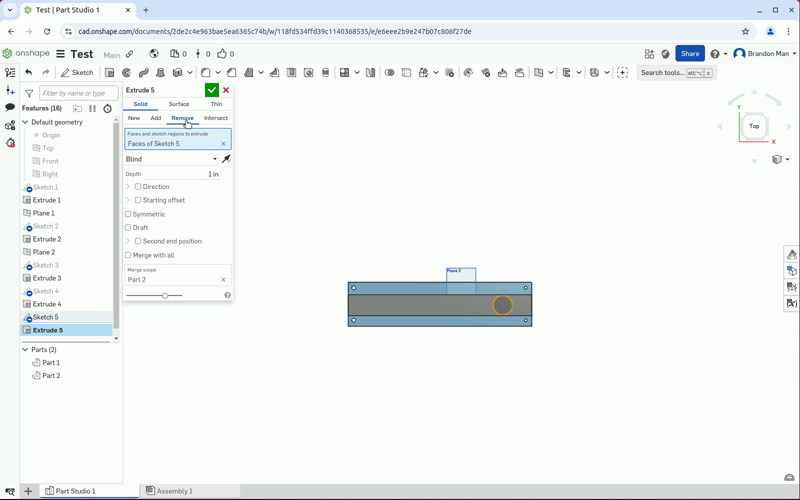
key(tab, 4)
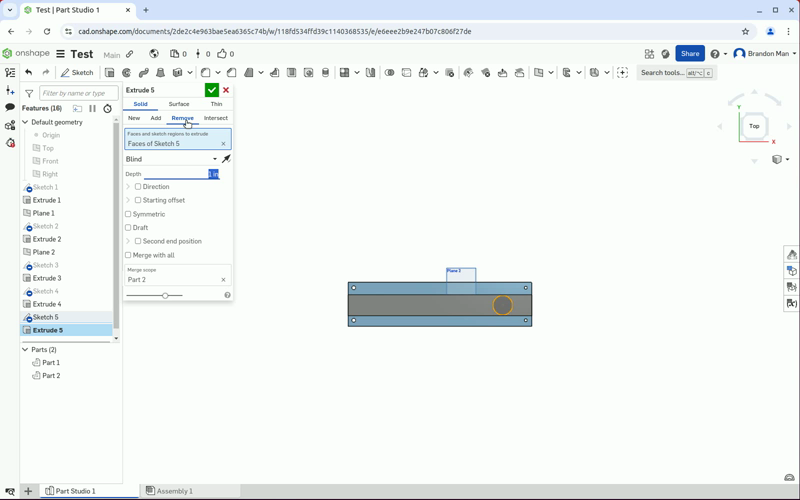
text(0.241)
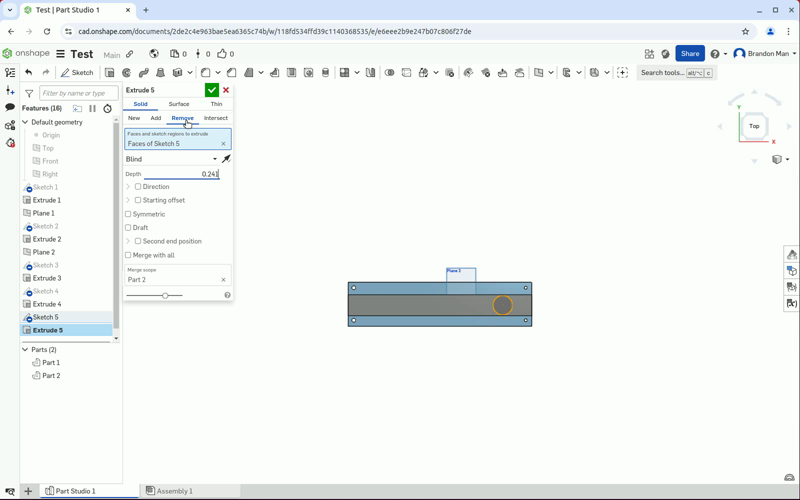
key(tab, 6)
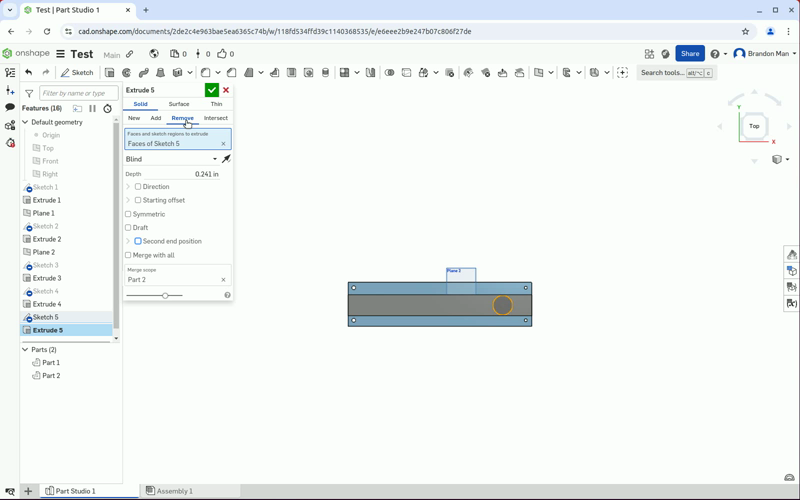
key(space)
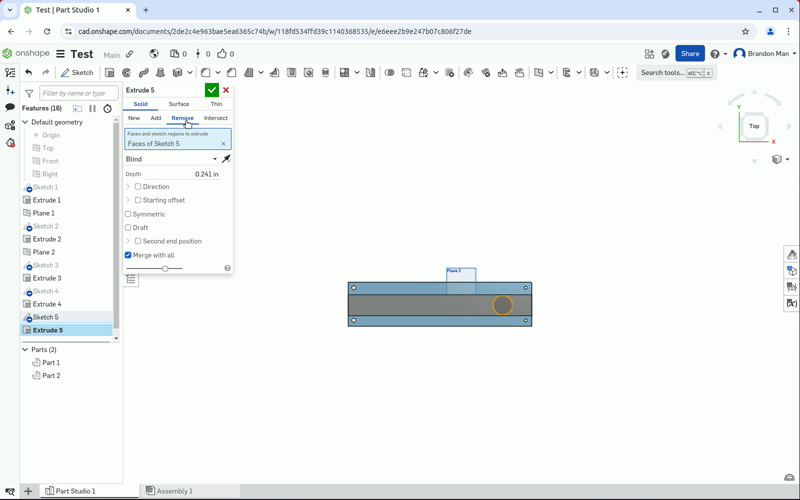
key(enter)
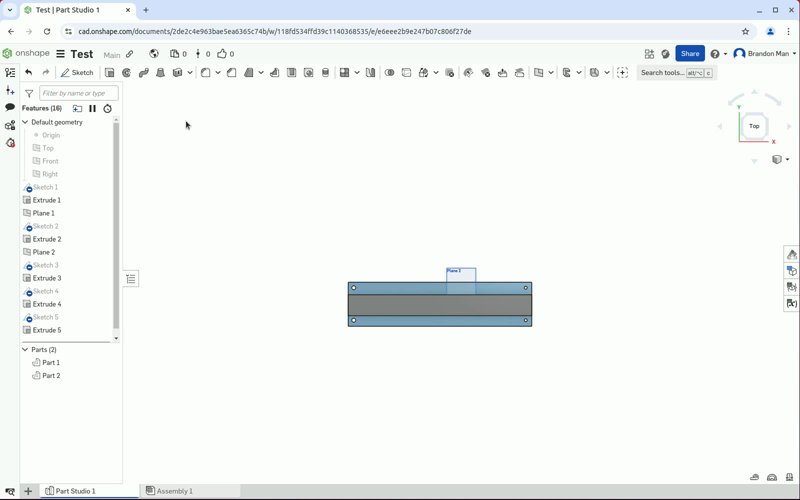
key(shift+h)
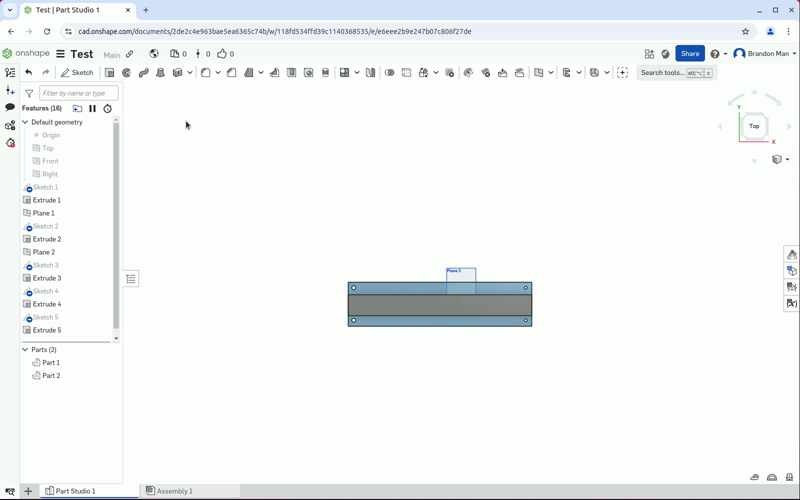
key(shift+h)
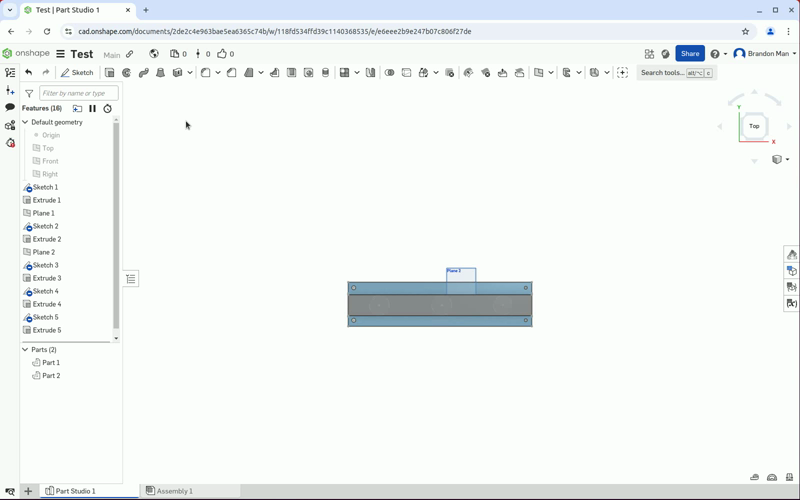
key(shift+7)
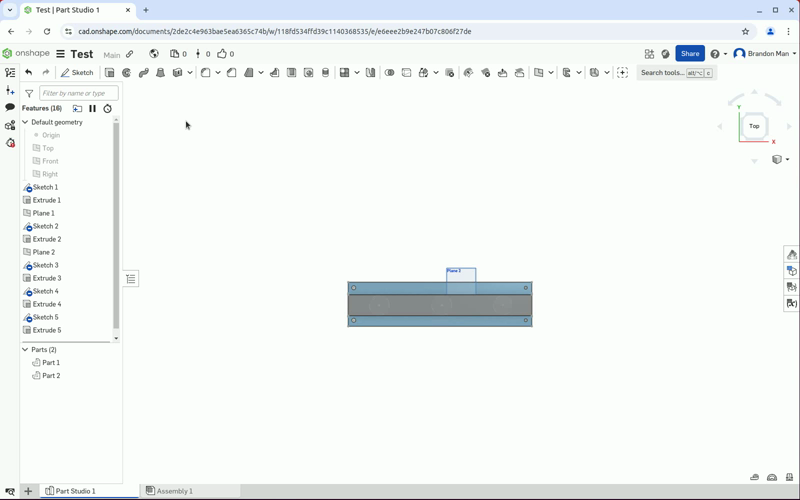
key(up, 3)
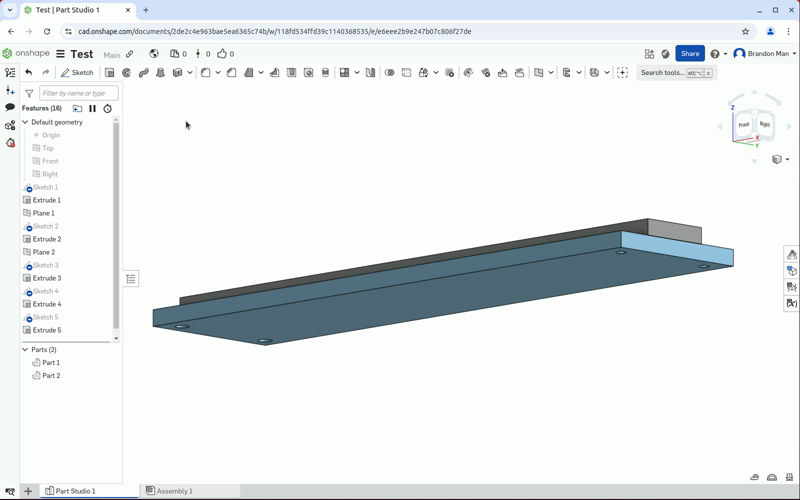
key(left, 3)
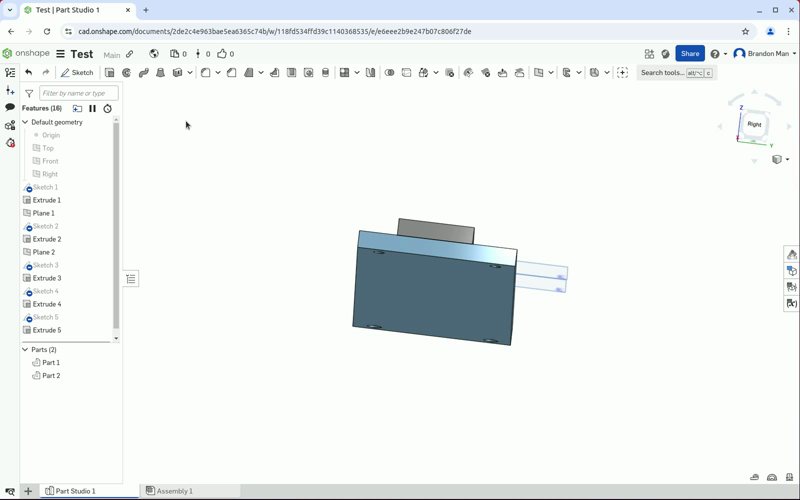
key(right, 3)
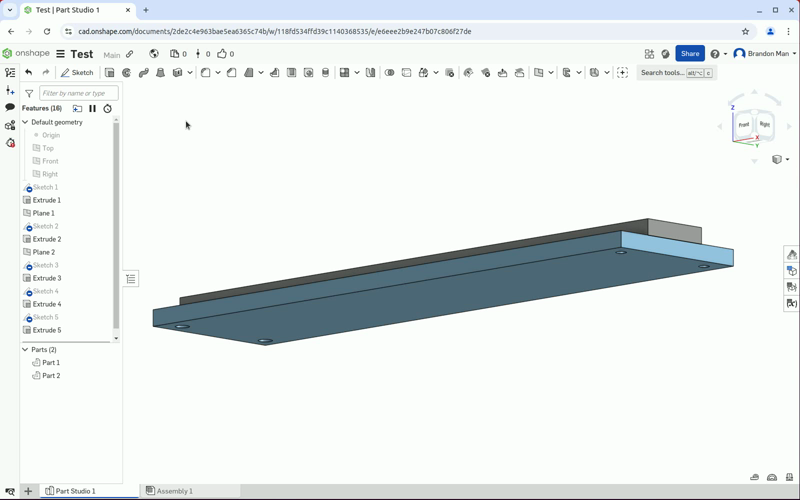
key(down, 3)
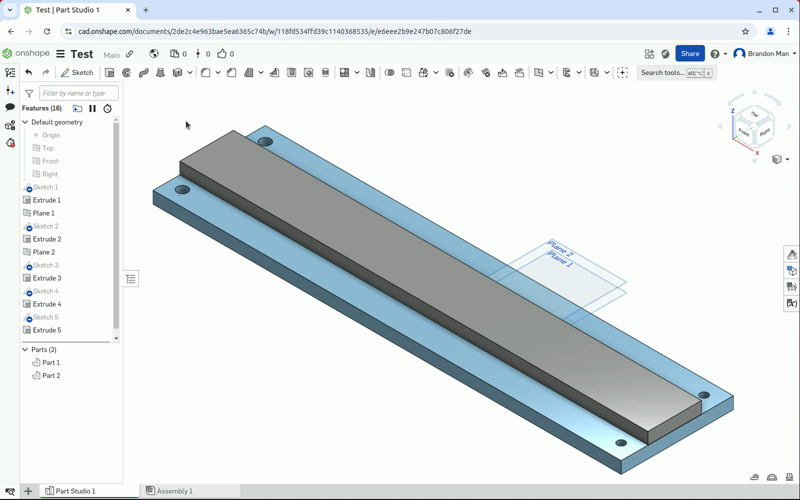
mouse_move(69, 189)
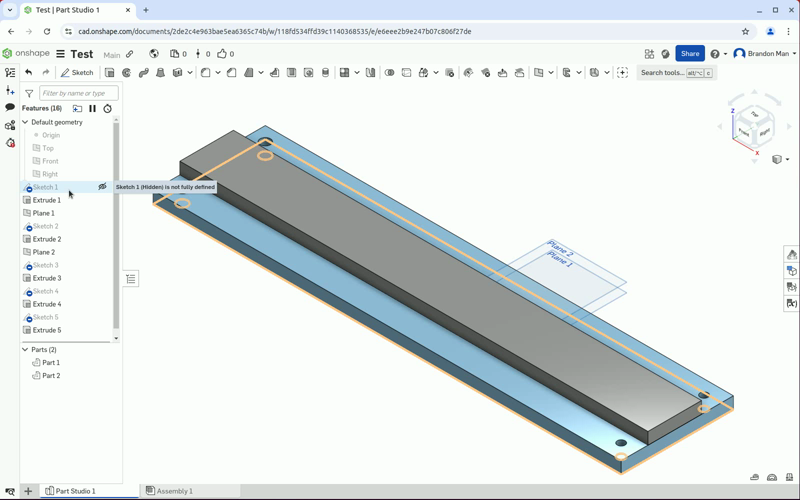
click(69, 189)